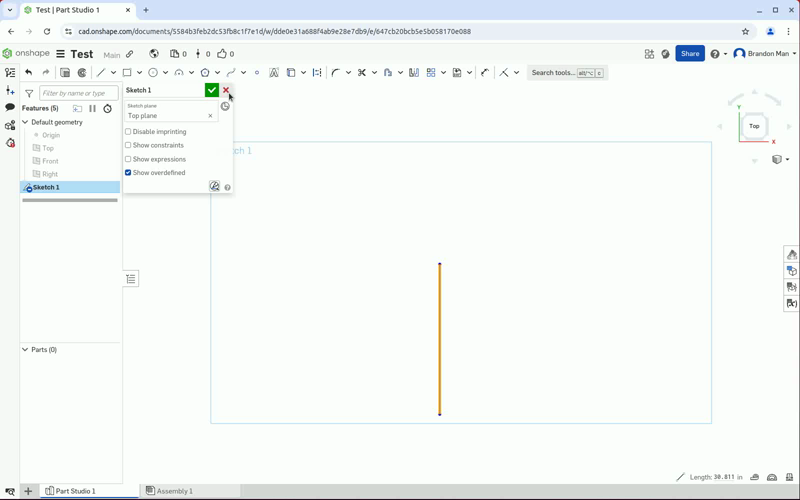
key(shift+h)
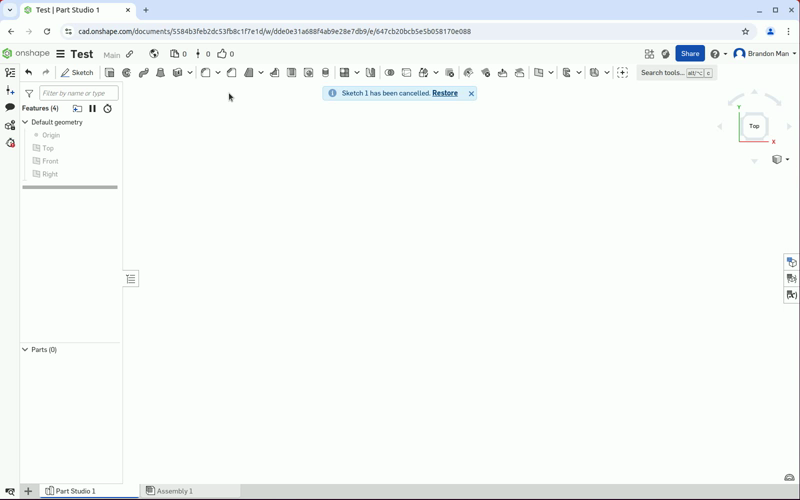
mouse_move(73, 352)
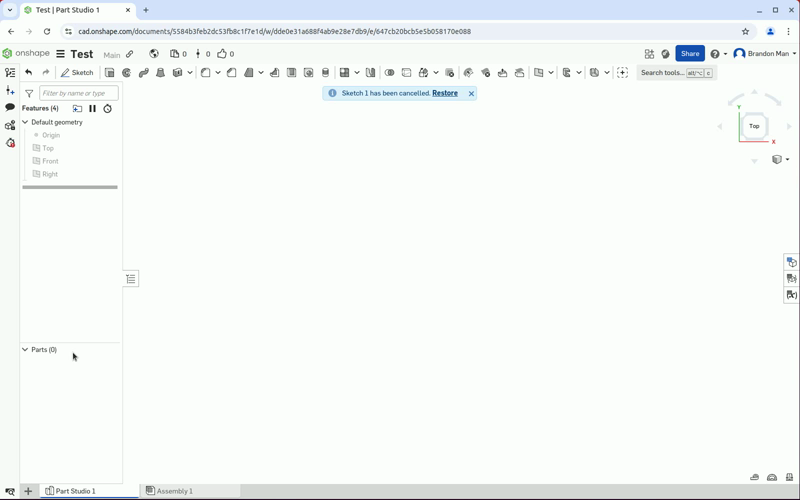
key(y)
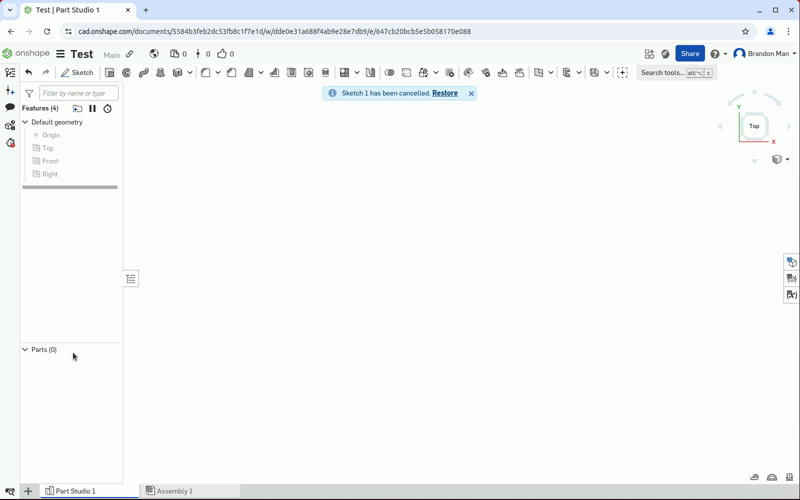
key(shift+p)
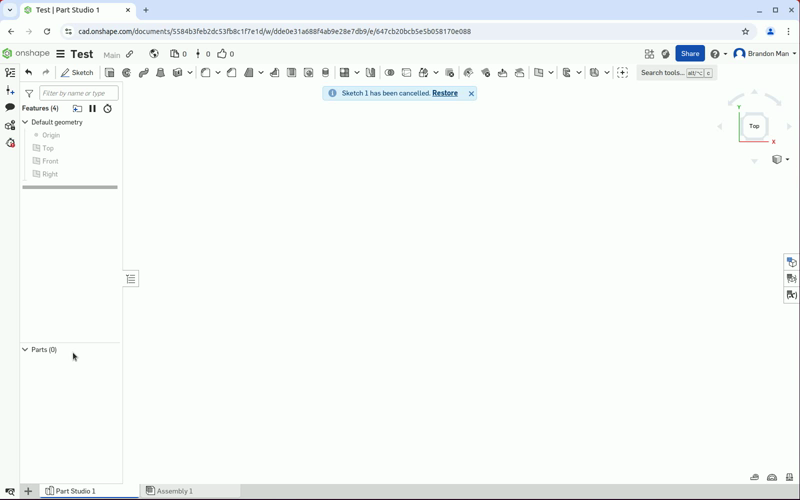
key(space)
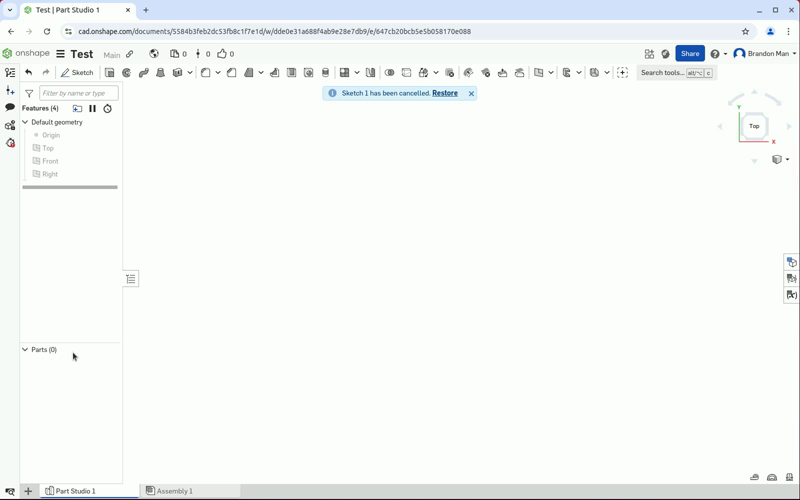
key_down(shift)
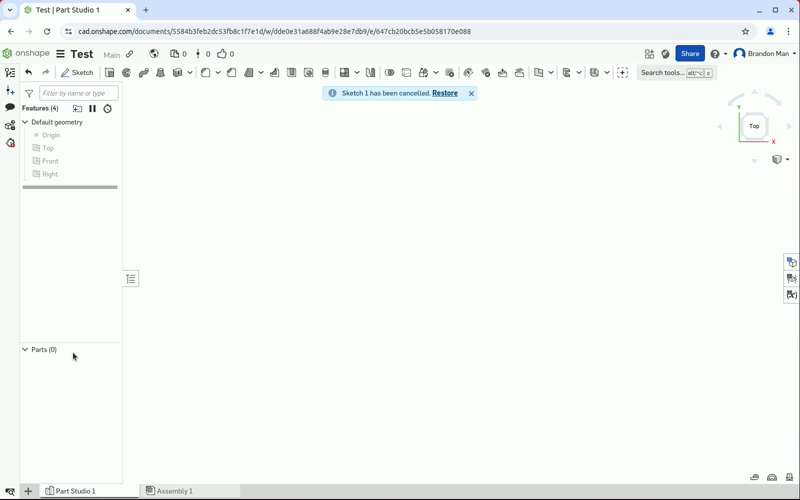
key(up)
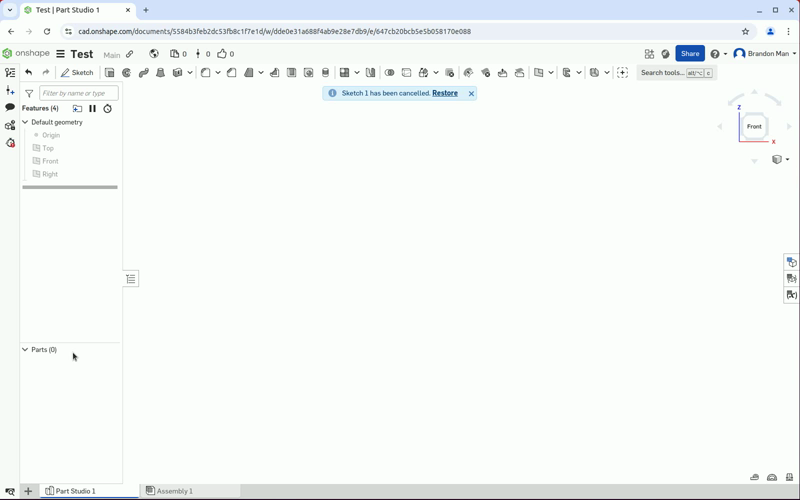
key_up(shift)
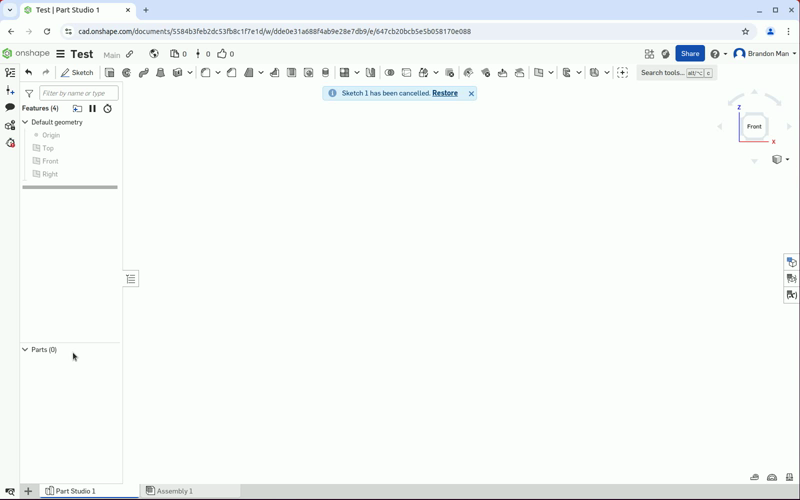
mouse_move(73, 352)
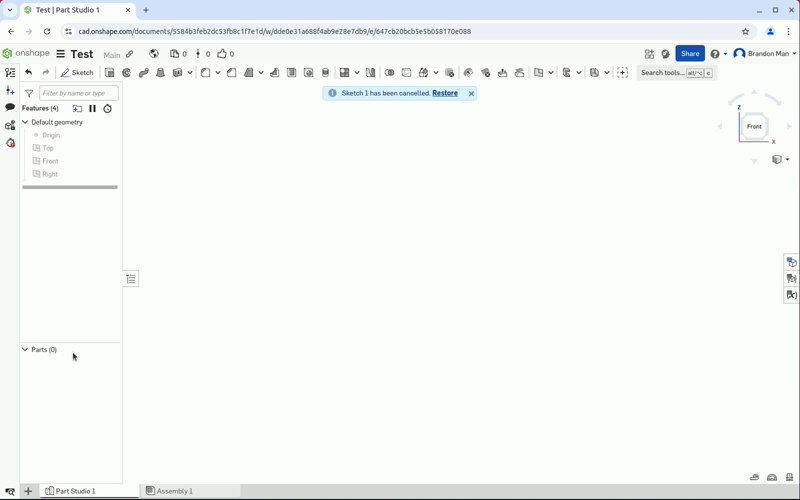
key(shift+y)
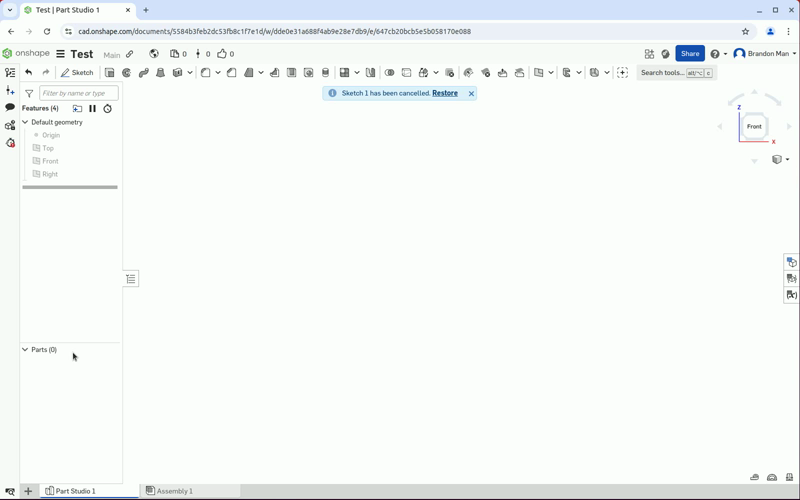
key(shift+s)
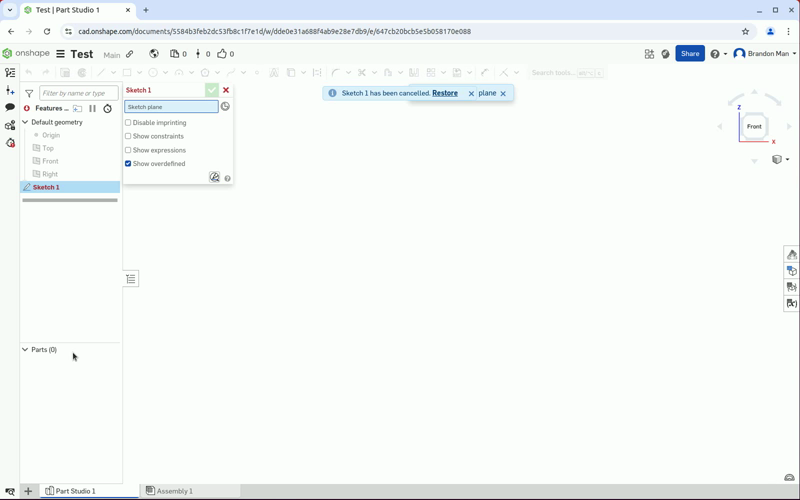
mouse_move(73, 163)
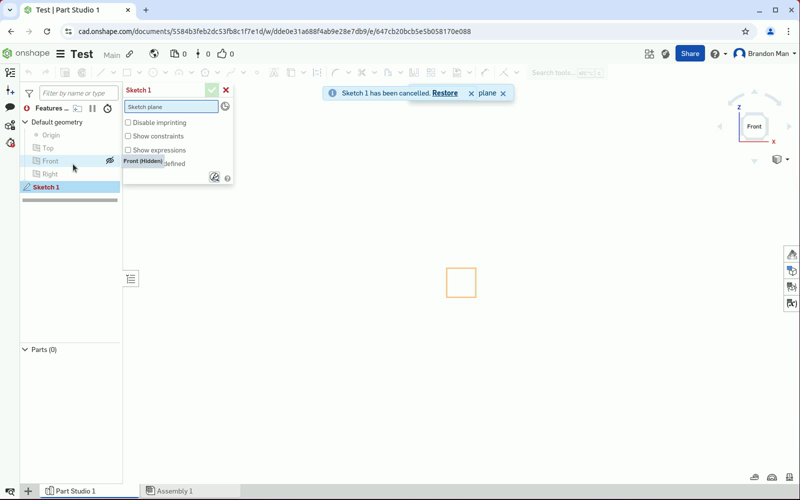
click(73, 163)
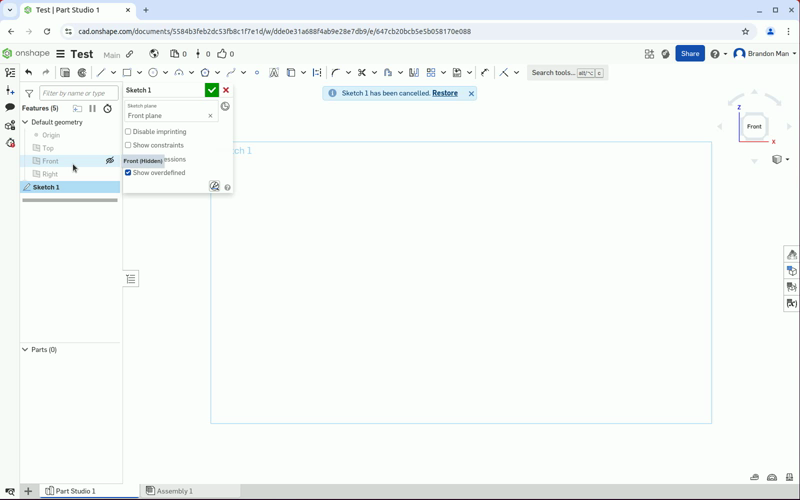
mouse_move(73, 352)
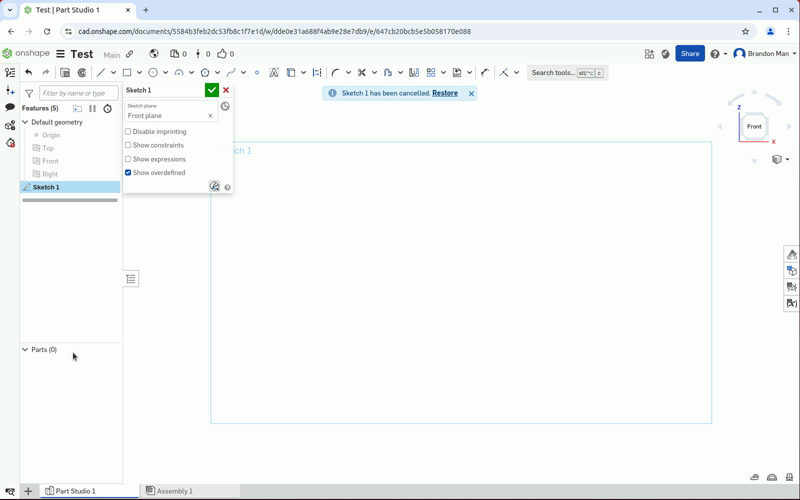
key(y)
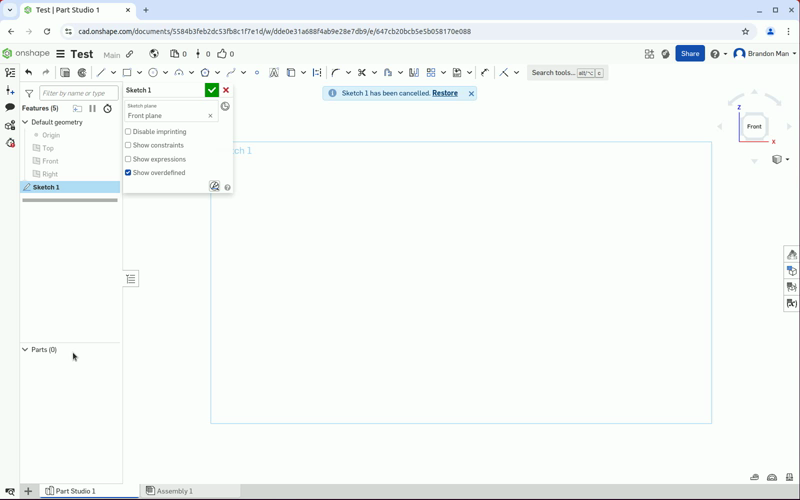
key(l)
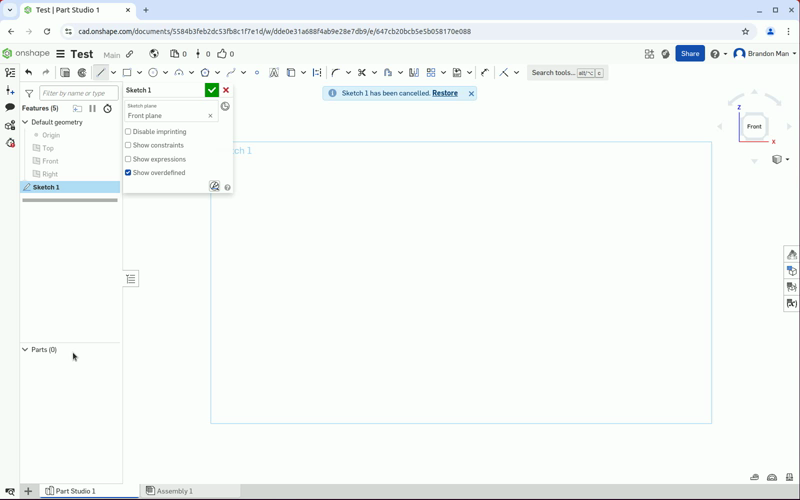
key_down(shift)
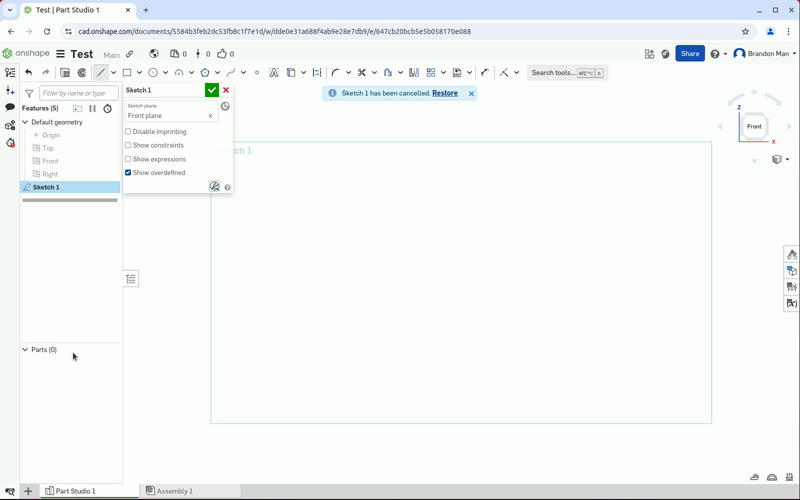
mouse_move(453, 282)
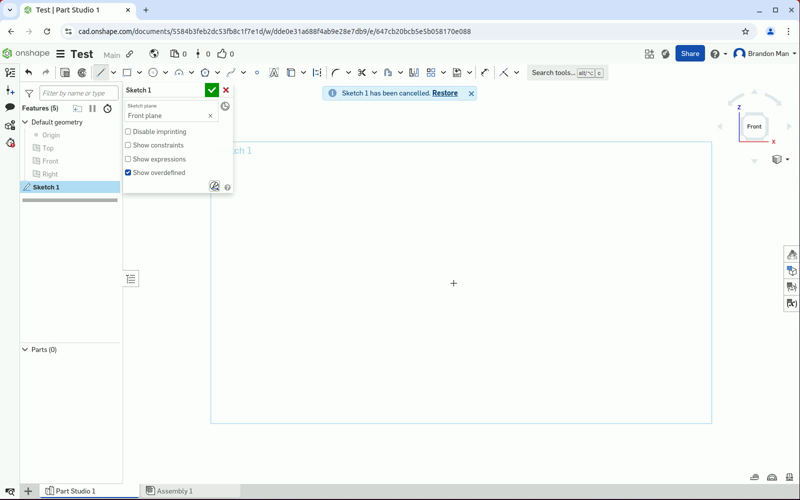
click(453, 282)
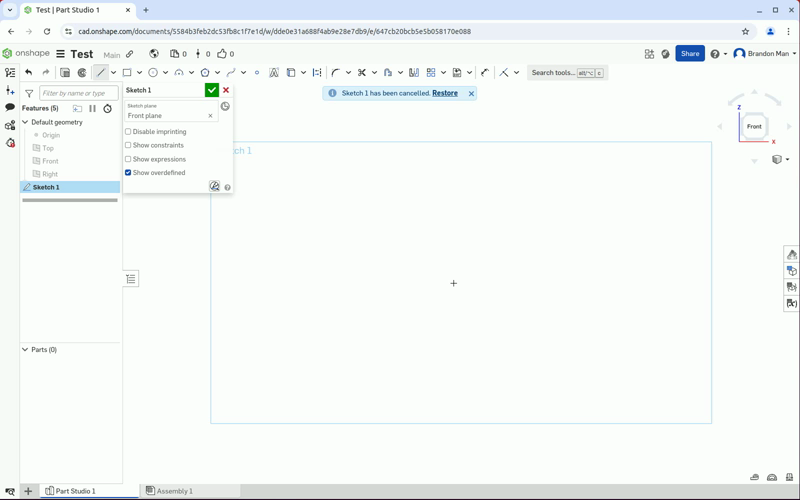
key_up(shift)
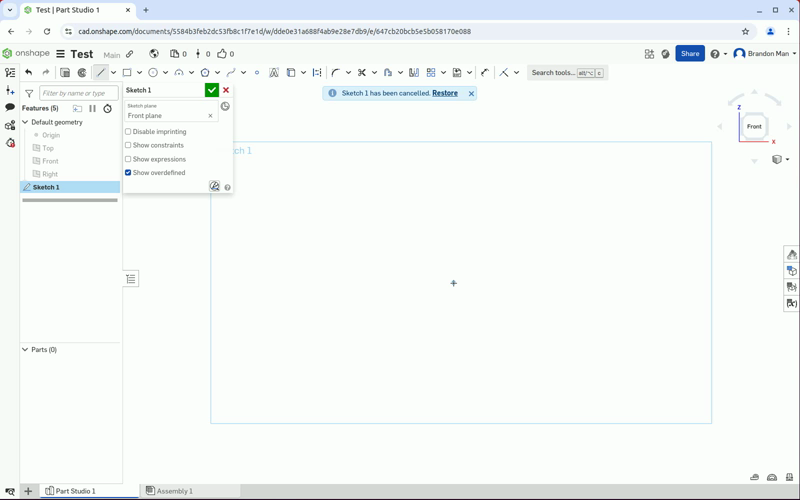
key_down(shift)
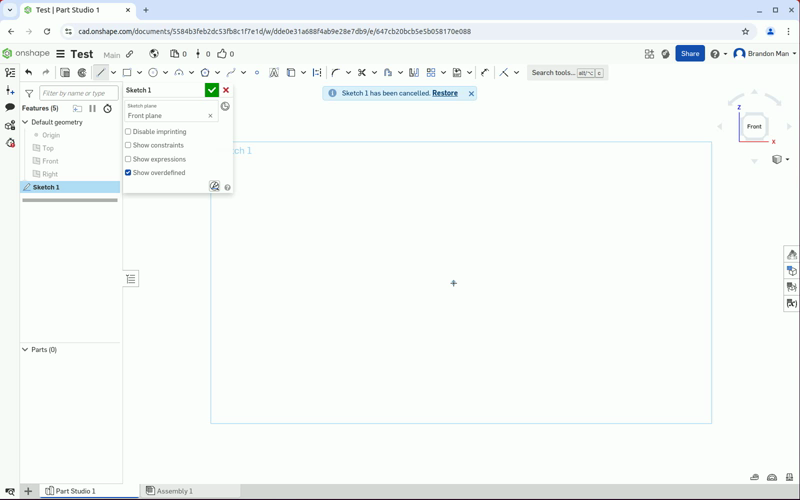
mouse_move(483, 282)
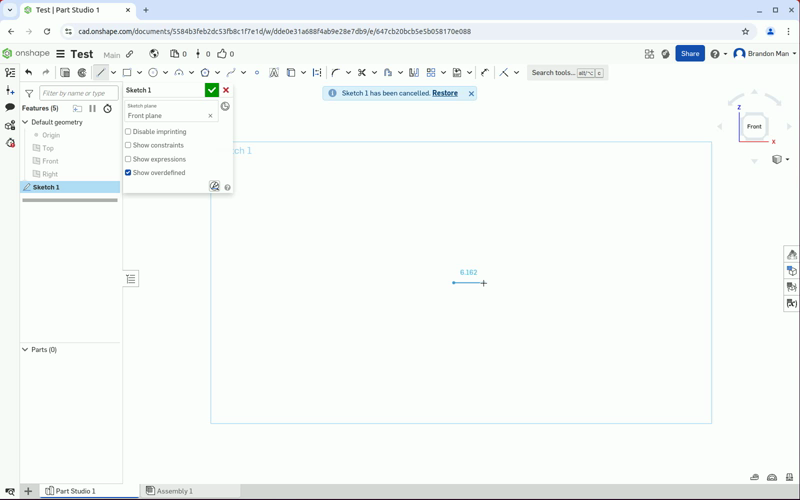
mouse_move(470, 282)
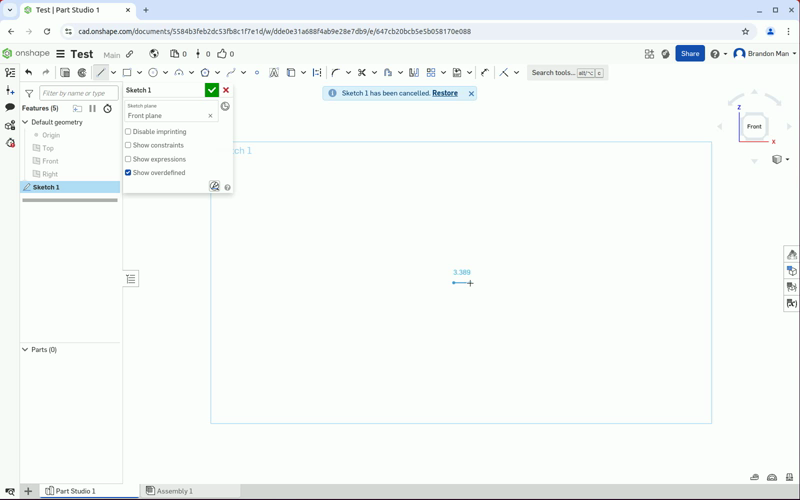
click(470, 282)
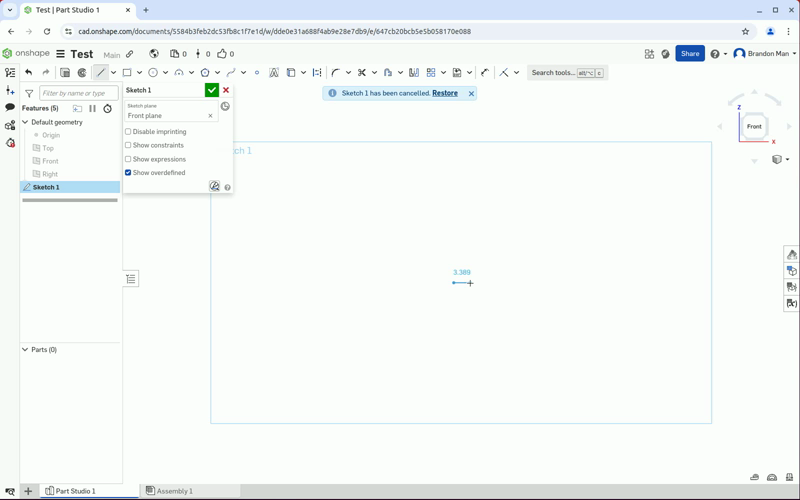
key_up(shift)
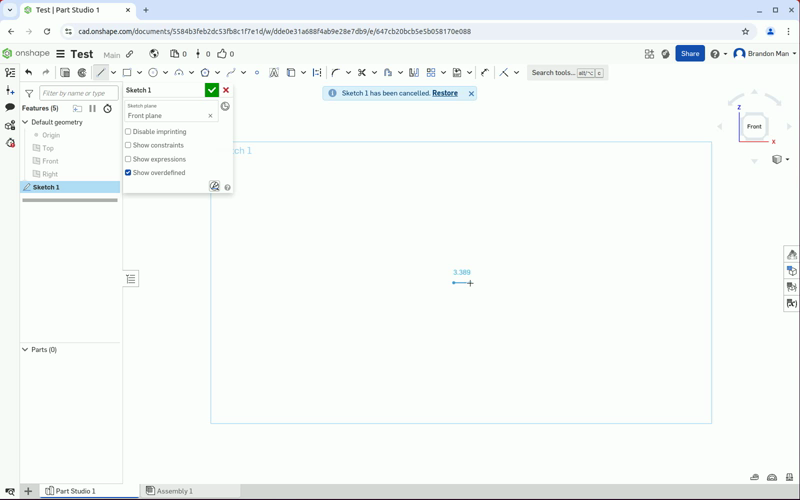
key_down(shift)
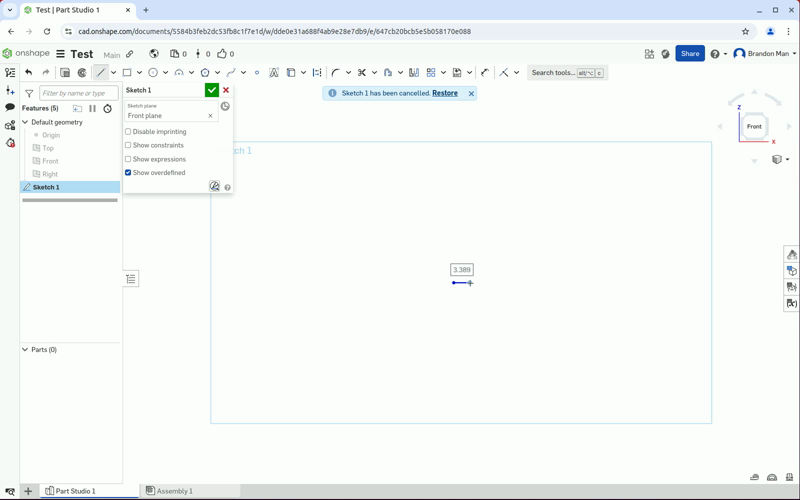
mouse_move(500, 282)
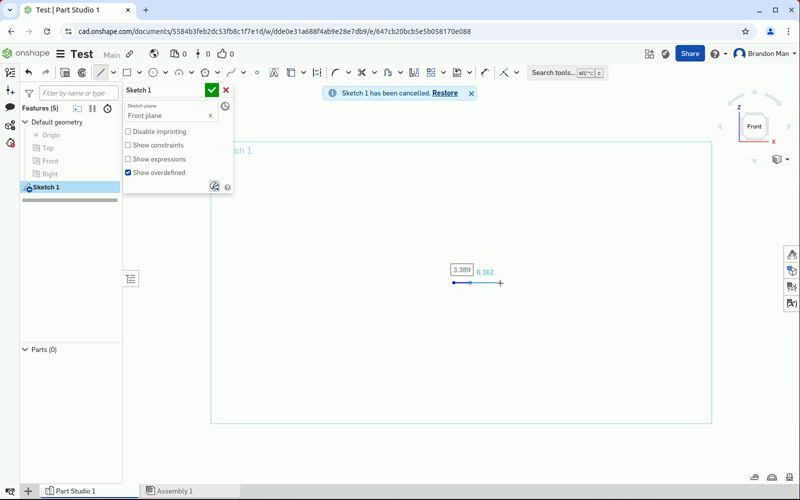
mouse_move(470, 282)
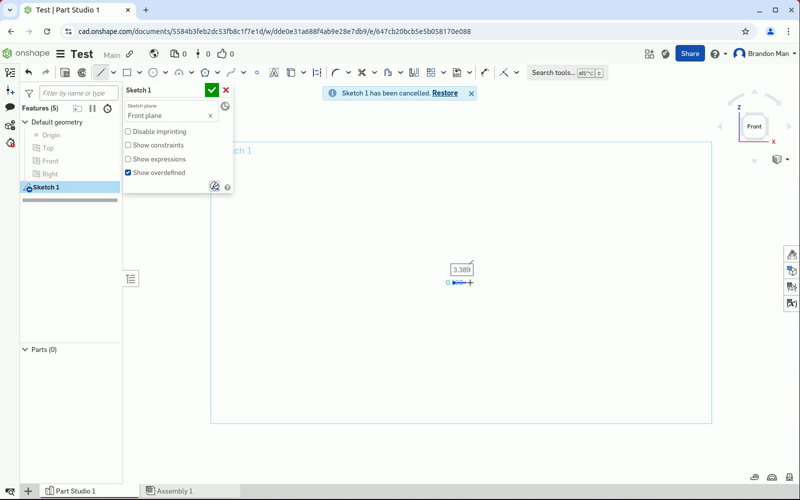
scroll(6)
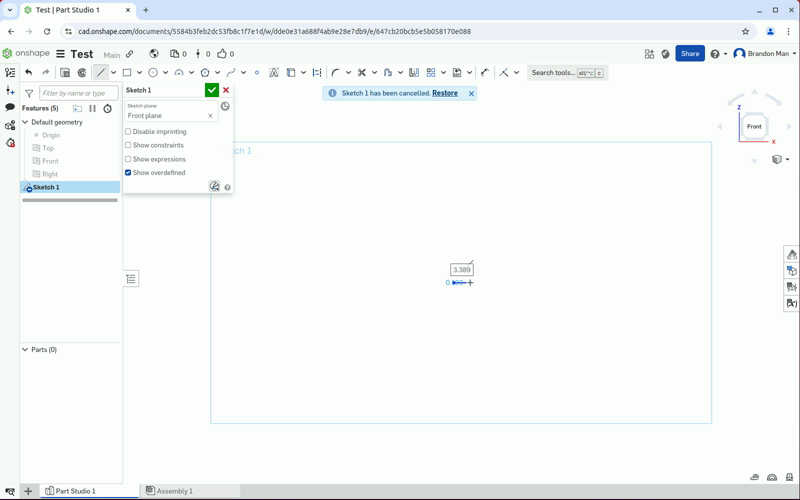
scroll(6)
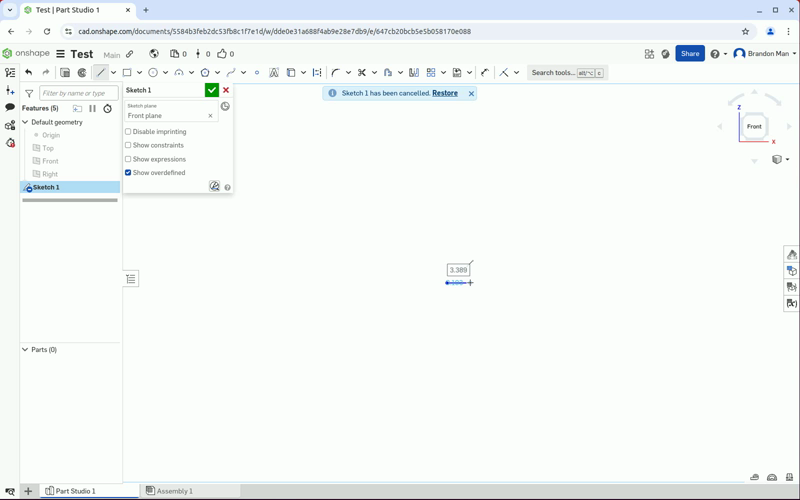
scroll(6)
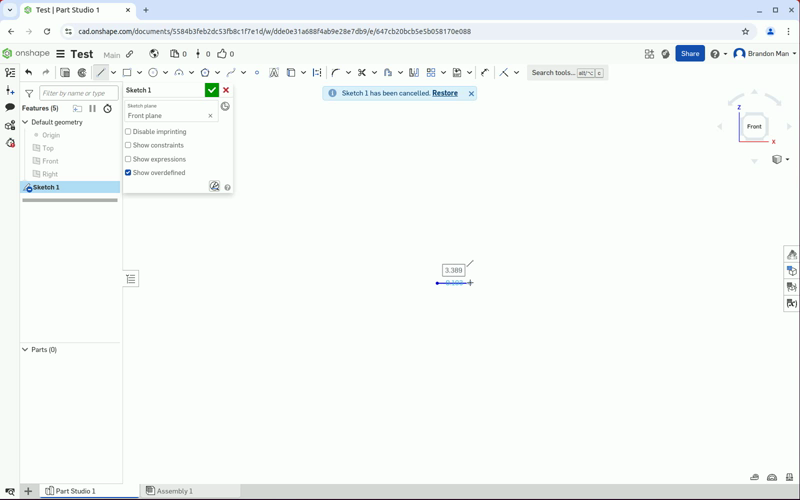
scroll(6)
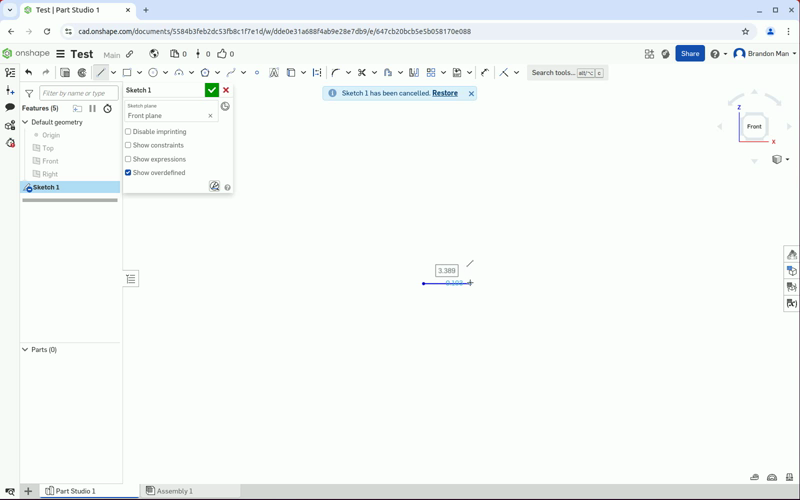
scroll(6)
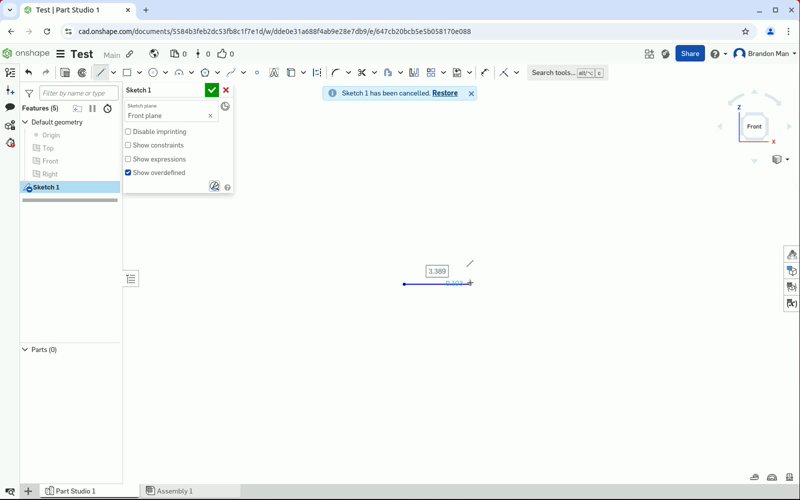
scroll(6)
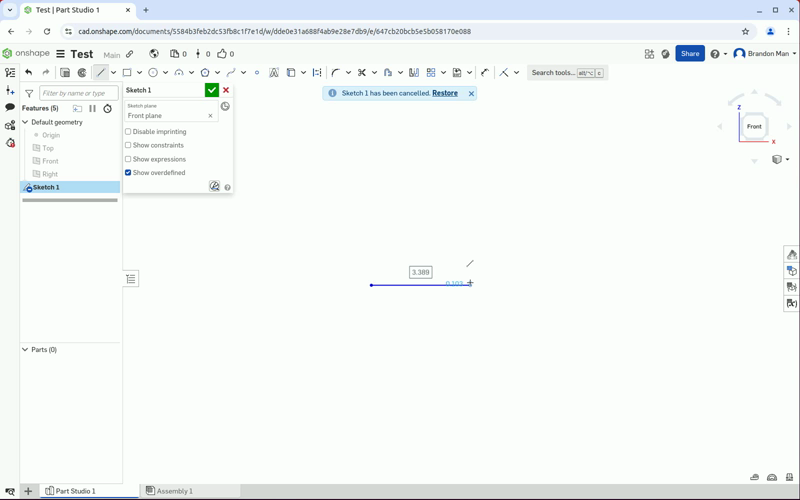
scroll(6)
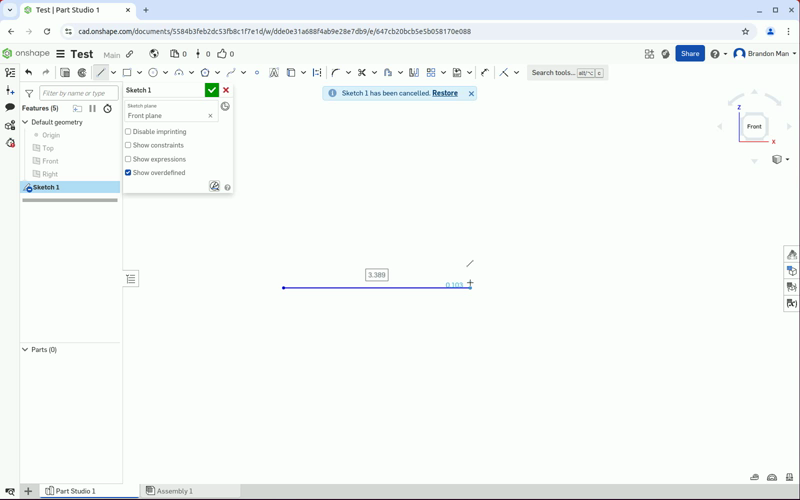
click(470, 282)
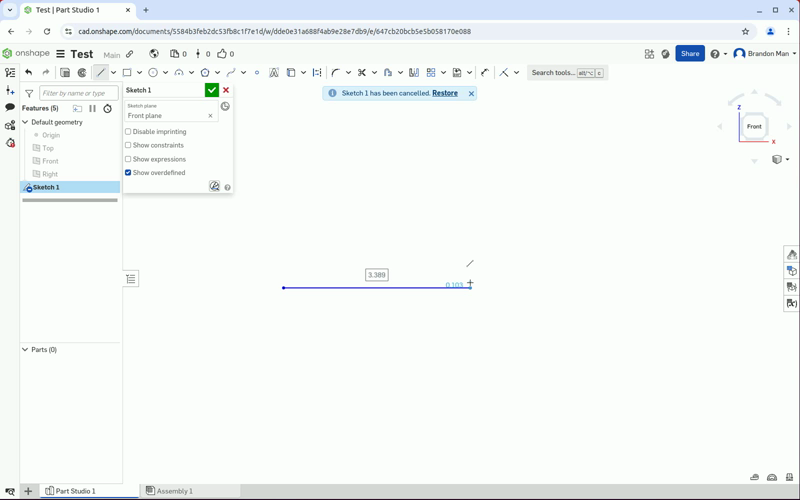
scroll(-6)
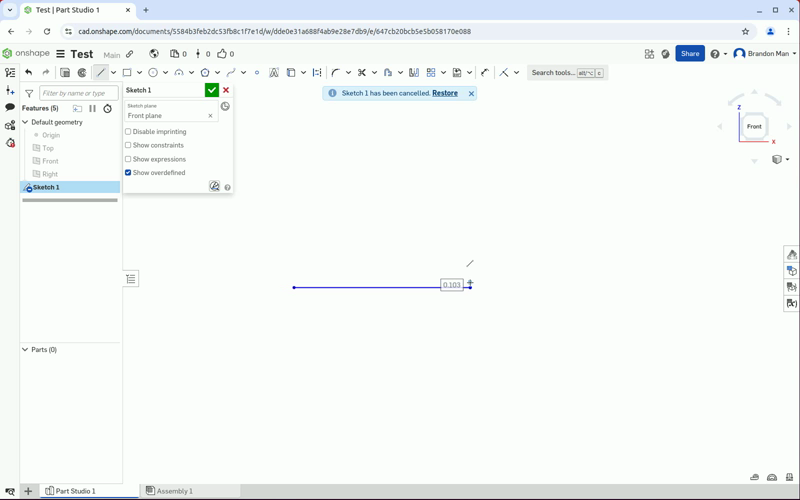
scroll(-6)
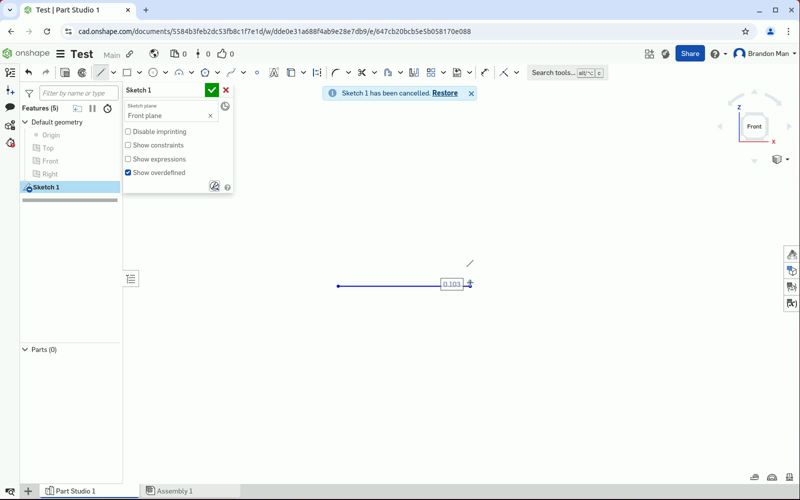
scroll(-6)
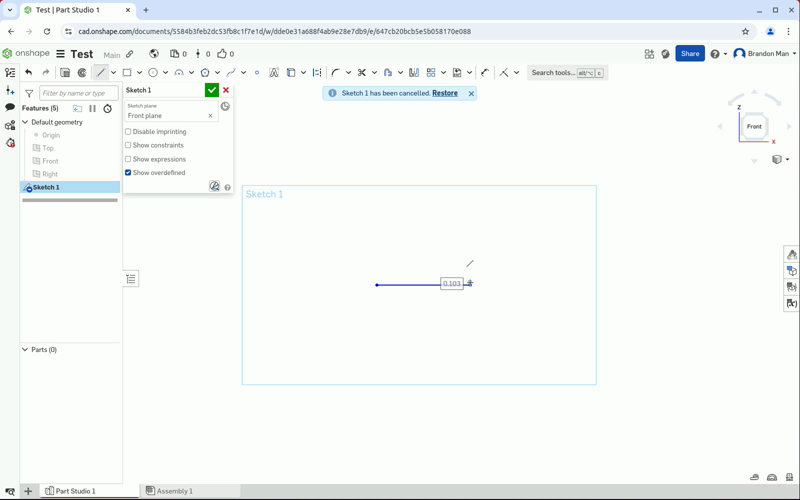
scroll(-6)
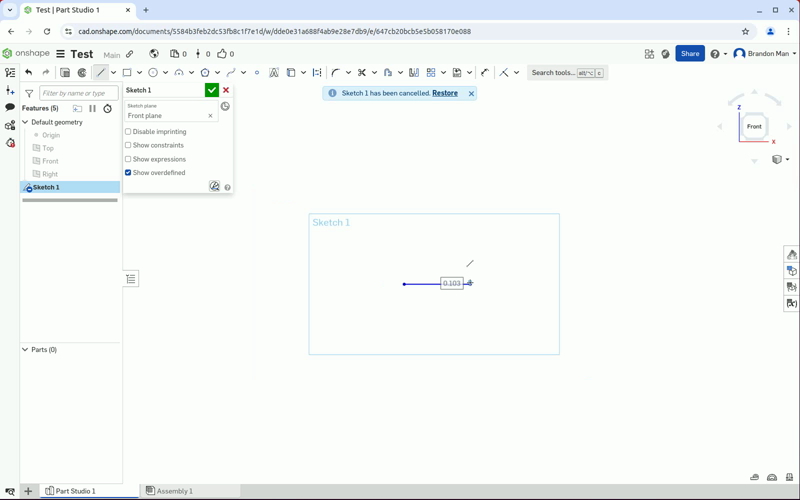
scroll(-6)
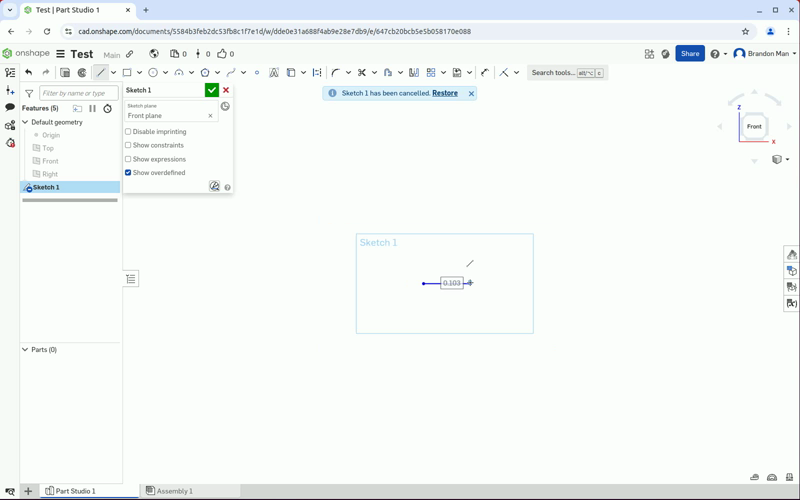
scroll(-6)
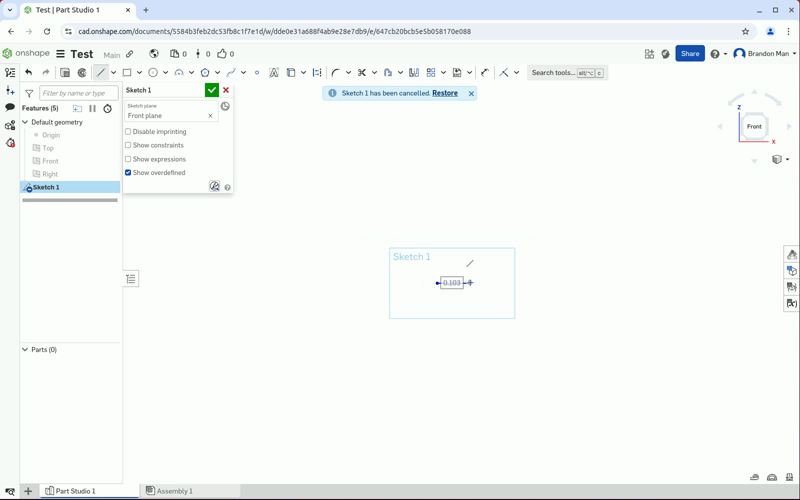
scroll(-6)
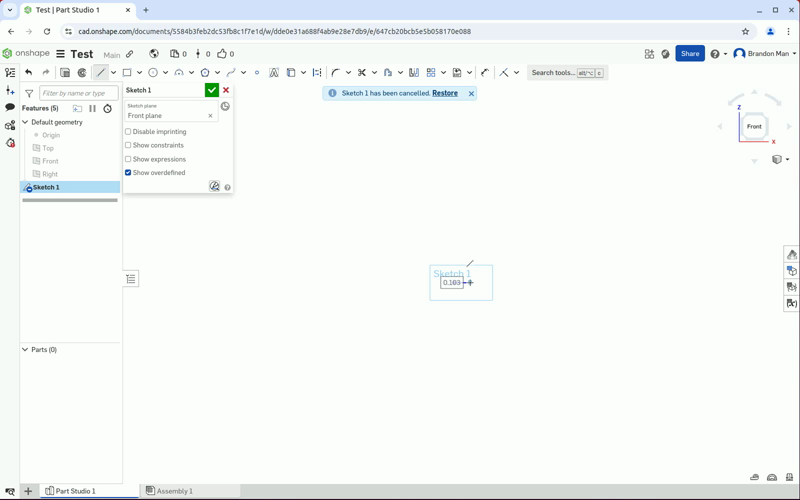
key_up(shift)
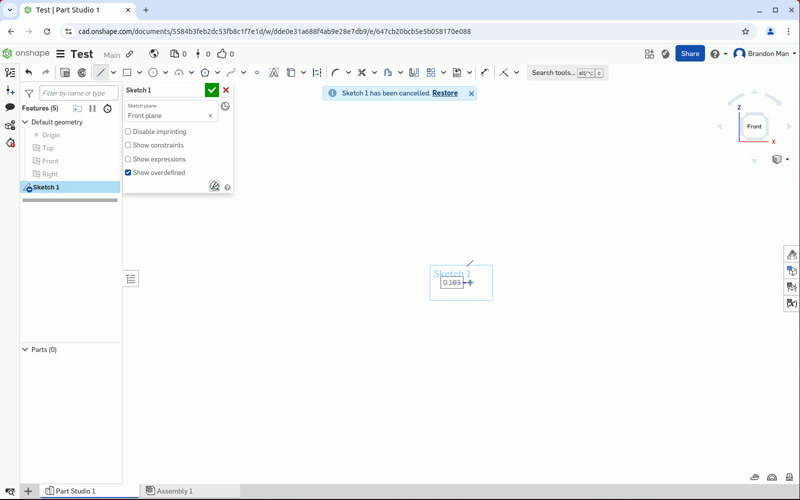
key_down(shift)
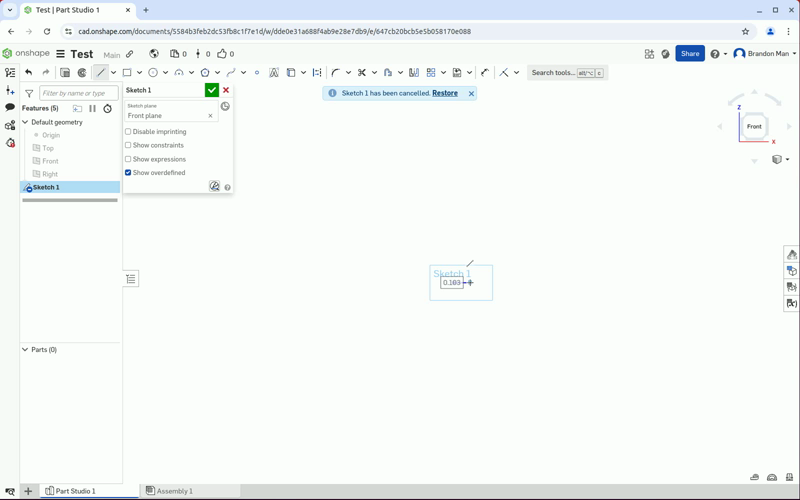
mouse_move(500, 282)
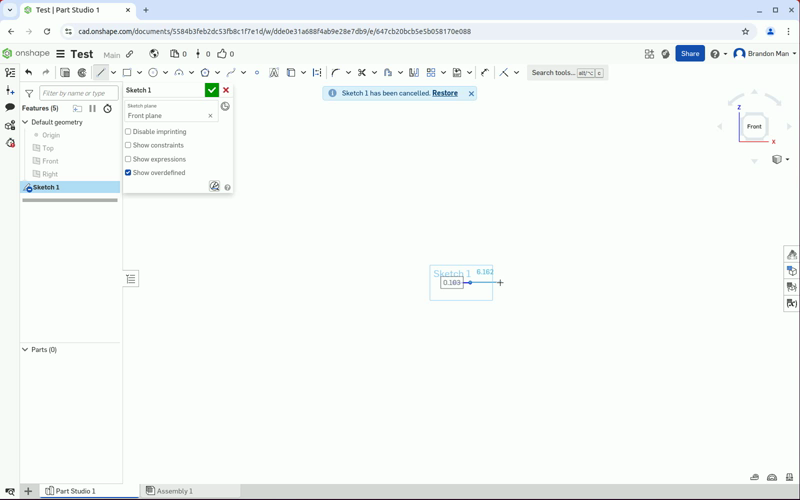
mouse_move(469, 282)
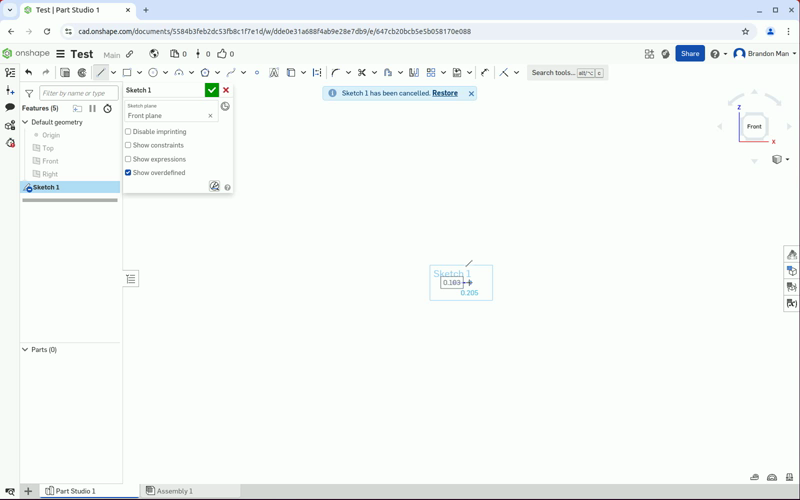
scroll(6)
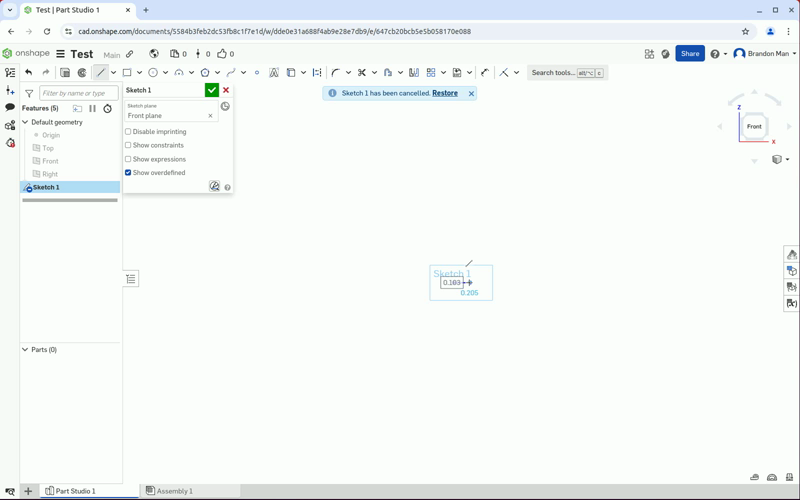
scroll(6)
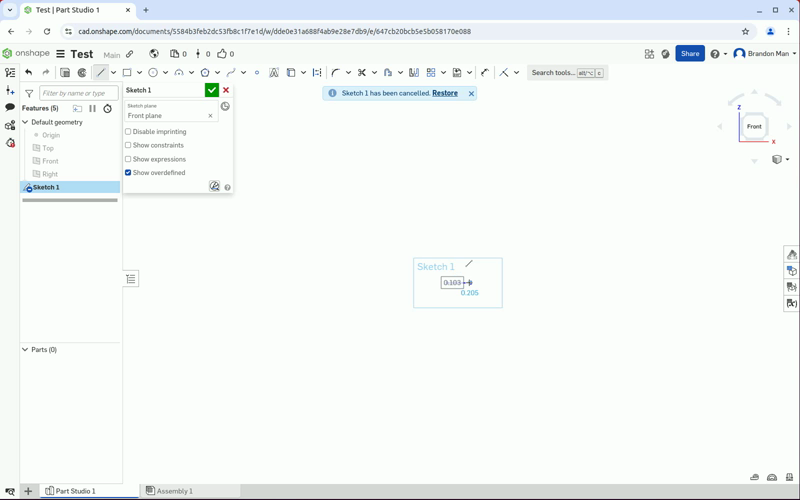
scroll(6)
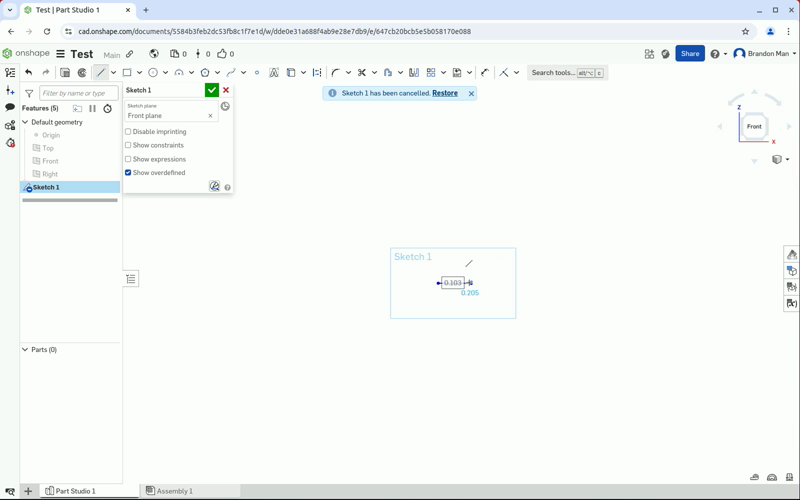
scroll(6)
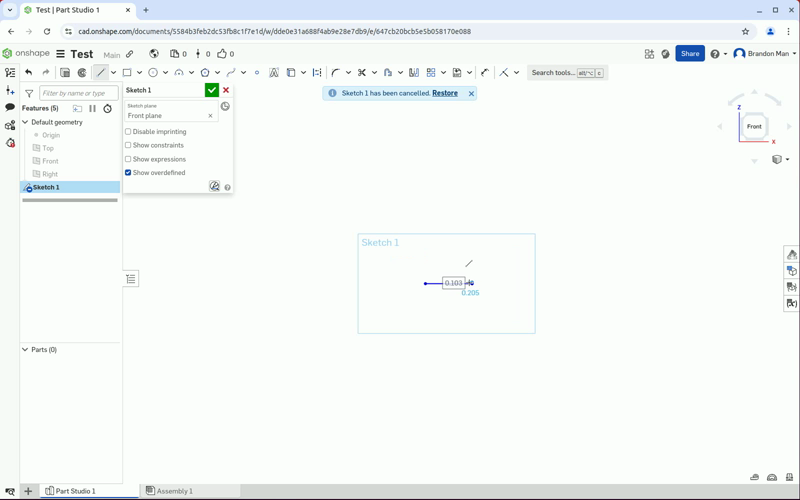
scroll(6)
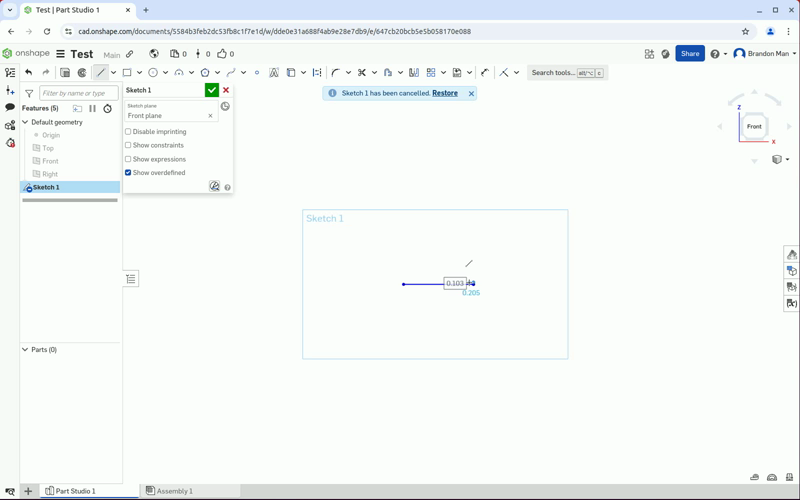
scroll(6)
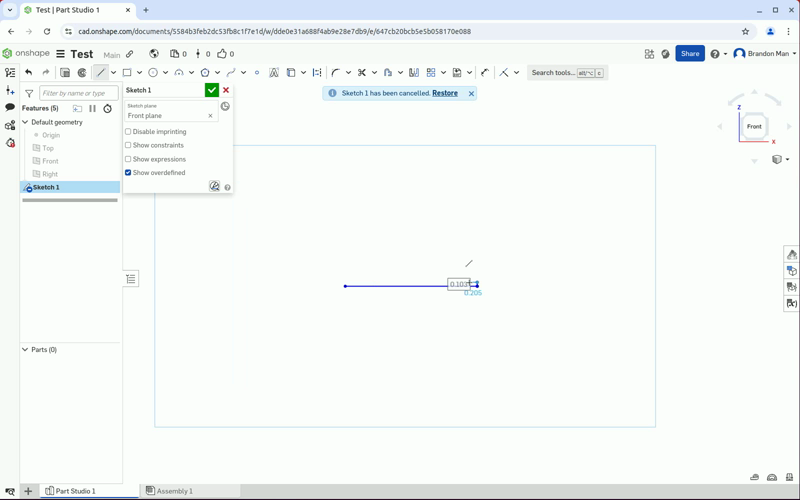
scroll(6)
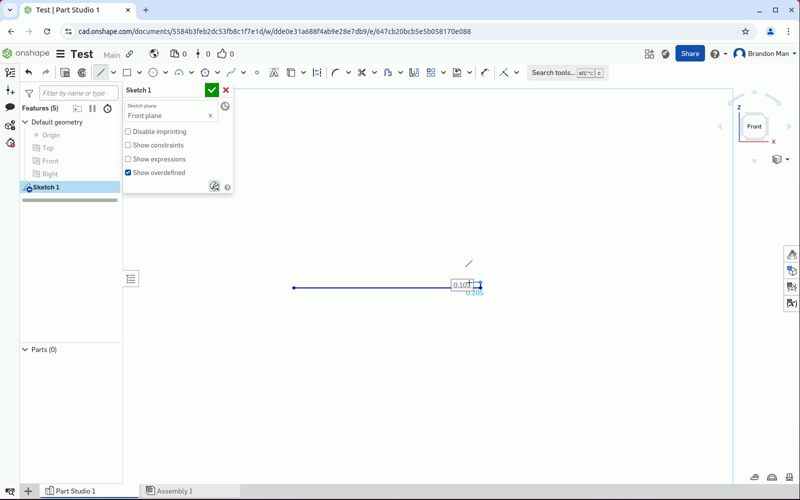
click(469, 282)
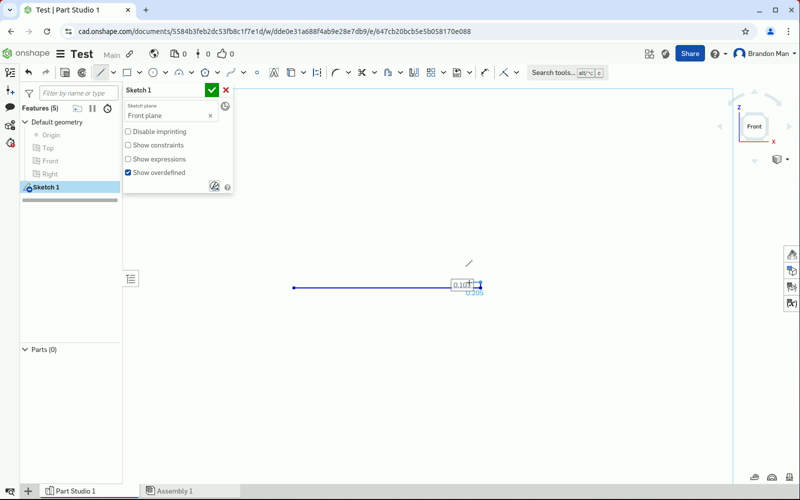
scroll(-6)
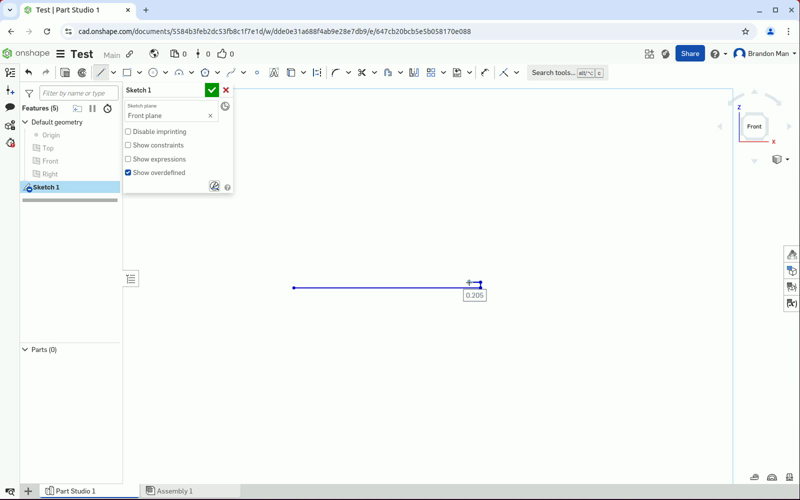
scroll(-6)
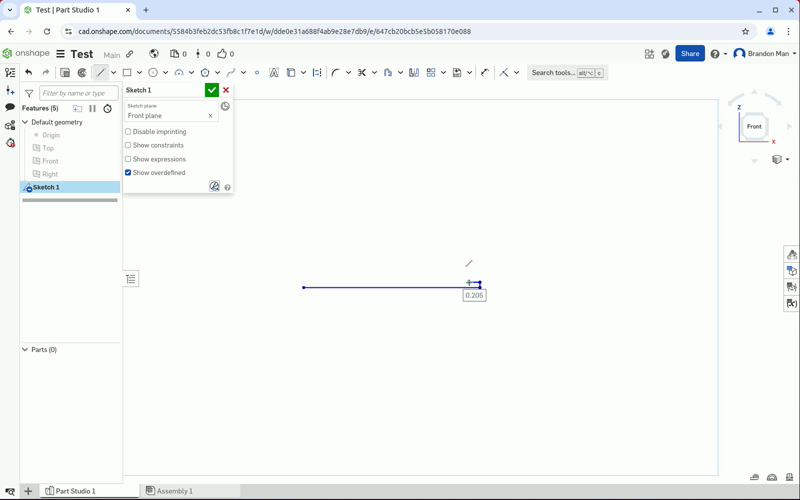
scroll(-6)
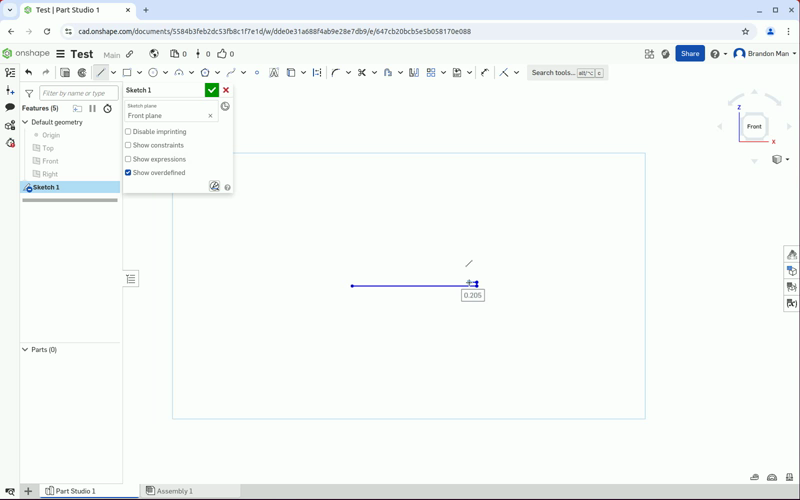
scroll(-6)
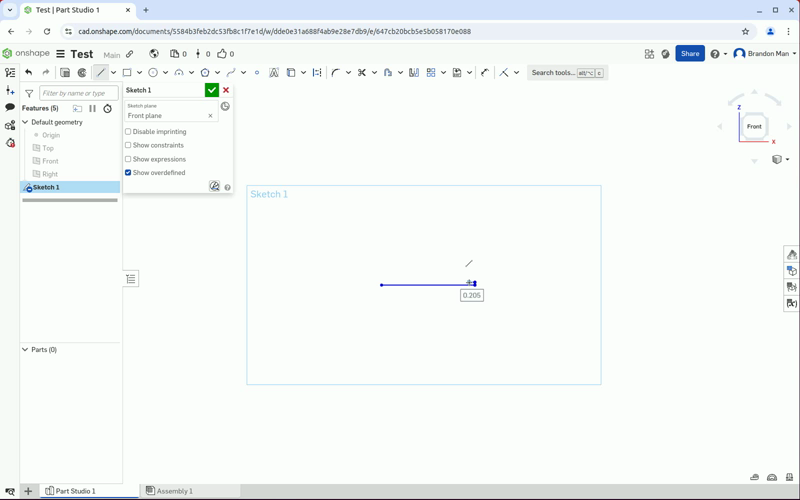
scroll(-6)
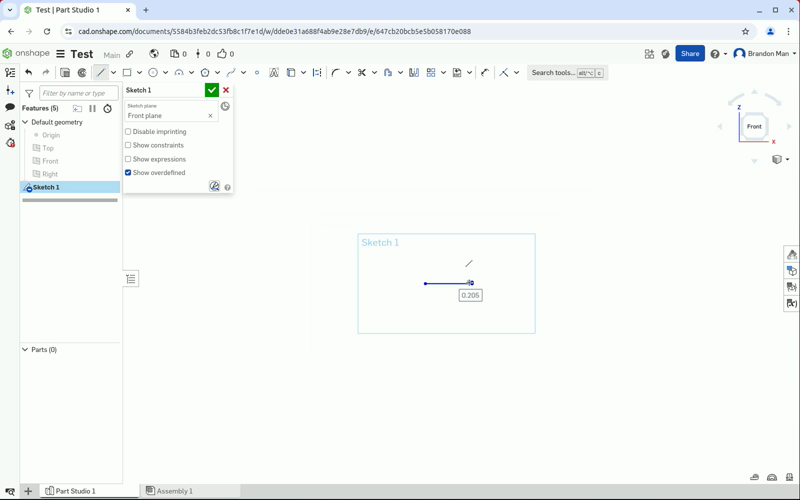
scroll(-6)
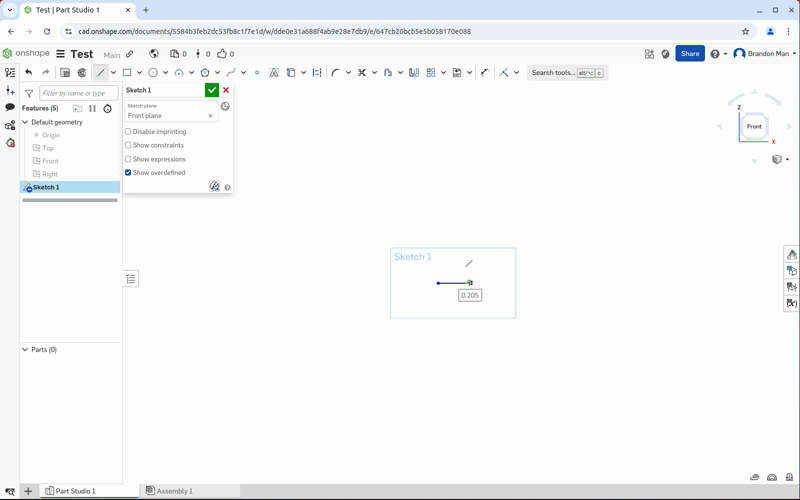
scroll(-6)
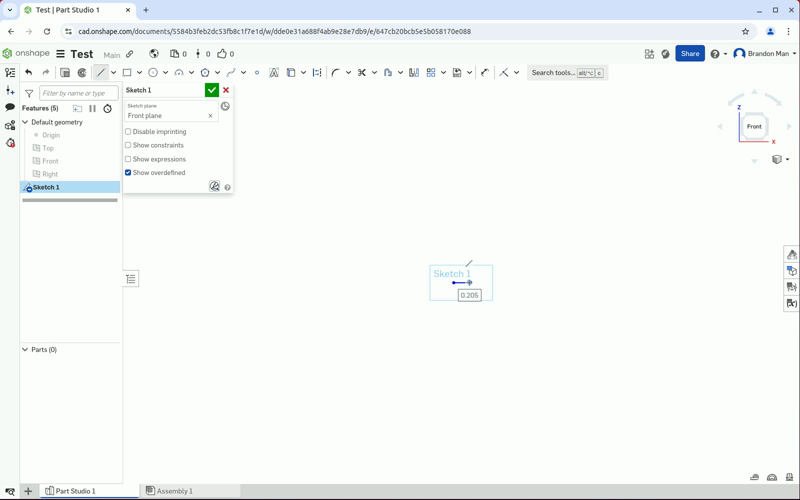
key_up(shift)
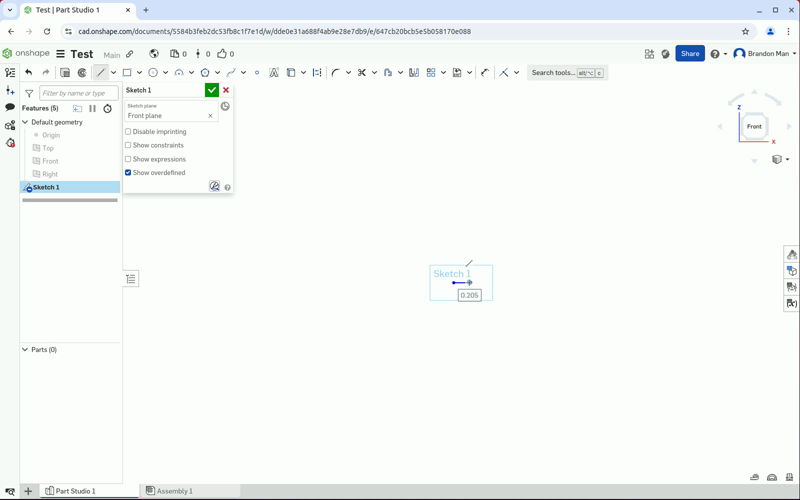
key_down(shift)
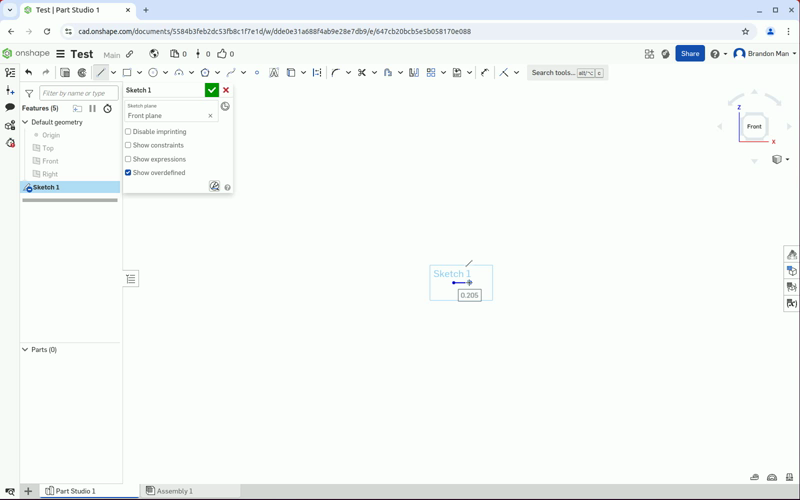
key_up(shift)
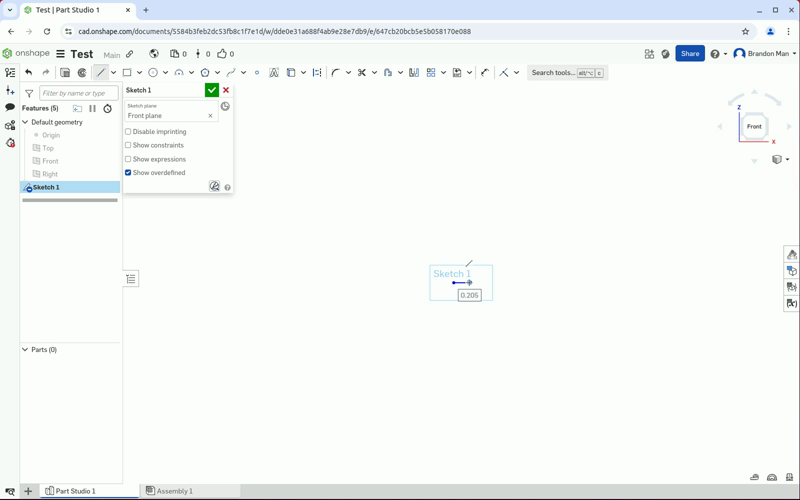
key_down(shift)
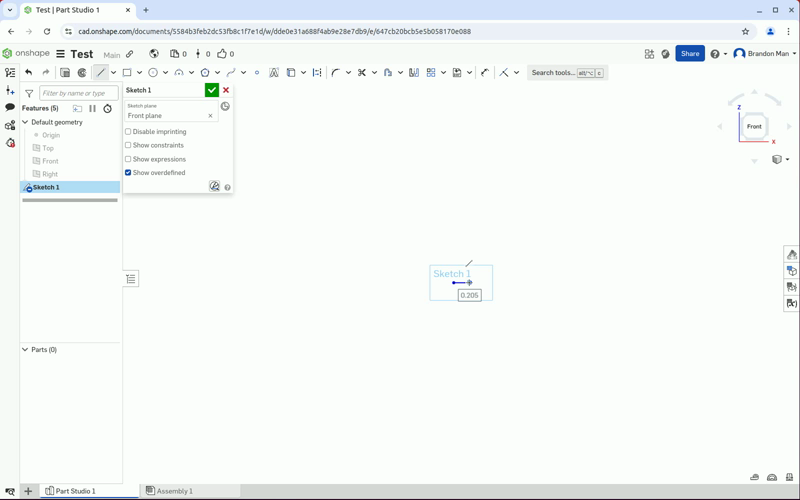
mouse_move(498, 282)
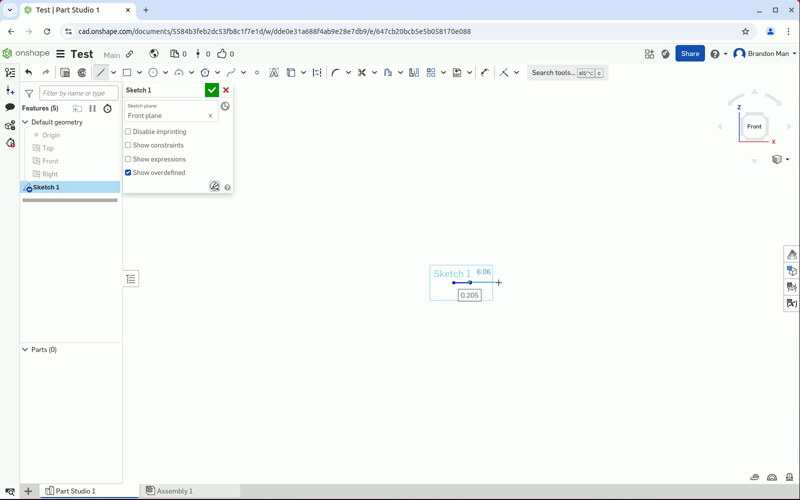
mouse_move(454, 282)
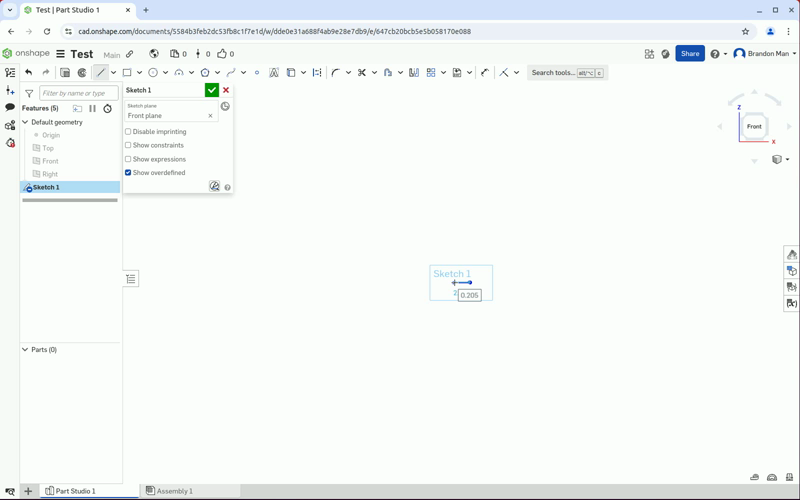
scroll(6)
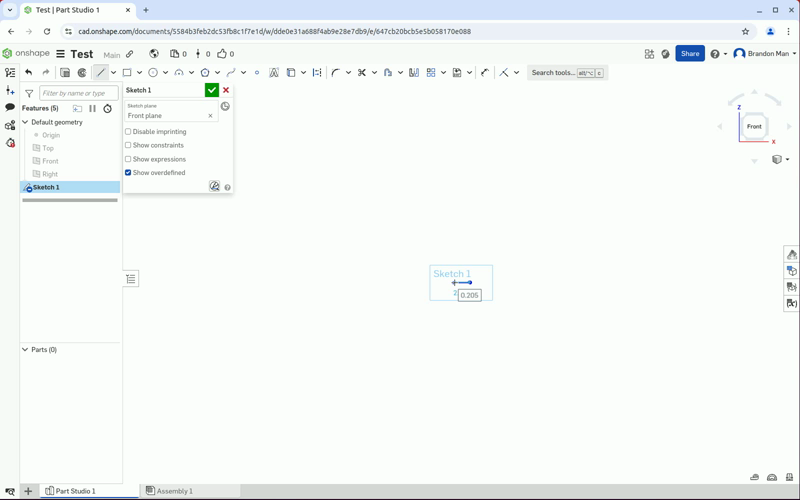
scroll(6)
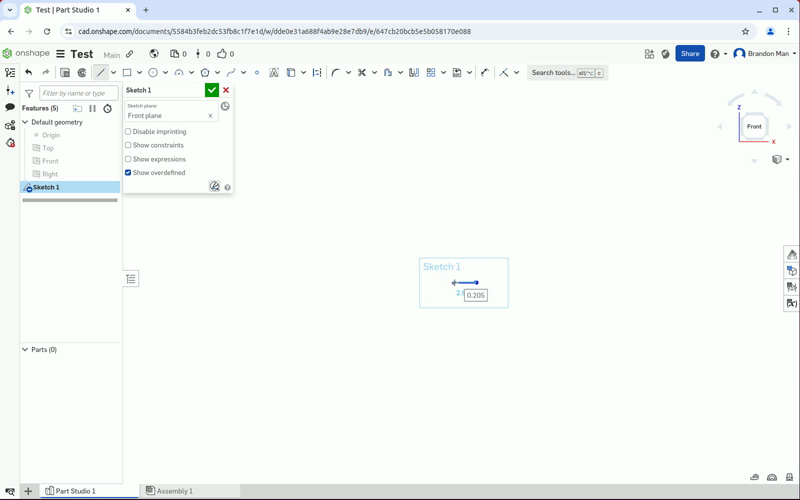
scroll(6)
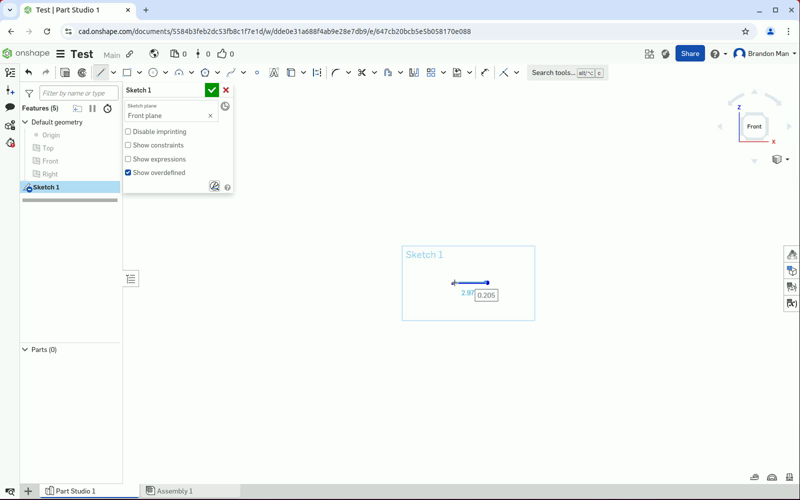
scroll(6)
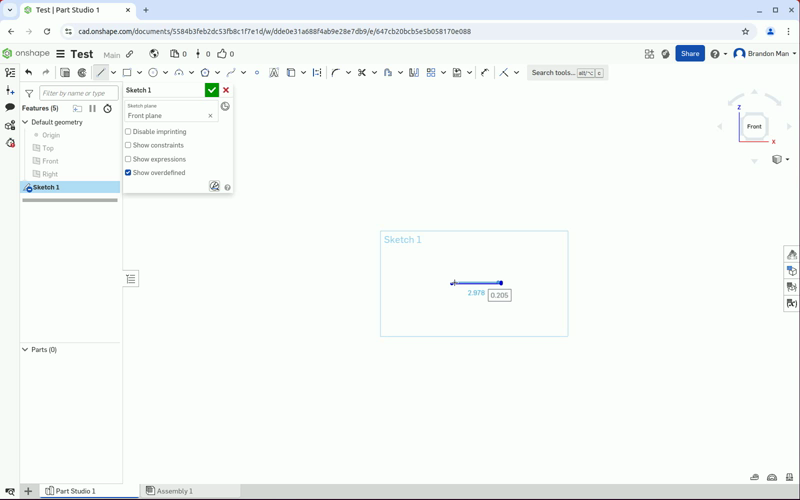
scroll(6)
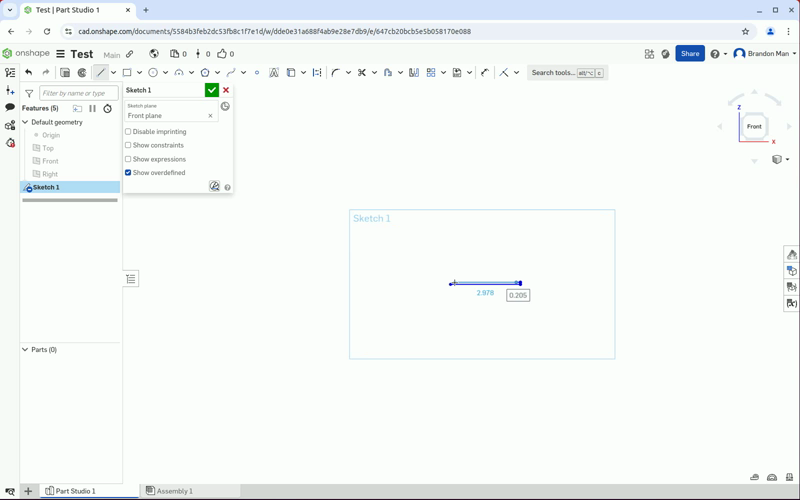
scroll(6)
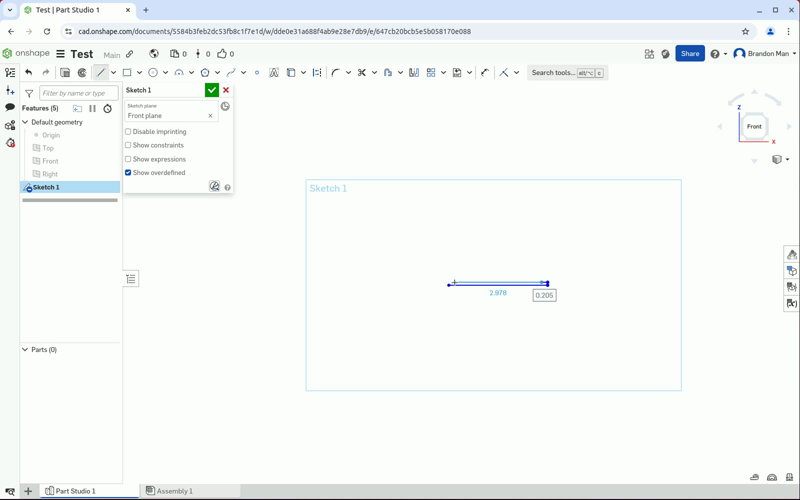
scroll(6)
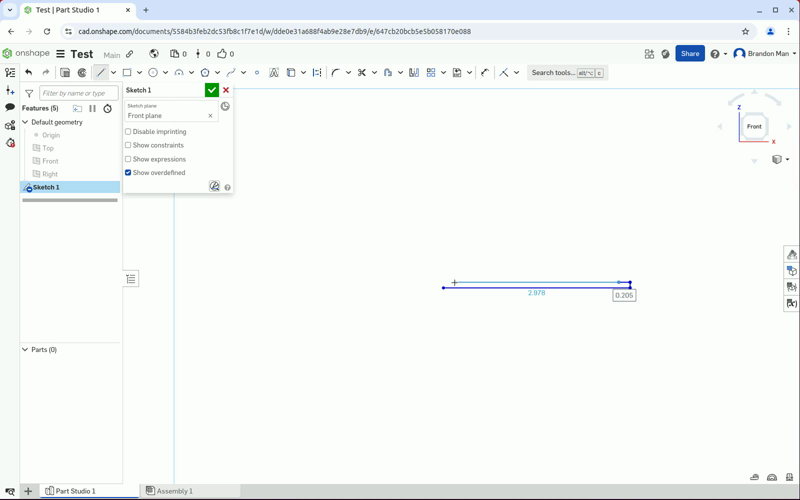
click(454, 282)
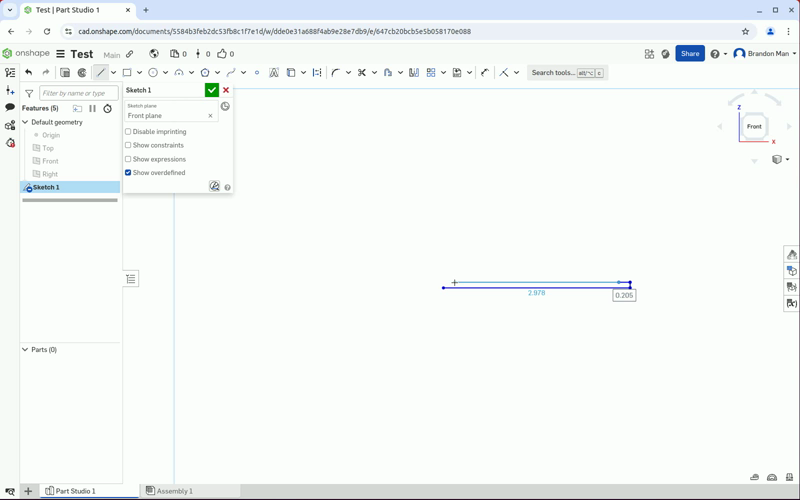
scroll(-6)
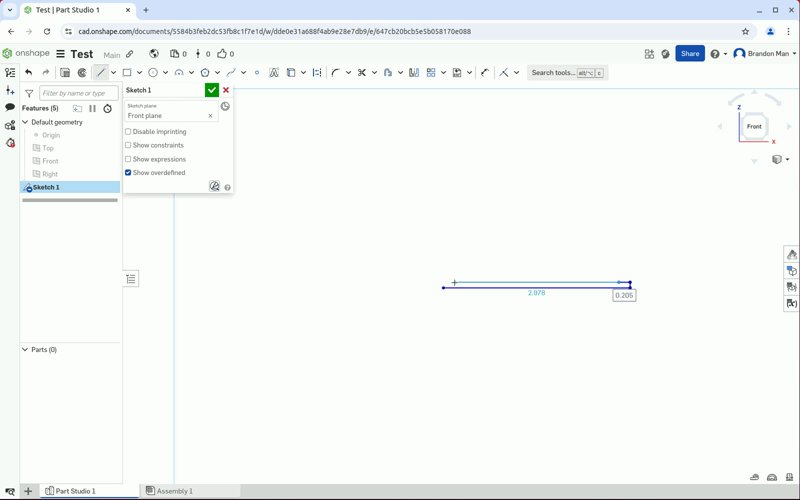
scroll(-6)
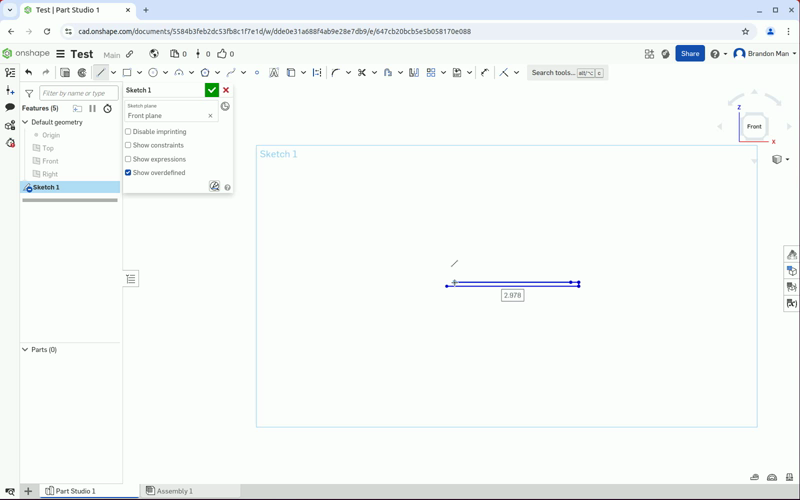
scroll(-6)
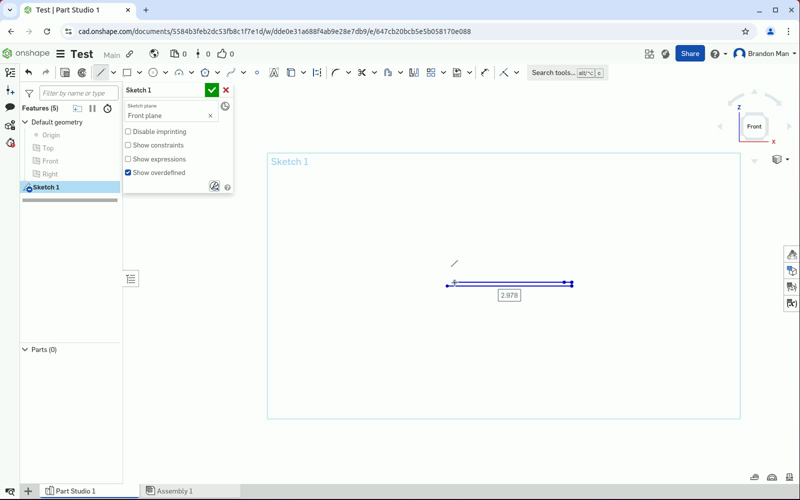
scroll(-6)
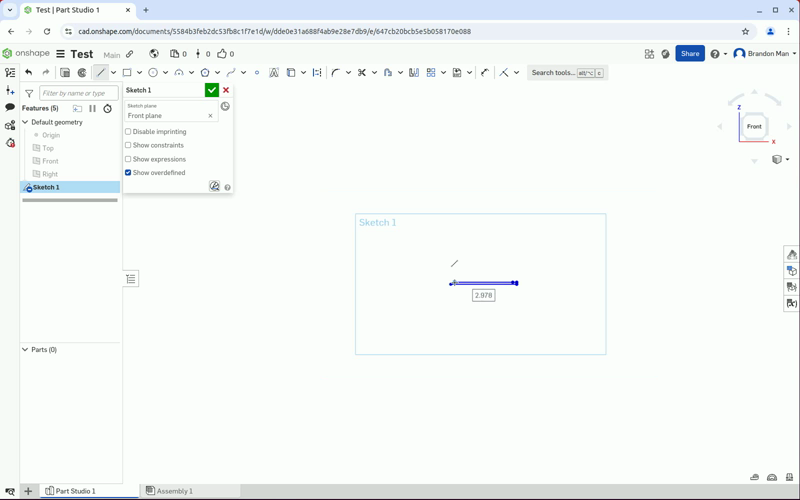
scroll(-6)
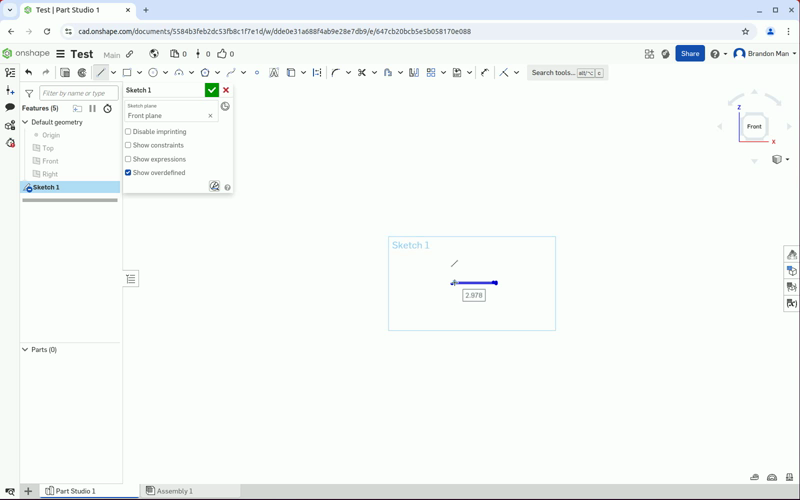
scroll(-6)
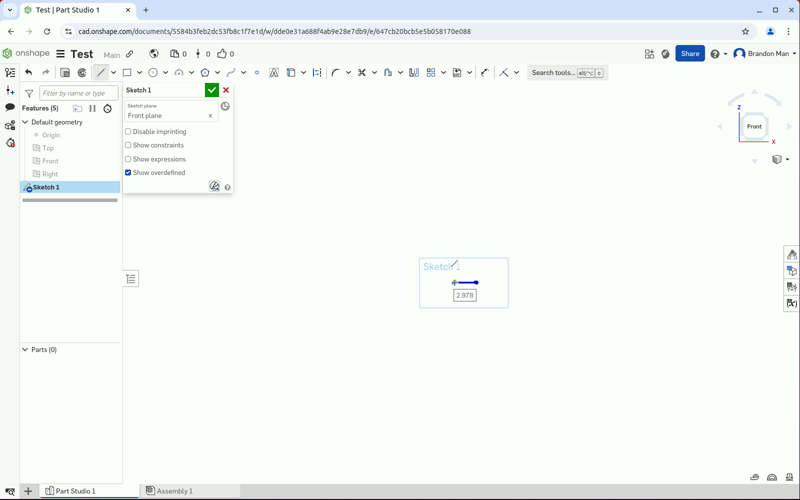
scroll(-6)
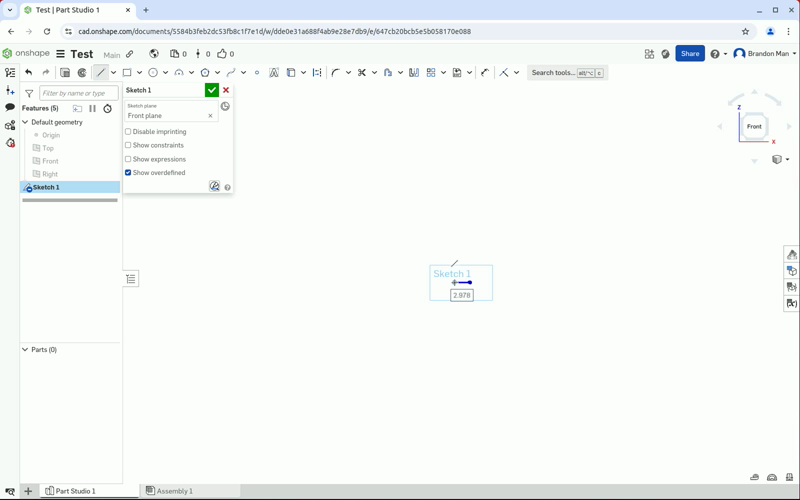
key_up(shift)
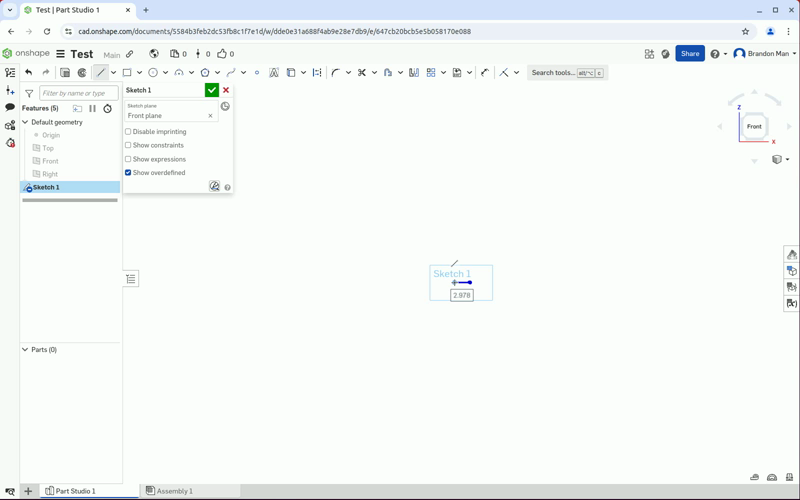
key_down(shift)
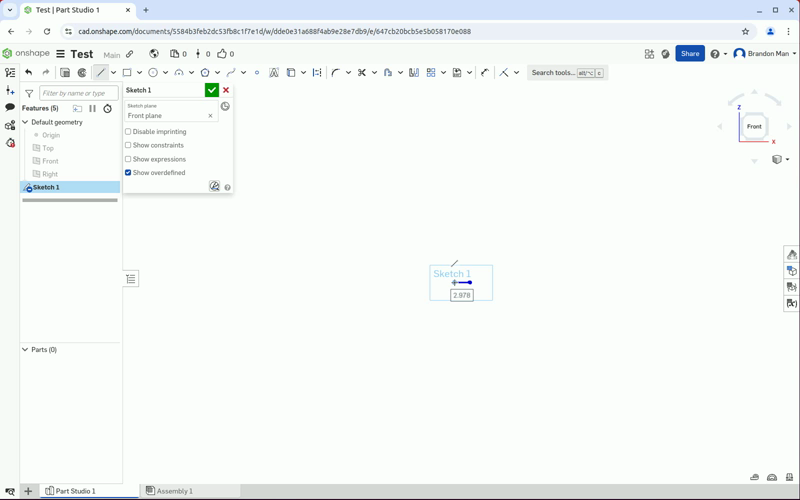
key_up(shift)
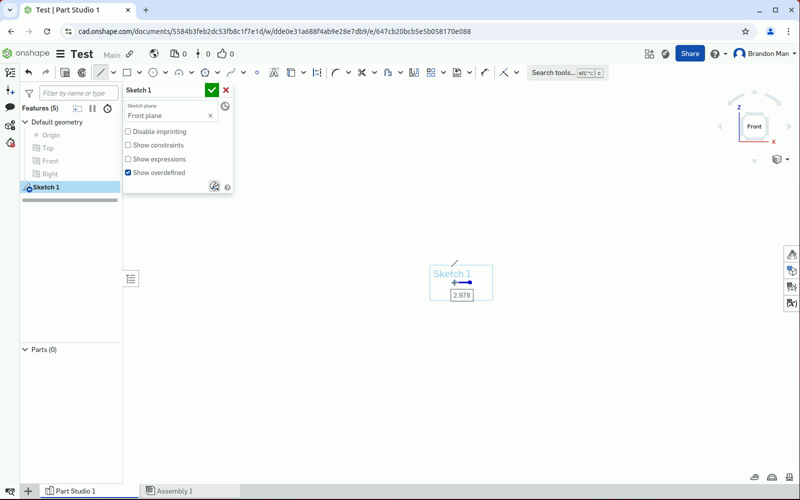
key_down(shift)
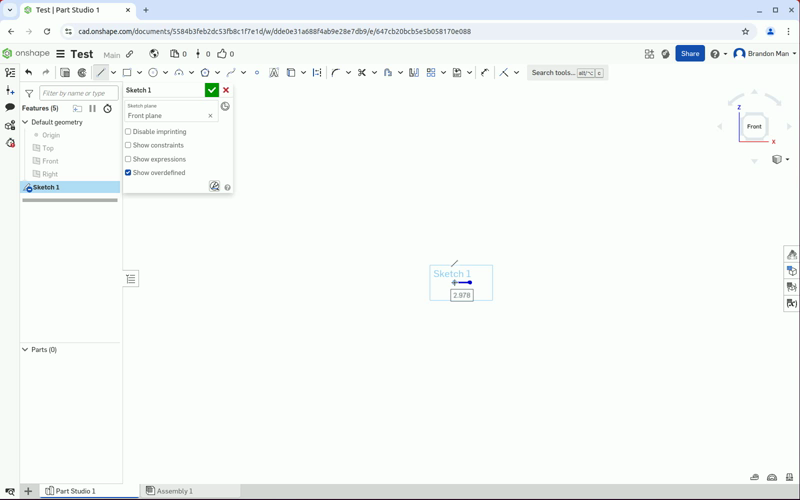
mouse_move(484, 282)
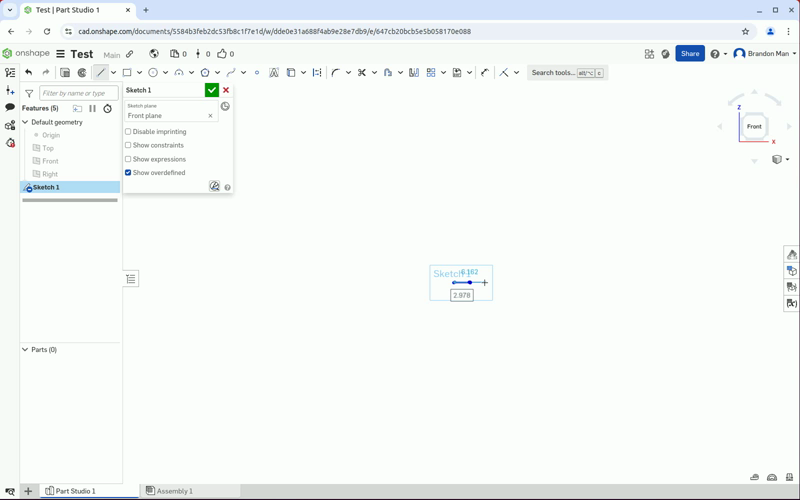
mouse_move(453, 282)
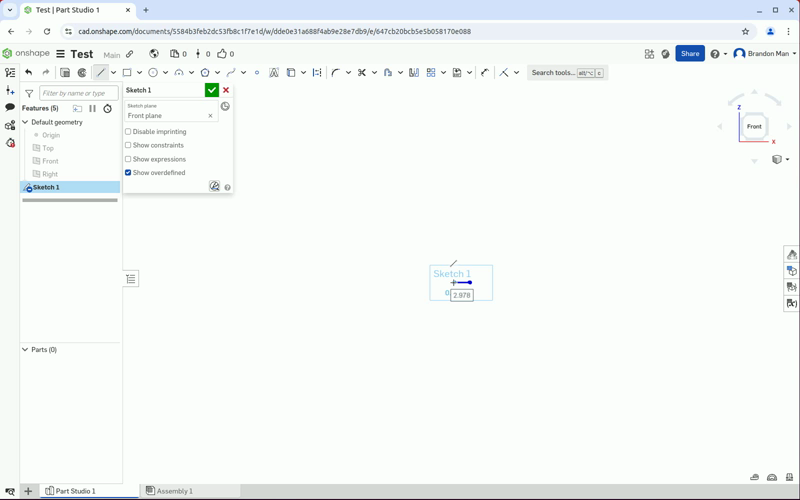
scroll(6)
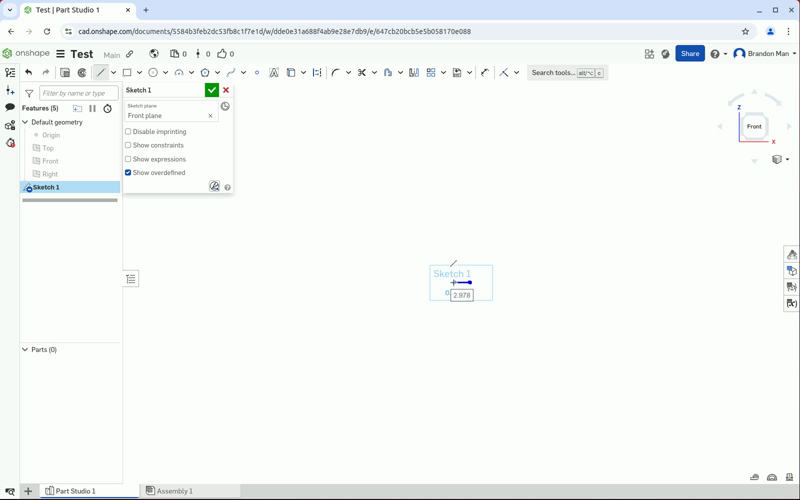
scroll(6)
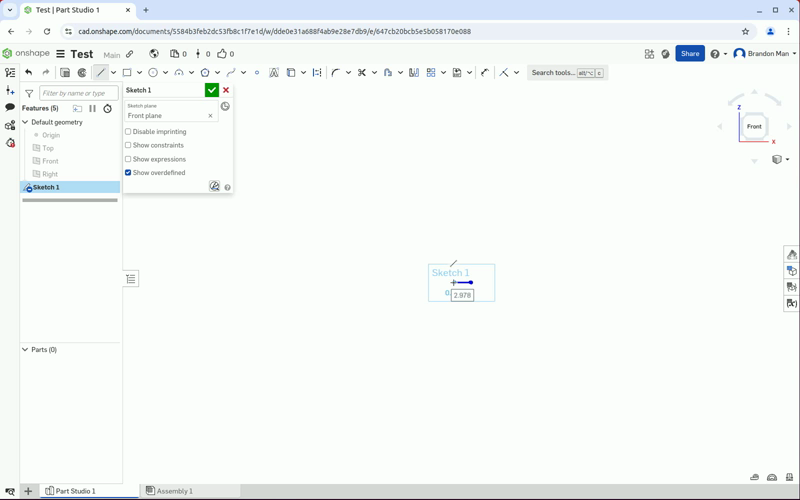
scroll(6)
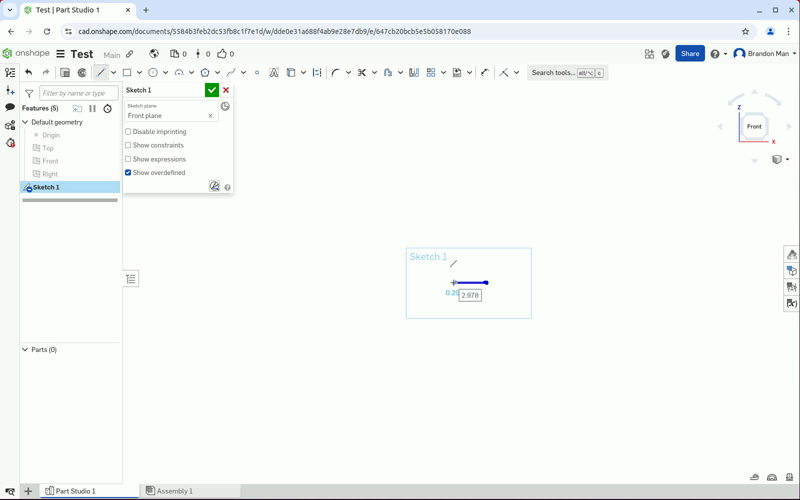
scroll(6)
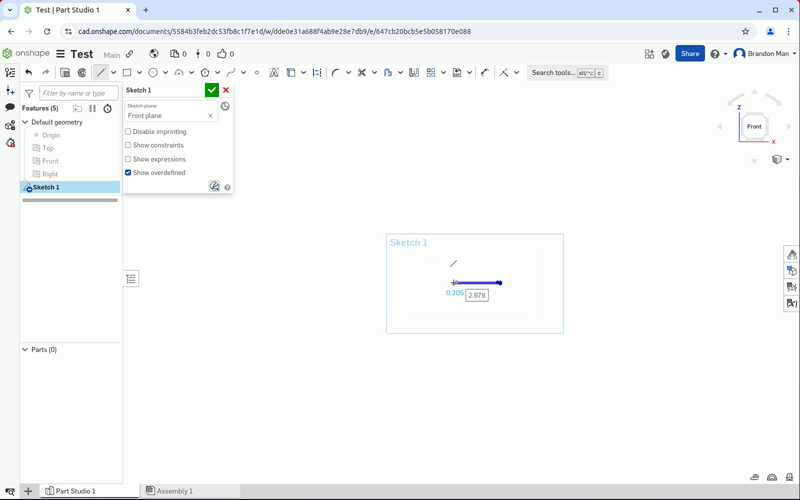
scroll(6)
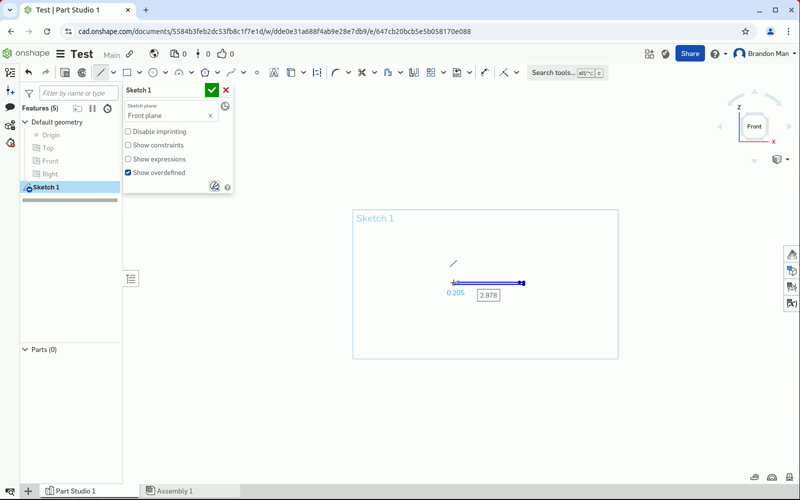
scroll(6)
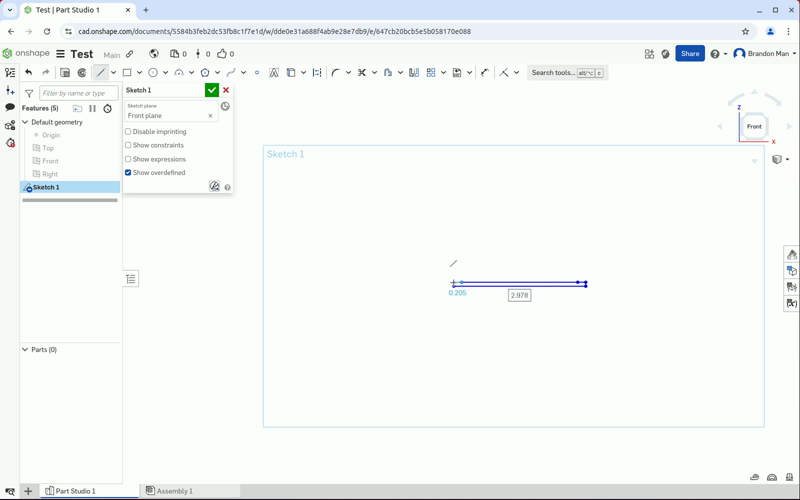
scroll(6)
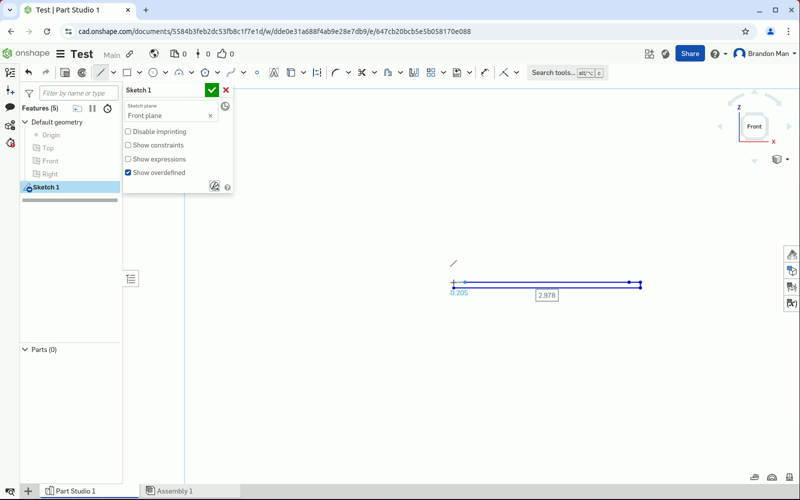
click(453, 282)
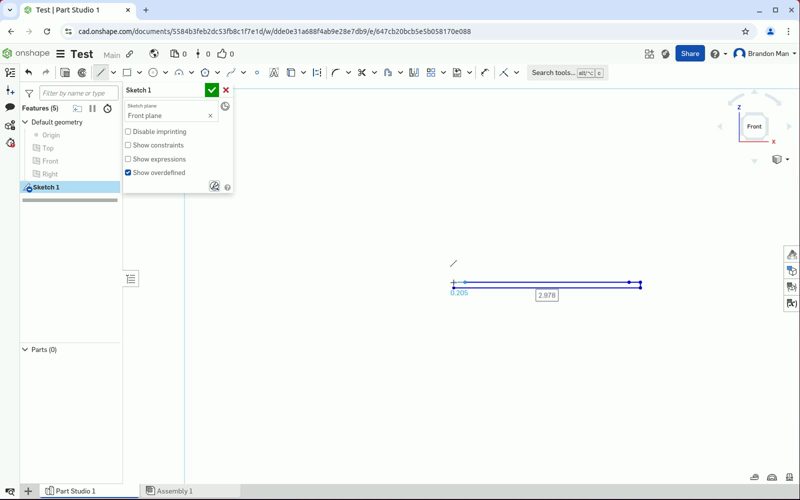
scroll(-6)
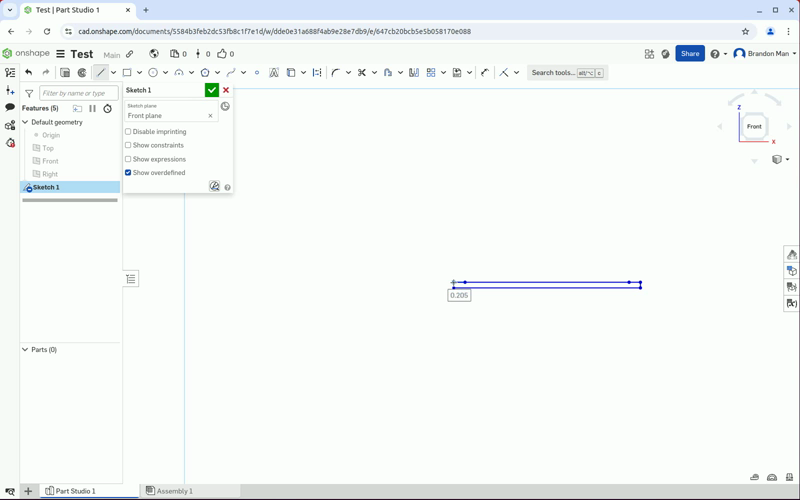
scroll(-6)
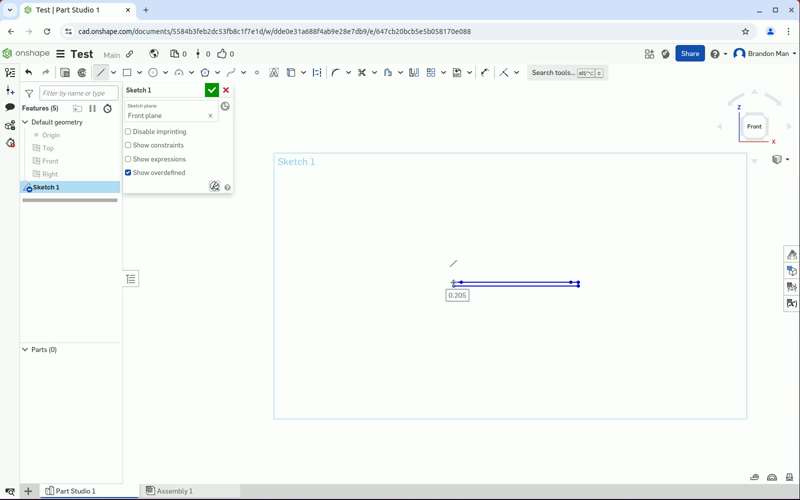
scroll(-6)
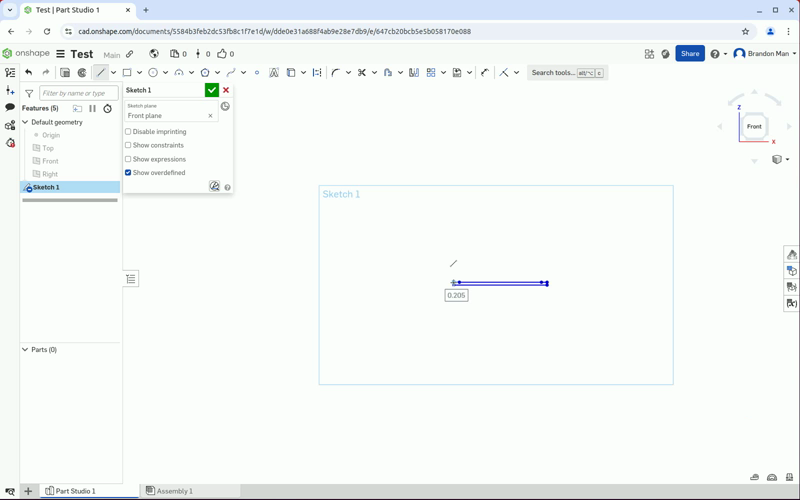
scroll(-6)
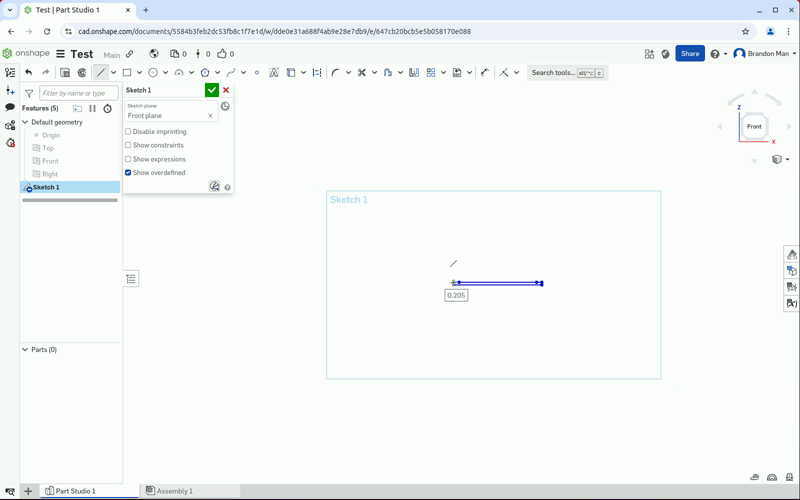
scroll(-6)
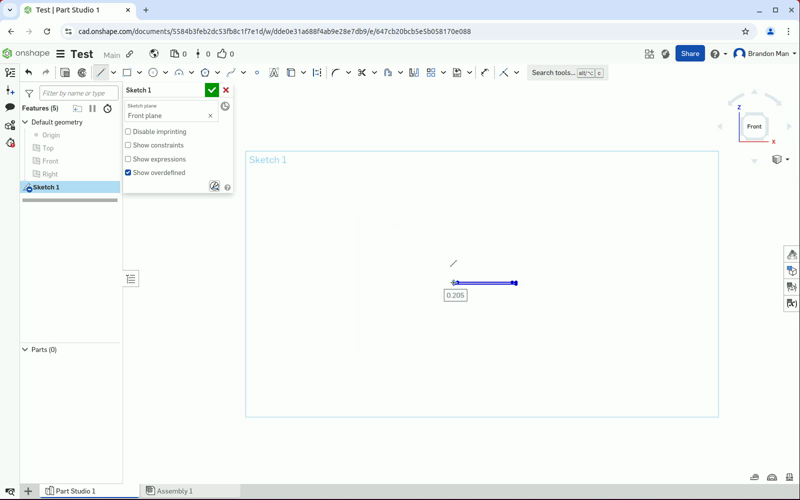
scroll(-6)
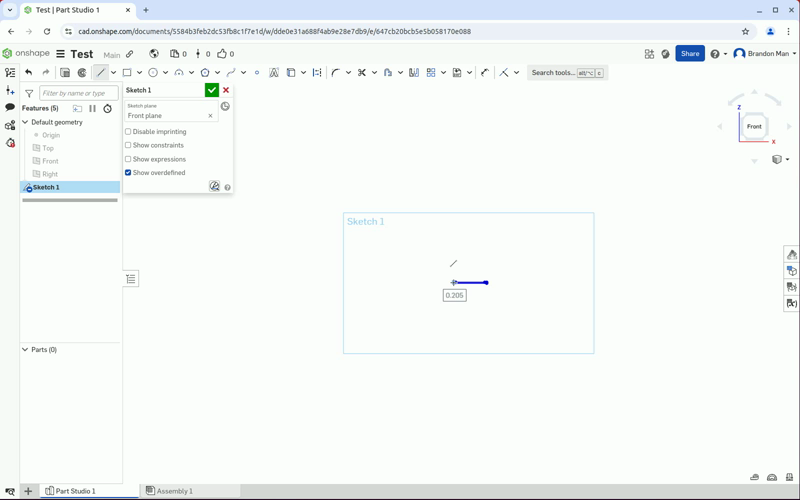
scroll(-6)
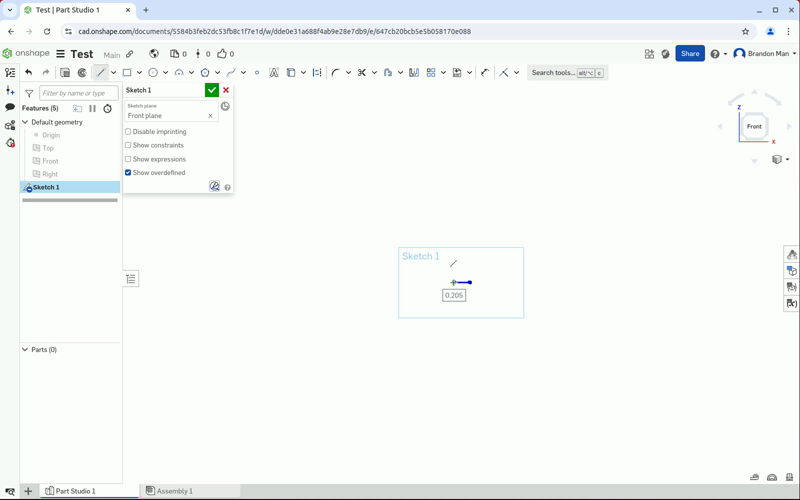
key_up(shift)
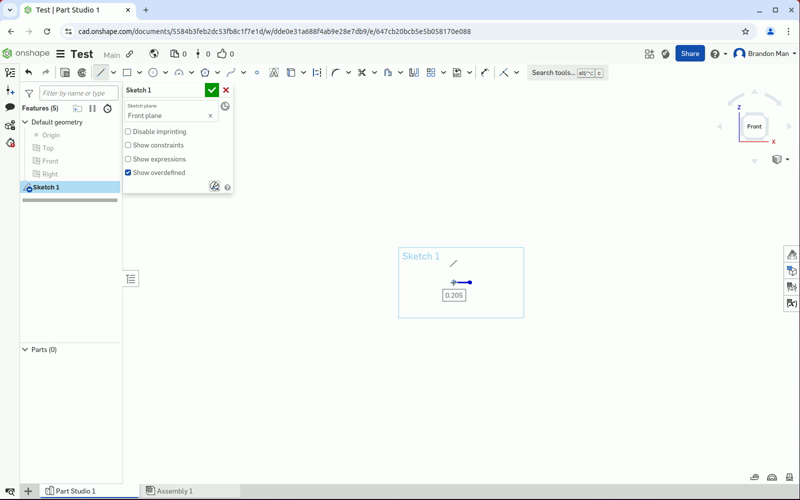
mouse_move(483, 282)
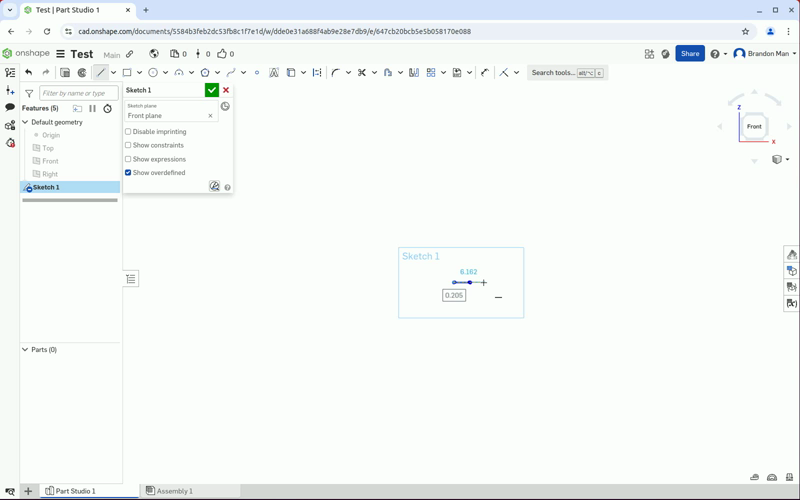
key_down(shift)
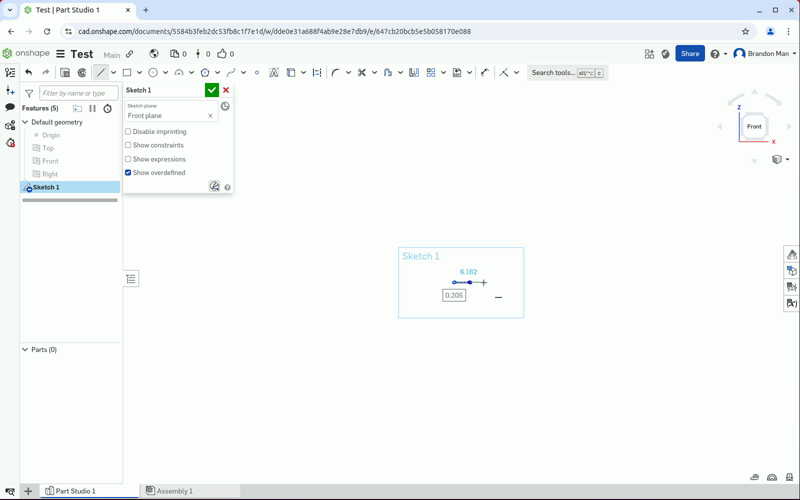
mouse_move(453, 282)
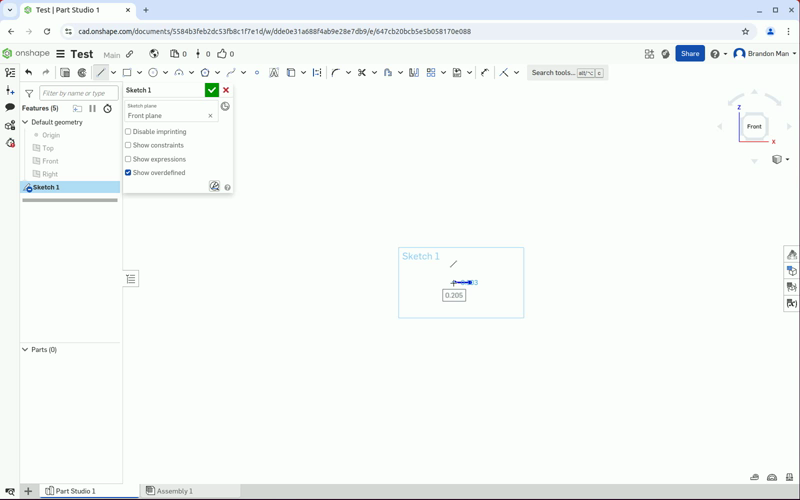
scroll(6)
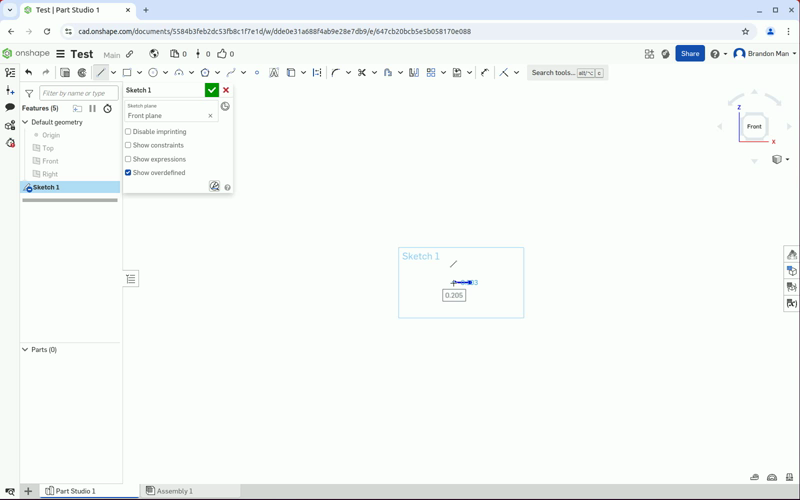
scroll(6)
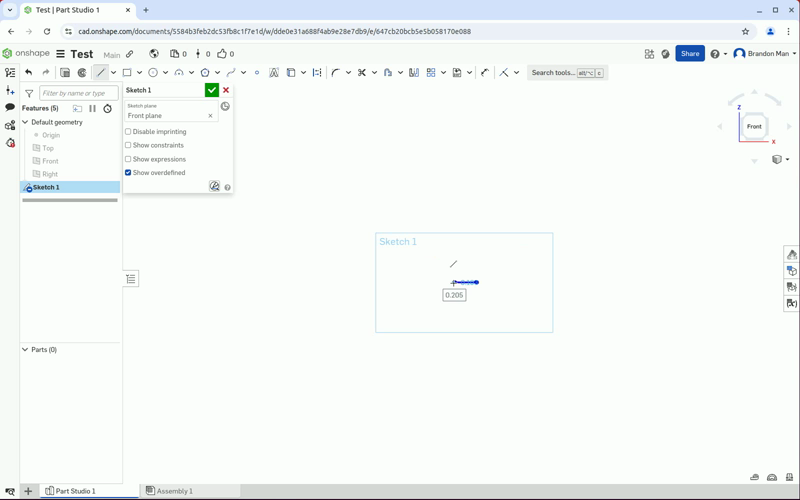
scroll(6)
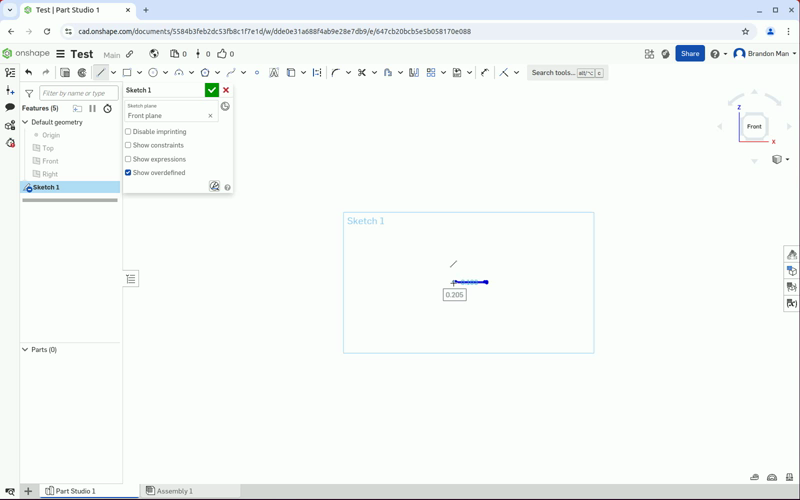
scroll(6)
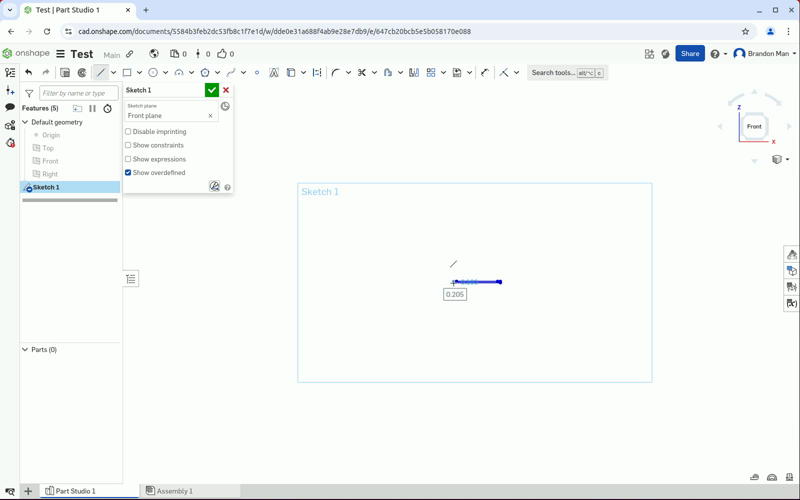
scroll(6)
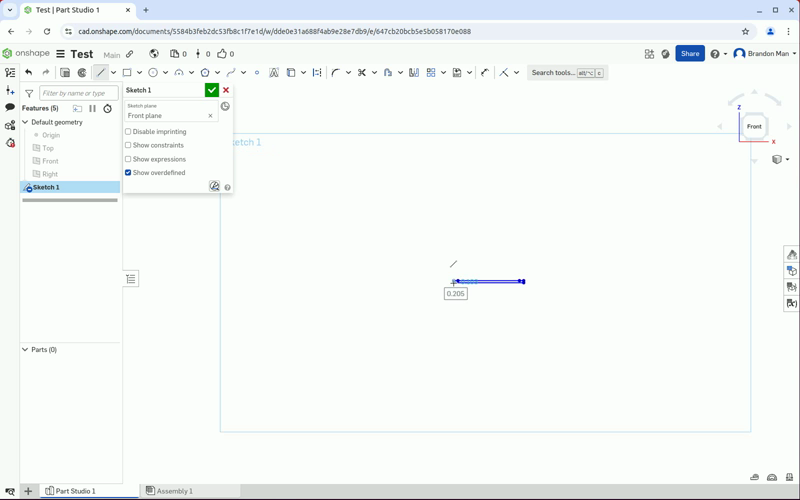
scroll(6)
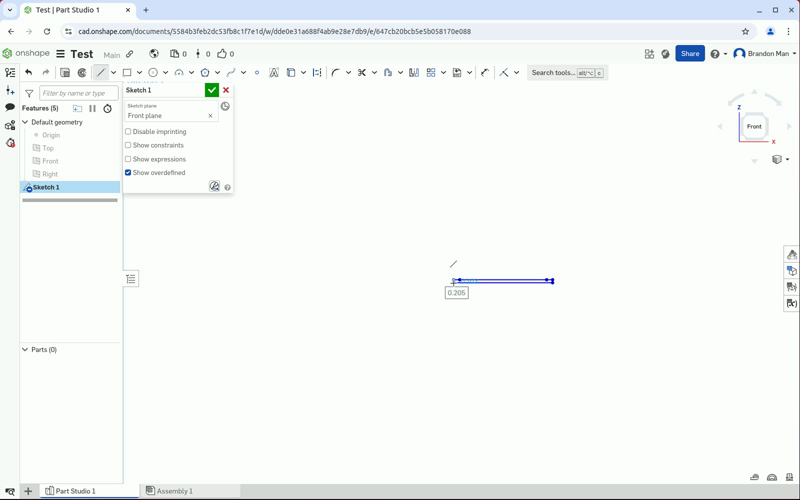
scroll(6)
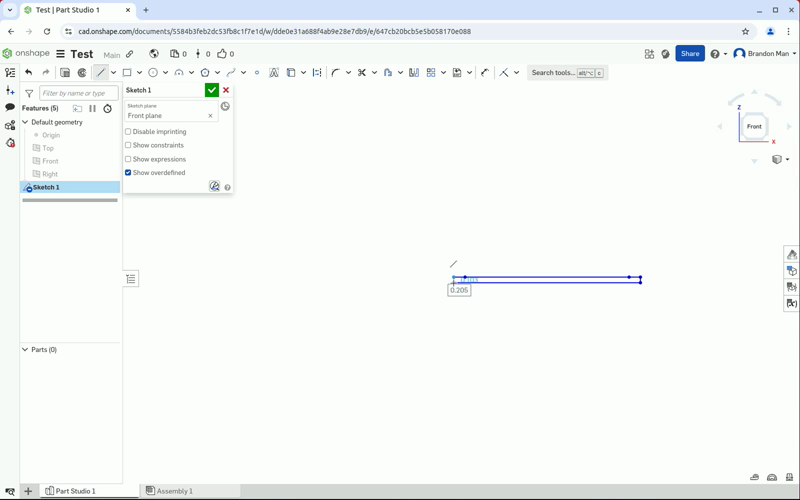
key_up(shift)
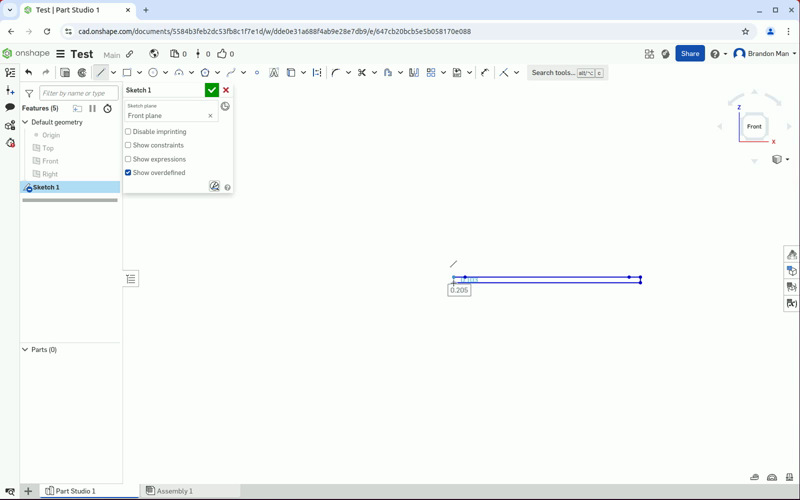
click(453, 282)
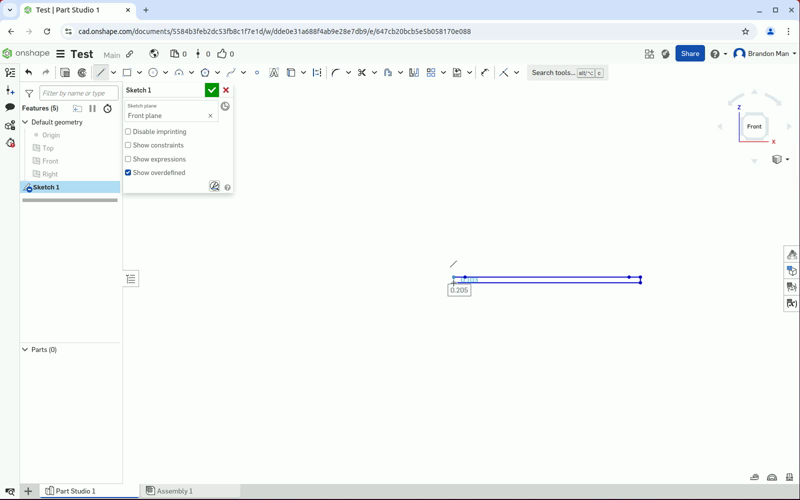
scroll(-6)
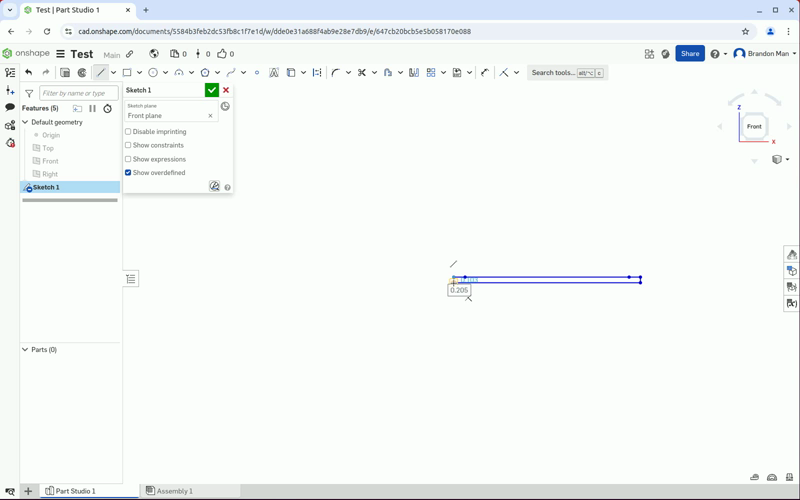
scroll(-6)
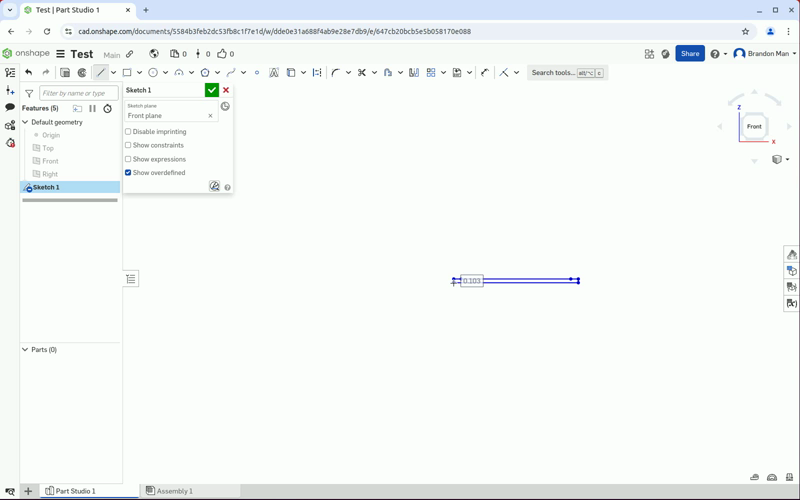
scroll(-6)
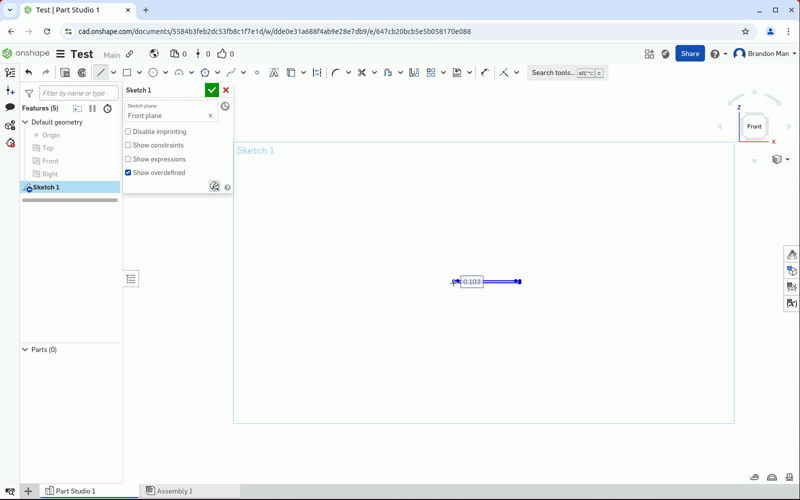
scroll(-6)
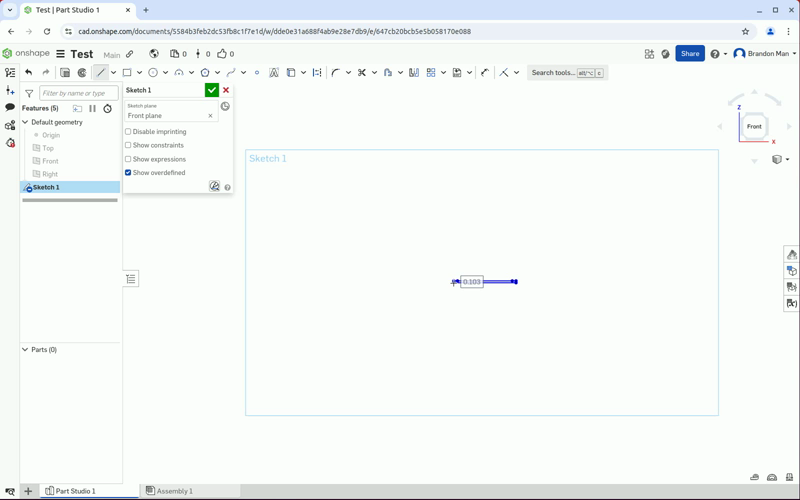
scroll(-6)
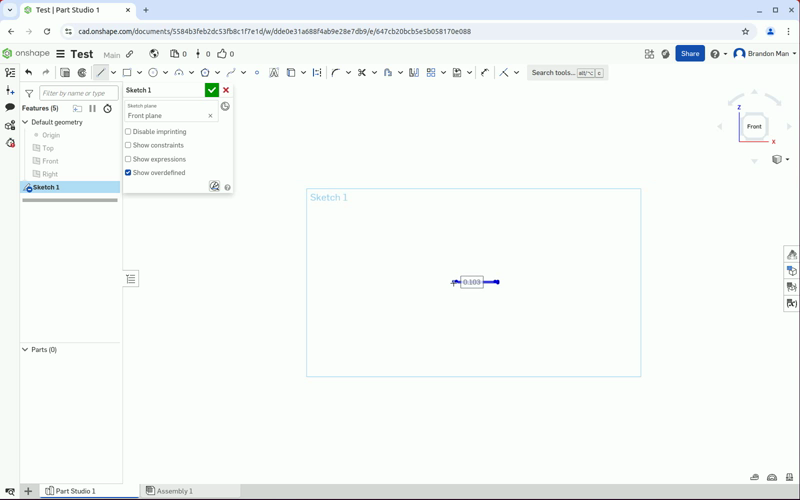
scroll(-6)
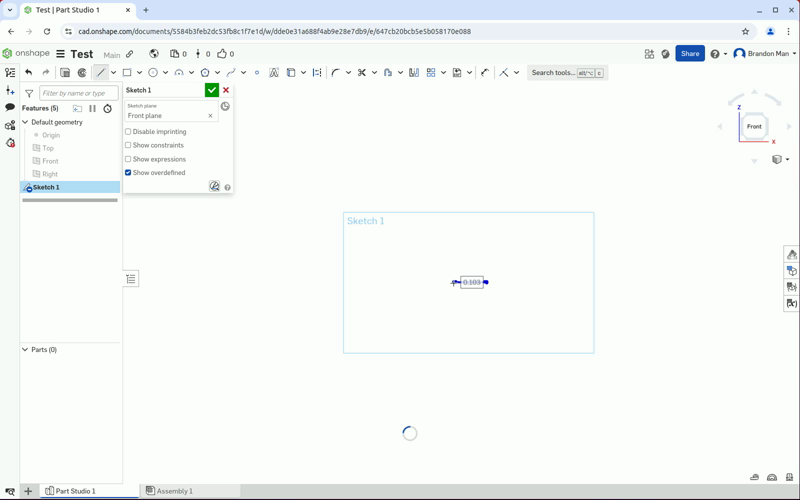
scroll(-6)
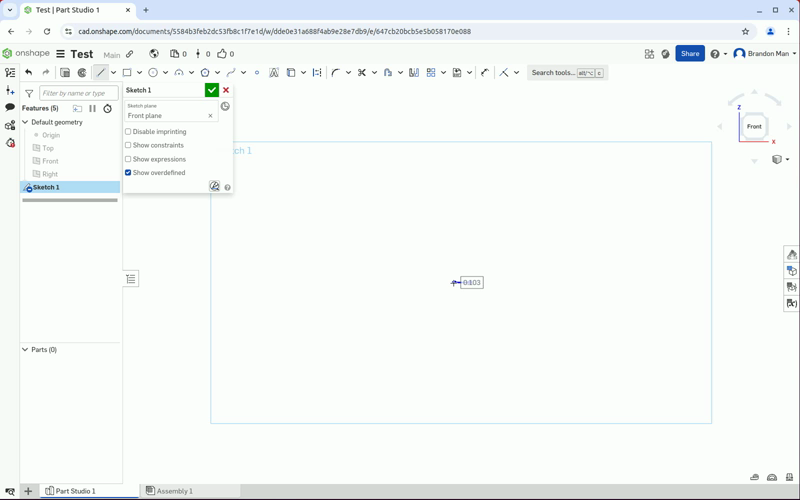
key(esc)
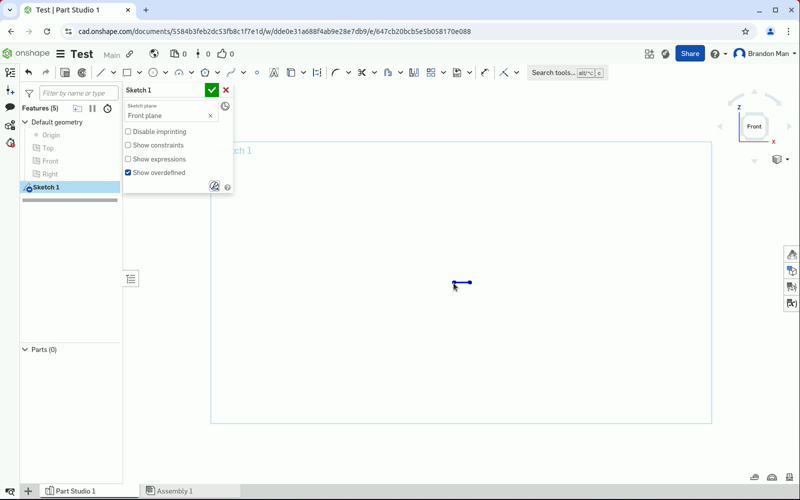
mouse_move(465, 282)
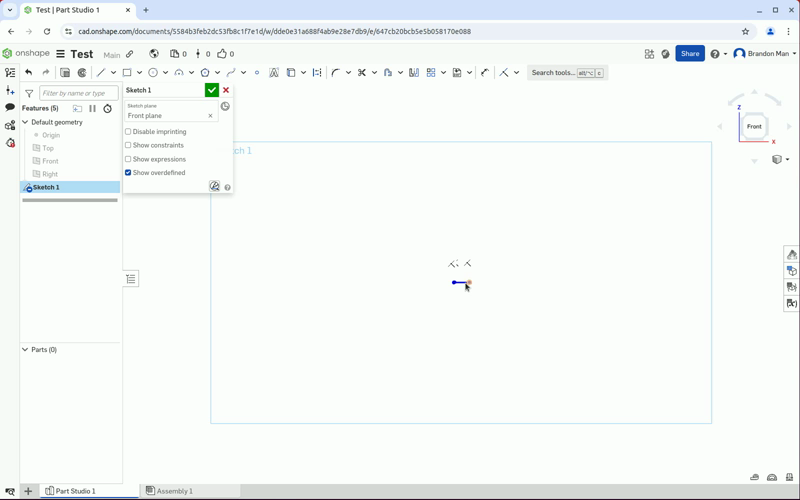
scroll(6)
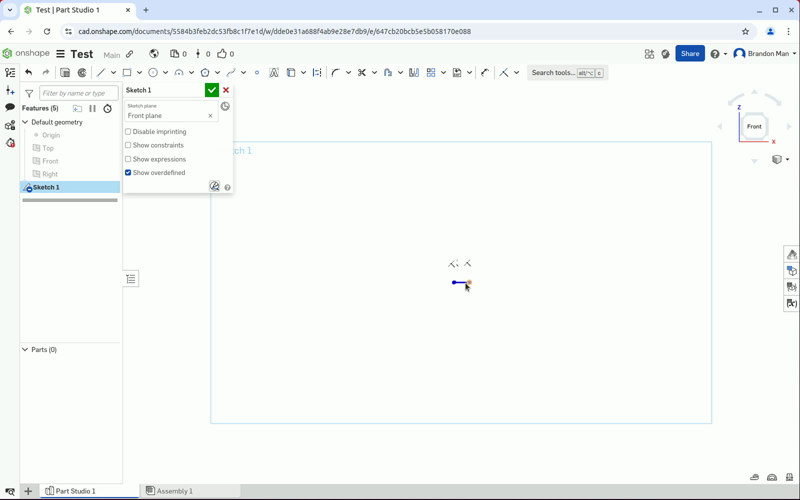
scroll(6)
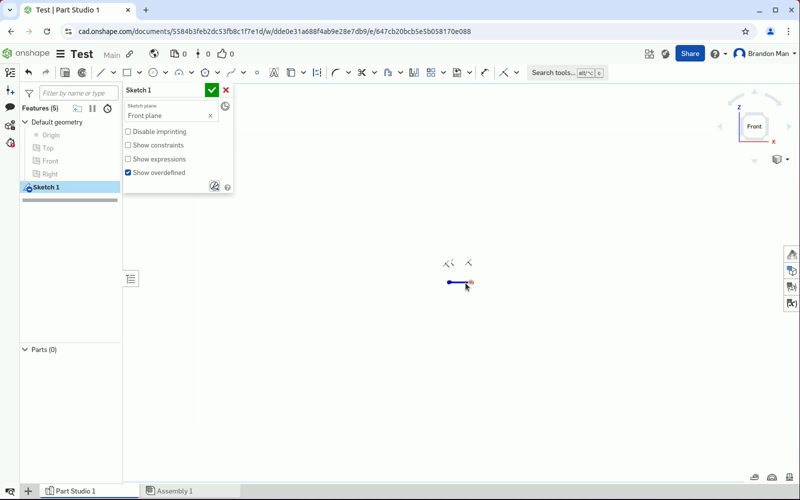
scroll(6)
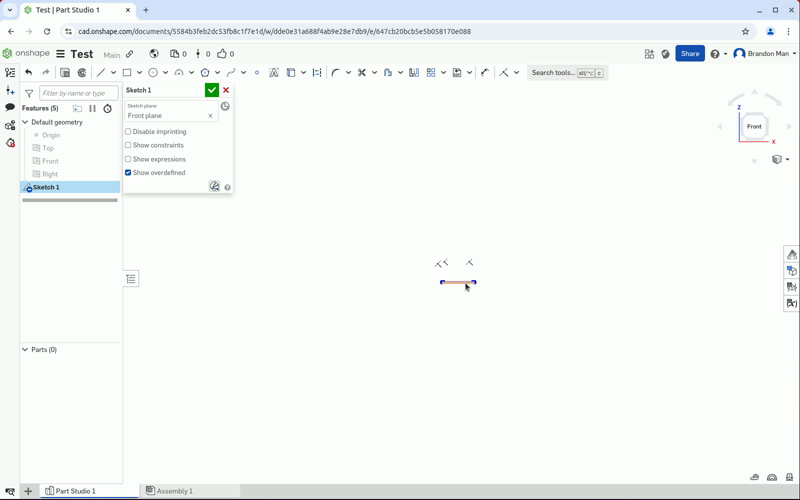
scroll(6)
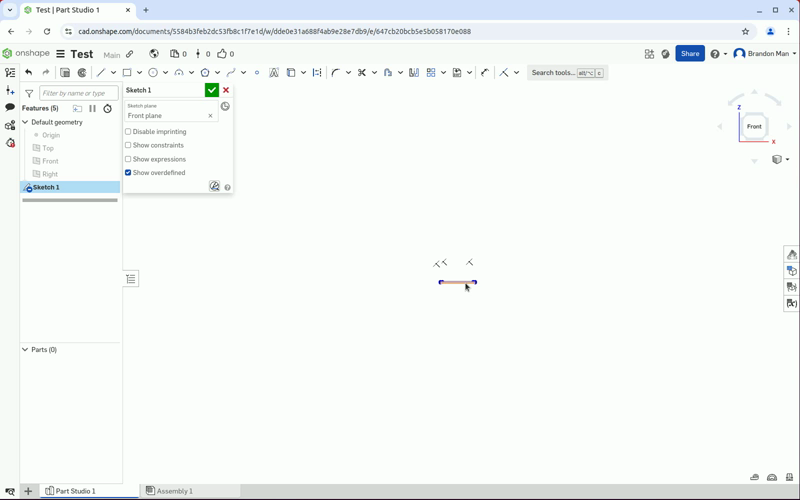
scroll(6)
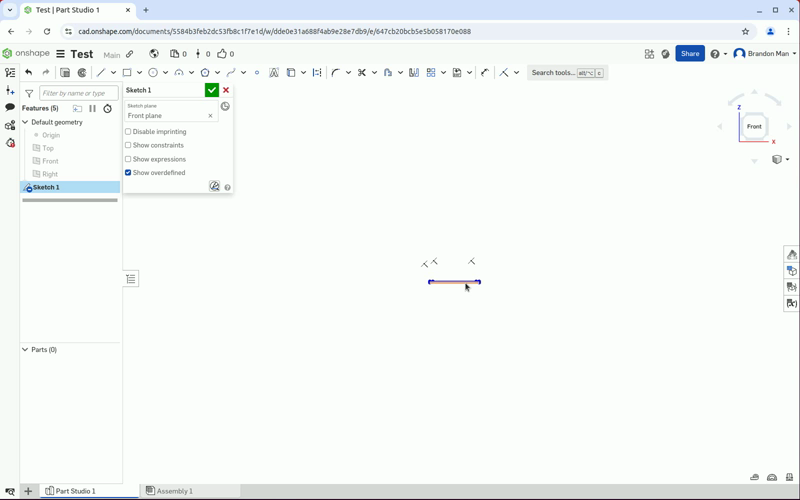
scroll(6)
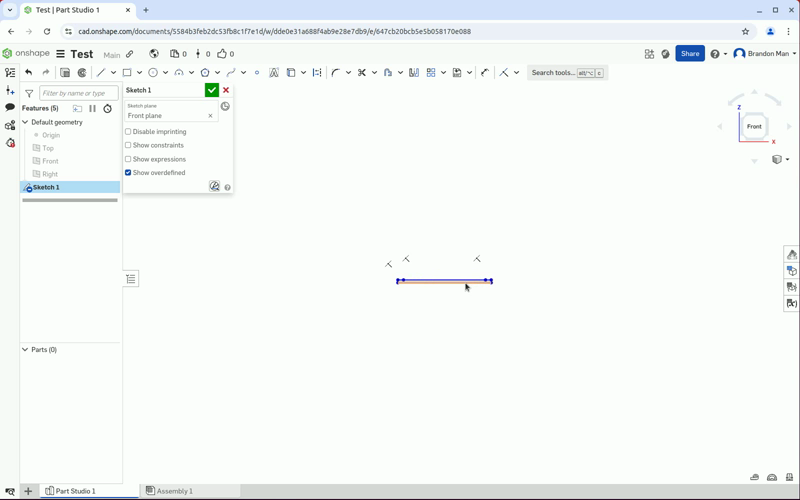
scroll(6)
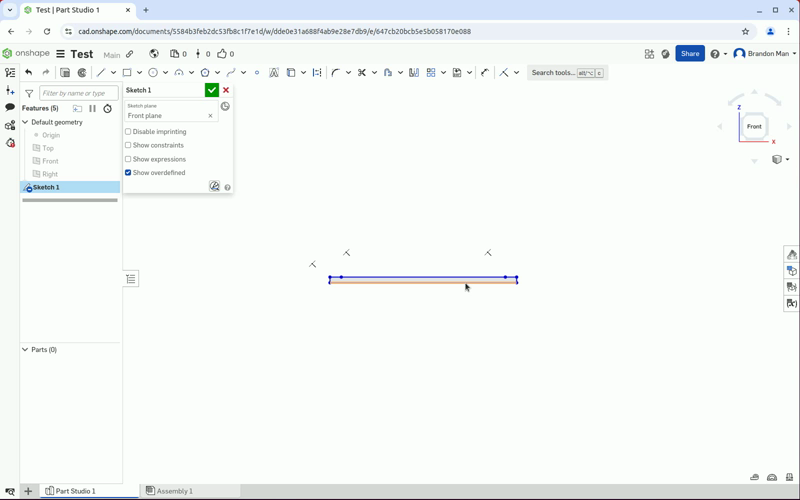
click(465, 282)
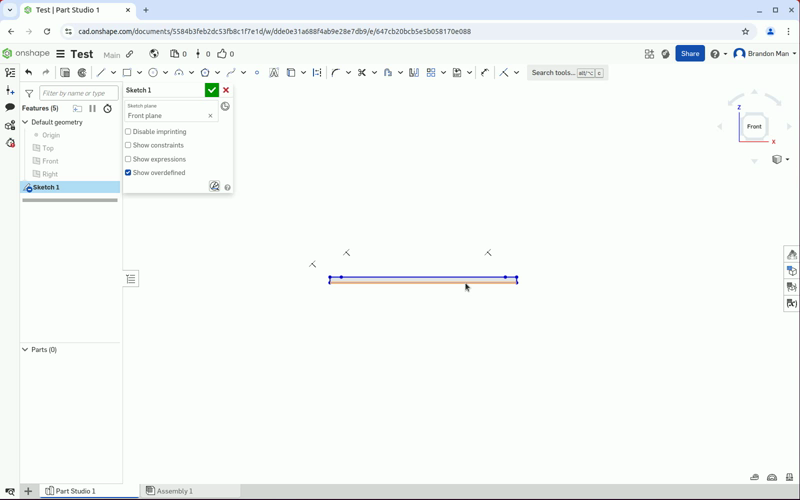
scroll(-6)
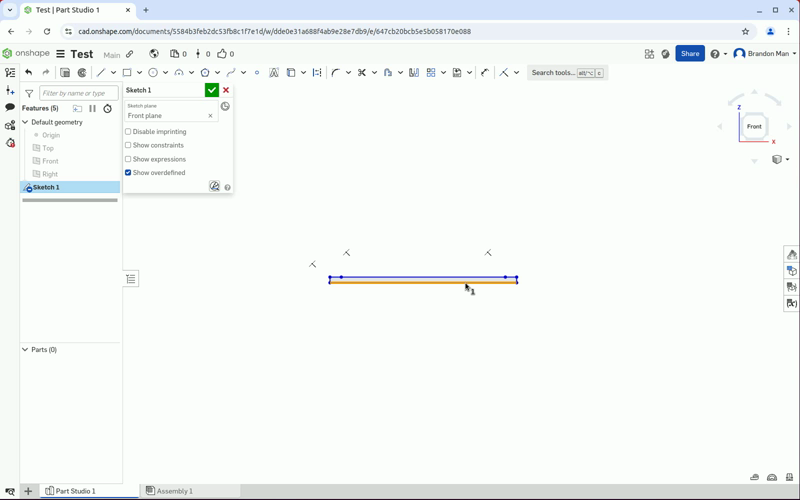
scroll(-6)
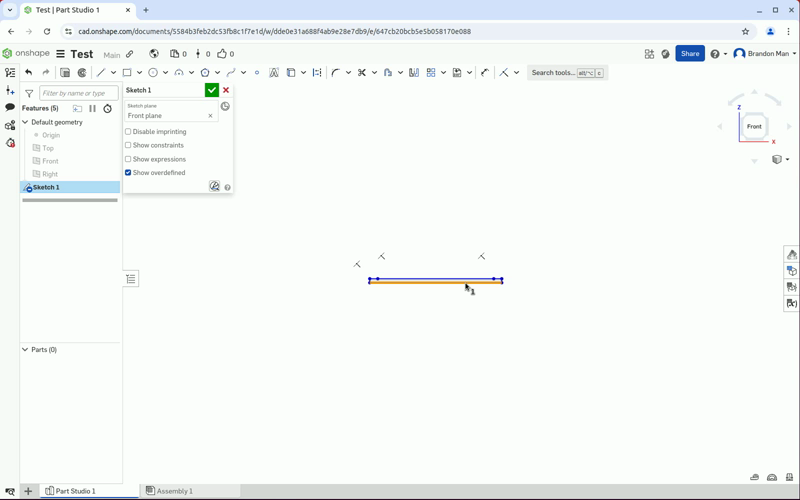
scroll(-6)
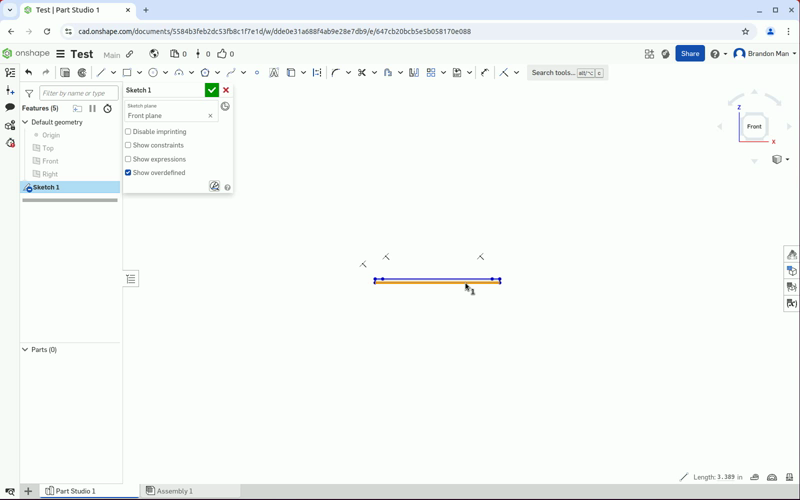
scroll(-6)
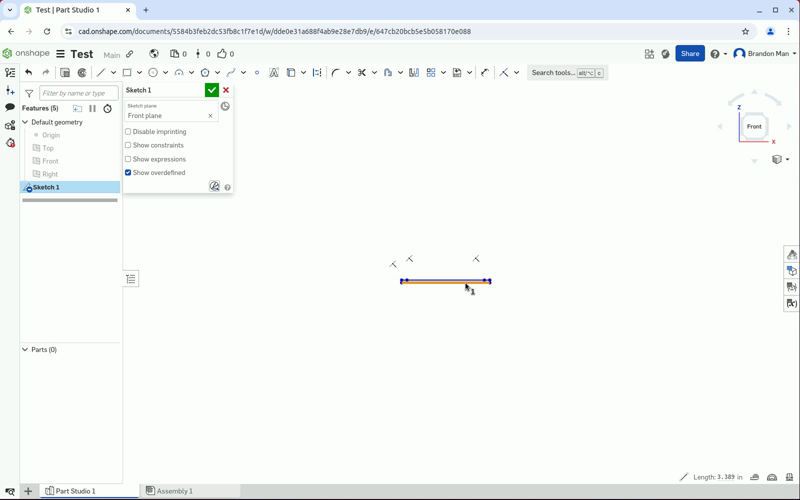
scroll(-6)
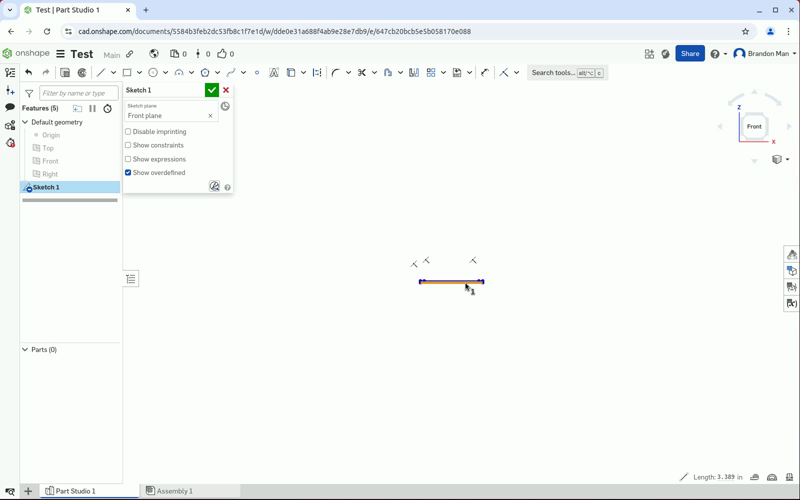
scroll(-6)
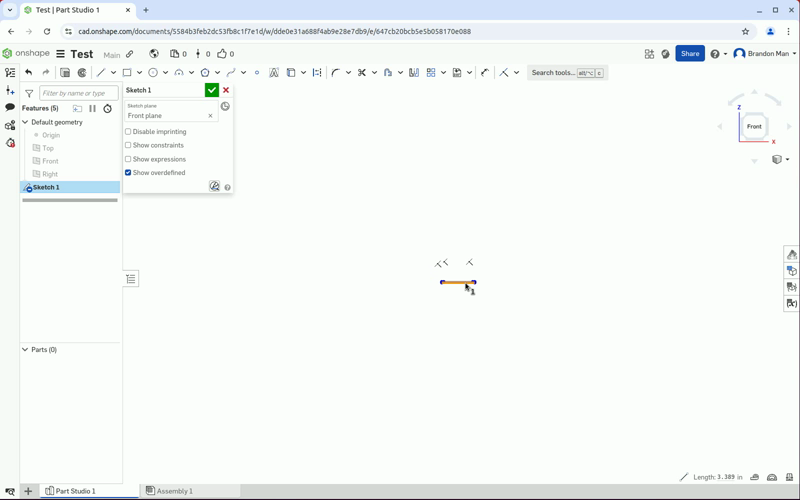
scroll(-6)
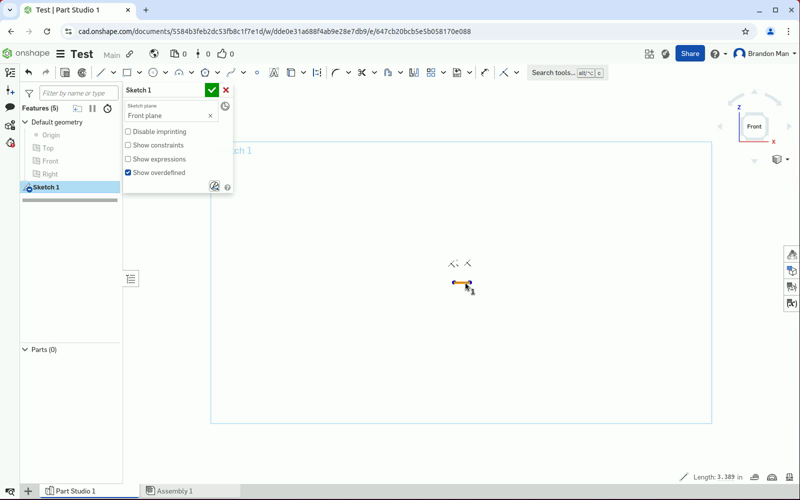
mouse_move(73, 352)
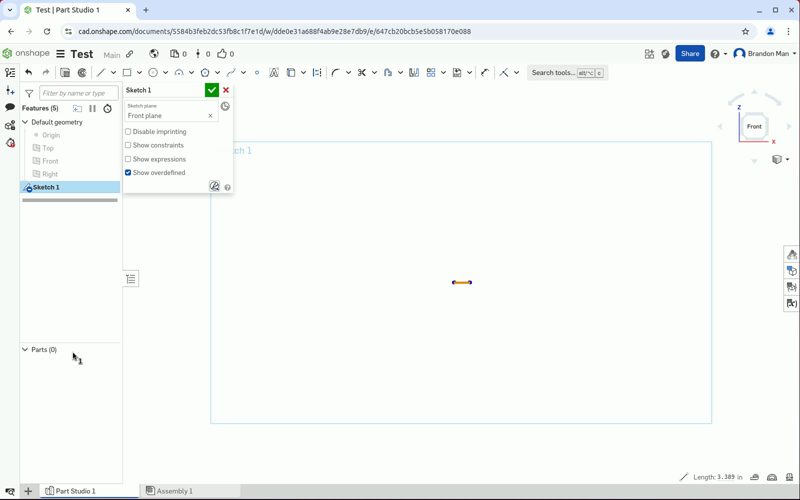
key(shift+y)
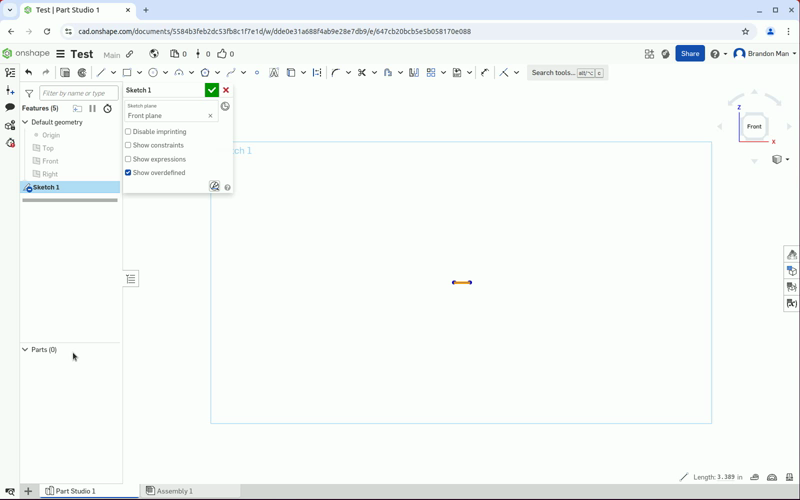
key(shift+e)
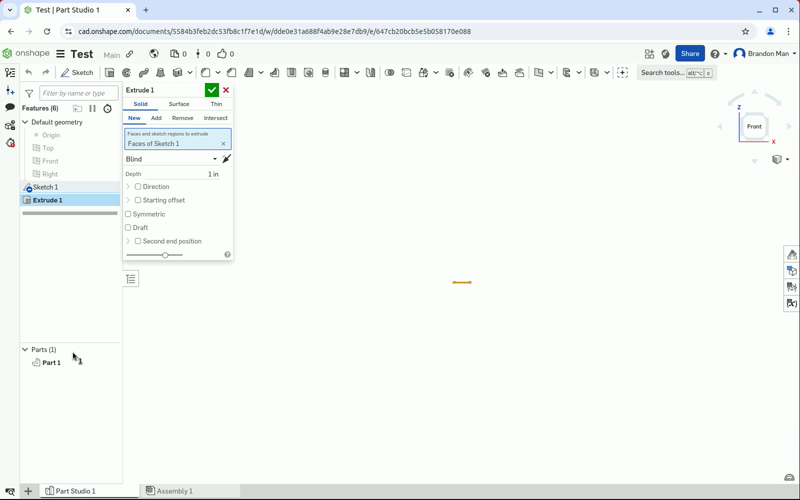
mouse_move(143, 106)
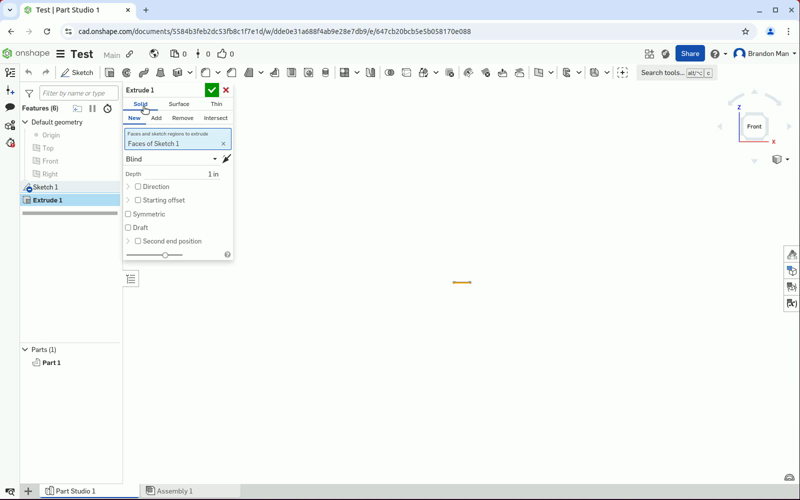
click(143, 106)
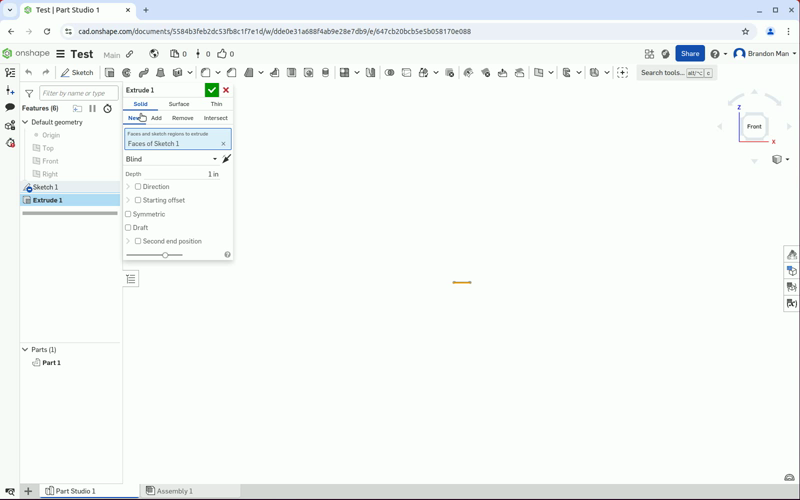
mouse_move(137, 120)
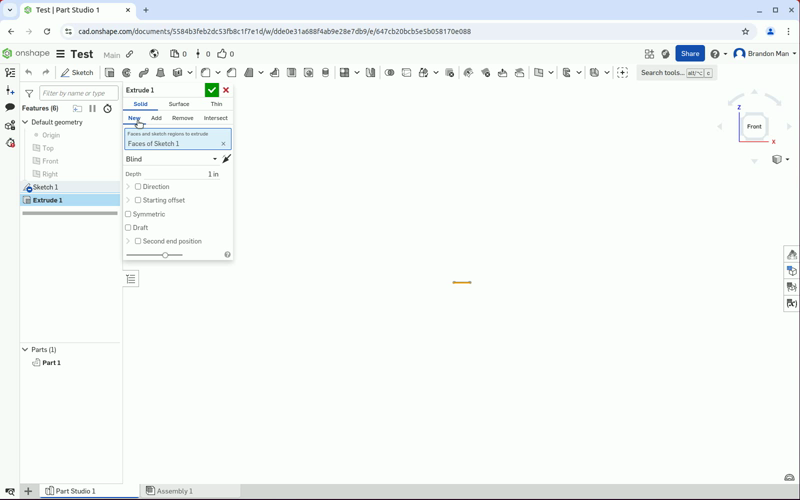
click(137, 120)
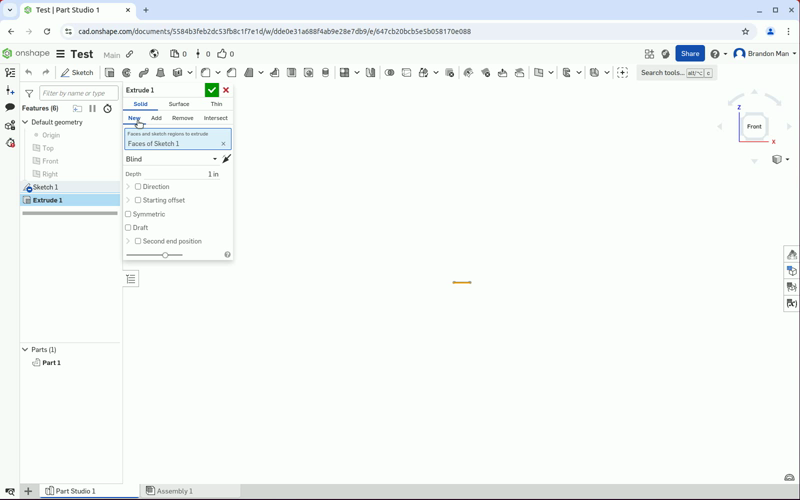
key(tab, 4)
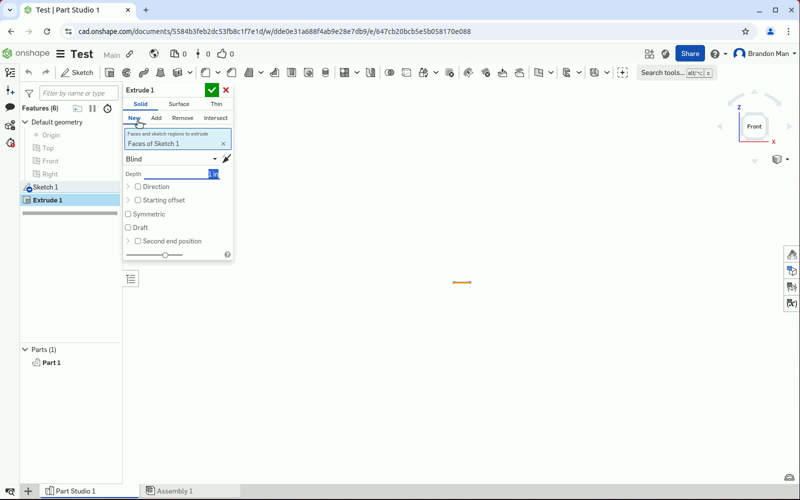
text(23.108)
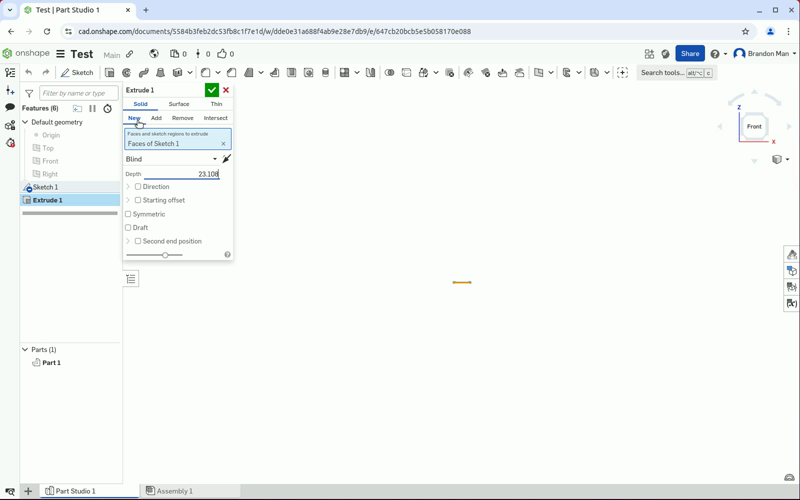
key(enter)
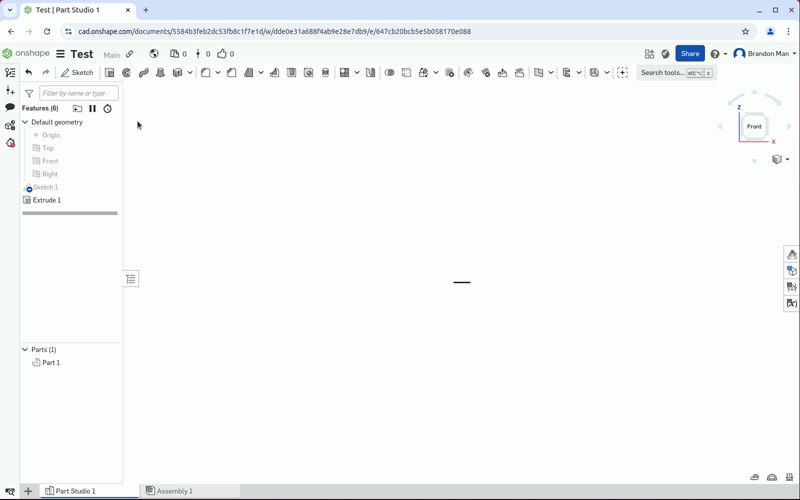
key(shift+h)
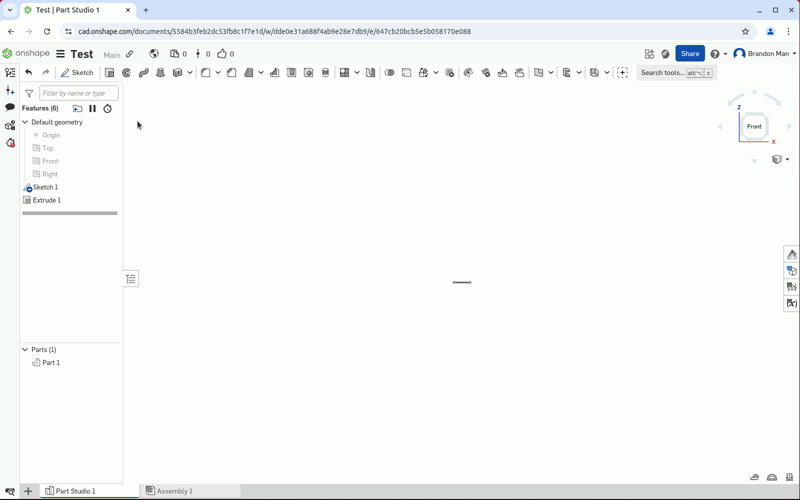
key(shift+h)
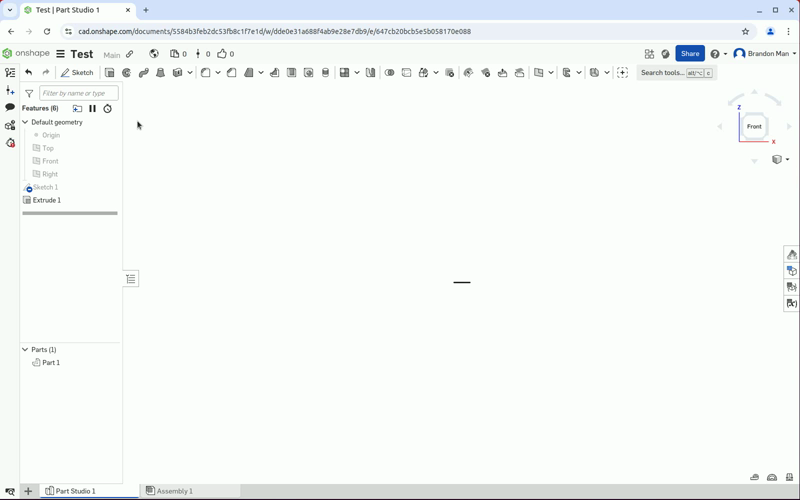
mouse_move(73, 189)
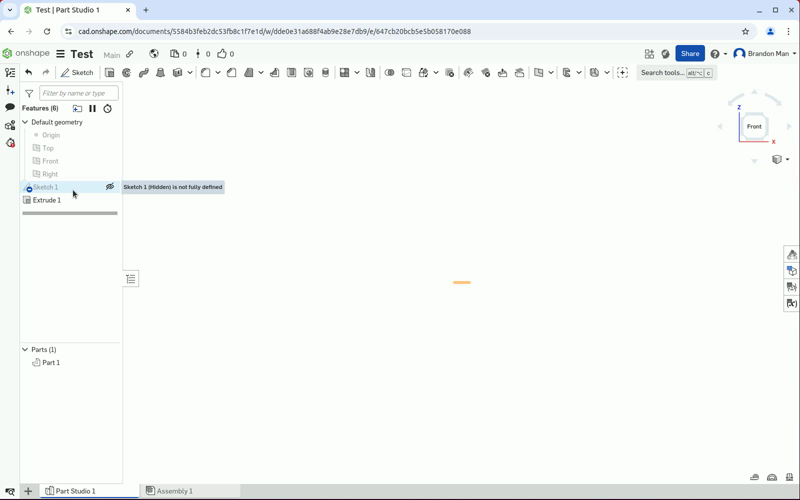
click(73, 189)
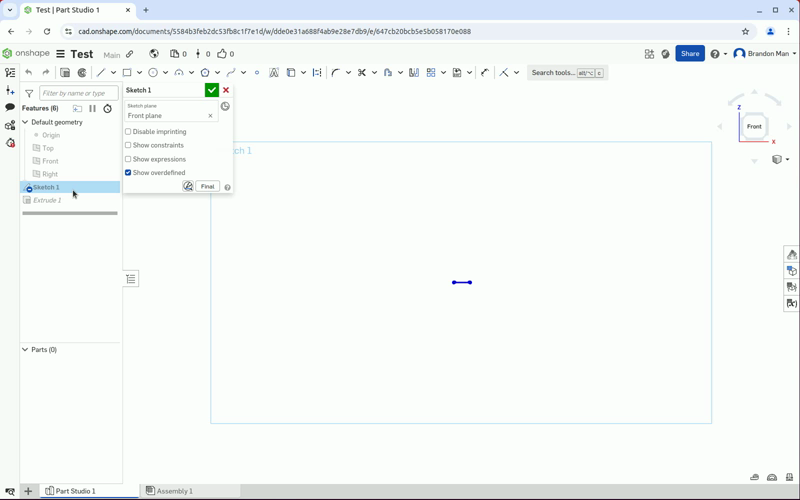
mouse_move(229, 92)
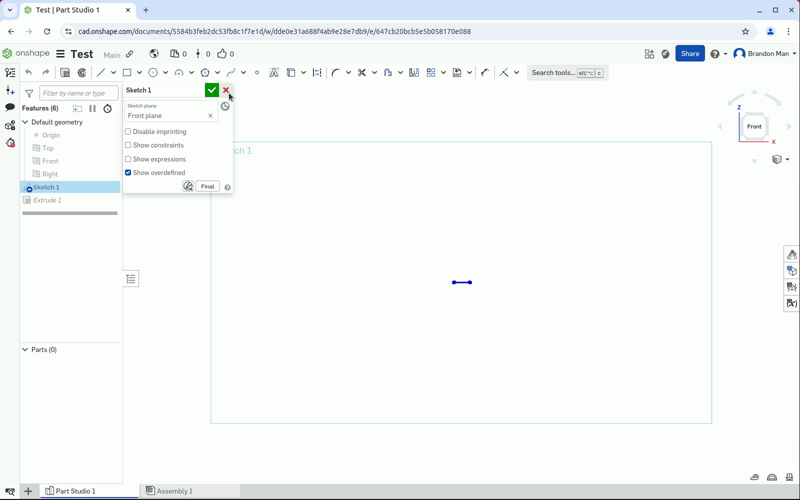
click(229, 92)
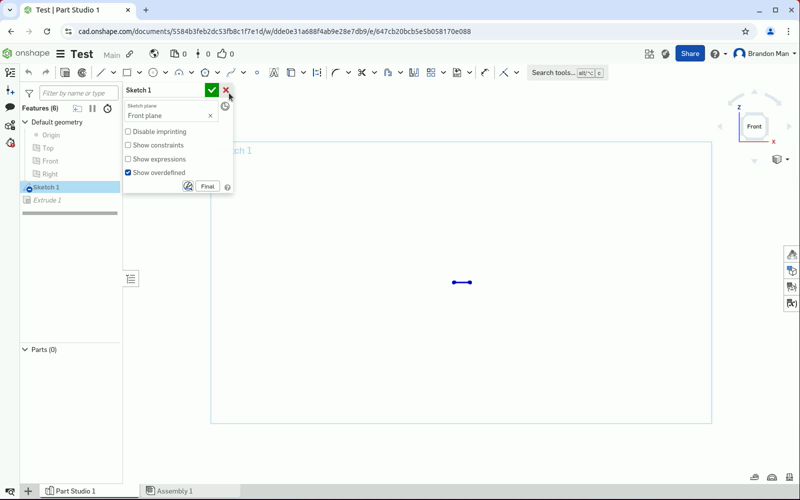
key(shift+s)
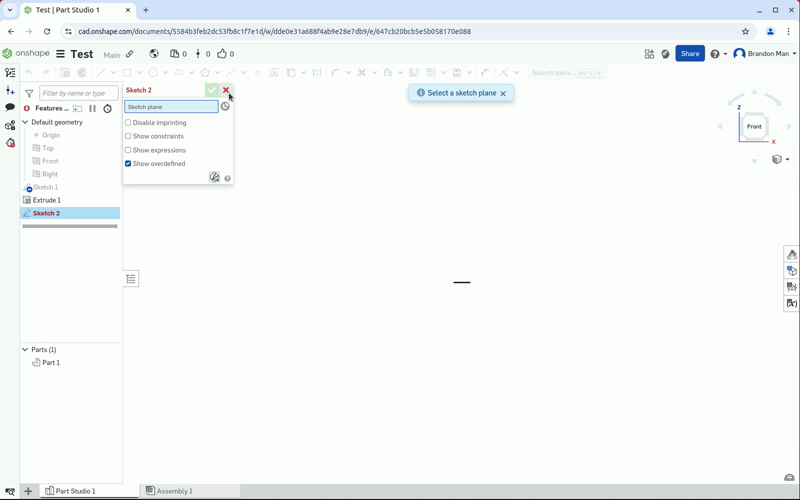
mouse_move(73, 163)
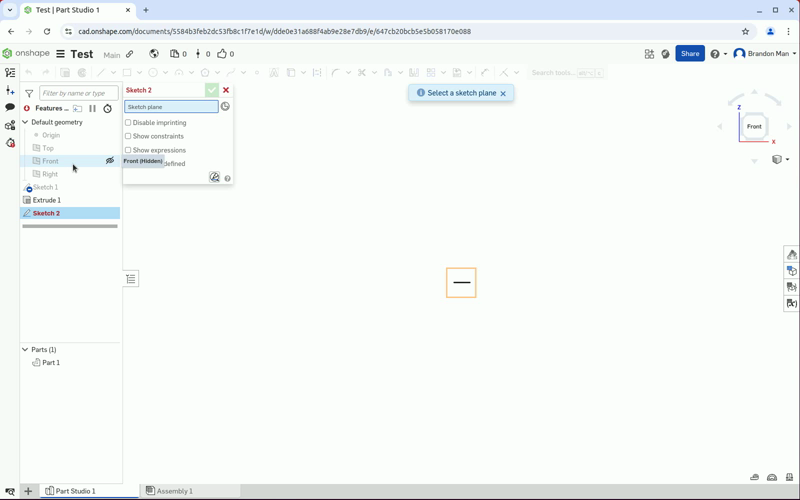
click(73, 163)
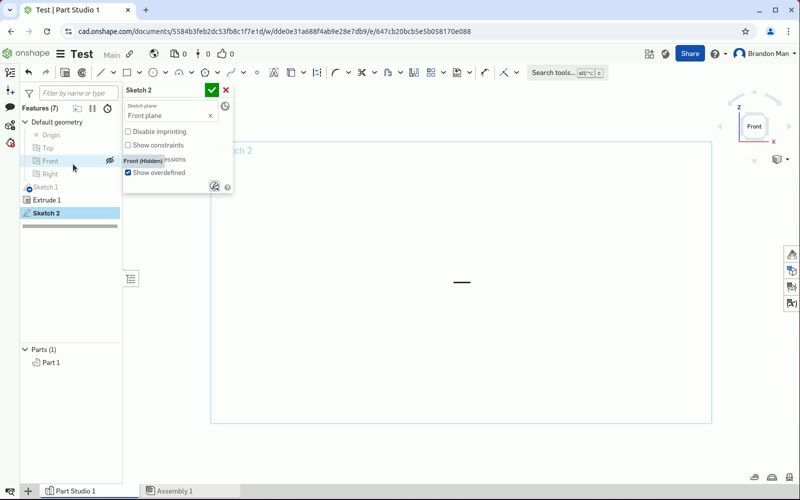
mouse_move(73, 352)
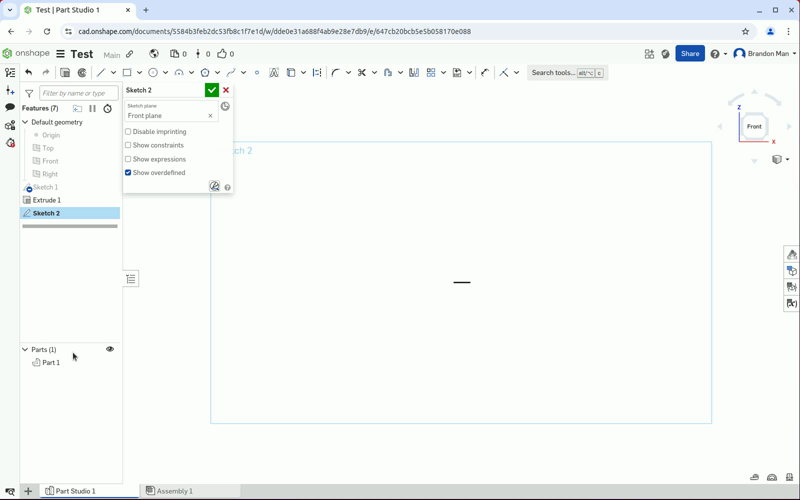
key(y)
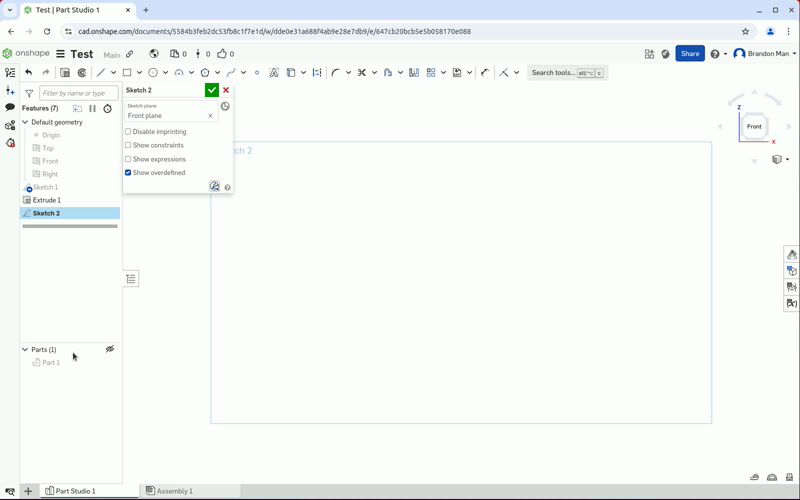
key(l)
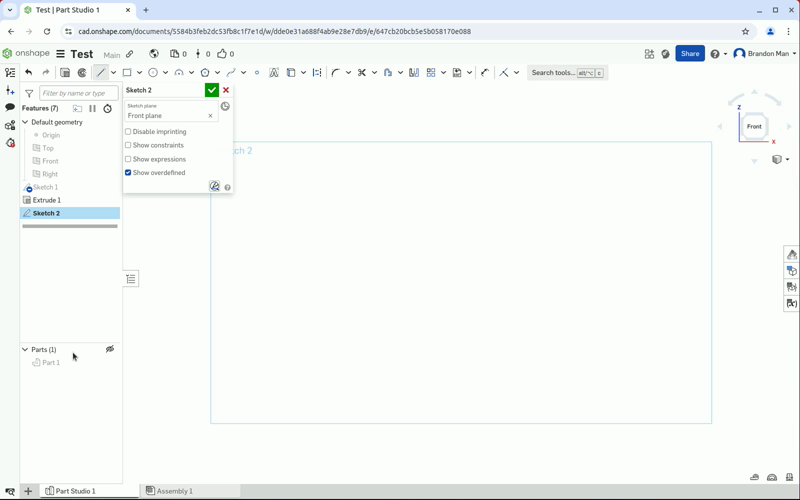
key_down(shift)
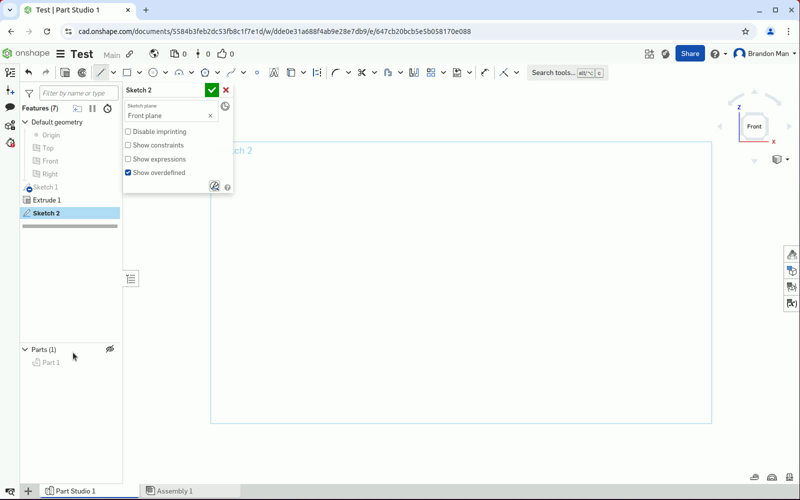
mouse_move(466, 282)
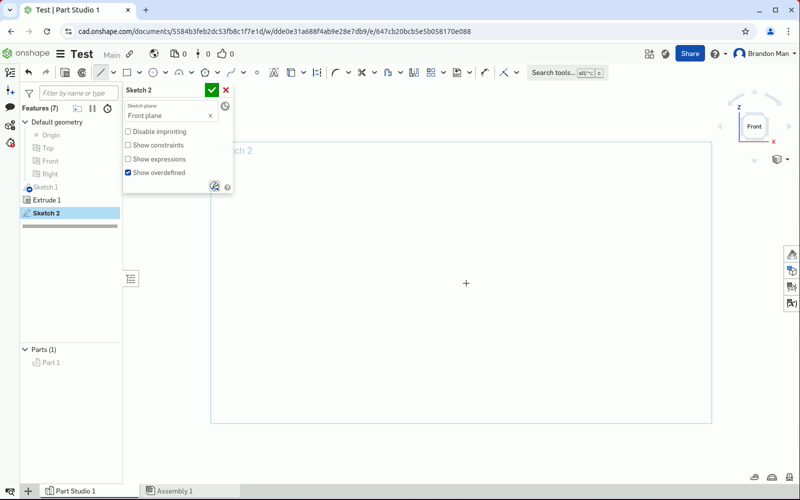
click(466, 282)
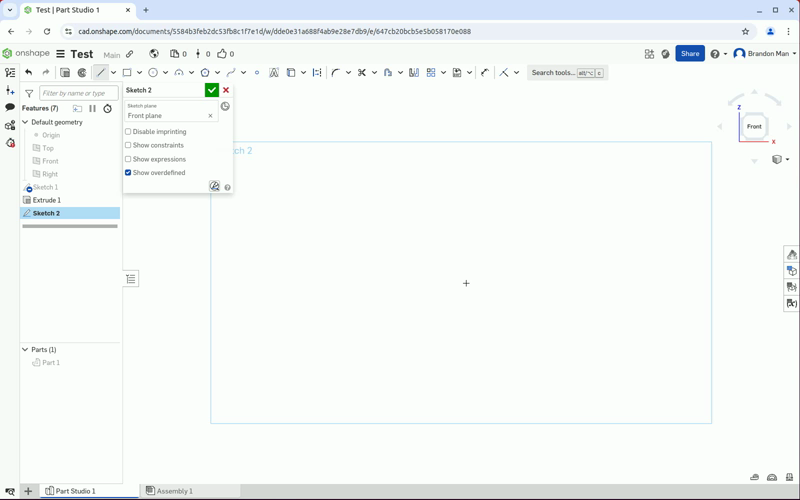
key_up(shift)
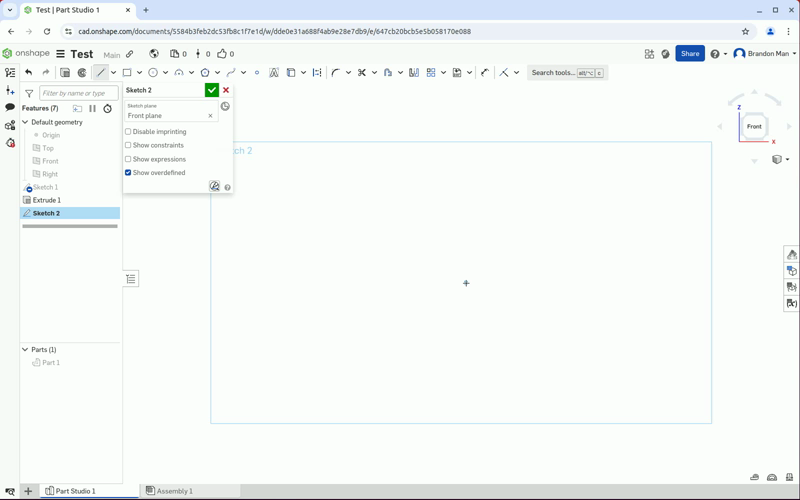
key_down(shift)
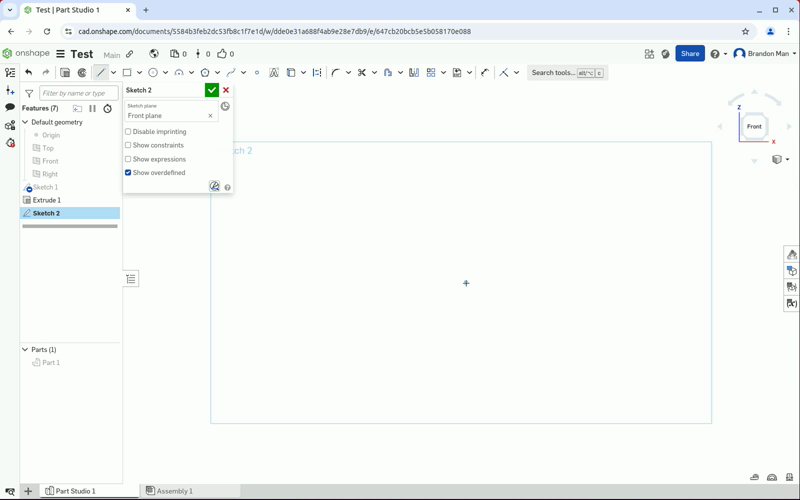
mouse_move(496, 282)
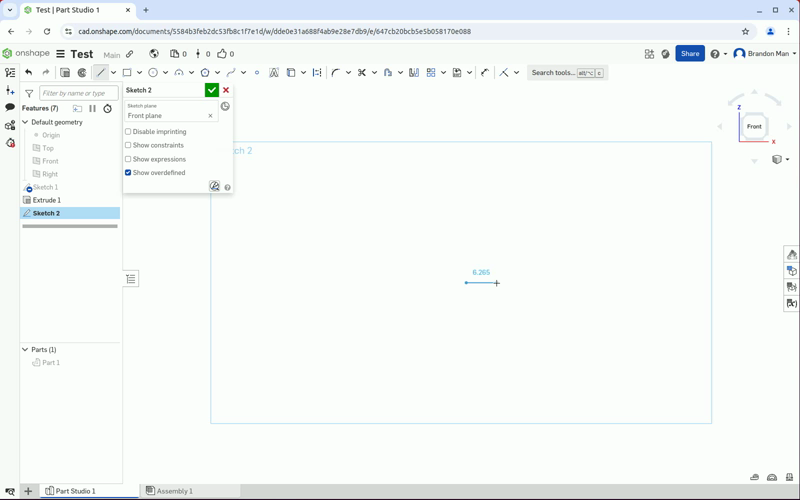
mouse_move(467, 282)
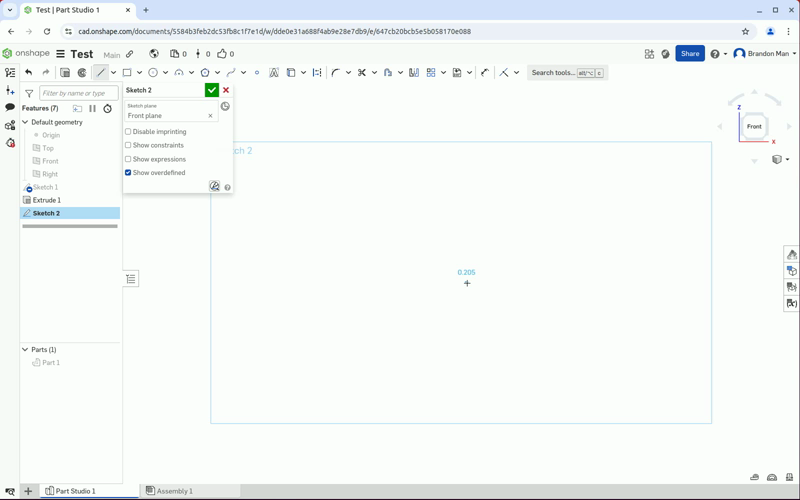
scroll(6)
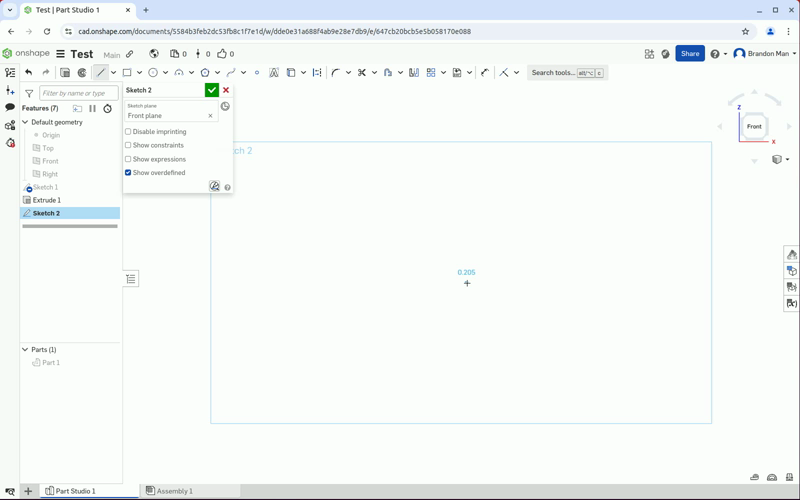
scroll(6)
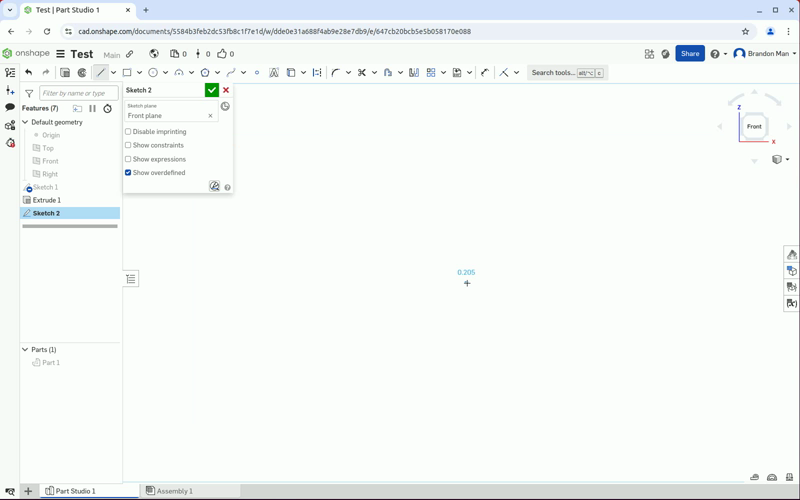
scroll(6)
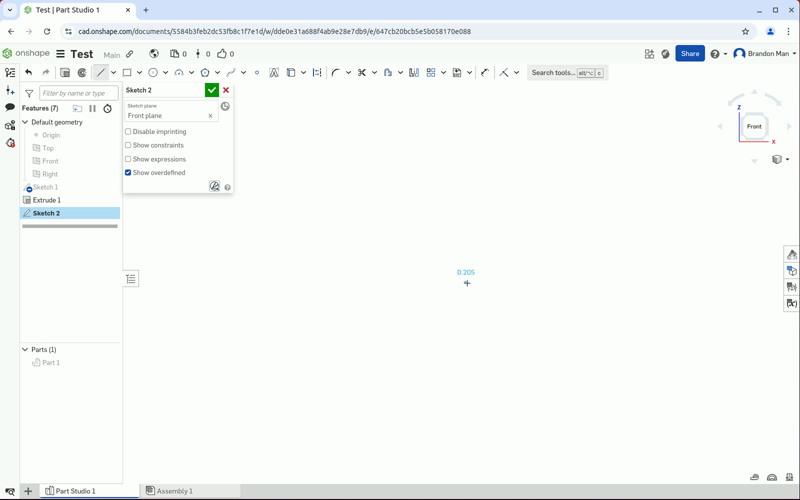
scroll(6)
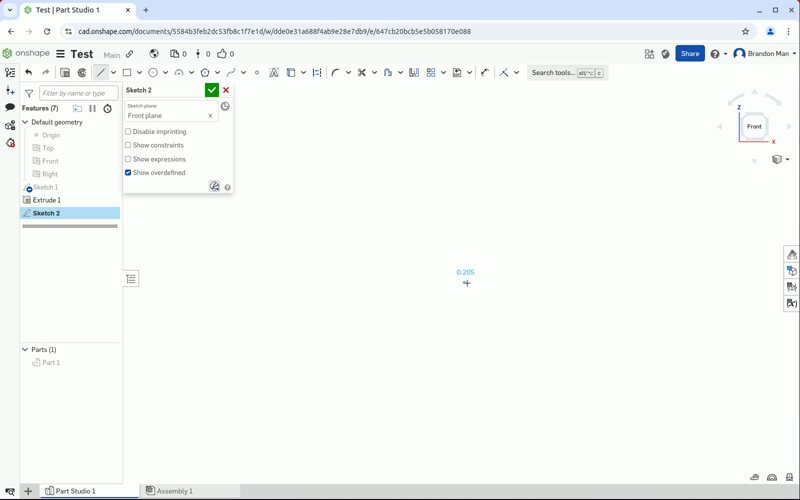
scroll(6)
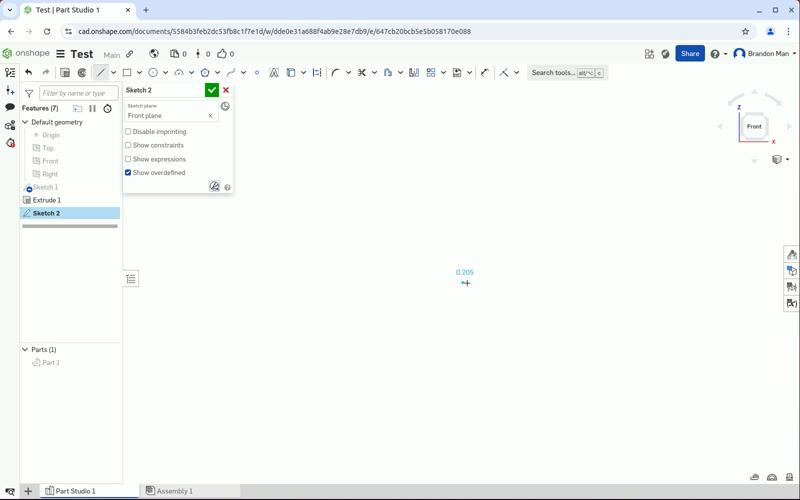
scroll(6)
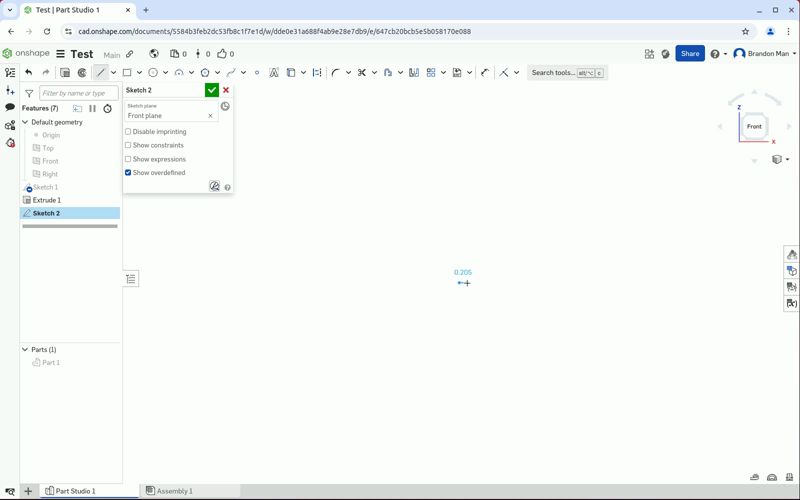
scroll(6)
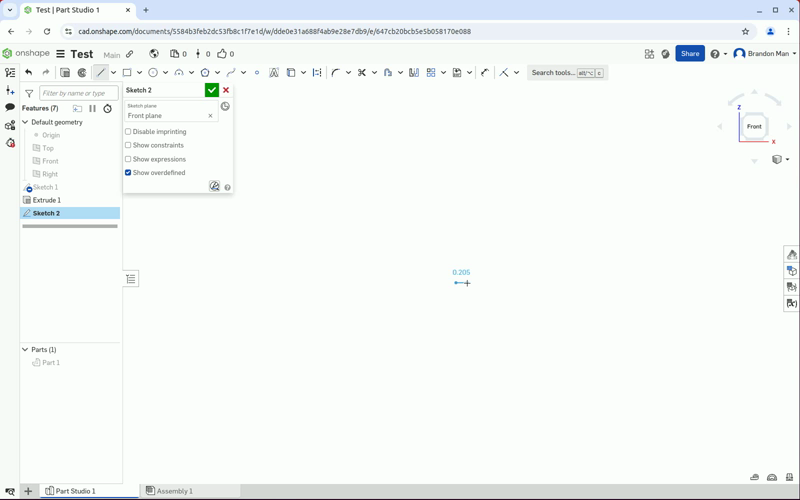
click(467, 282)
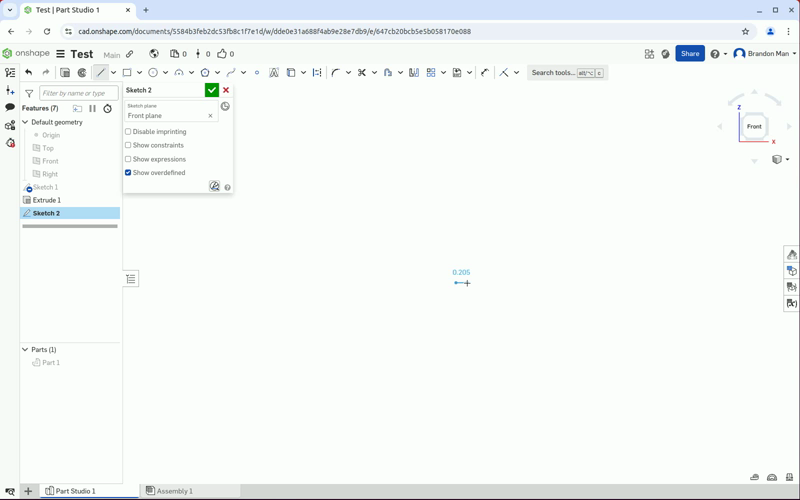
scroll(-6)
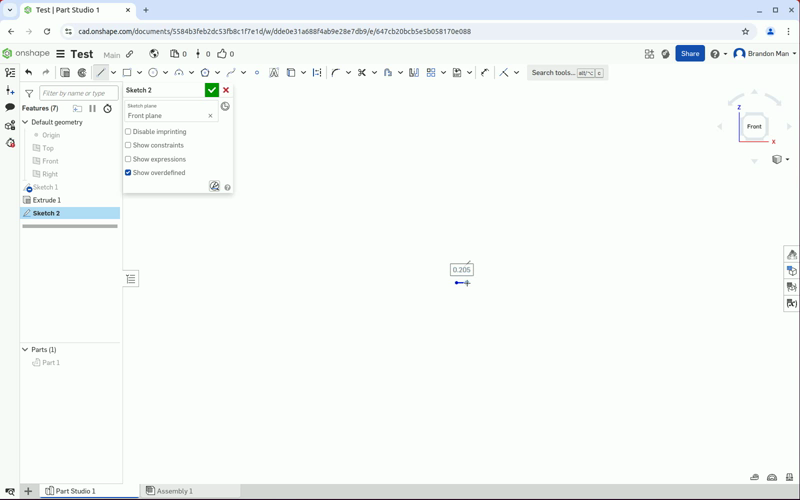
scroll(-6)
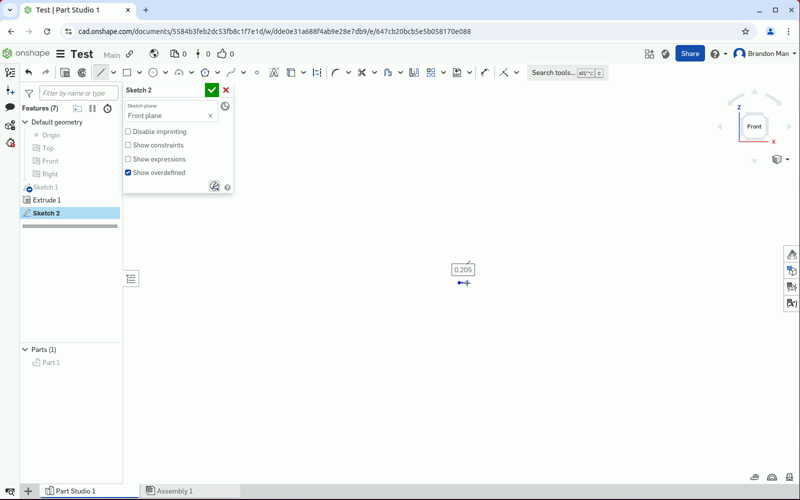
scroll(-6)
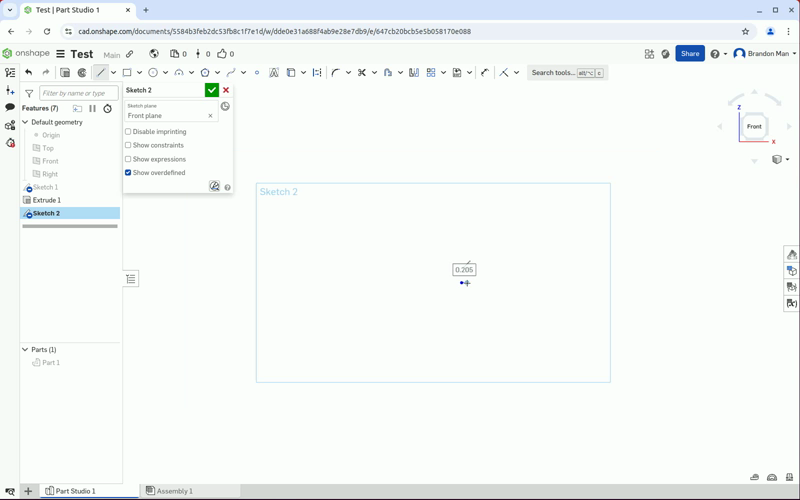
scroll(-6)
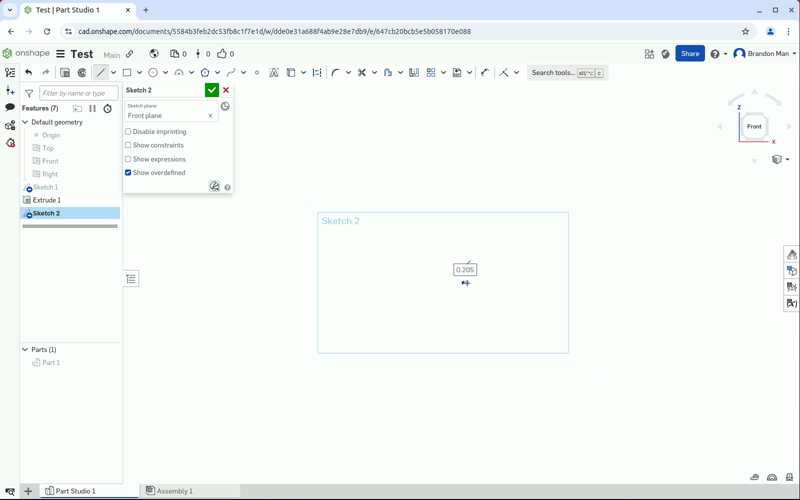
scroll(-6)
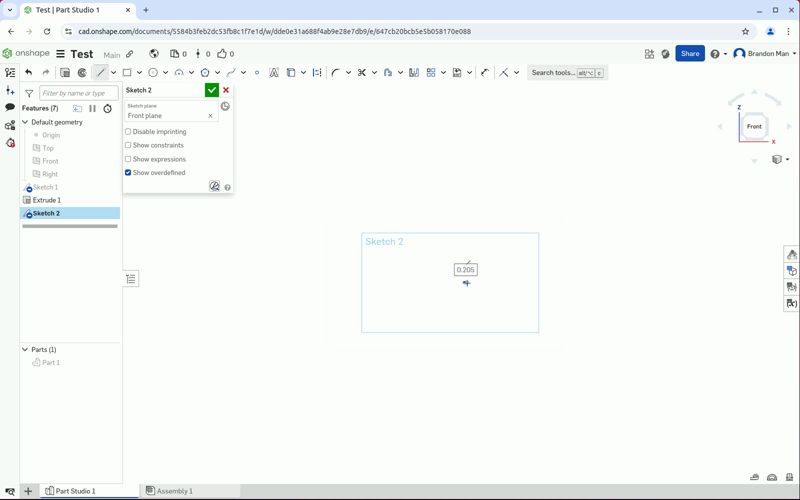
scroll(-6)
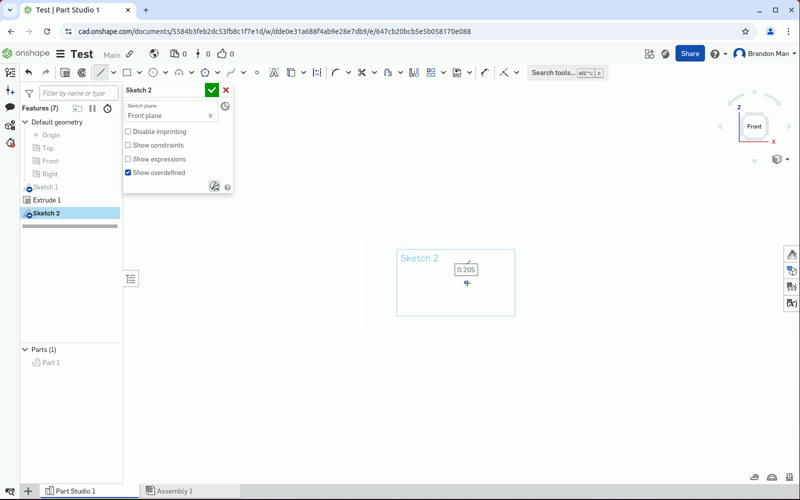
scroll(-6)
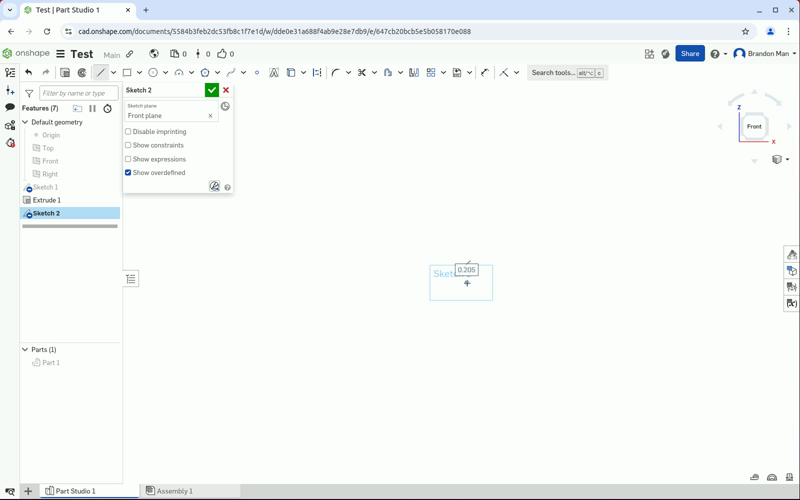
key_up(shift)
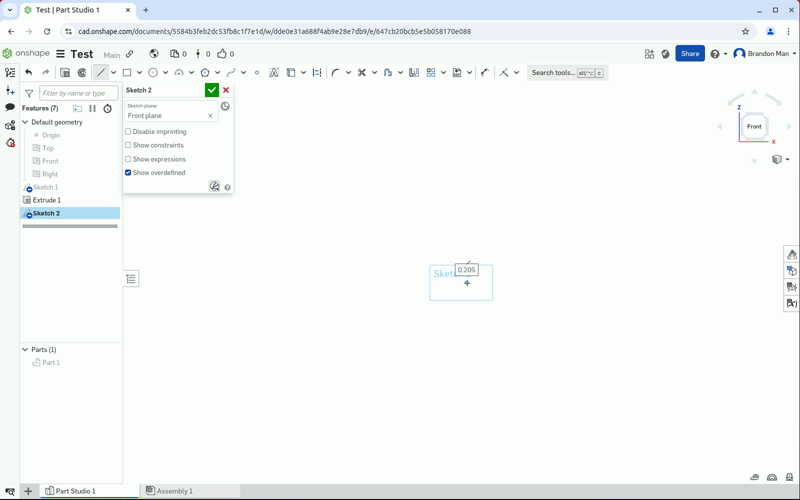
key_down(shift)
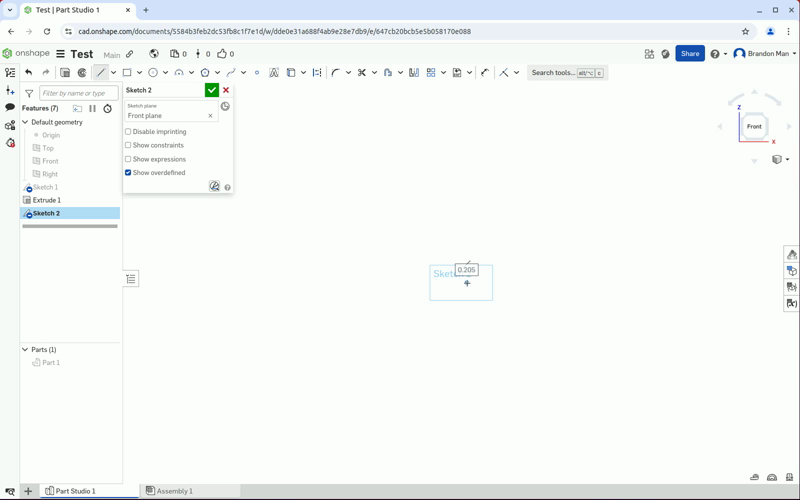
mouse_move(497, 282)
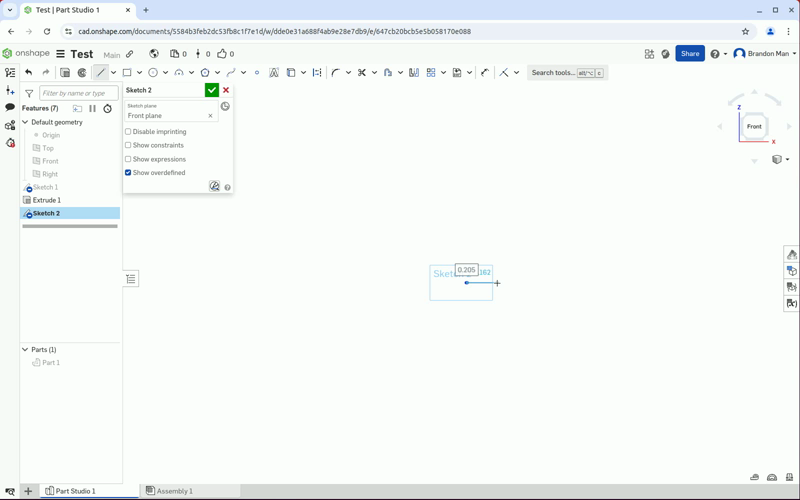
mouse_move(467, 253)
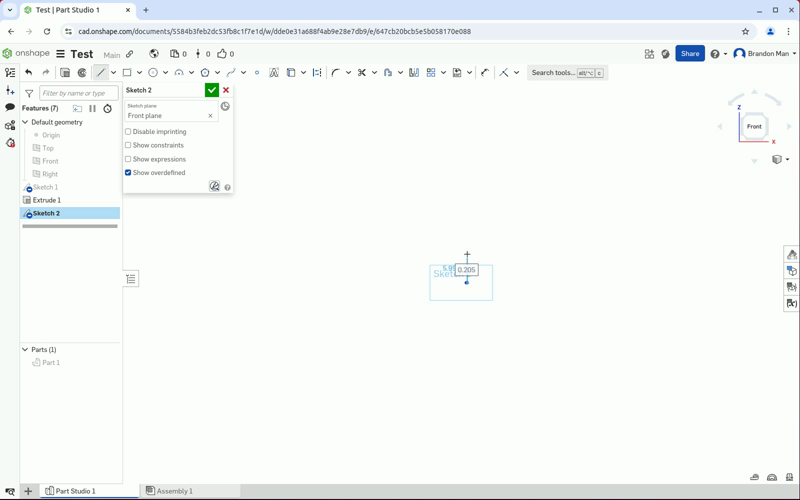
click(467, 253)
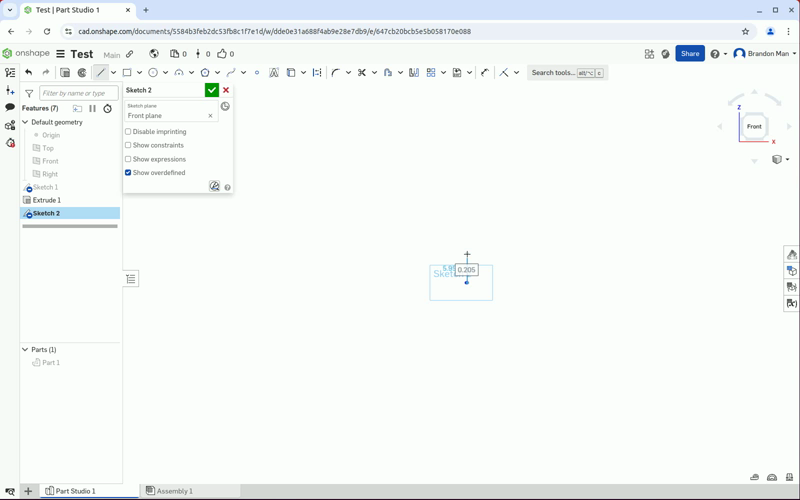
key_up(shift)
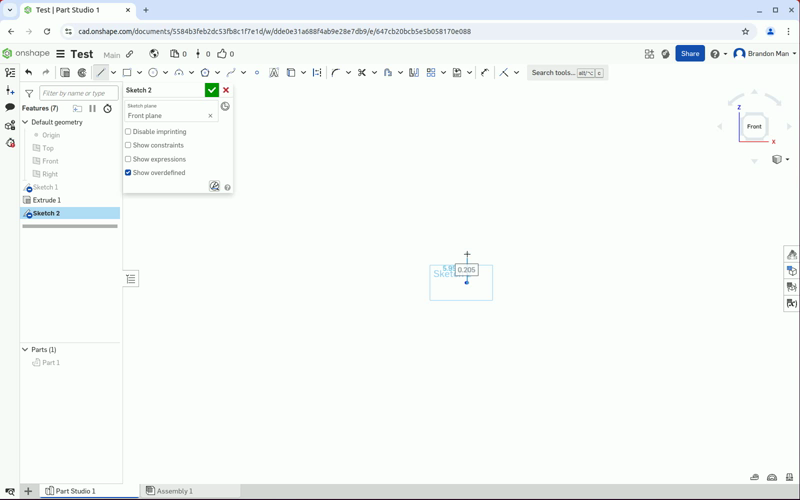
key_down(shift)
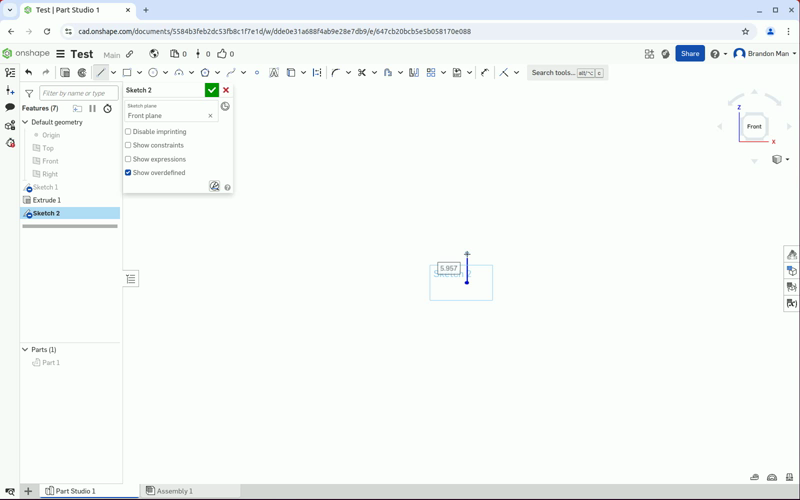
mouse_move(497, 253)
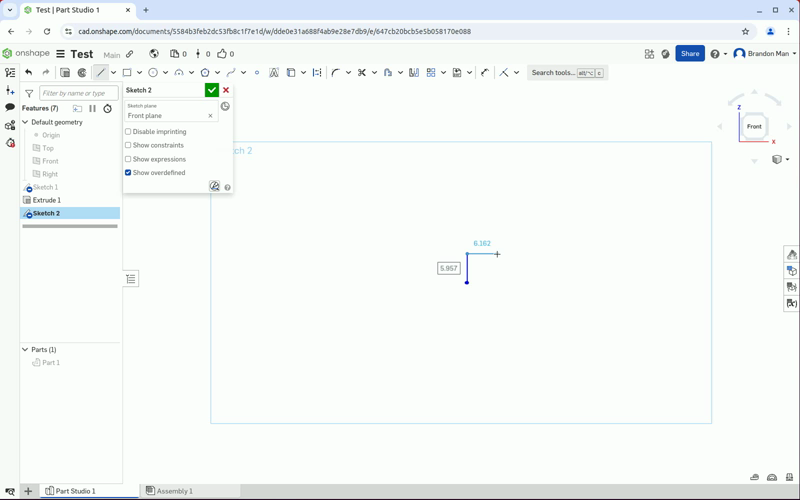
mouse_move(466, 253)
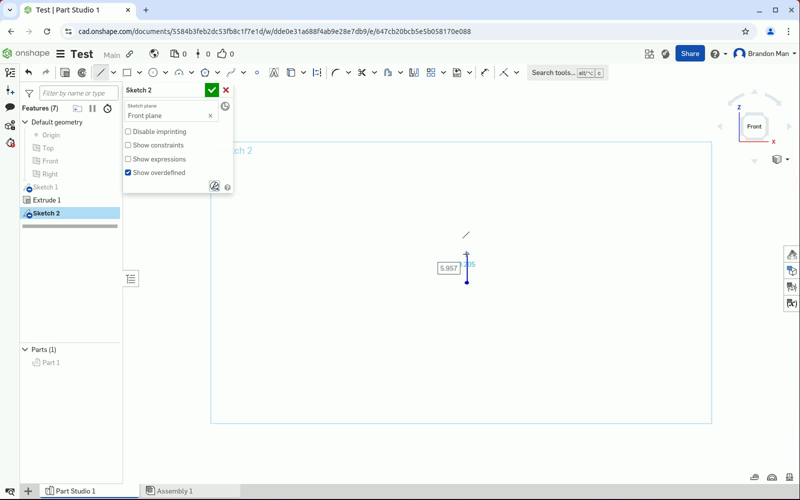
scroll(6)
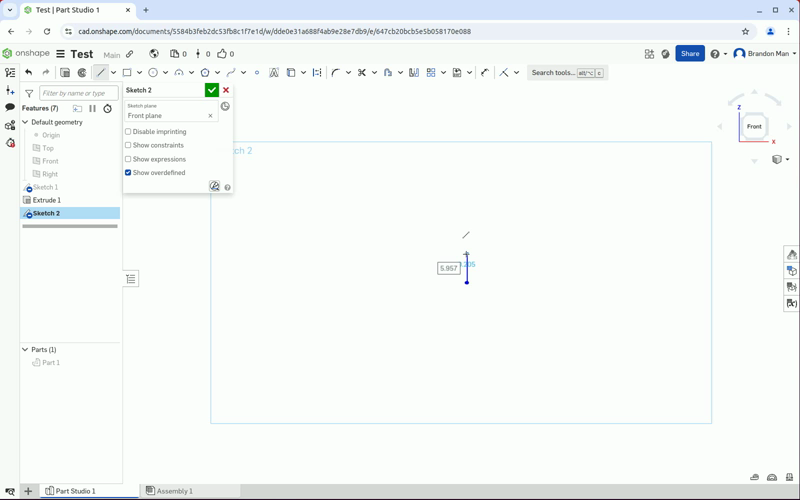
scroll(6)
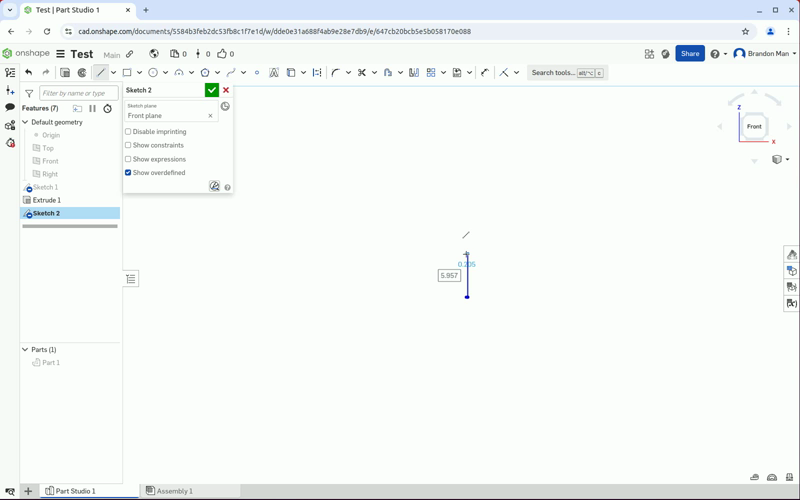
scroll(6)
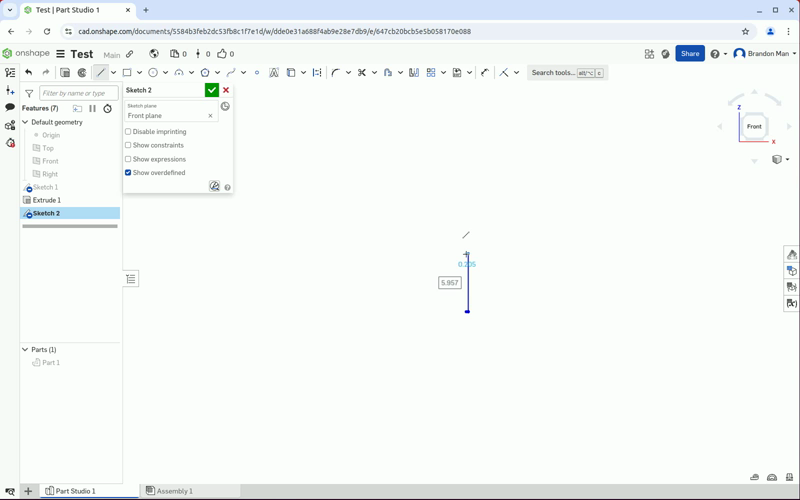
scroll(6)
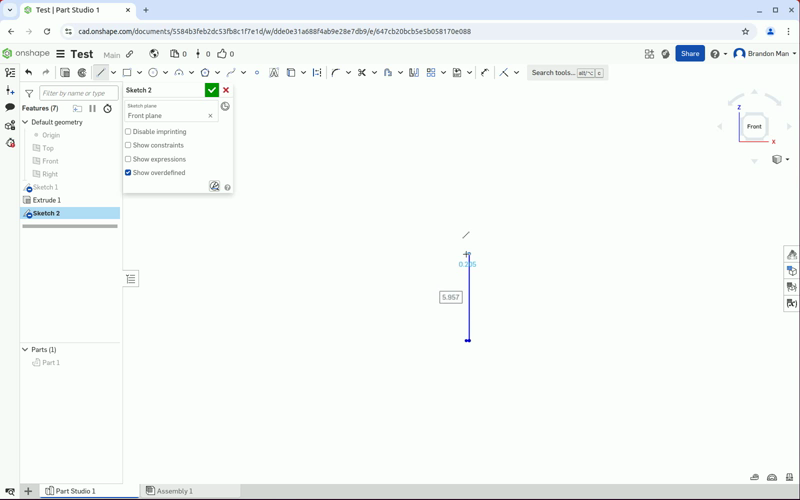
scroll(6)
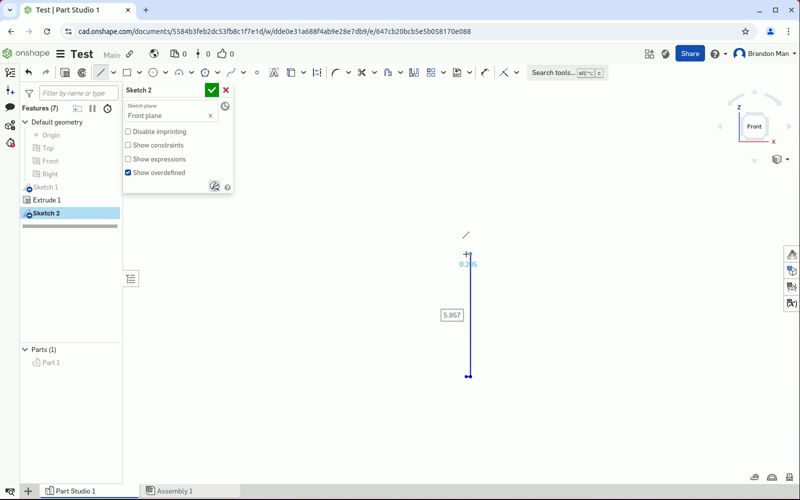
scroll(6)
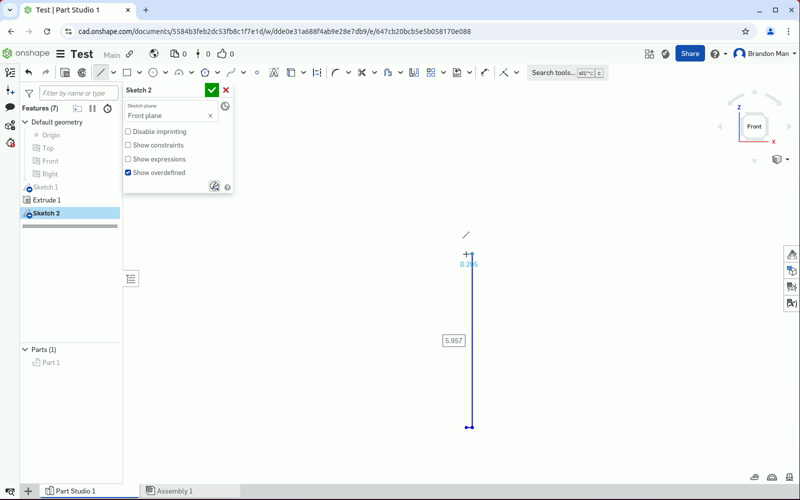
scroll(6)
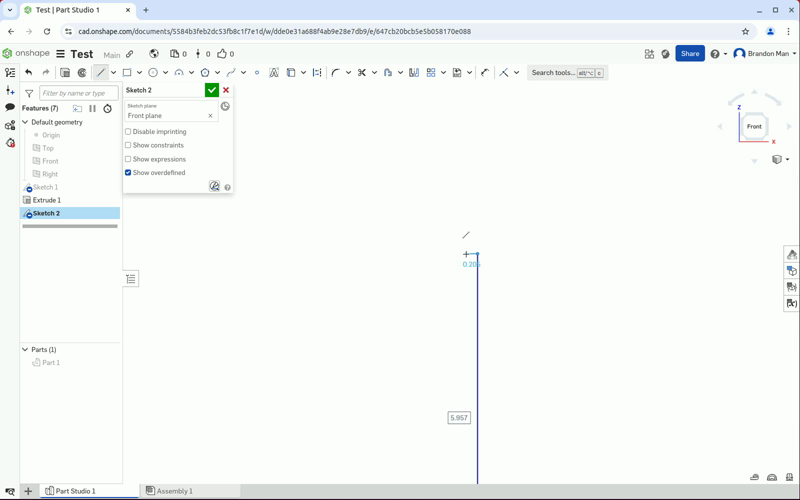
click(466, 253)
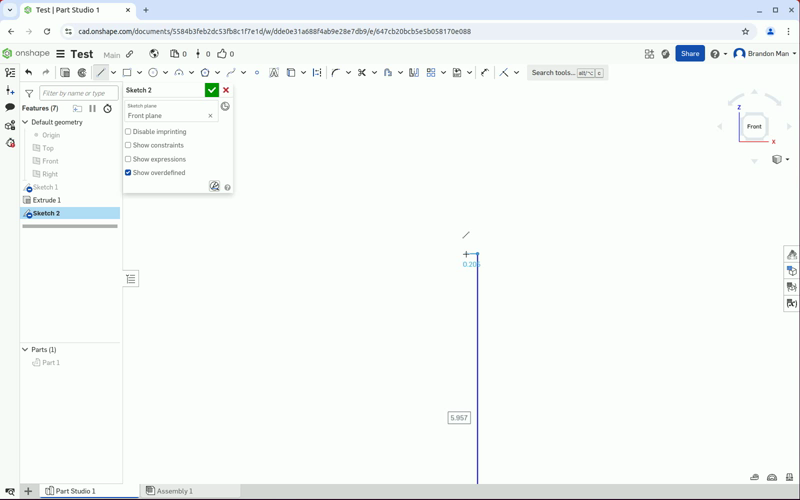
scroll(-6)
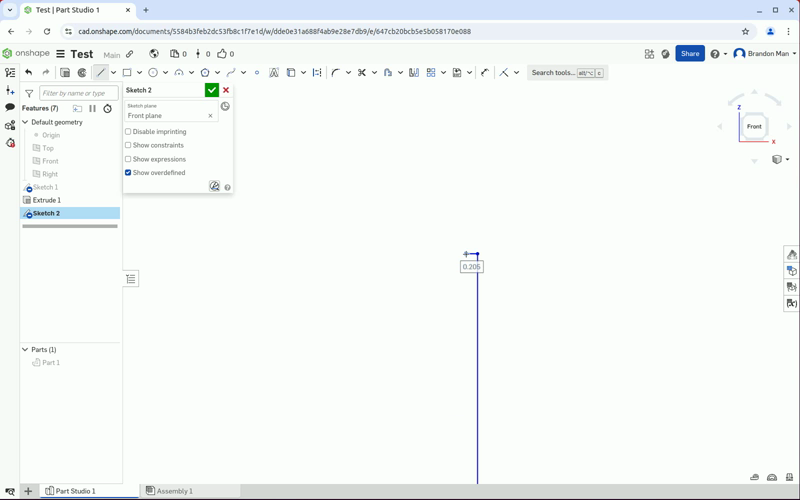
scroll(-6)
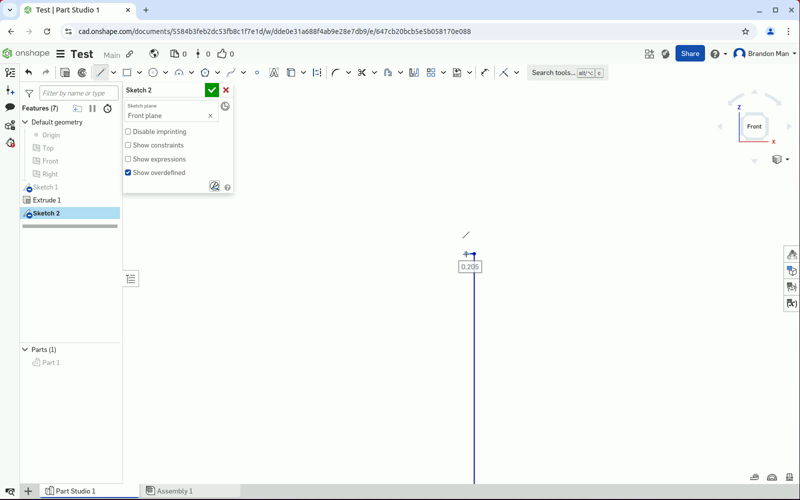
scroll(-6)
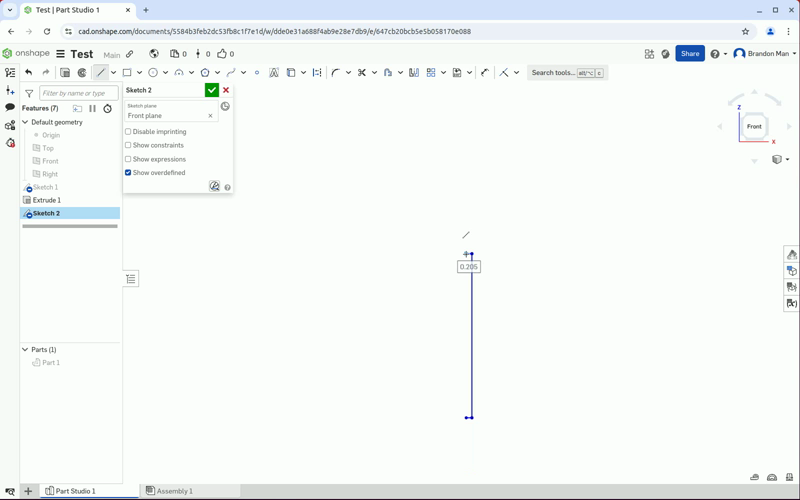
scroll(-6)
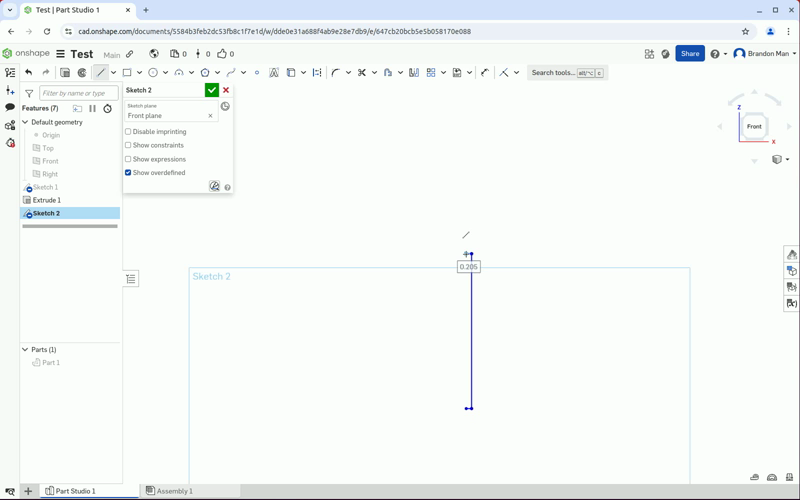
scroll(-6)
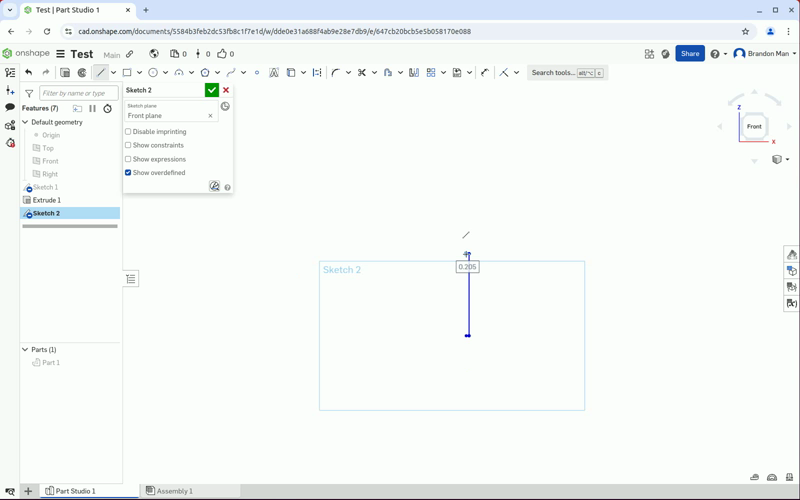
scroll(-6)
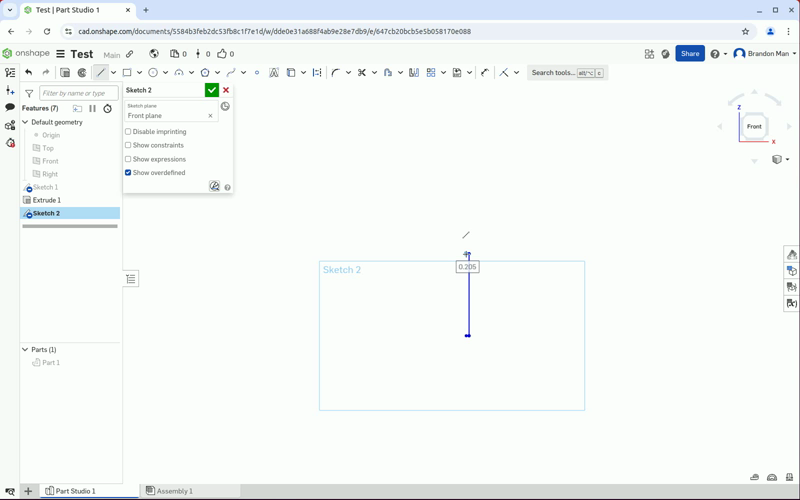
scroll(-6)
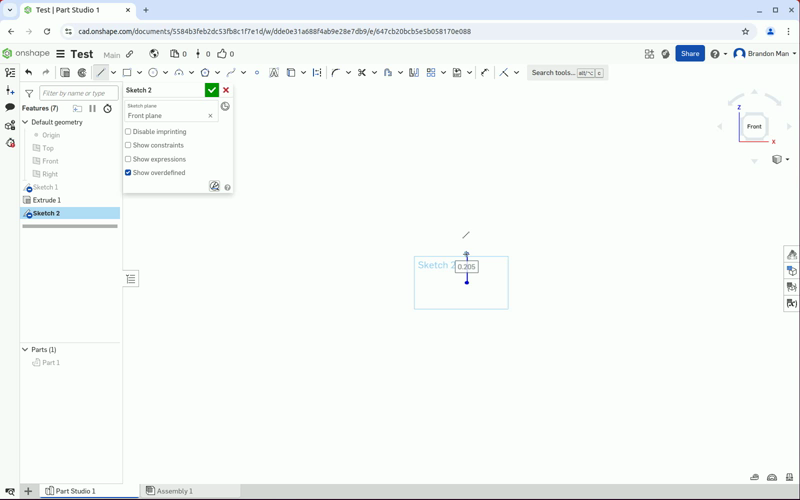
key_up(shift)
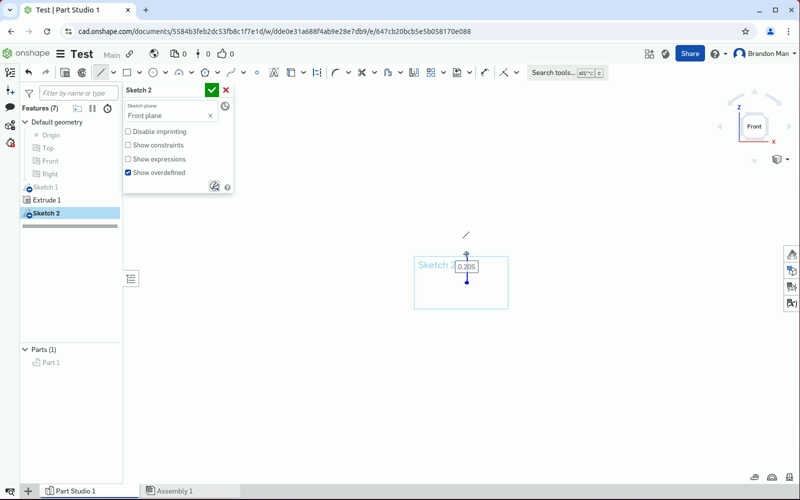
key_down(shift)
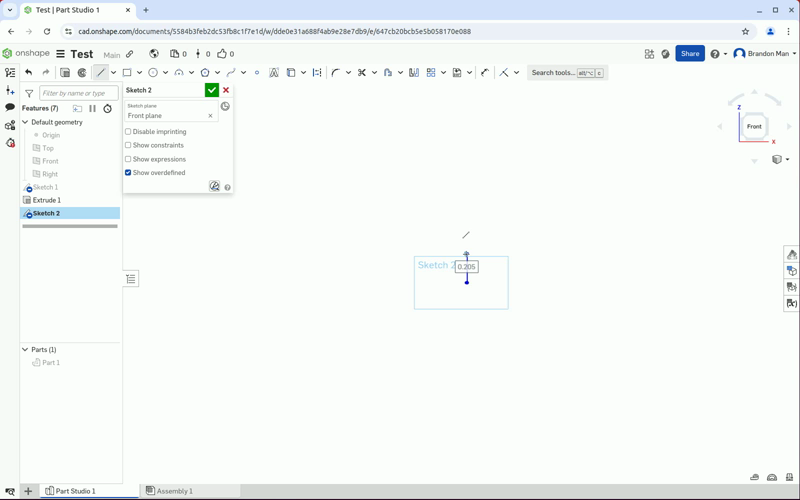
mouse_move(496, 253)
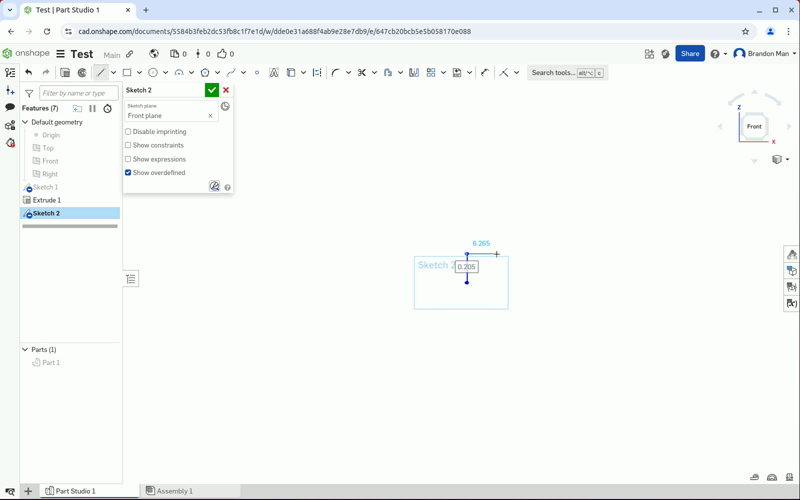
mouse_move(466, 254)
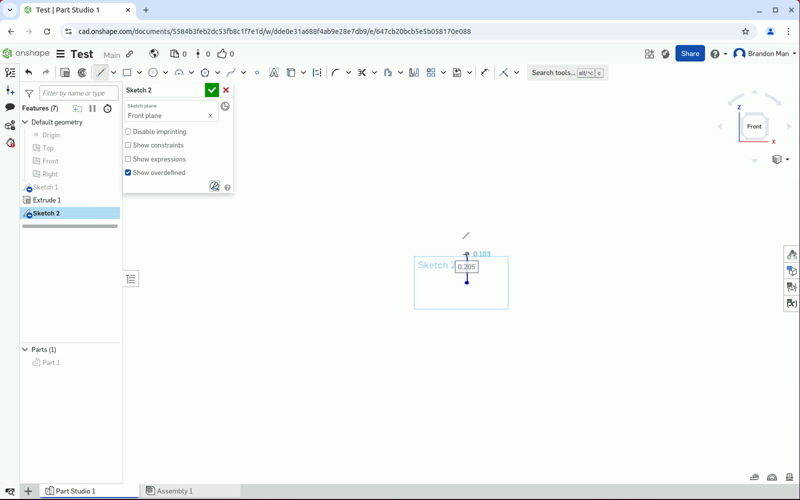
scroll(6)
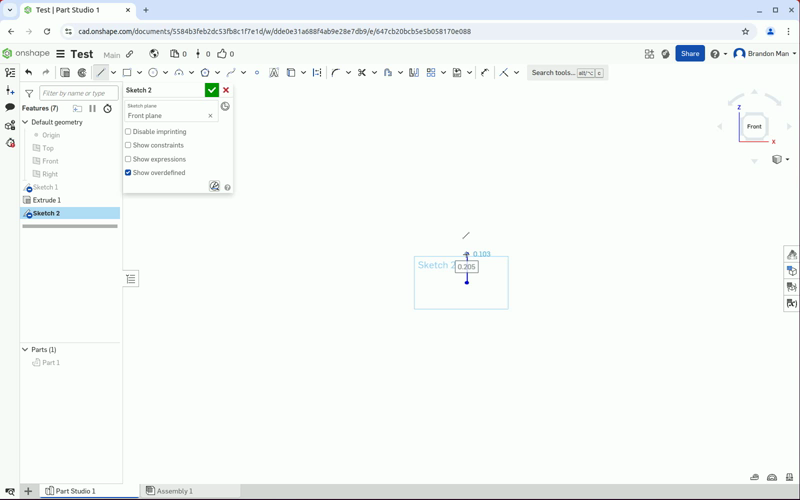
scroll(6)
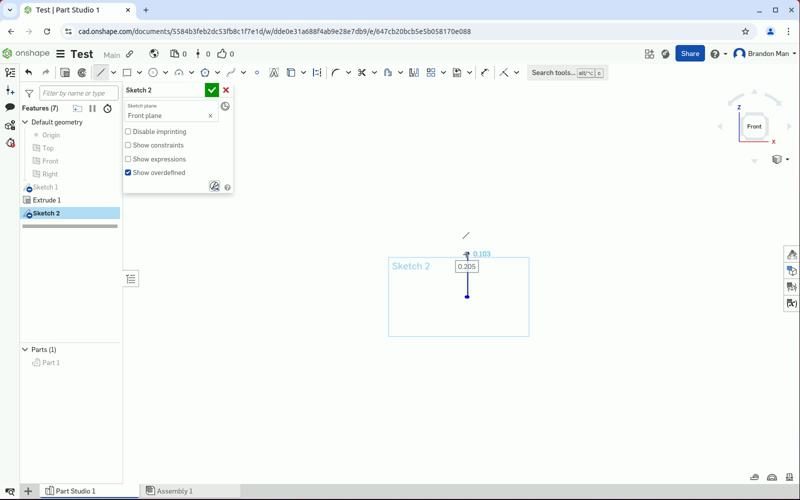
scroll(6)
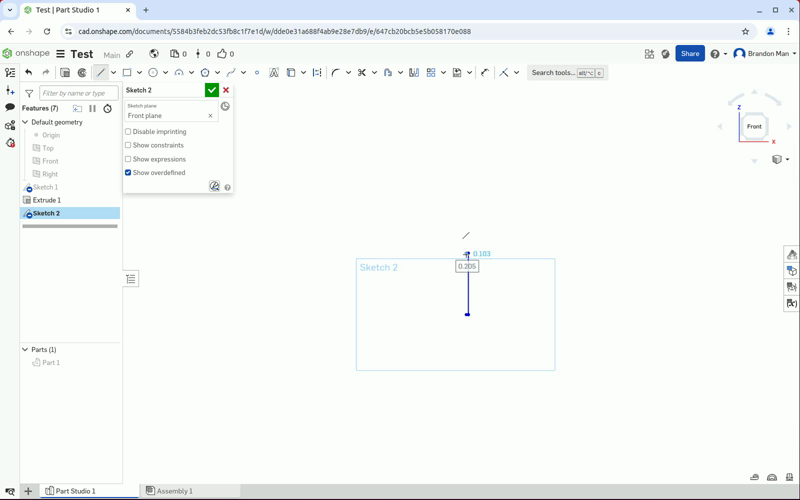
scroll(6)
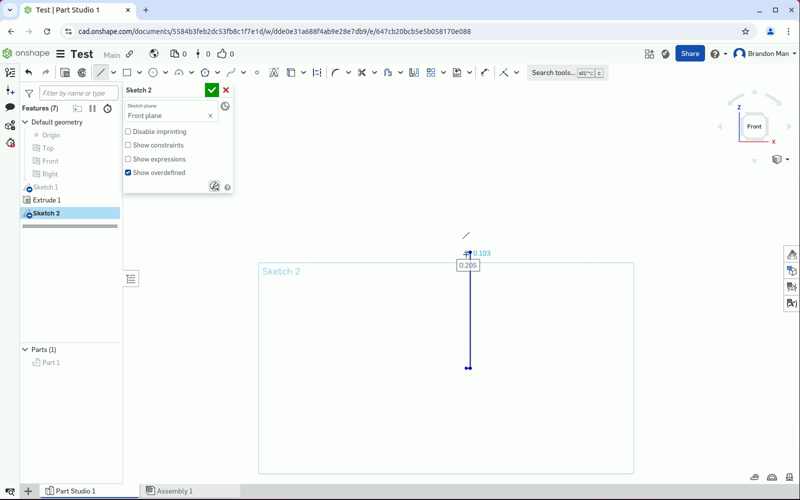
scroll(6)
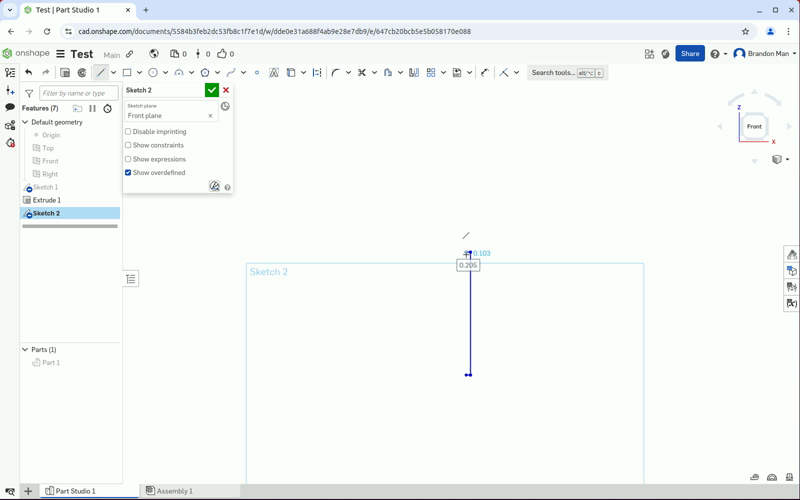
scroll(6)
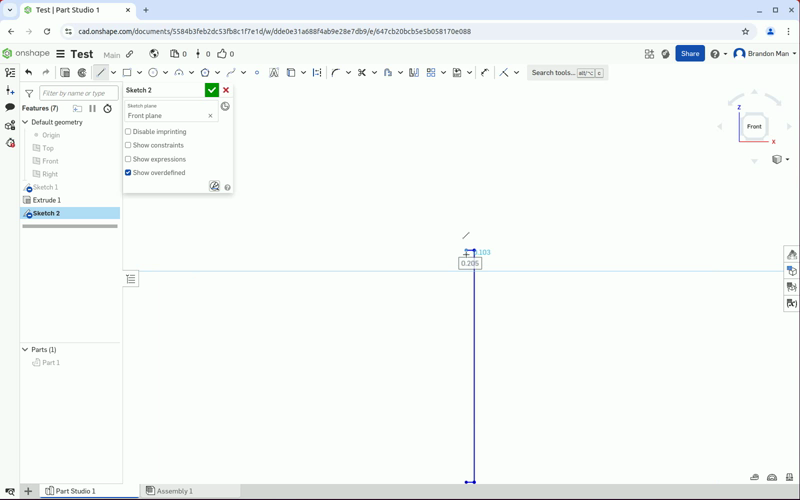
scroll(6)
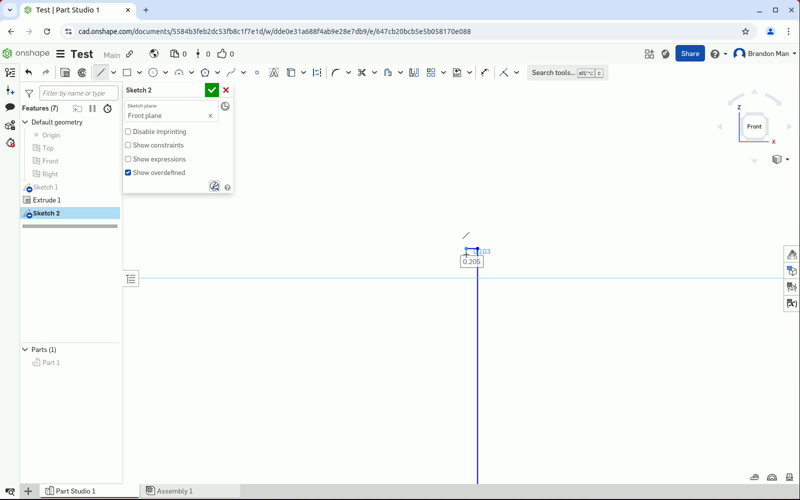
click(466, 254)
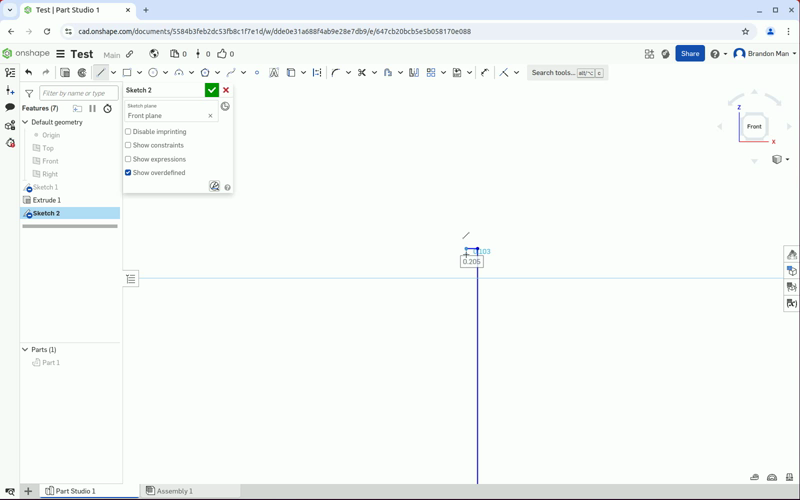
scroll(-6)
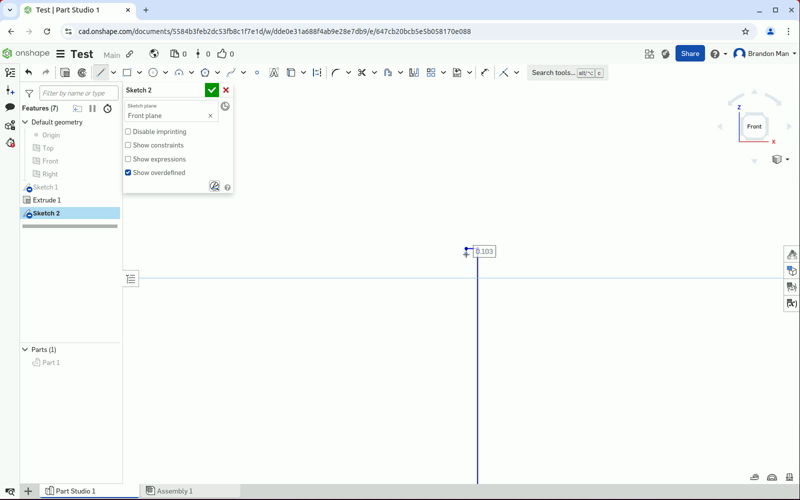
scroll(-6)
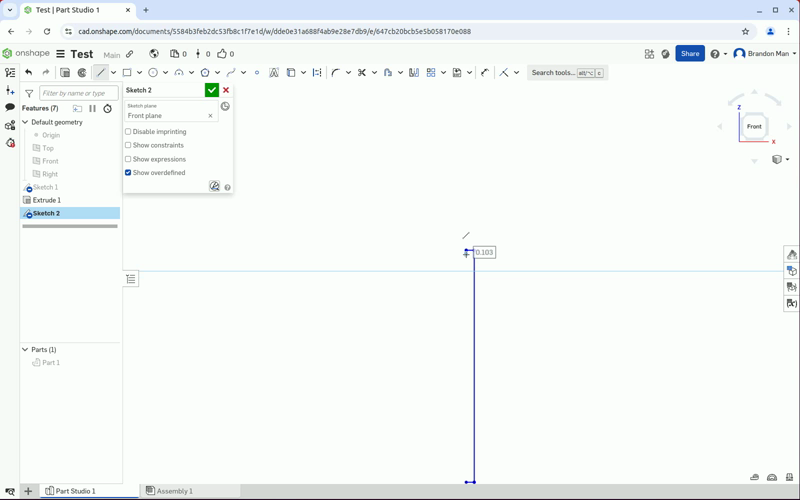
scroll(-6)
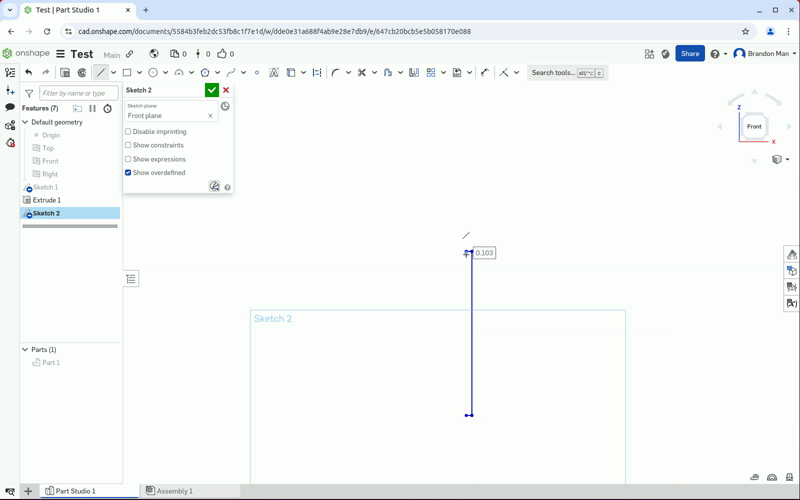
scroll(-6)
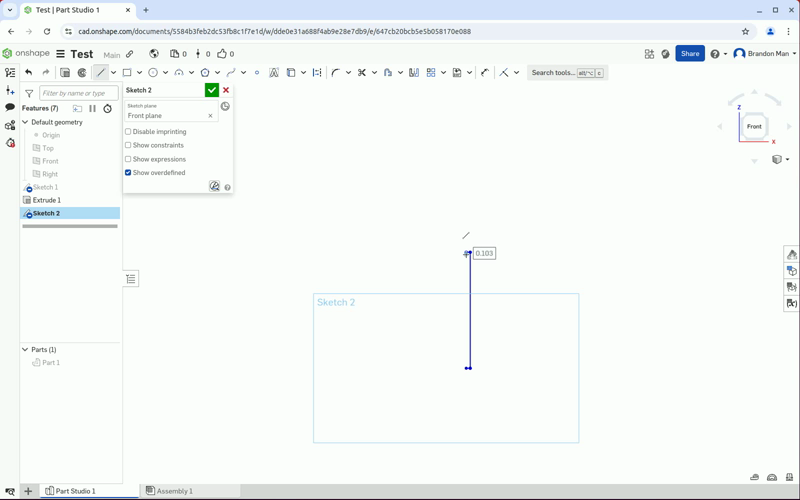
scroll(-6)
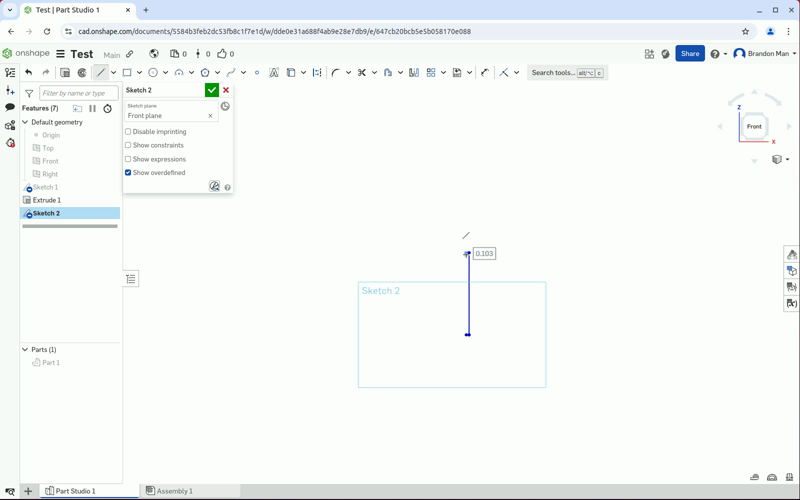
scroll(-6)
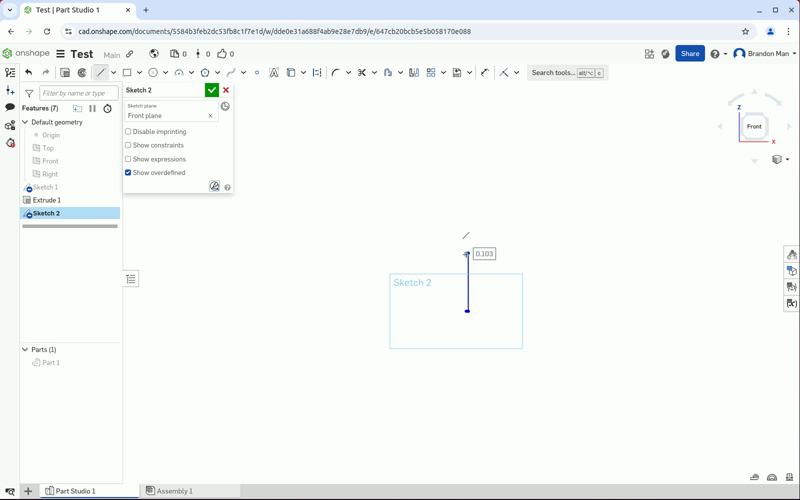
scroll(-6)
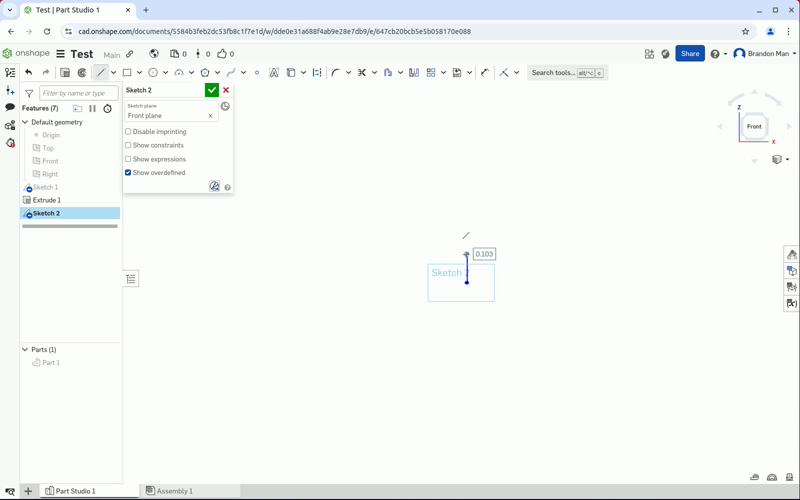
key_up(shift)
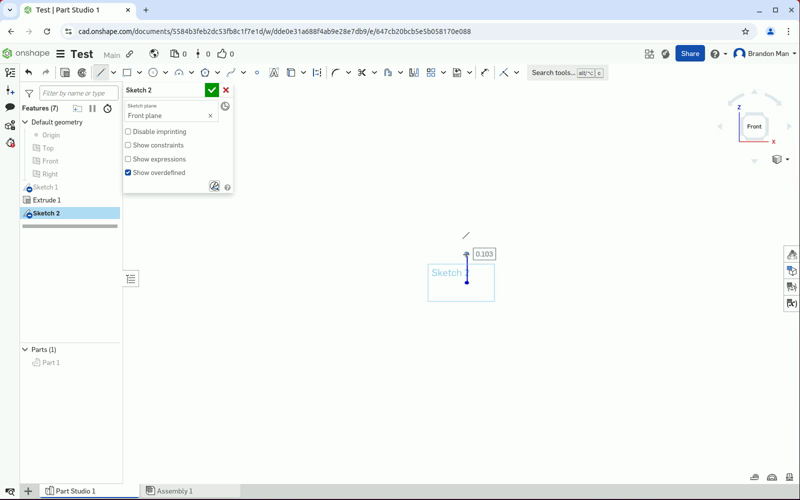
key_down(shift)
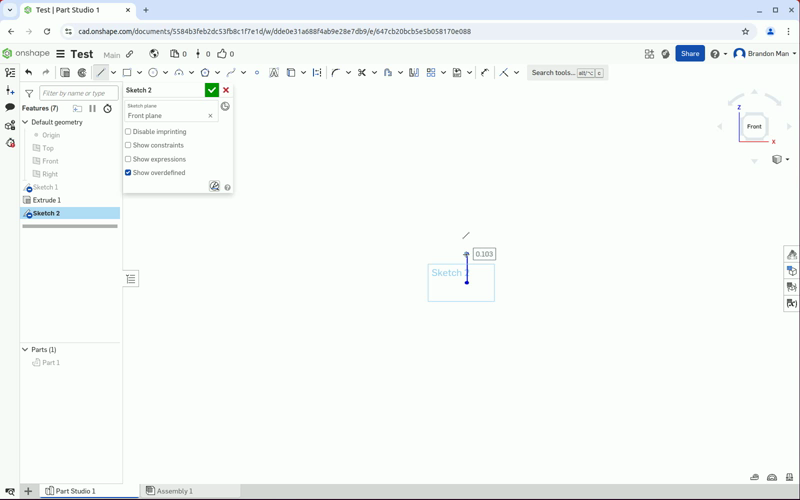
mouse_move(496, 254)
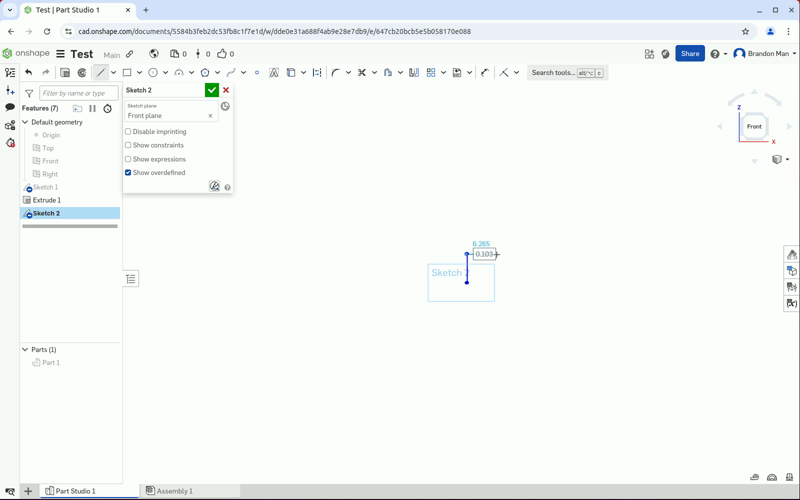
mouse_move(466, 255)
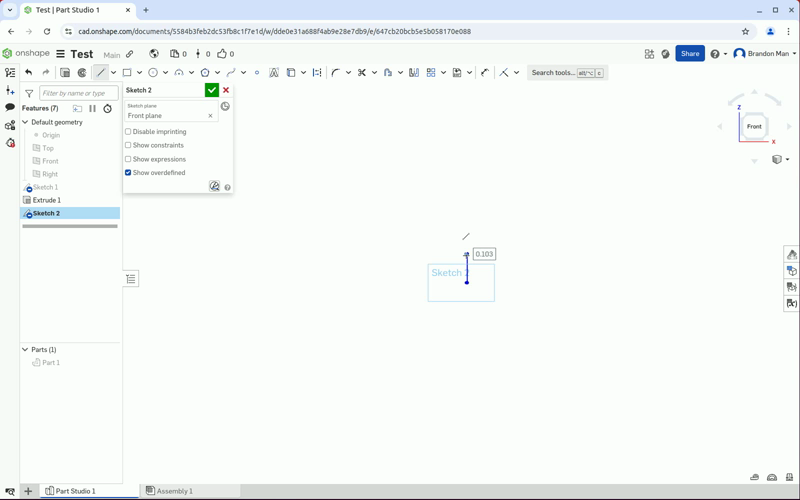
scroll(6)
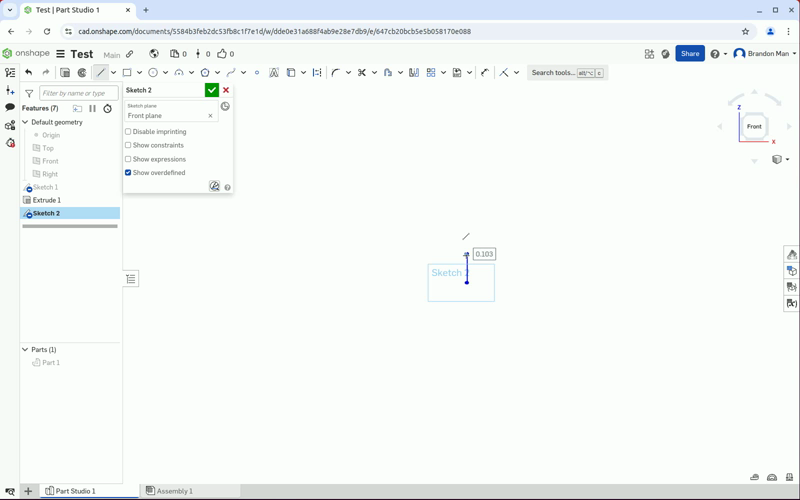
scroll(6)
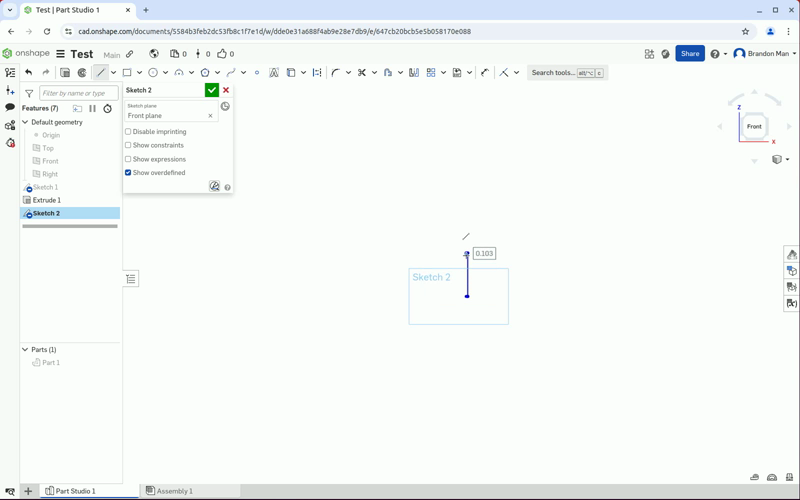
scroll(6)
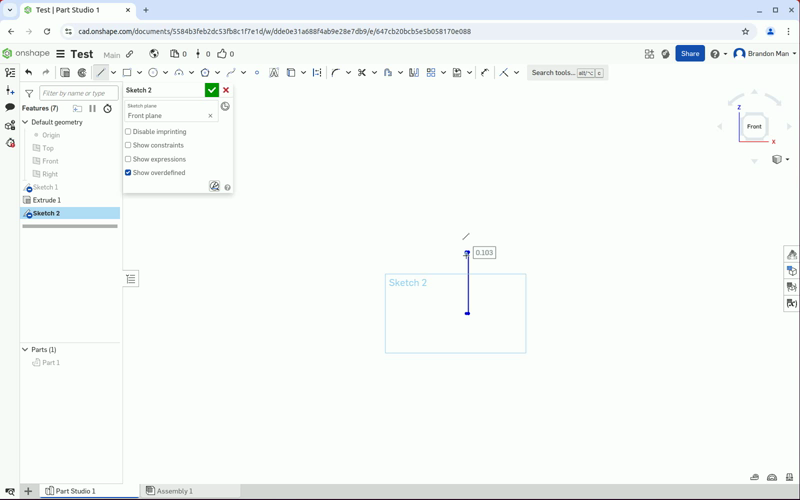
scroll(6)
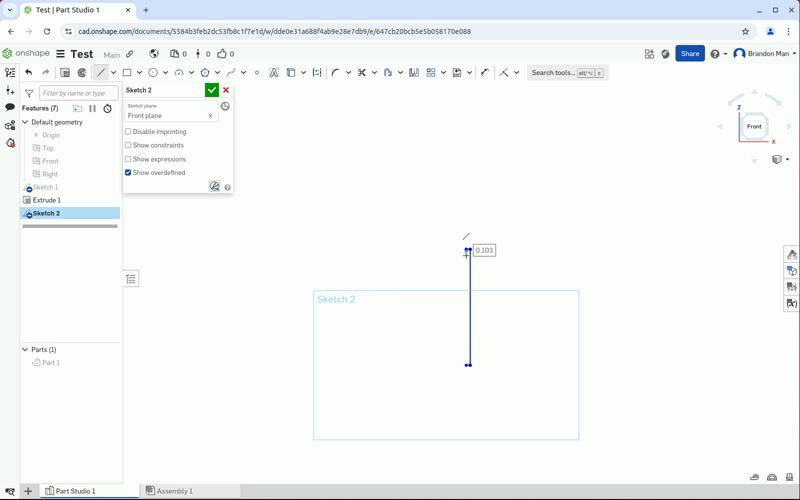
scroll(6)
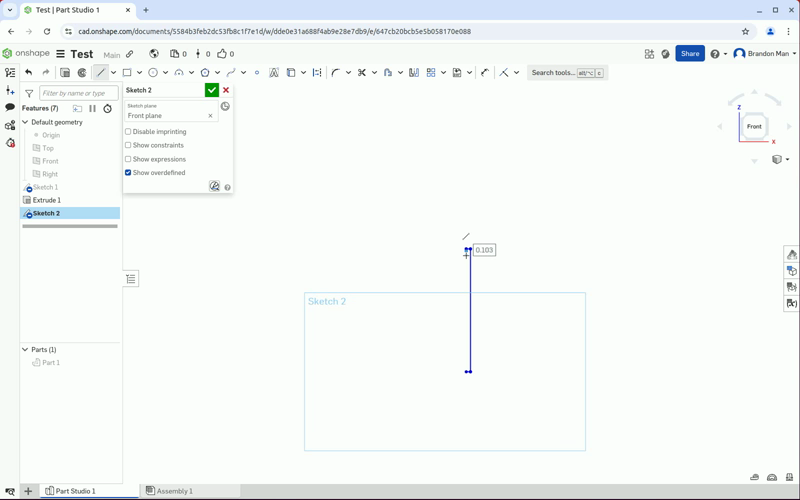
scroll(6)
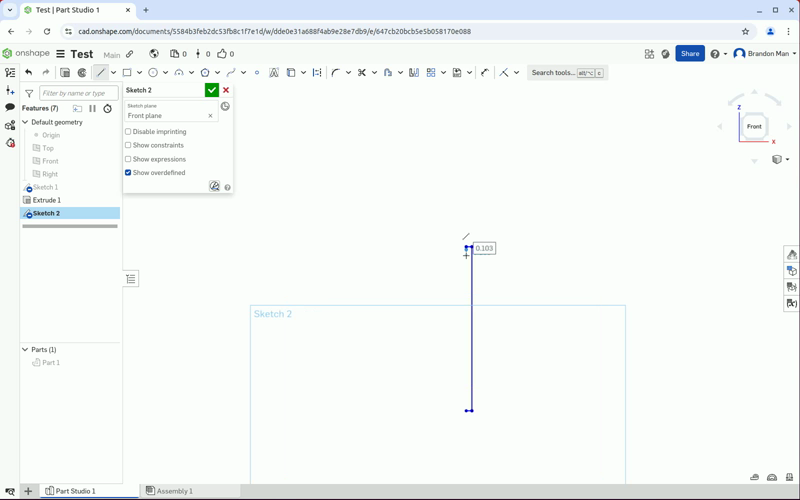
scroll(6)
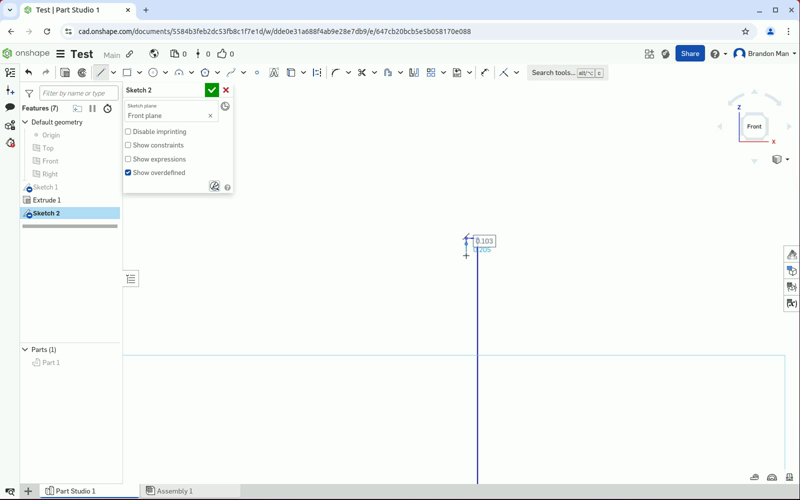
click(466, 255)
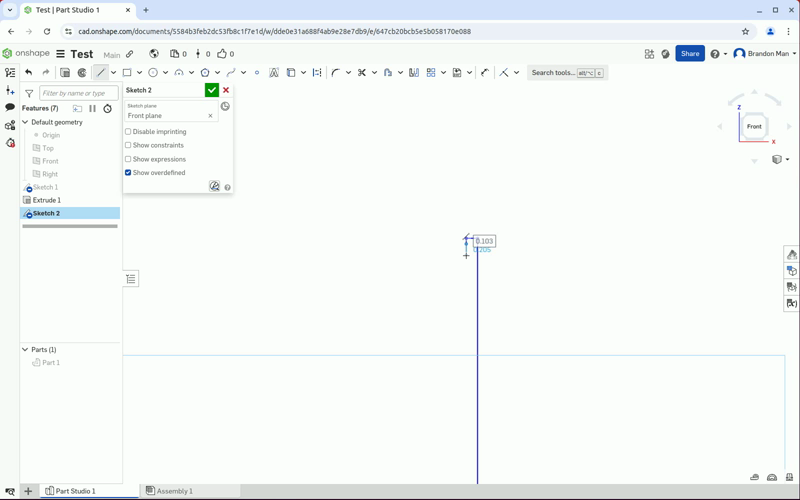
scroll(-6)
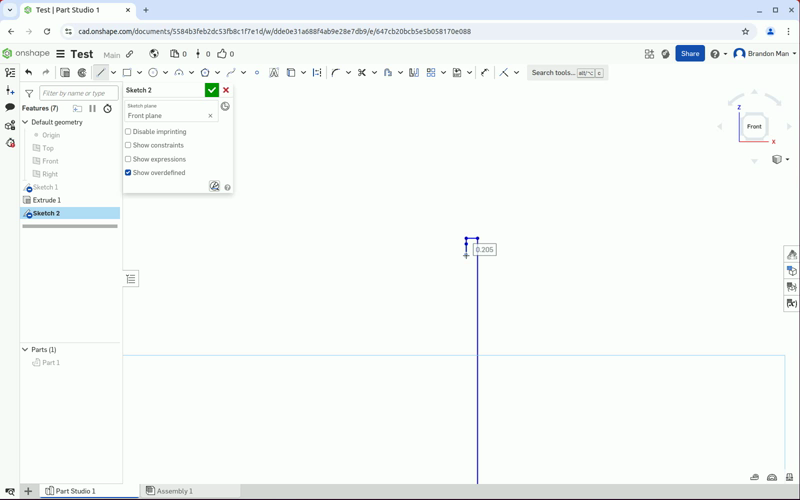
scroll(-6)
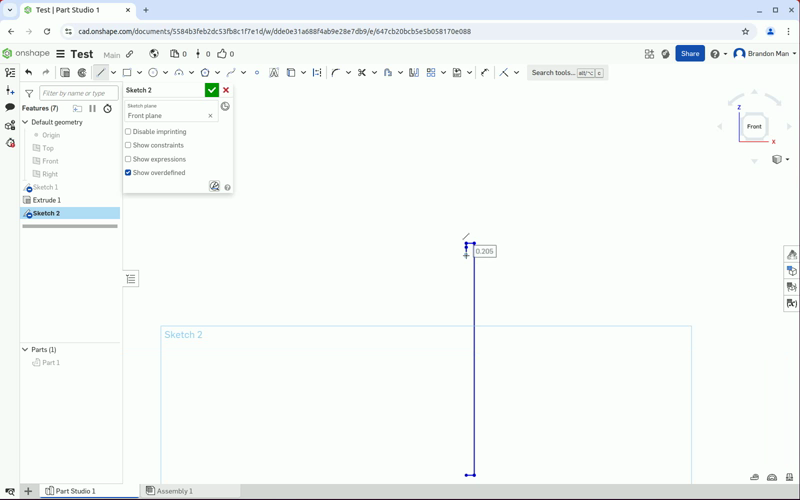
scroll(-6)
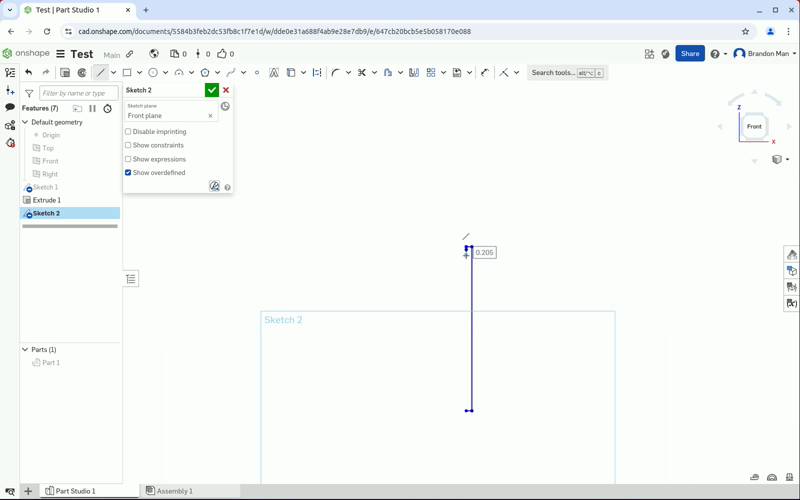
scroll(-6)
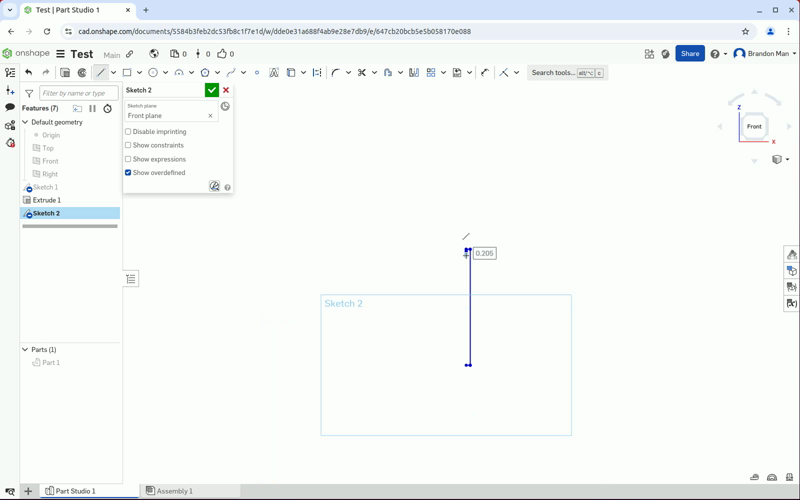
scroll(-6)
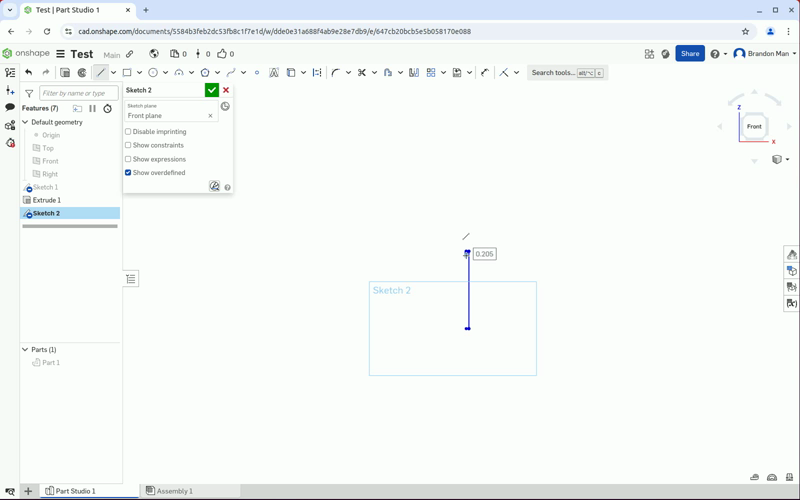
scroll(-6)
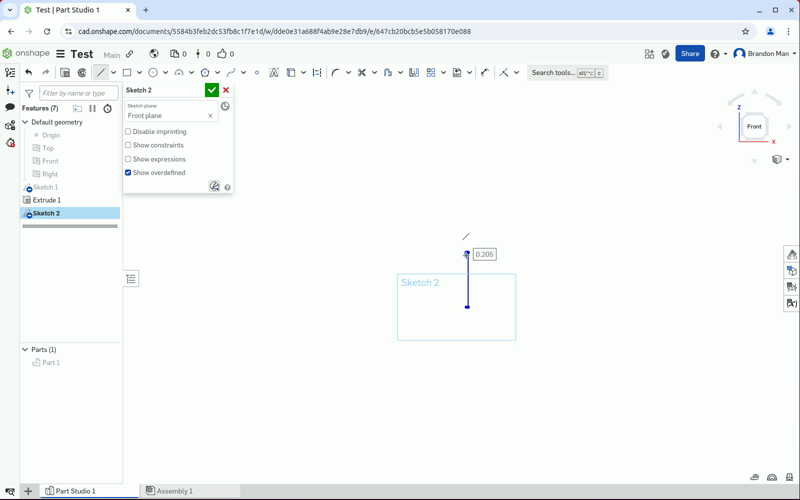
scroll(-6)
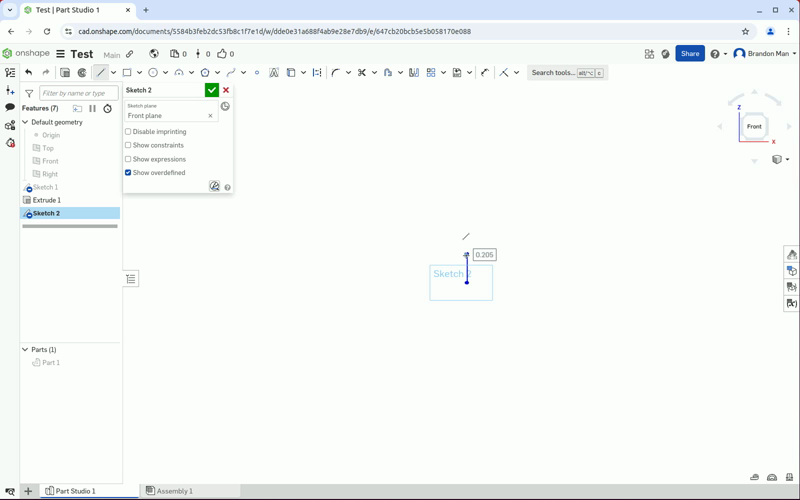
key_up(shift)
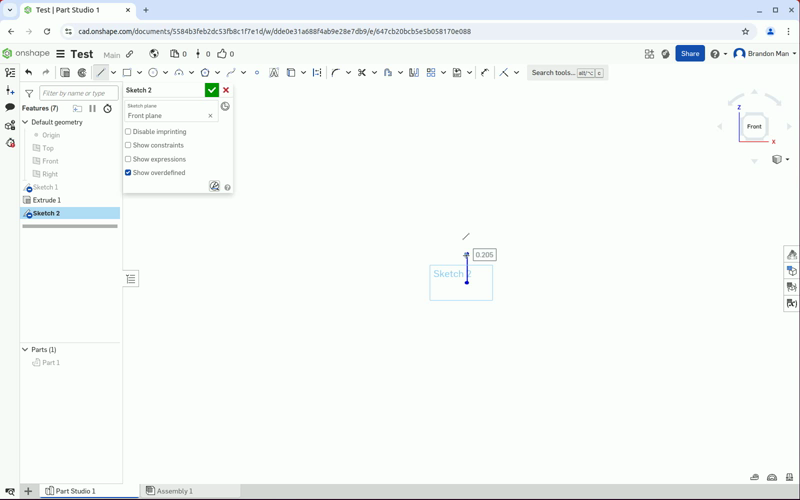
mouse_move(496, 255)
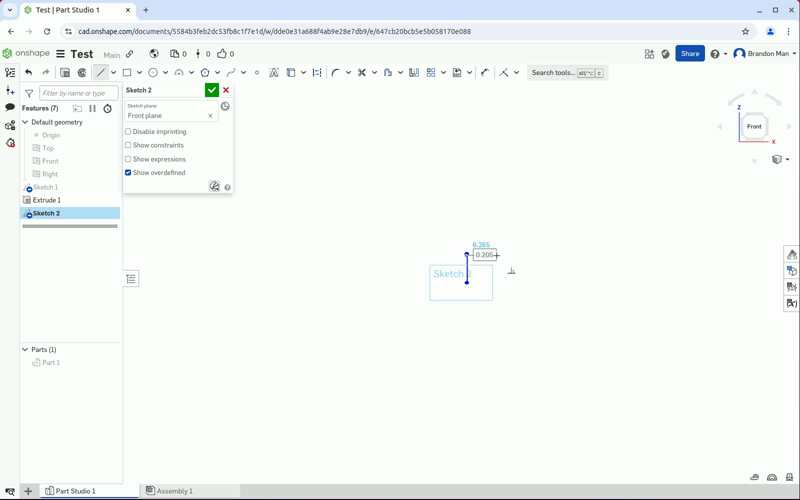
key_down(shift)
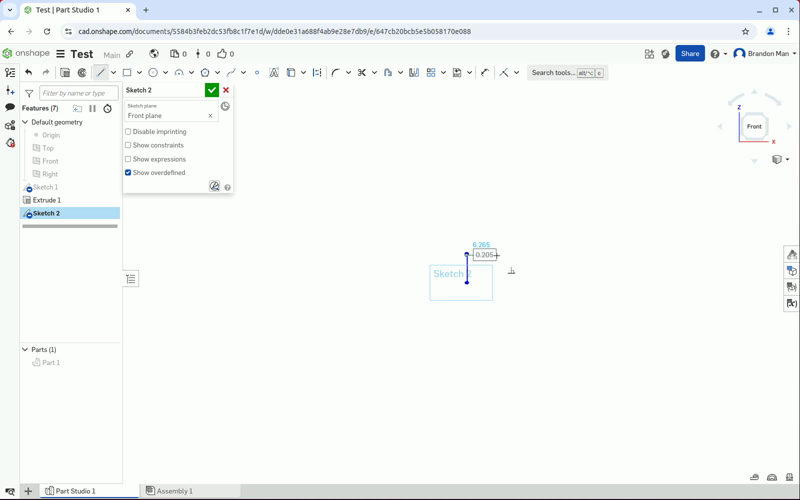
mouse_move(466, 282)
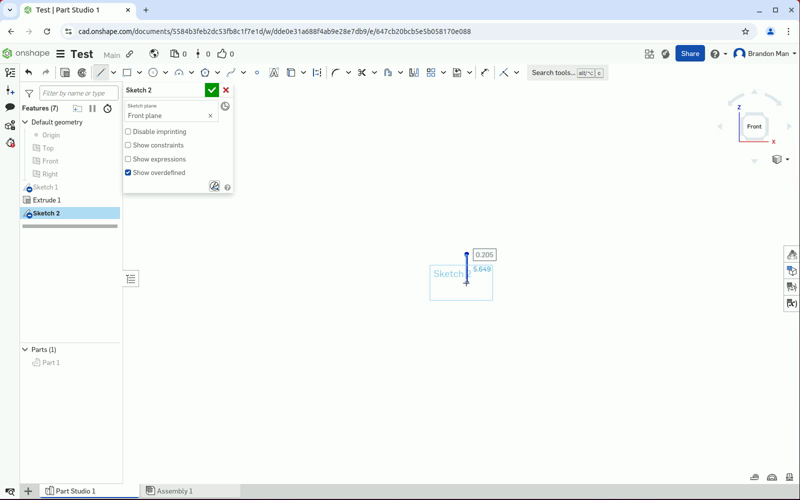
scroll(6)
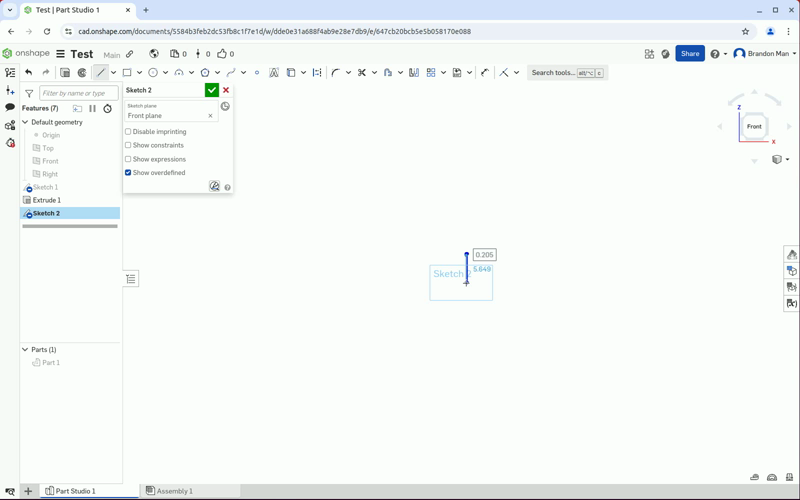
scroll(6)
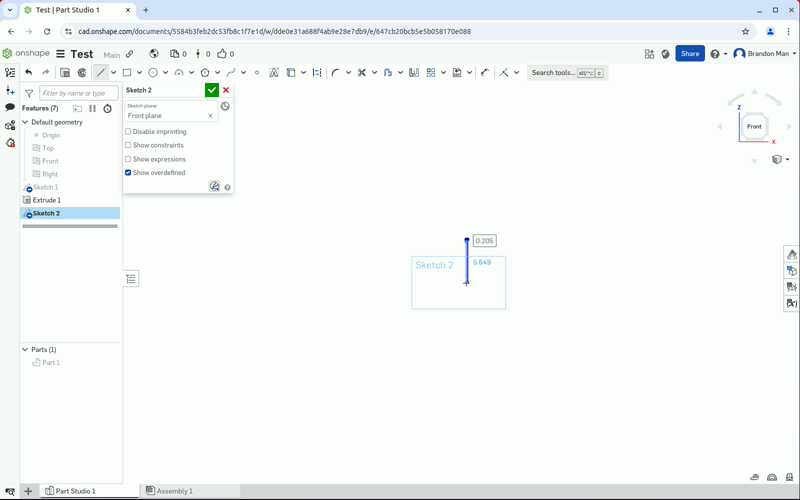
scroll(6)
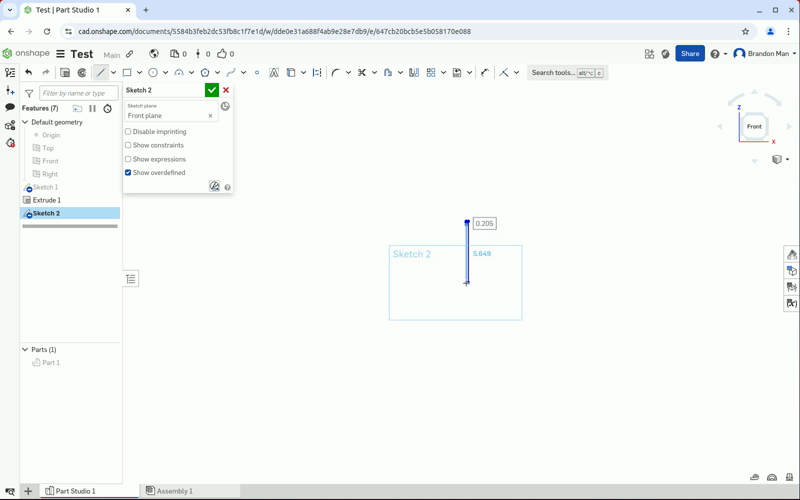
scroll(6)
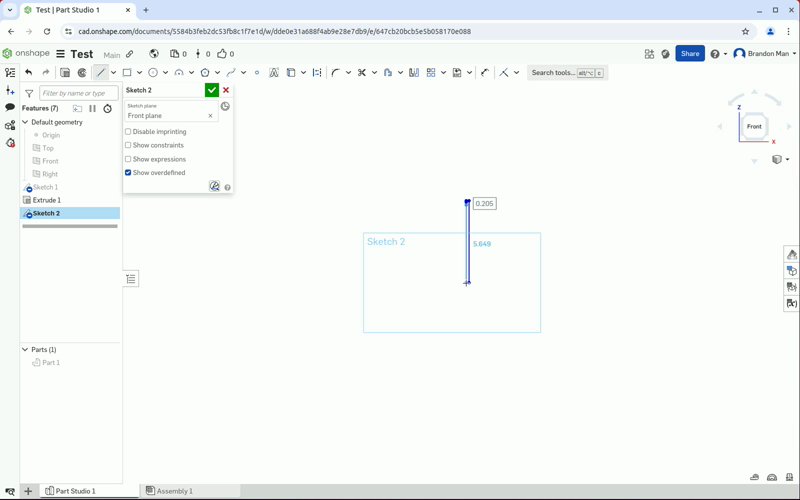
scroll(6)
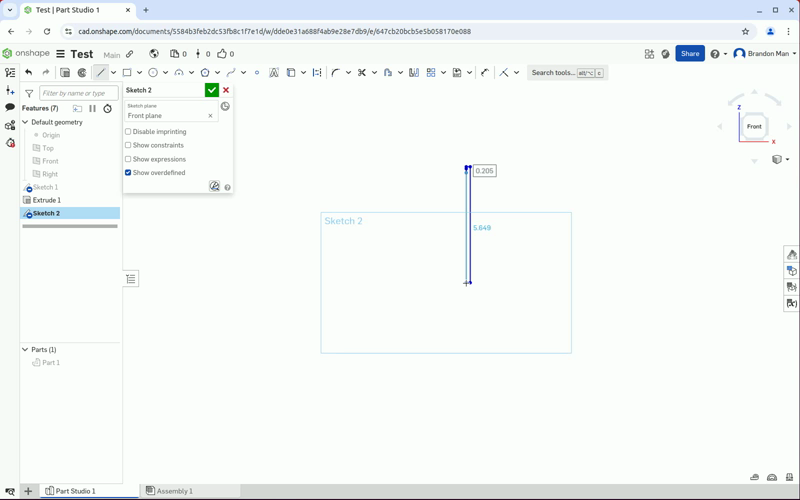
scroll(6)
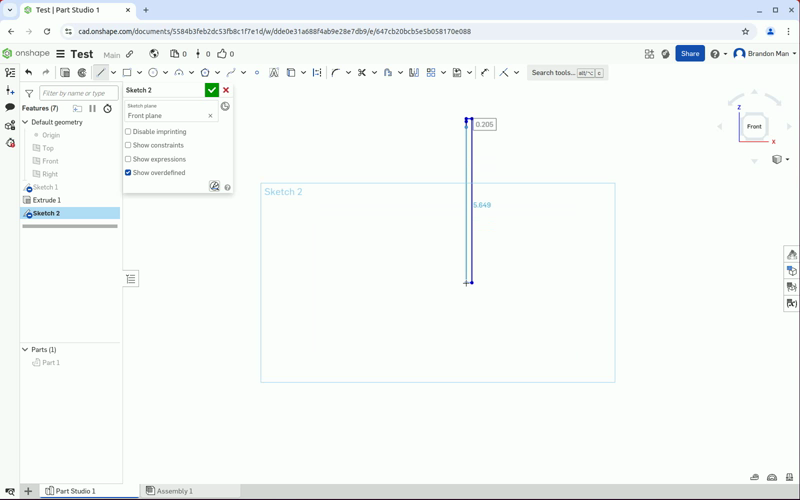
scroll(6)
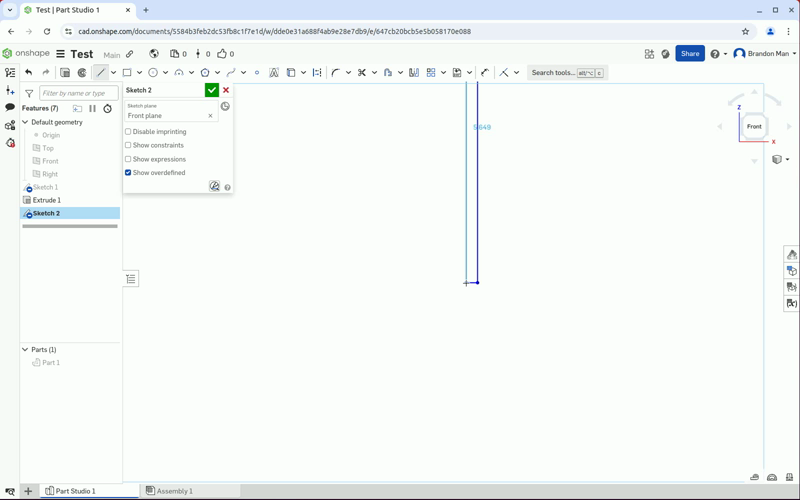
key_up(shift)
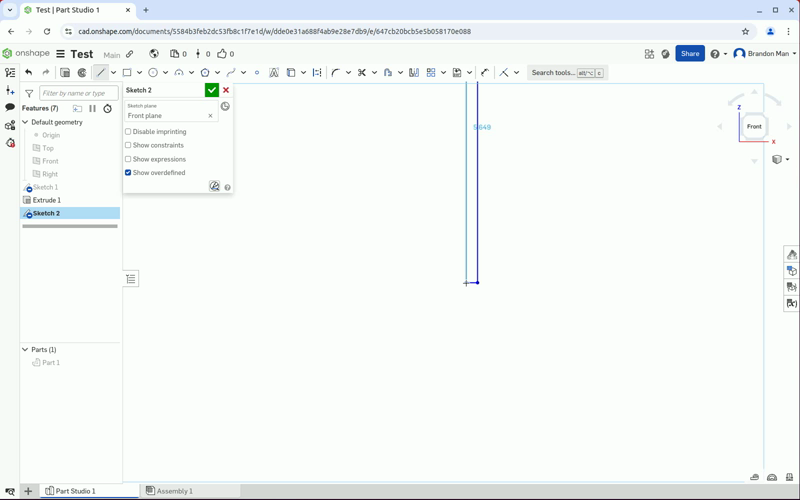
click(466, 282)
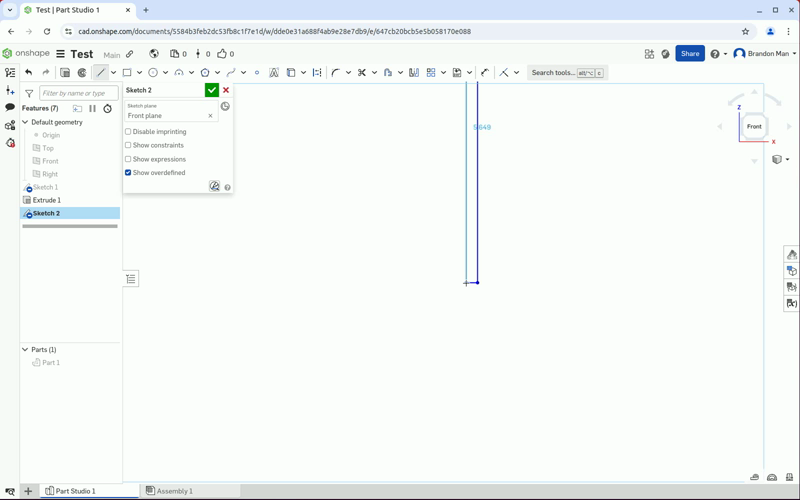
scroll(-6)
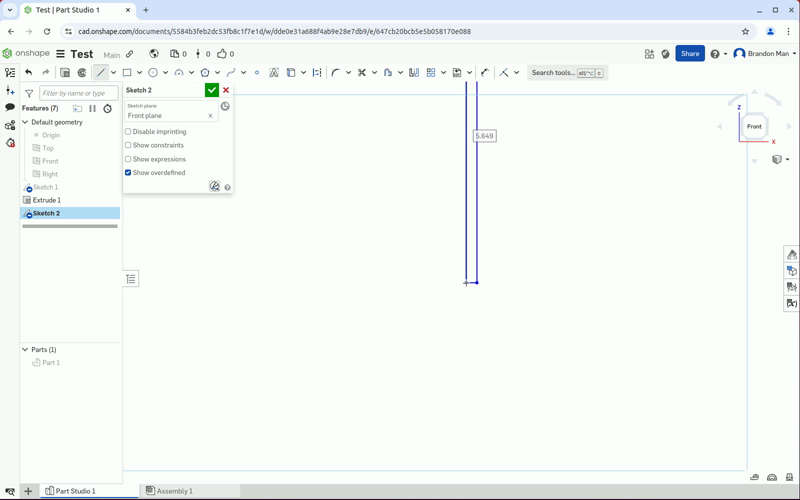
scroll(-6)
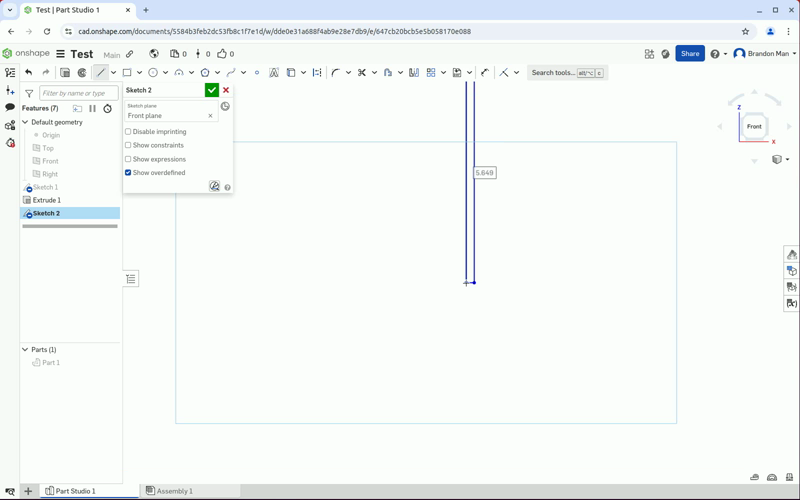
scroll(-6)
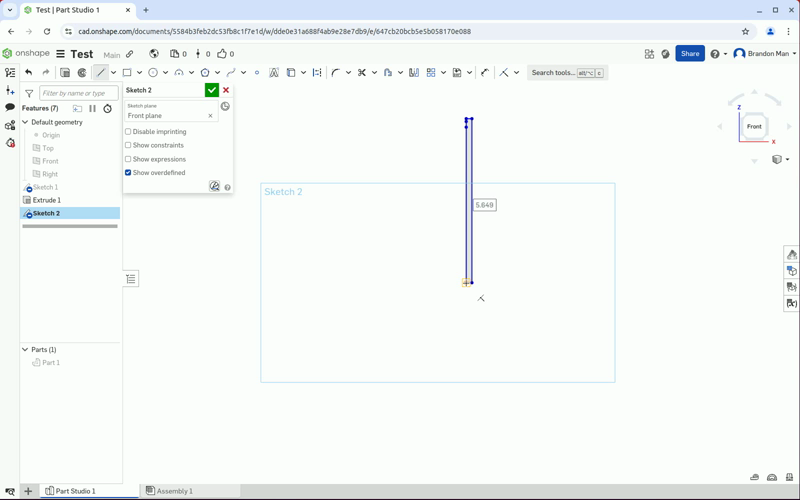
scroll(-6)
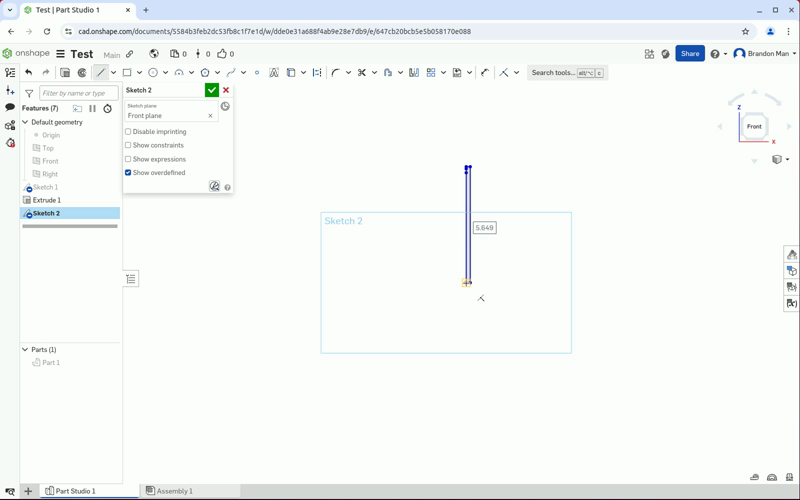
scroll(-6)
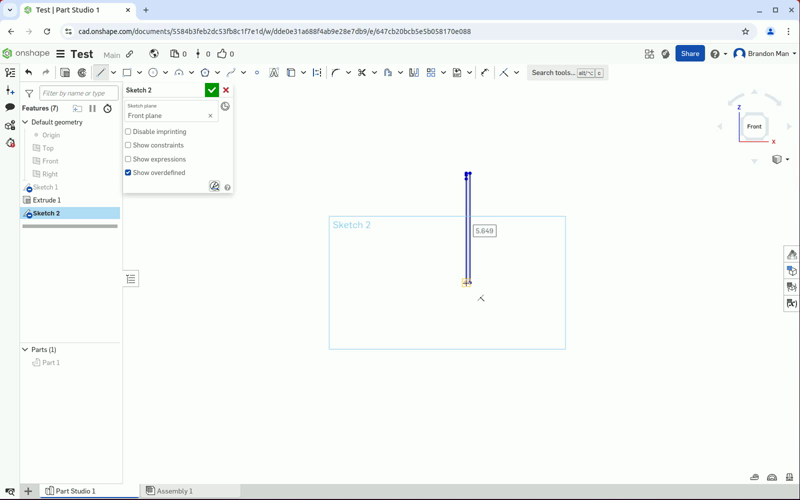
scroll(-6)
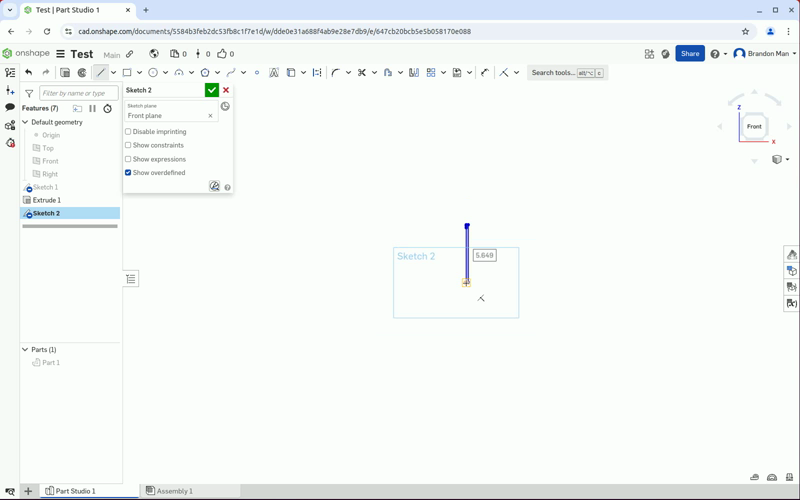
scroll(-6)
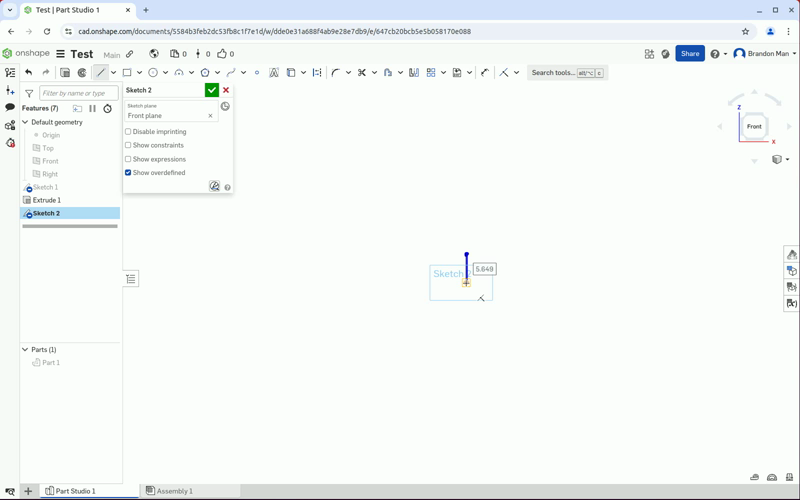
key(esc)
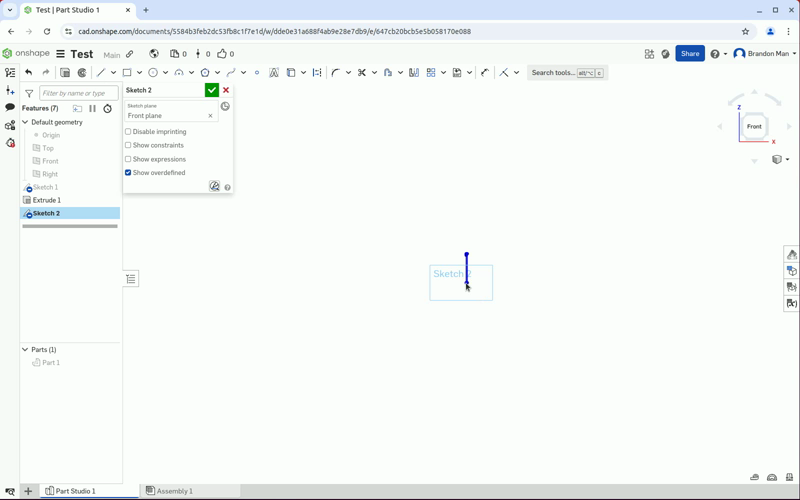
mouse_move(466, 280)
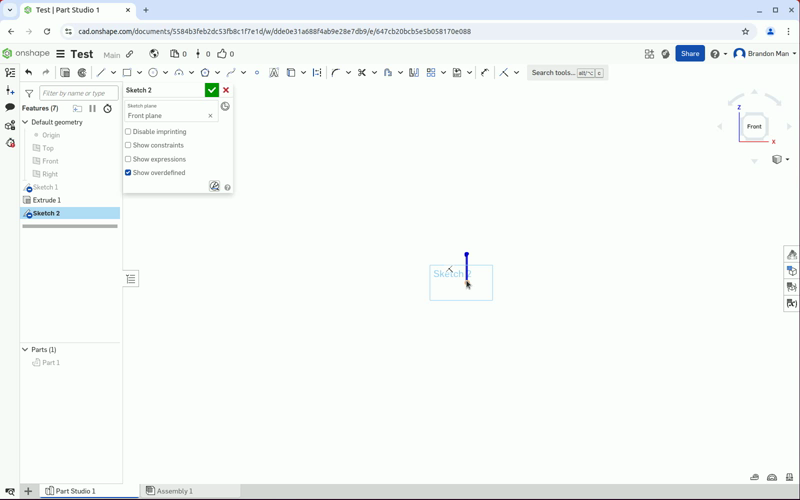
scroll(6)
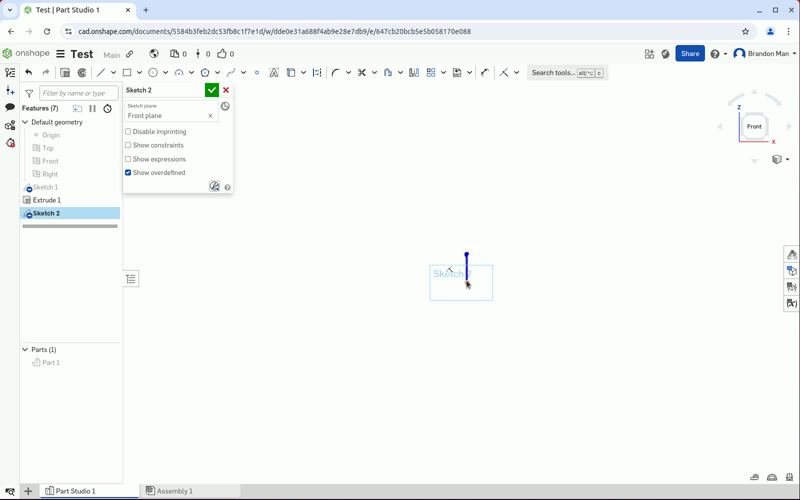
scroll(6)
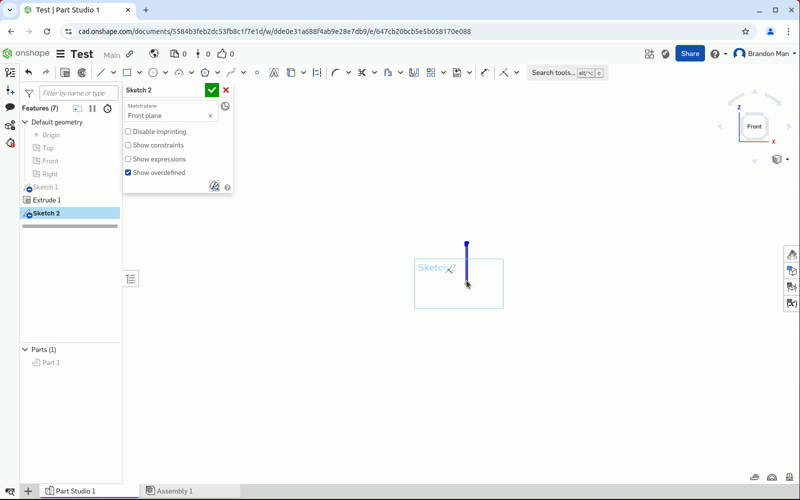
scroll(6)
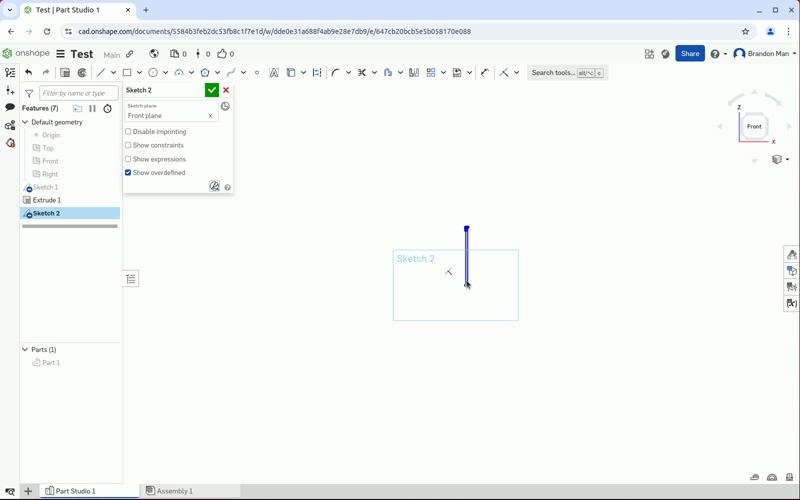
scroll(6)
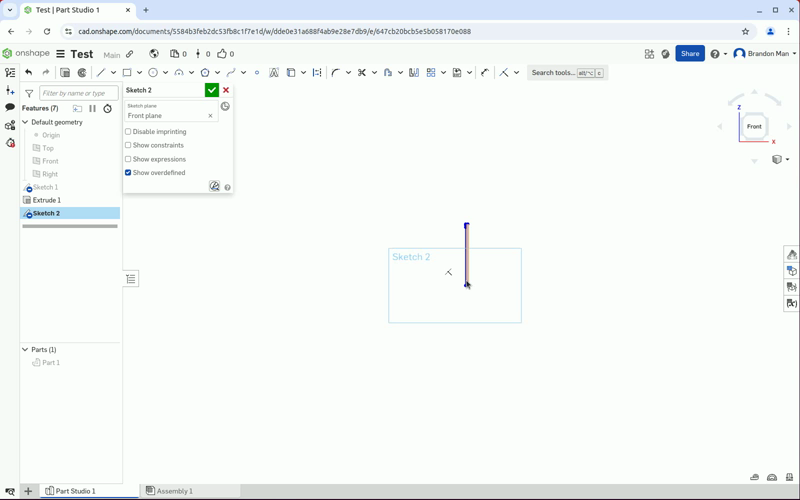
scroll(6)
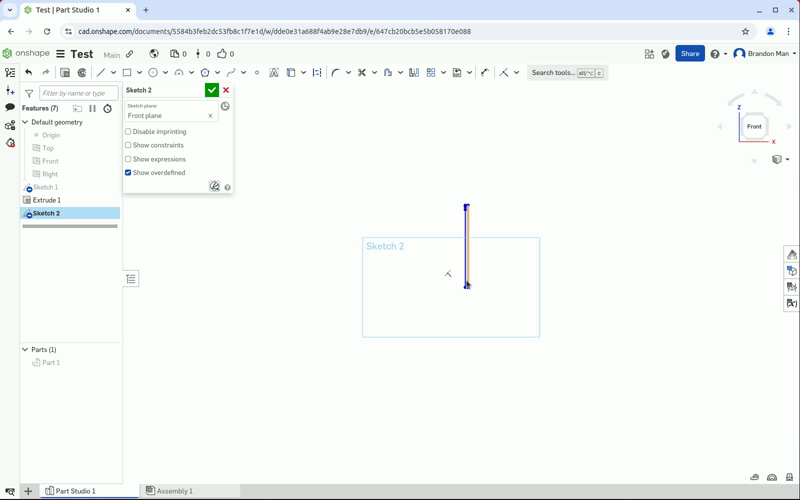
scroll(6)
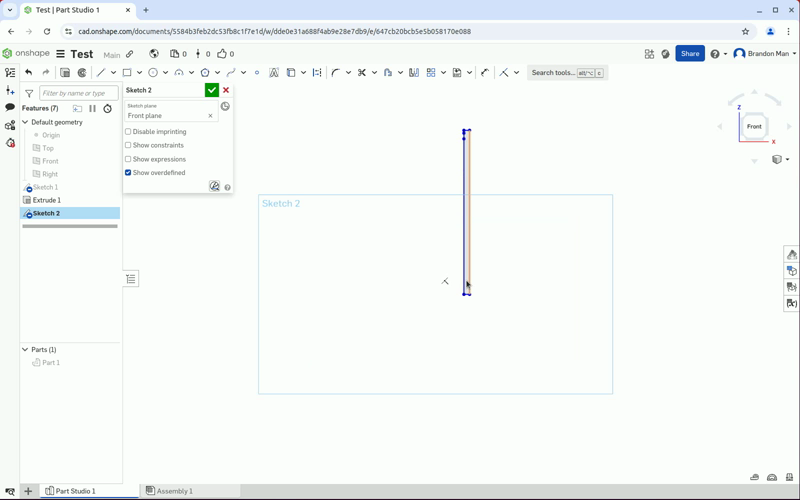
scroll(6)
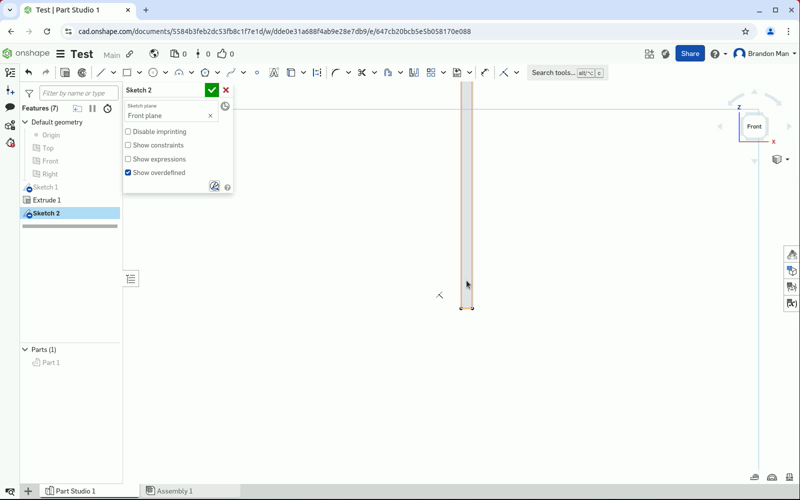
click(466, 280)
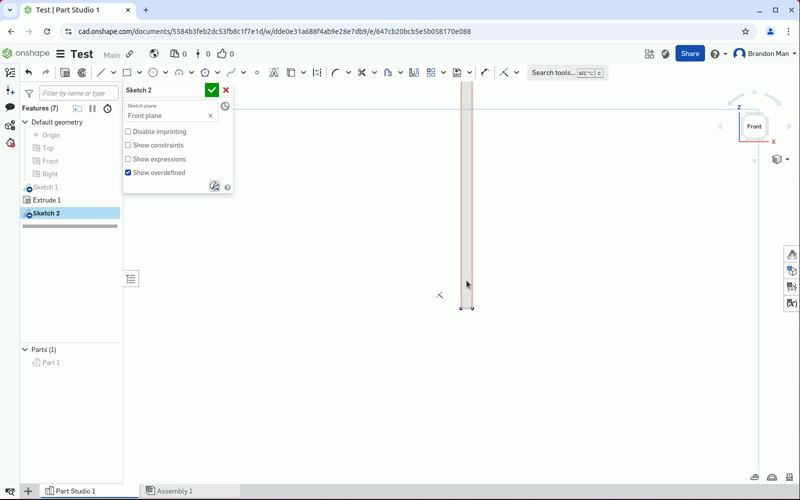
scroll(-6)
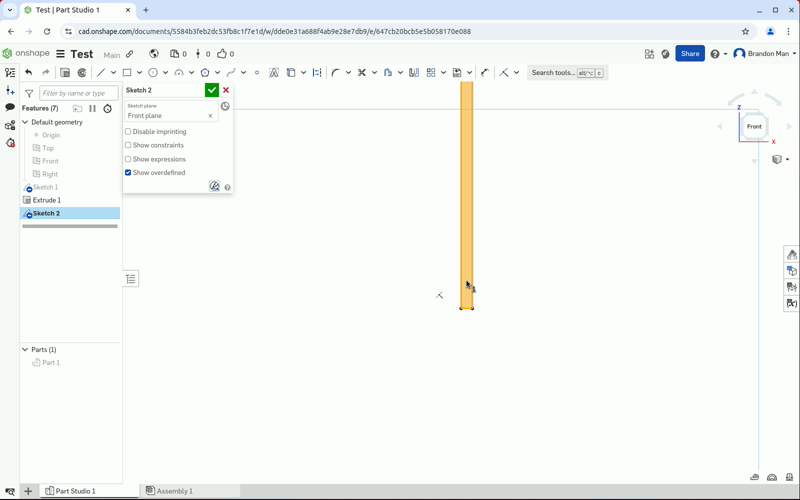
scroll(-6)
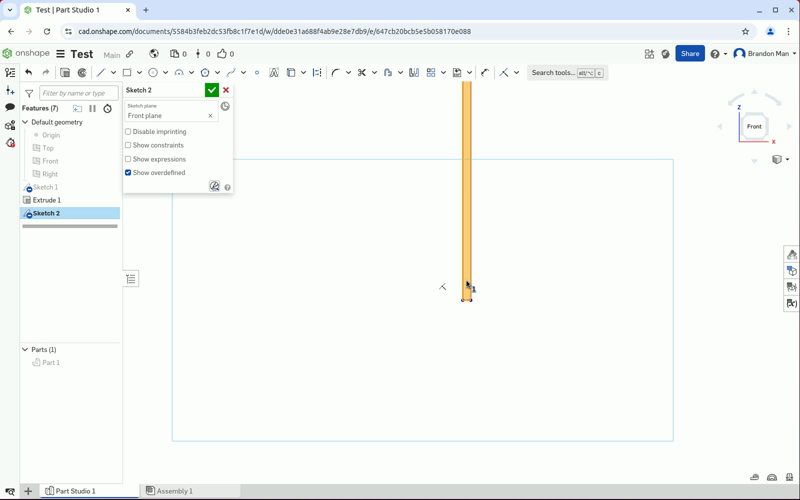
scroll(-6)
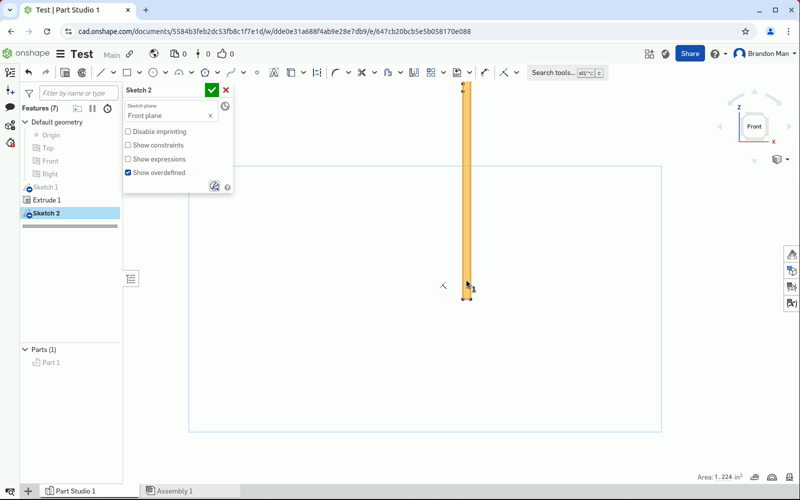
scroll(-6)
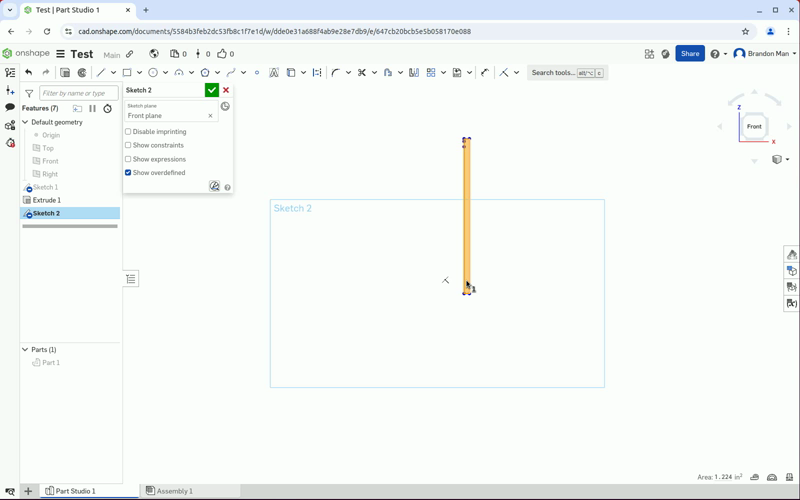
scroll(-6)
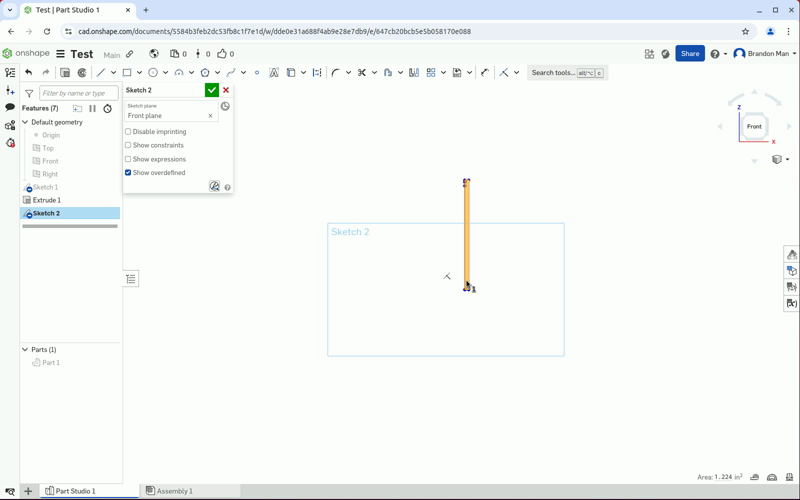
scroll(-6)
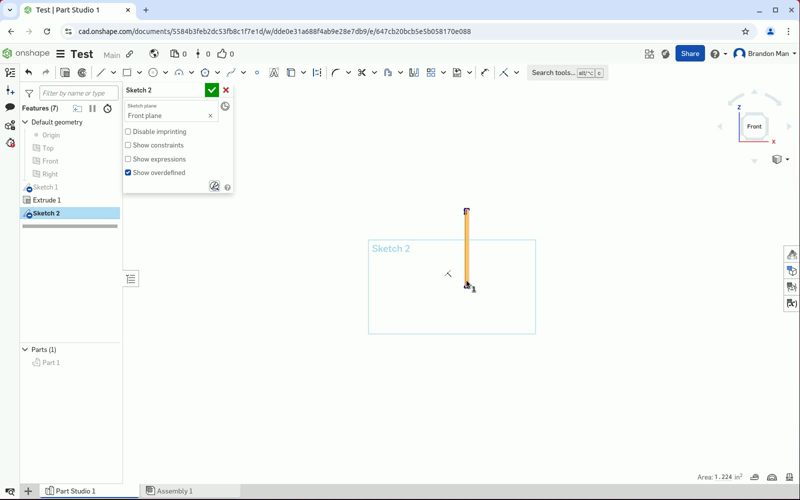
scroll(-6)
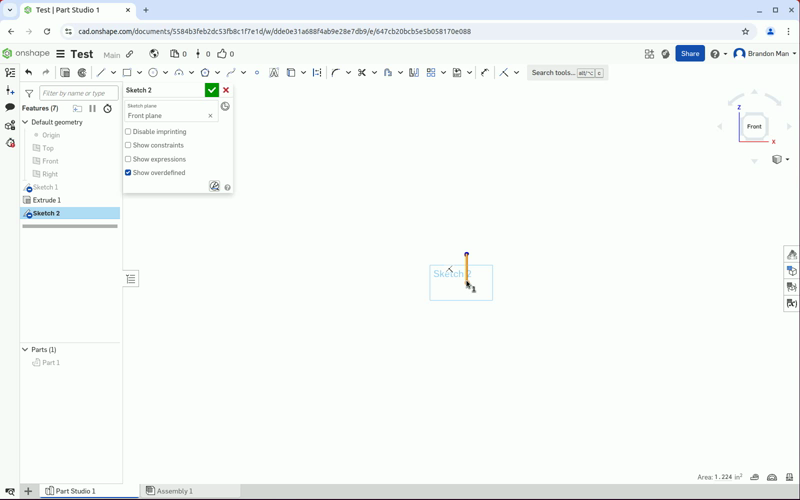
mouse_move(73, 352)
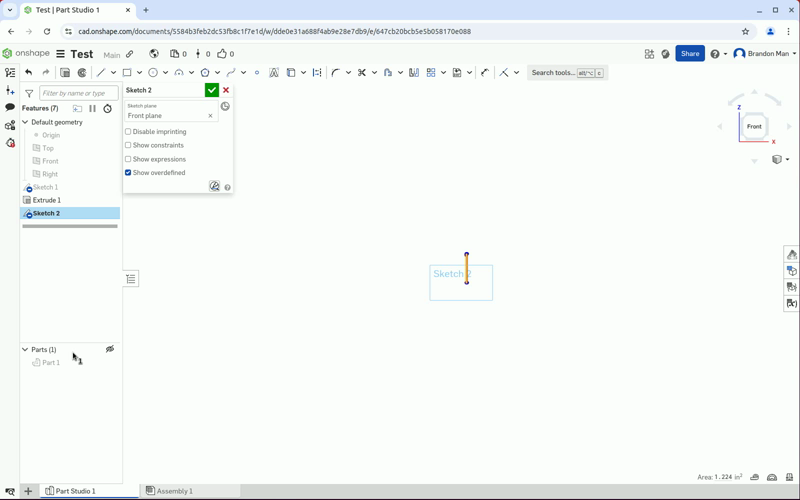
key(shift+y)
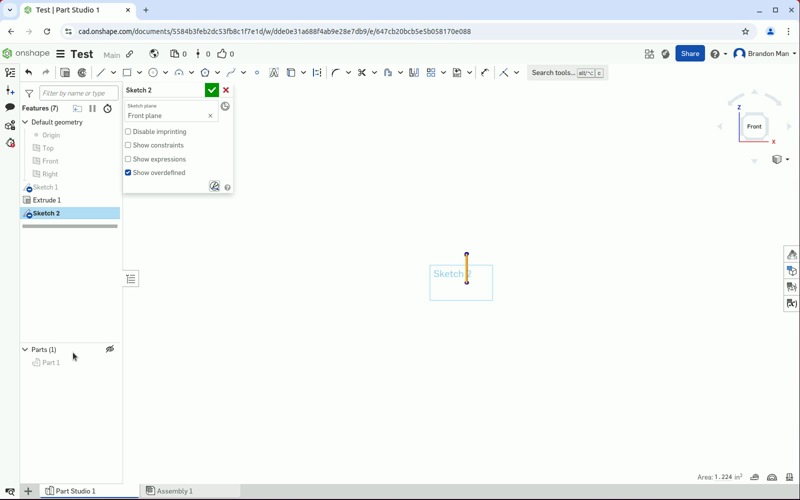
key(shift+e)
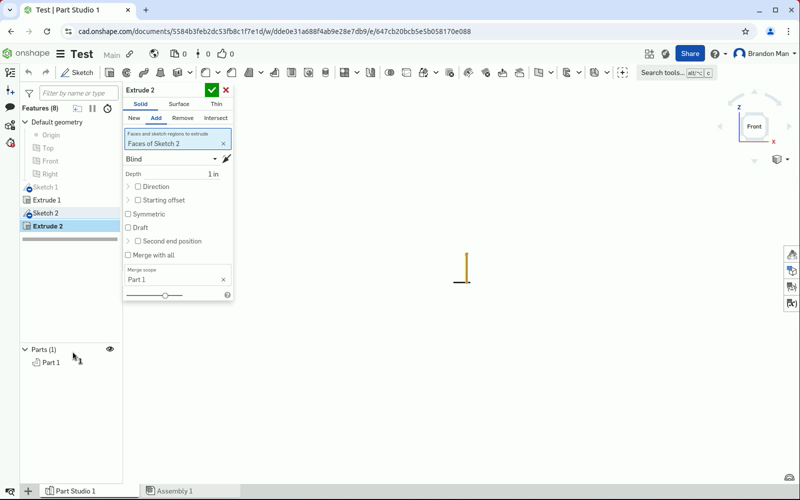
mouse_move(143, 106)
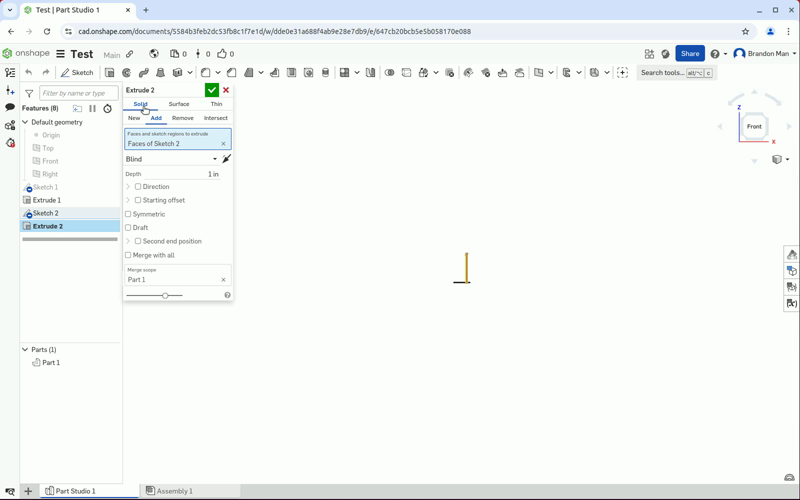
click(143, 106)
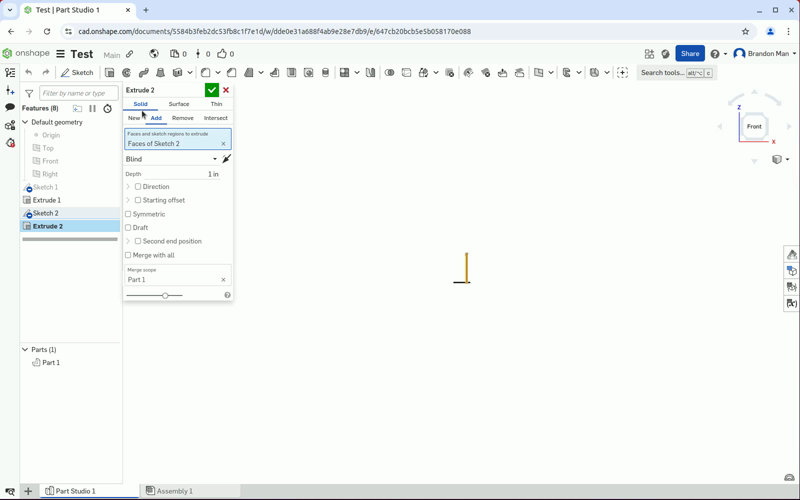
mouse_move(137, 120)
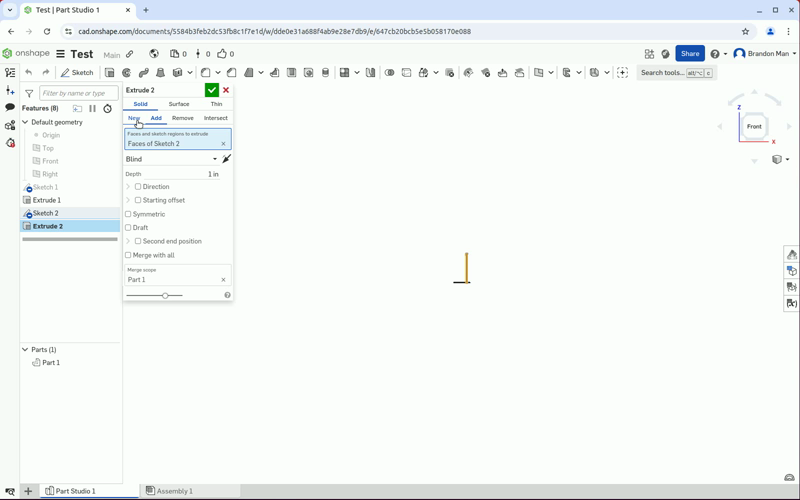
click(137, 120)
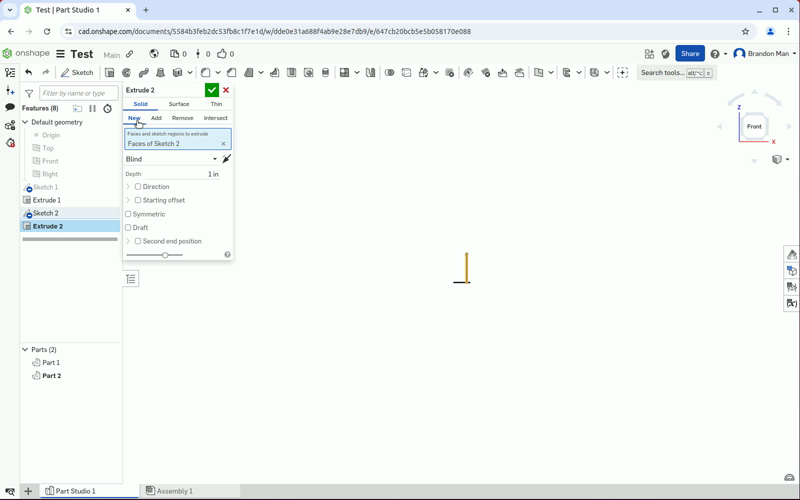
key(tab, 4)
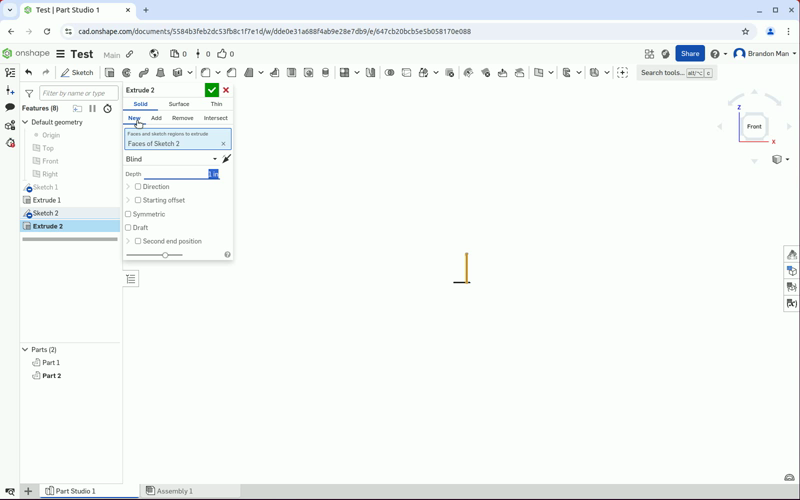
text(23.108)
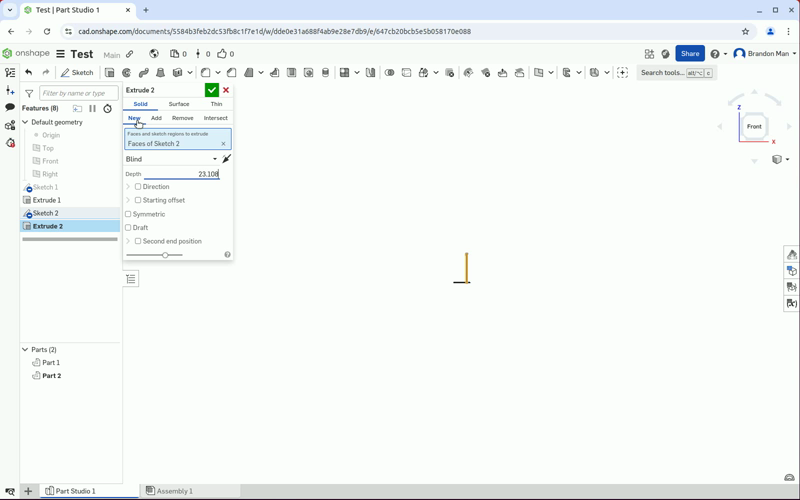
key(enter)
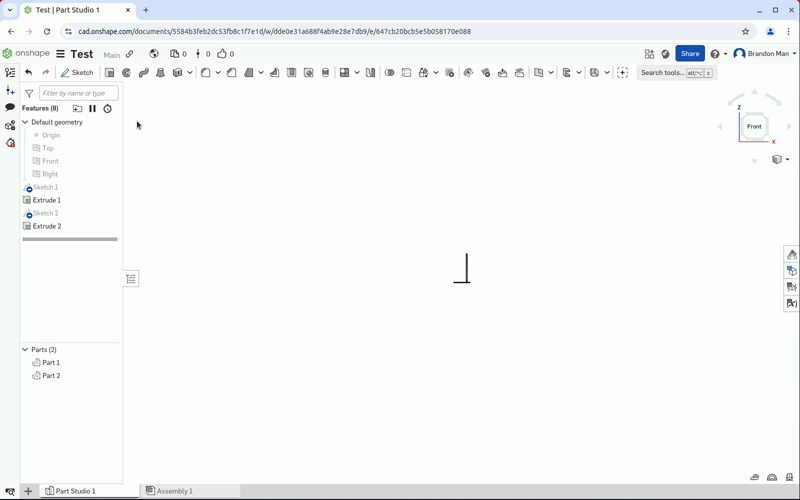
key(shift+h)
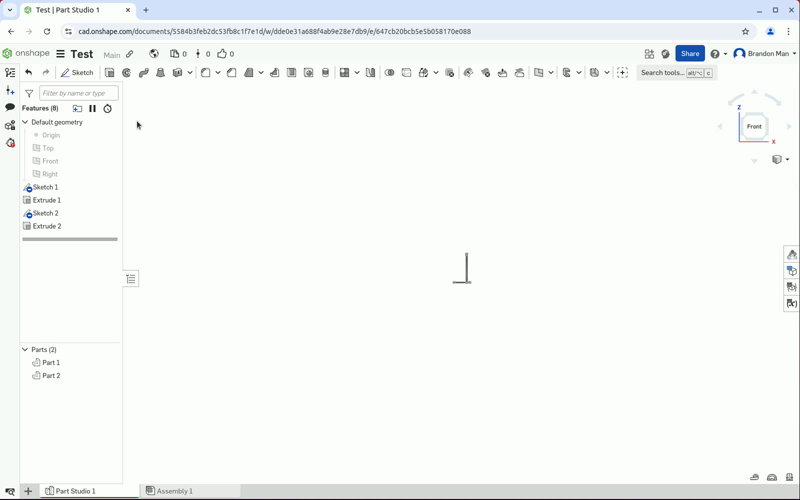
key(shift+h)
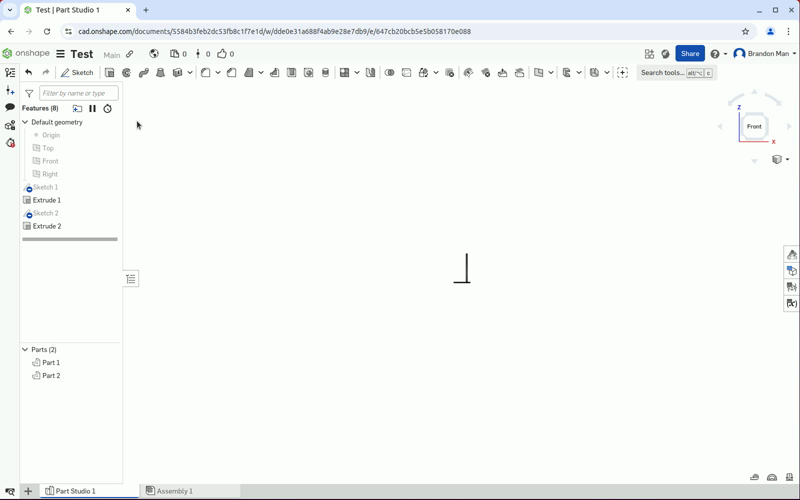
mouse_move(73, 189)
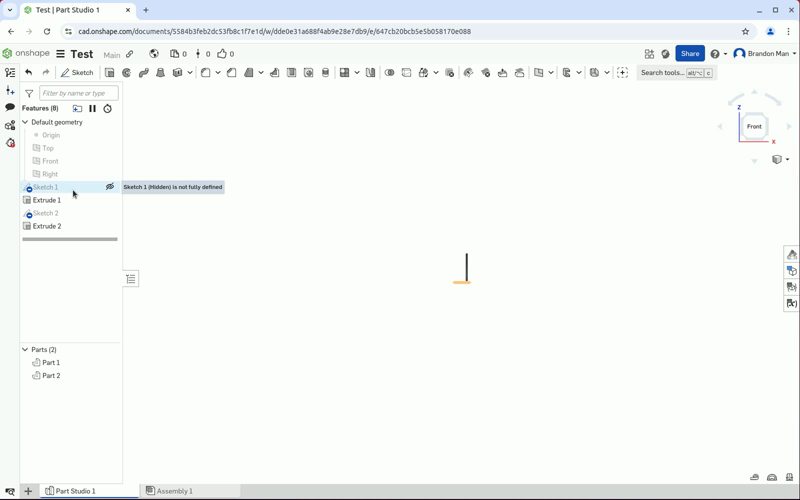
click(73, 189)
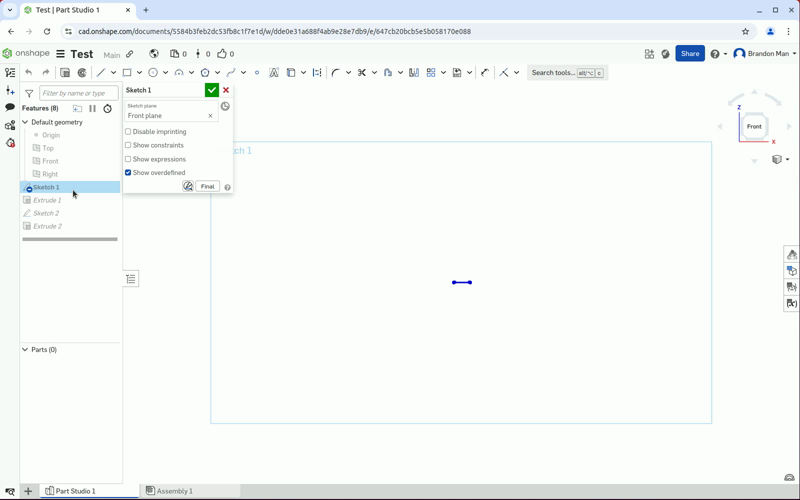
mouse_move(229, 92)
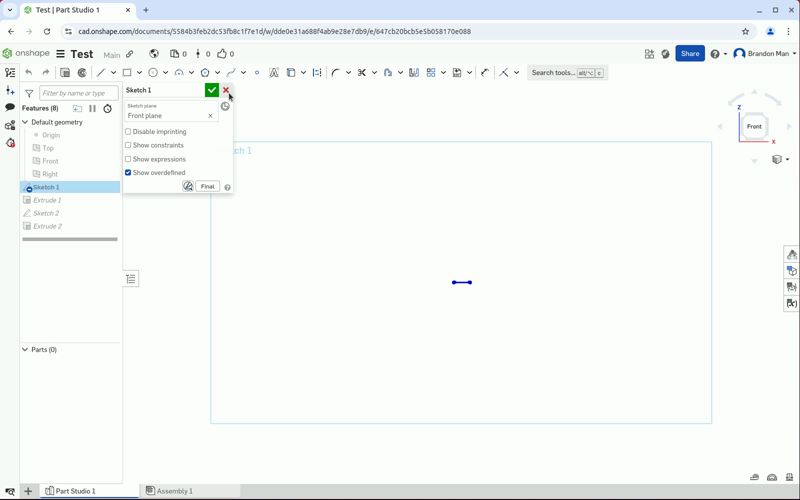
click(229, 92)
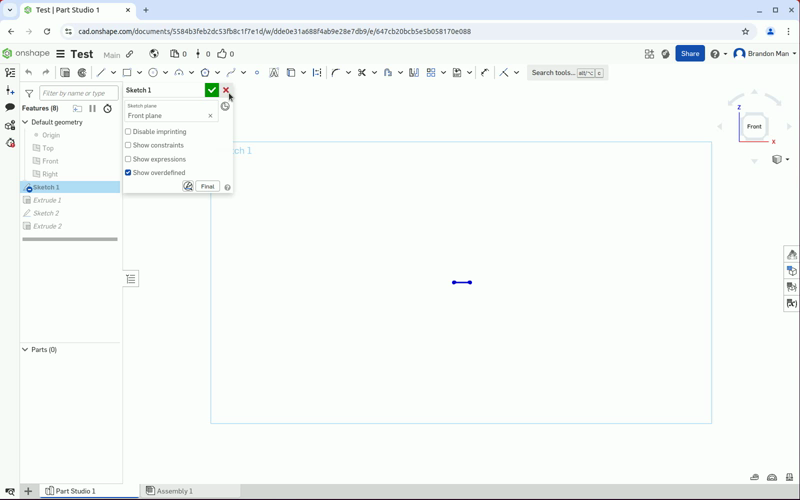
key(shift+s)
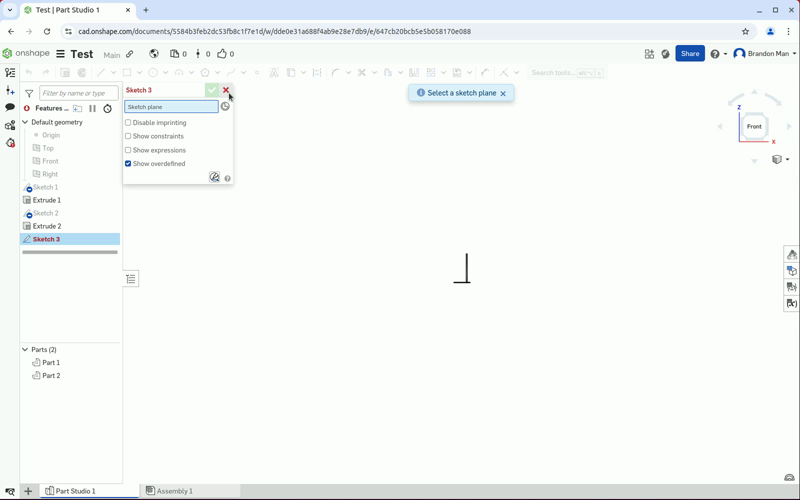
mouse_move(73, 163)
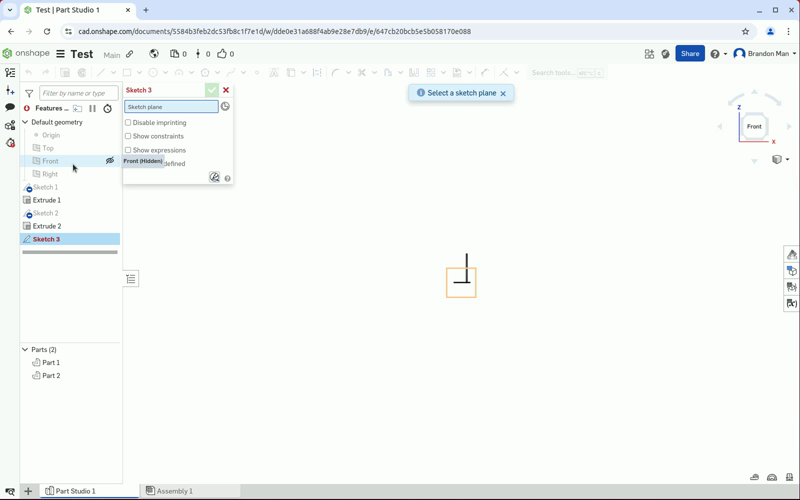
click(73, 163)
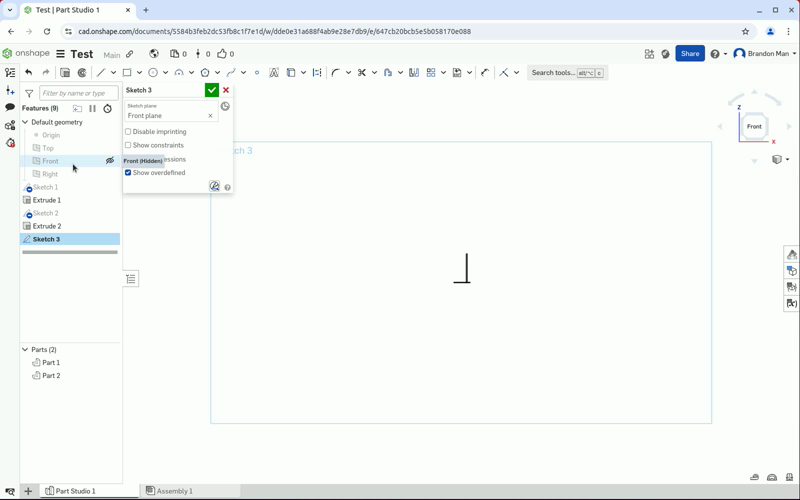
mouse_move(73, 352)
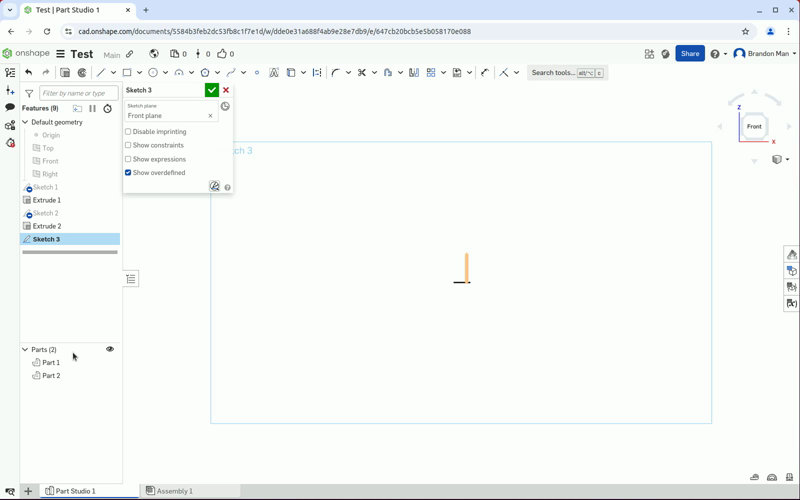
key(y)
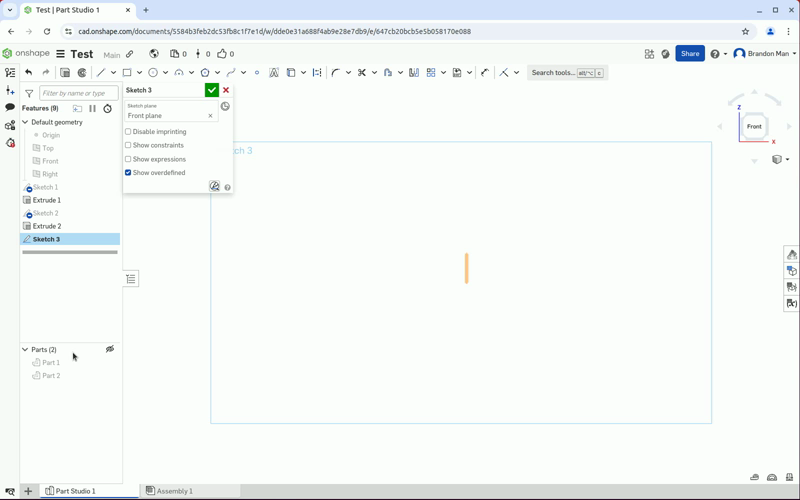
key(l)
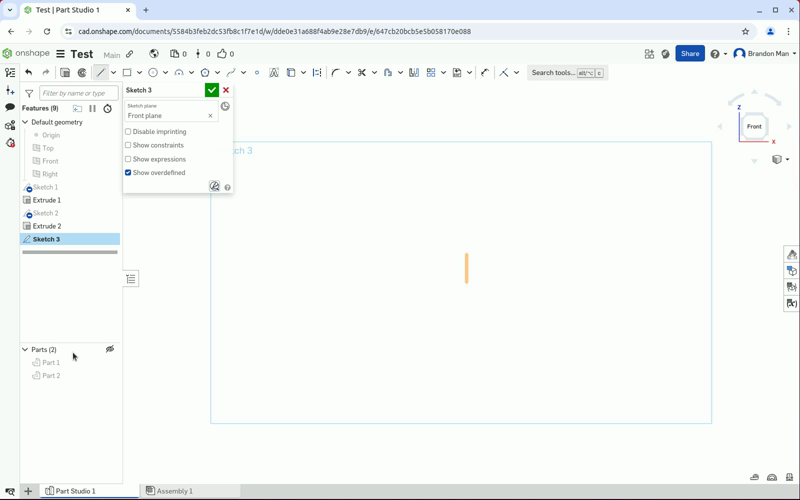
key_down(shift)
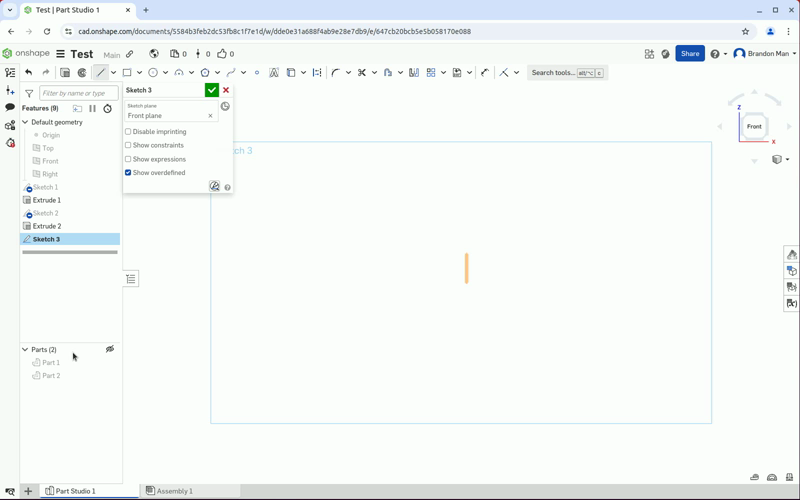
mouse_move(453, 282)
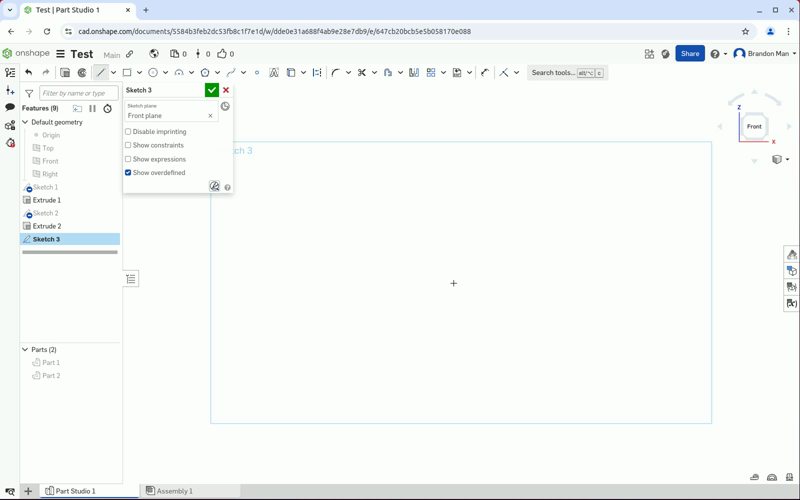
click(453, 282)
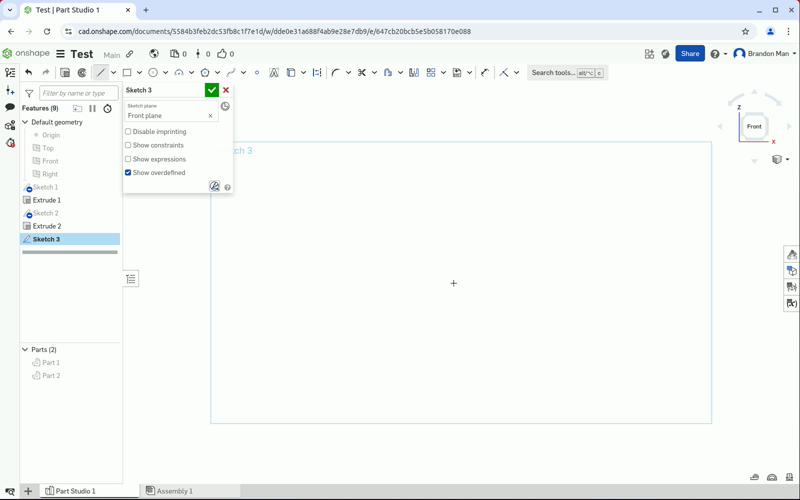
key_up(shift)
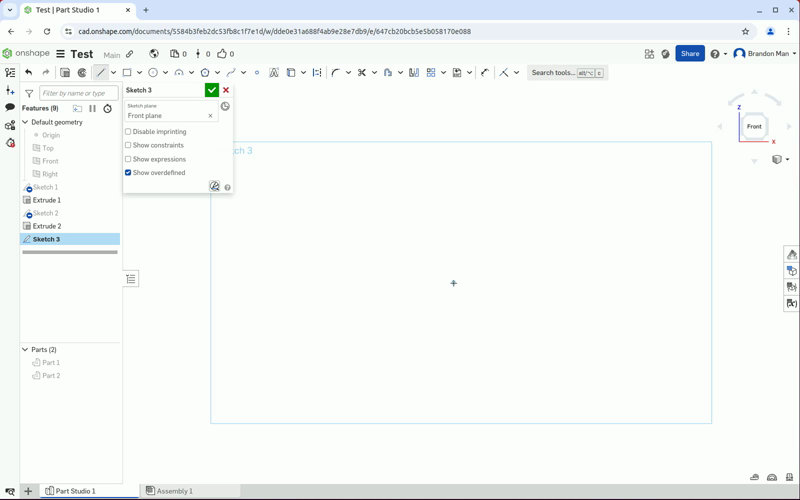
key_down(shift)
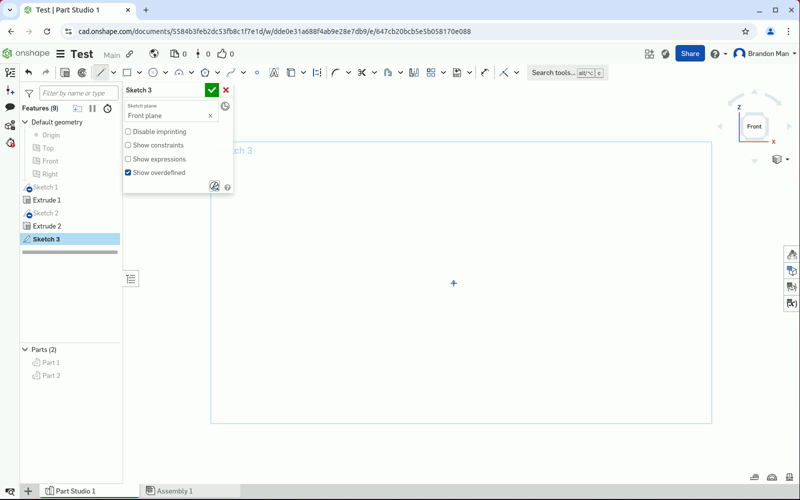
mouse_move(483, 282)
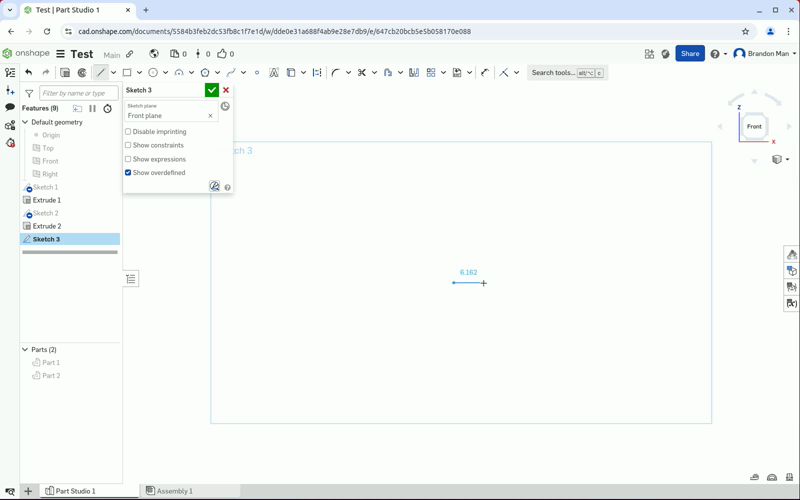
mouse_move(454, 282)
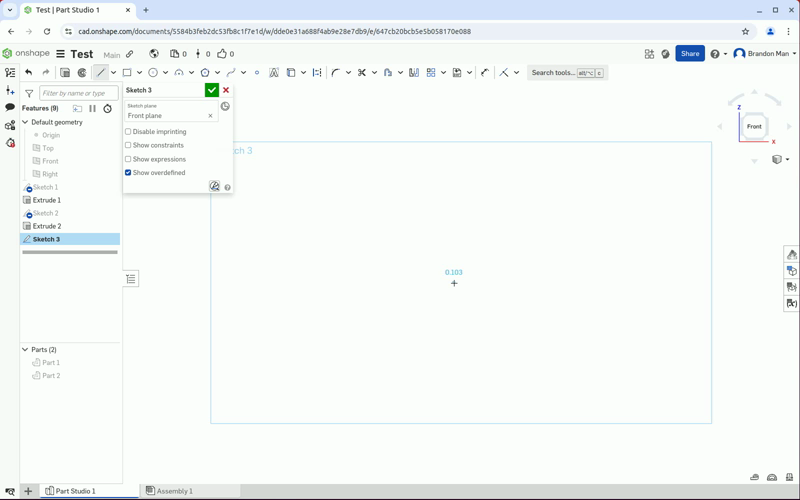
scroll(6)
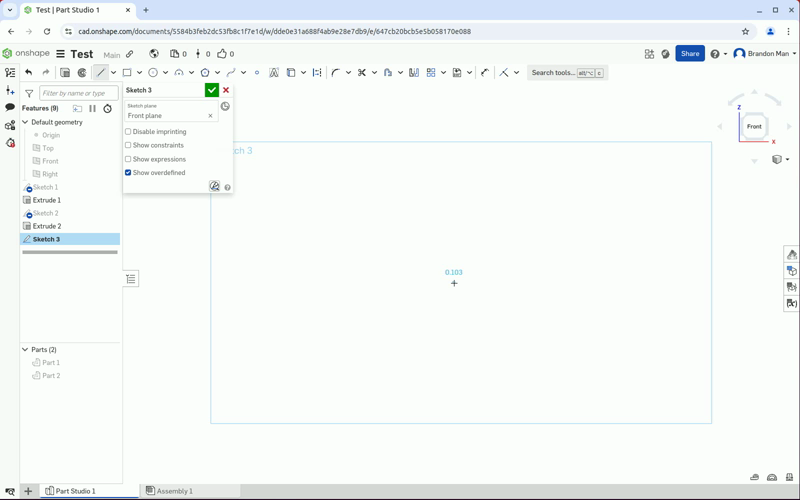
scroll(6)
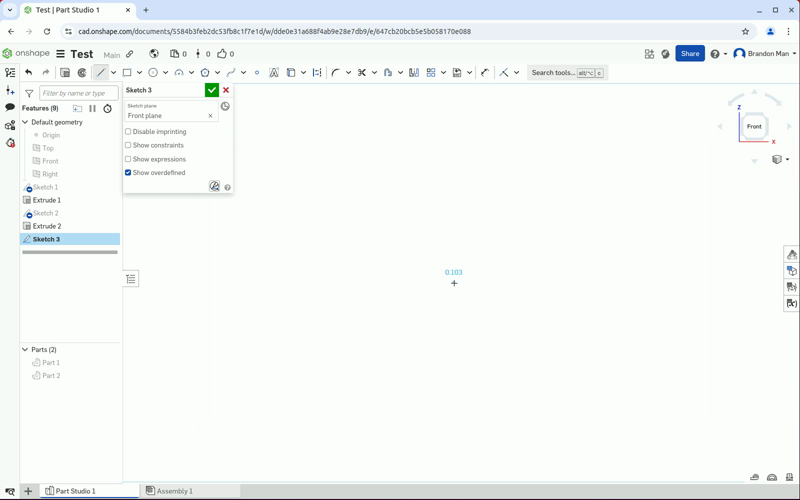
scroll(6)
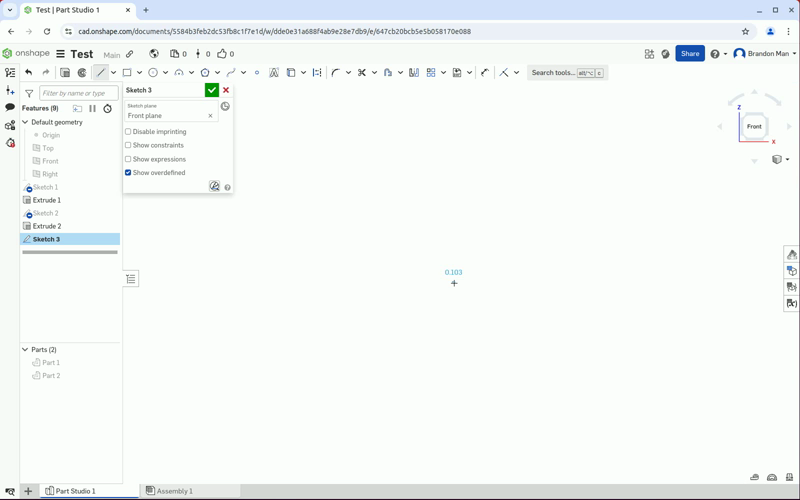
scroll(6)
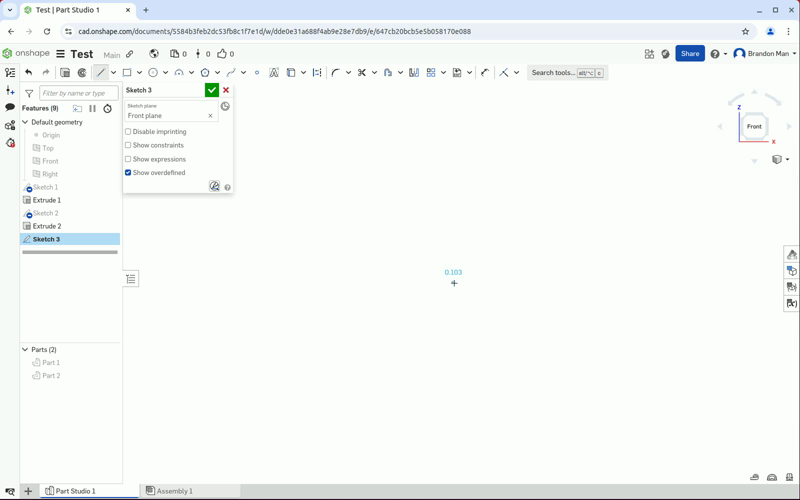
scroll(6)
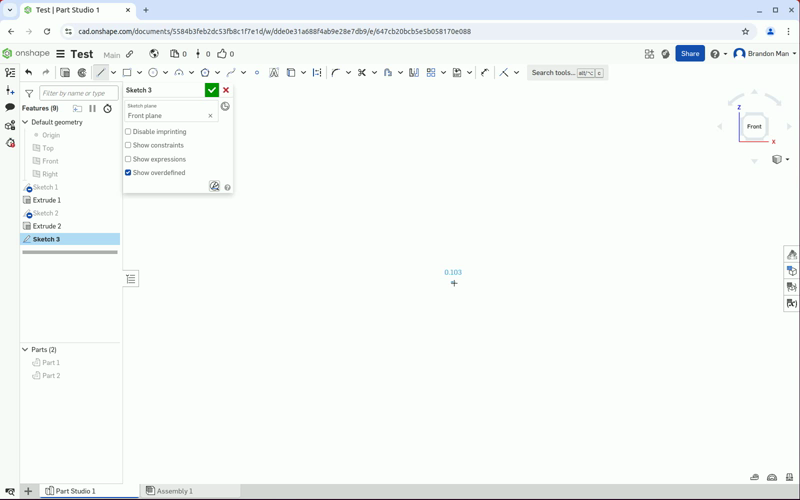
scroll(6)
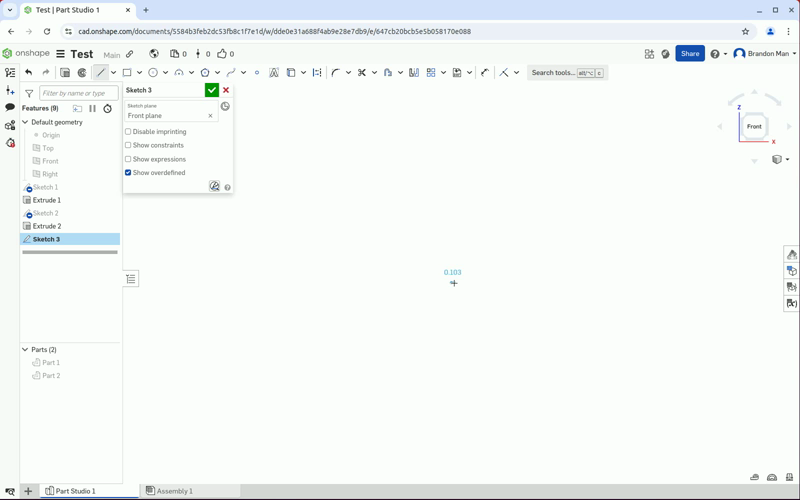
scroll(6)
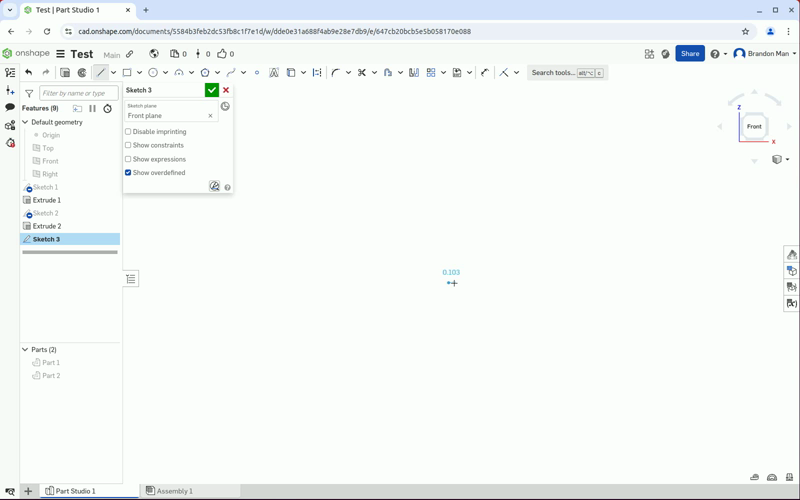
click(454, 282)
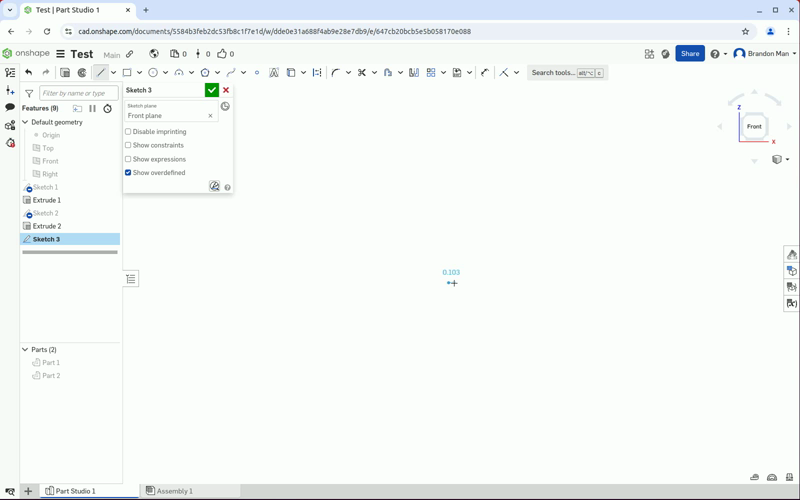
scroll(-6)
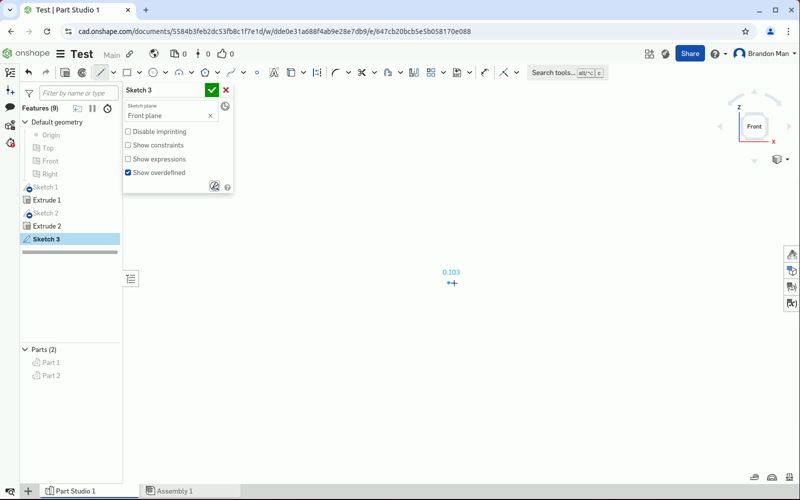
scroll(-6)
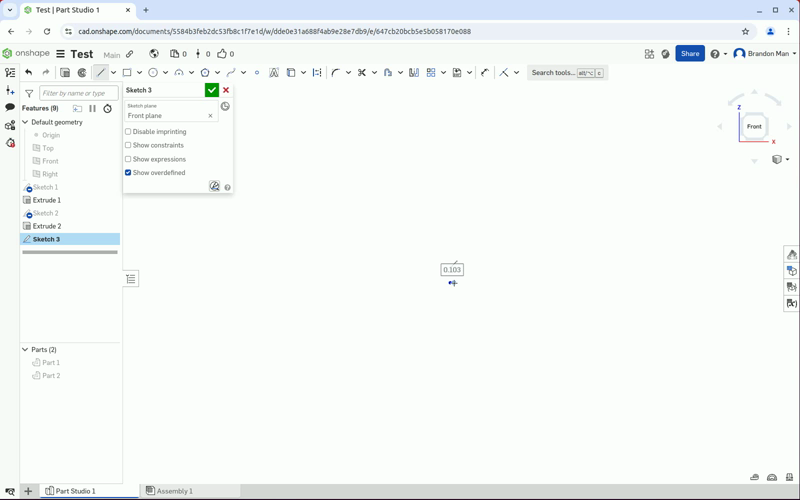
scroll(-6)
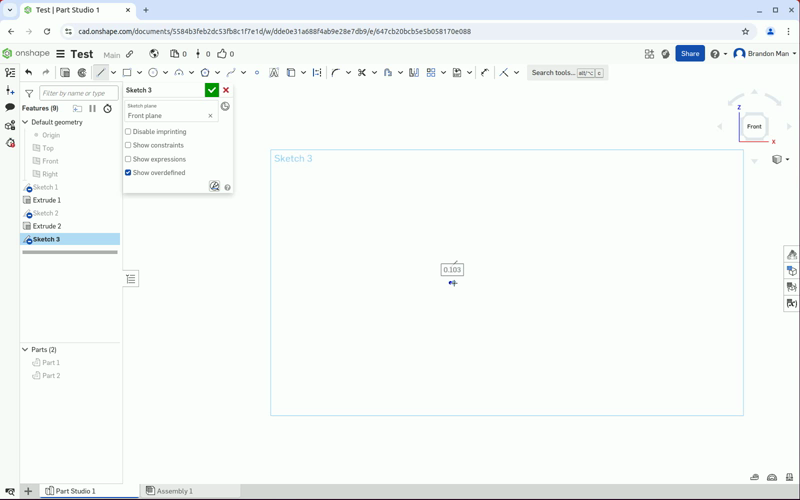
scroll(-6)
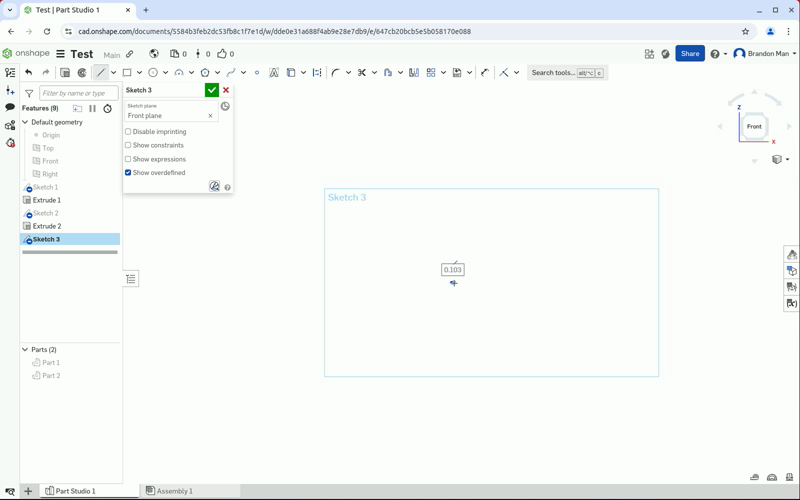
scroll(-6)
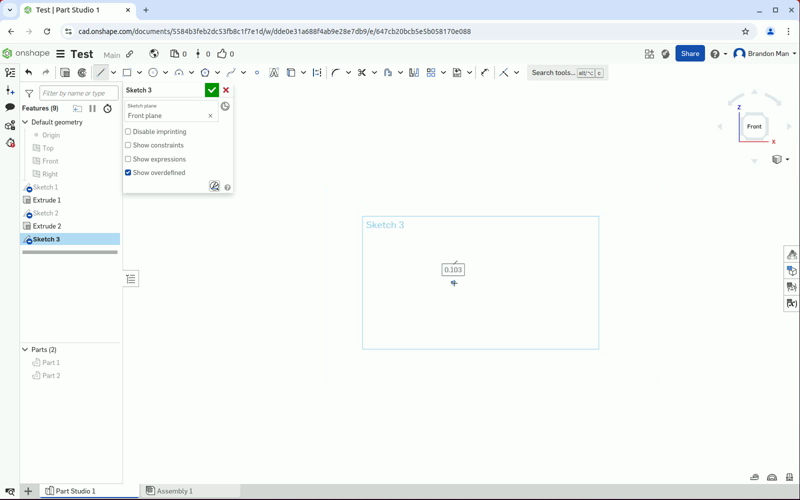
scroll(-6)
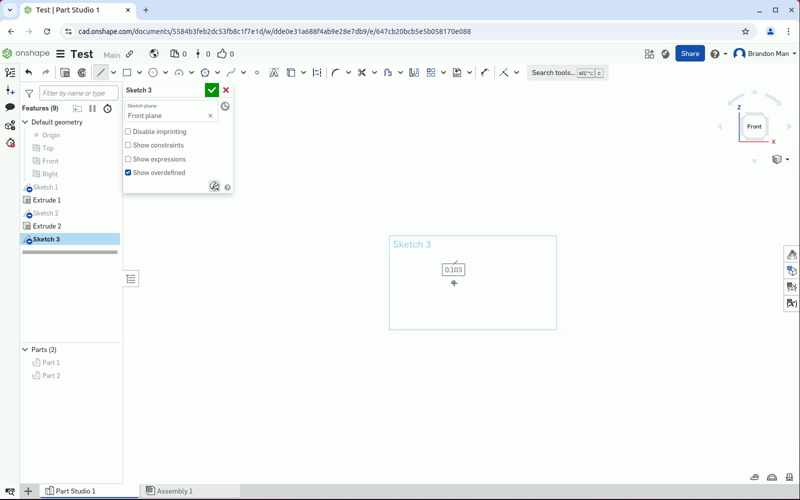
scroll(-6)
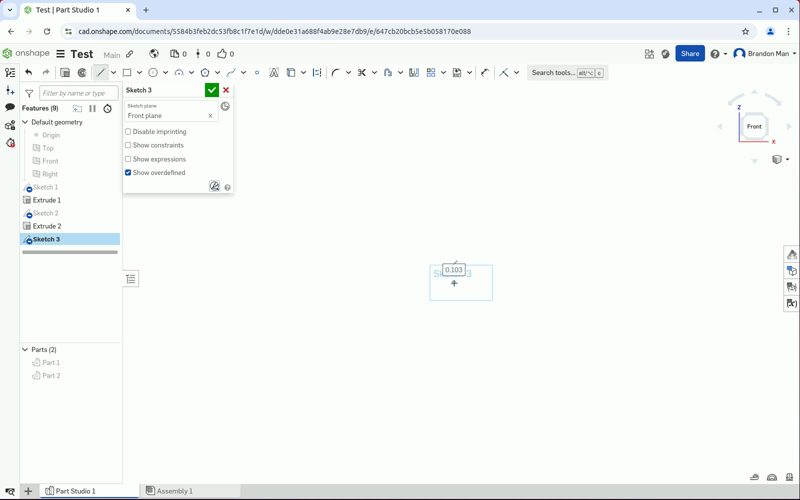
key_up(shift)
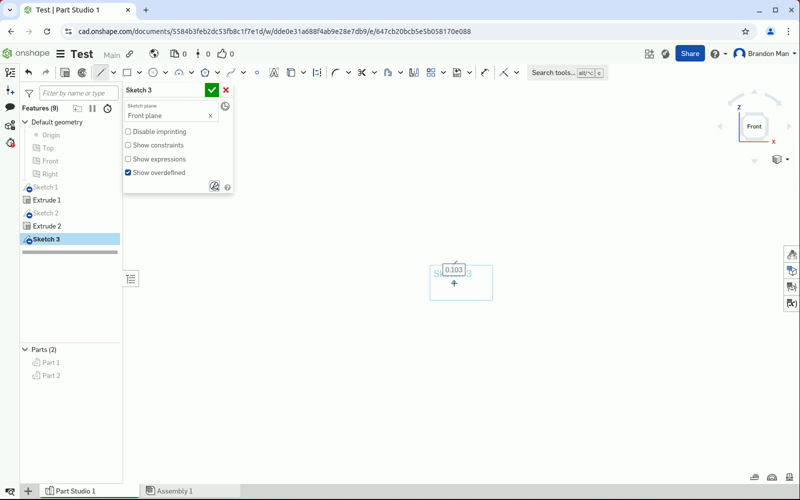
key_down(shift)
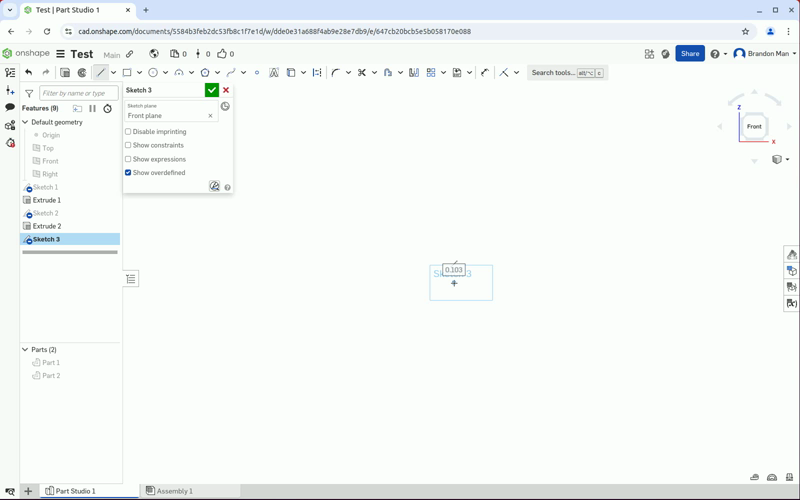
mouse_move(484, 282)
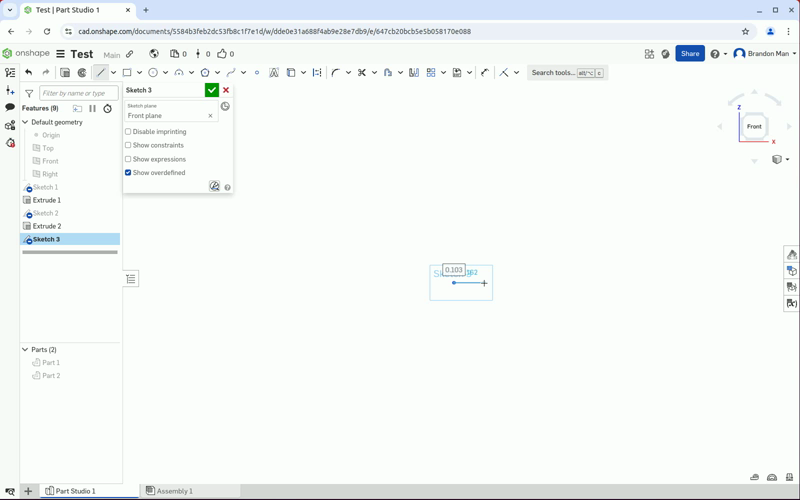
mouse_move(454, 255)
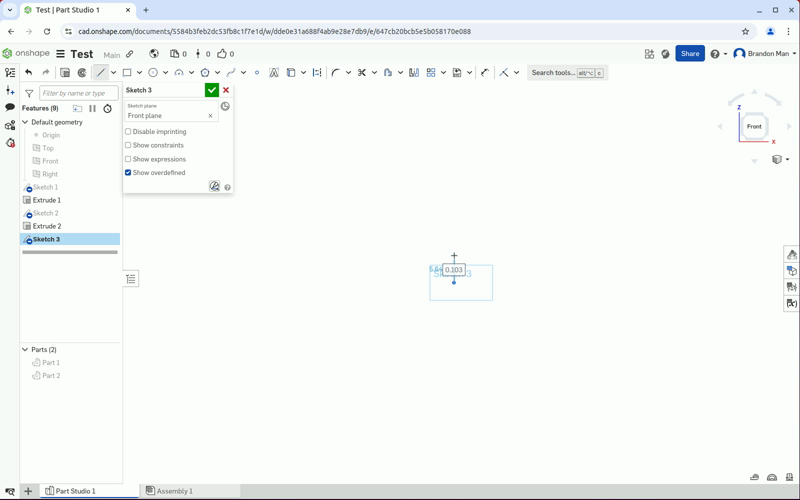
click(454, 255)
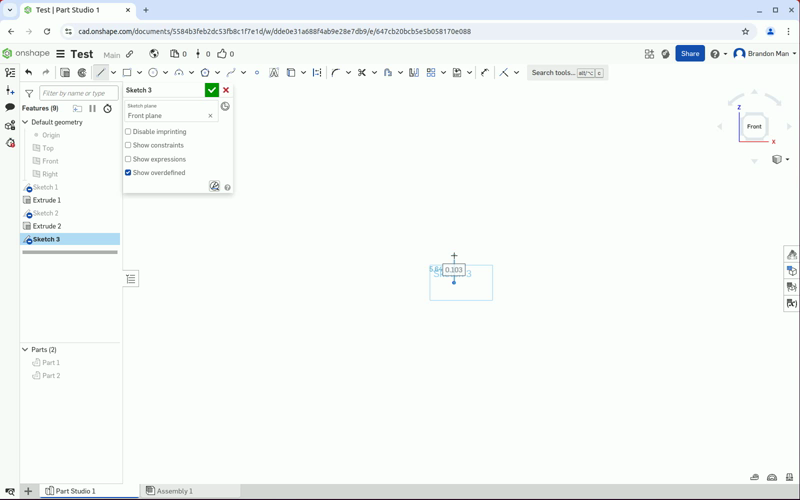
key_up(shift)
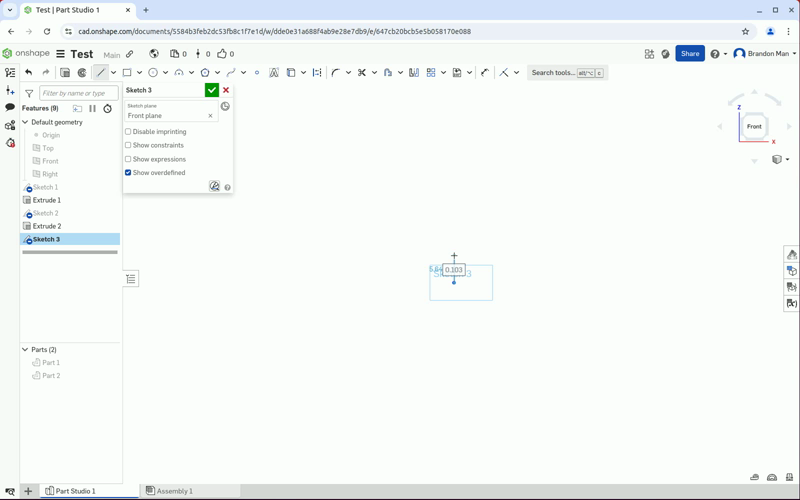
key_down(shift)
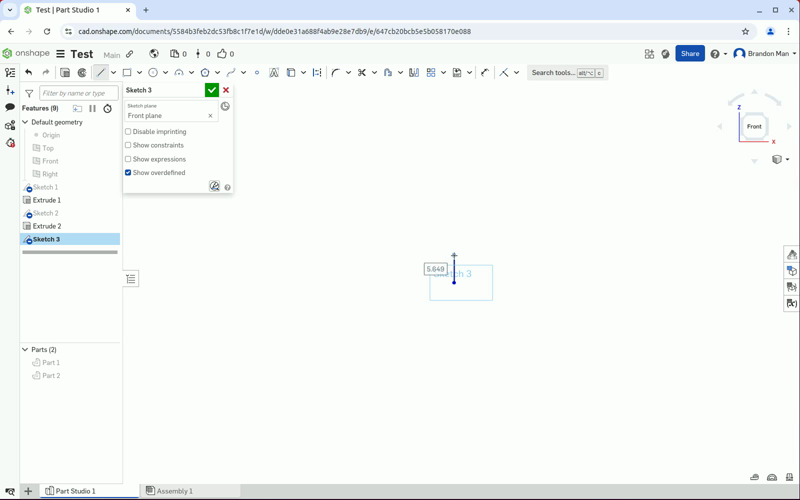
mouse_move(484, 255)
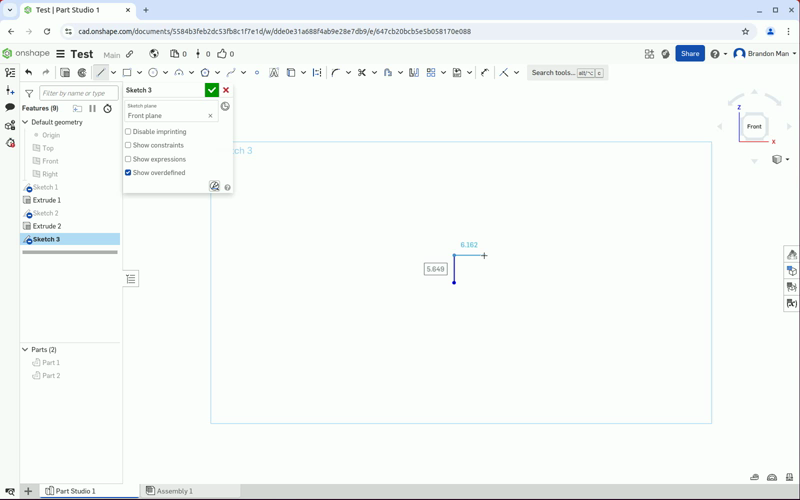
mouse_move(454, 254)
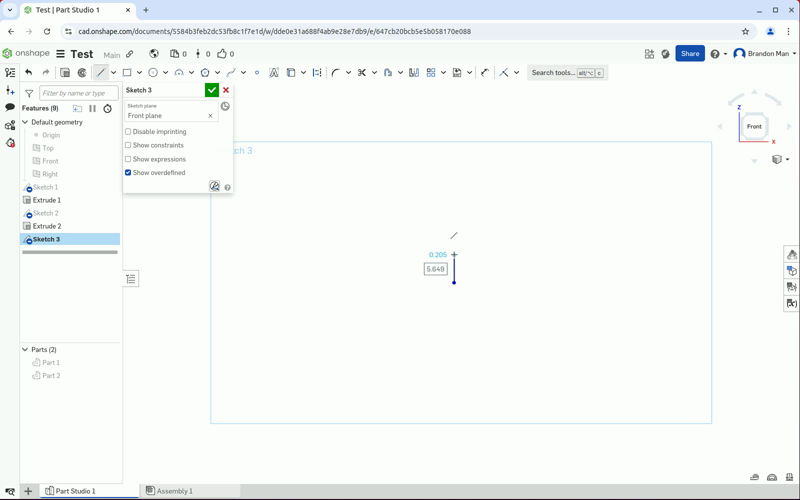
scroll(6)
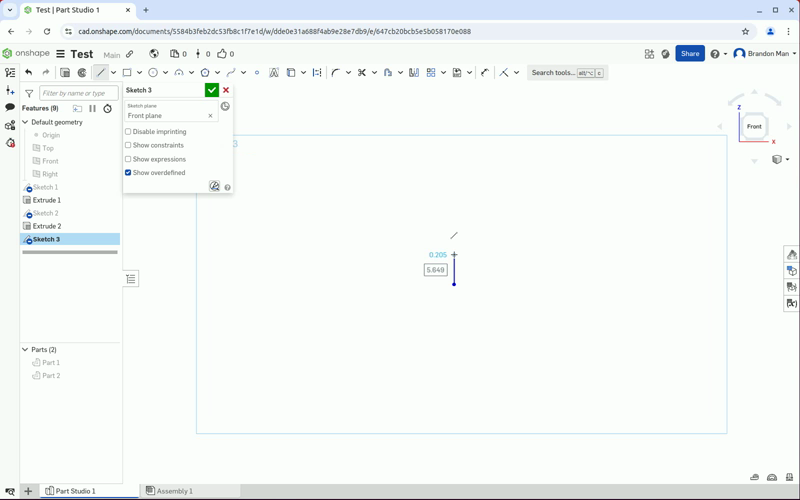
scroll(6)
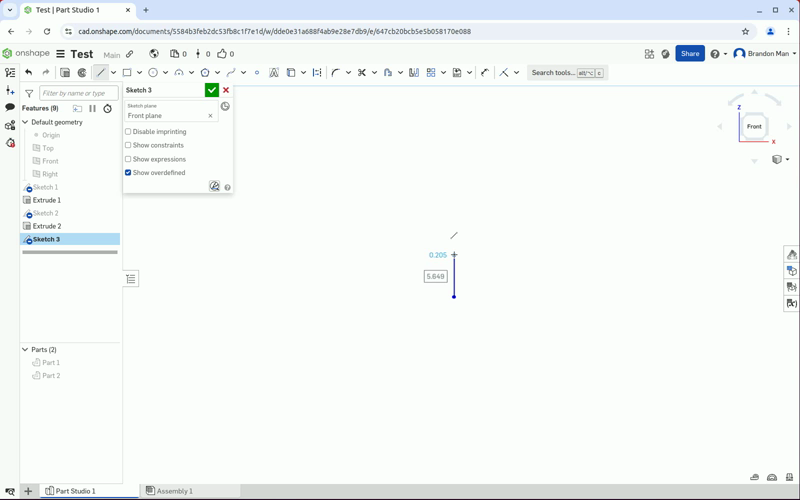
scroll(6)
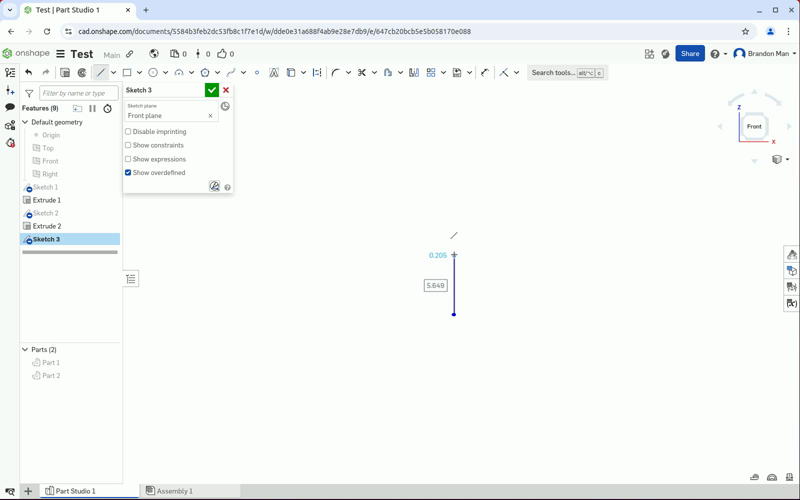
scroll(6)
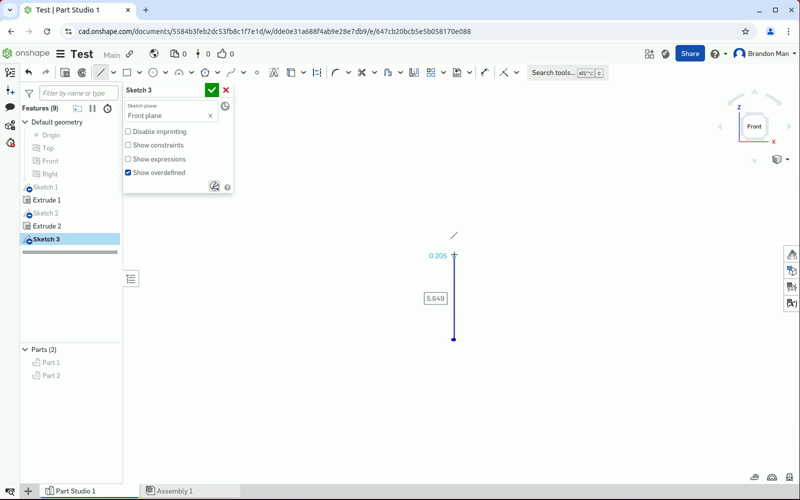
scroll(6)
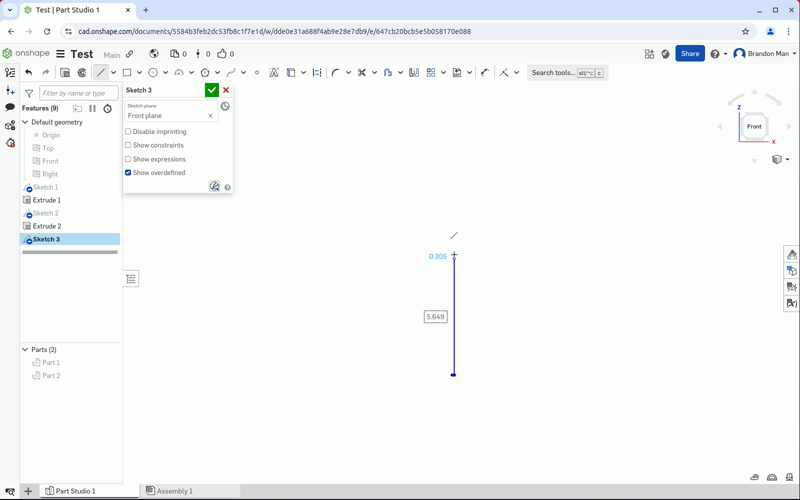
scroll(6)
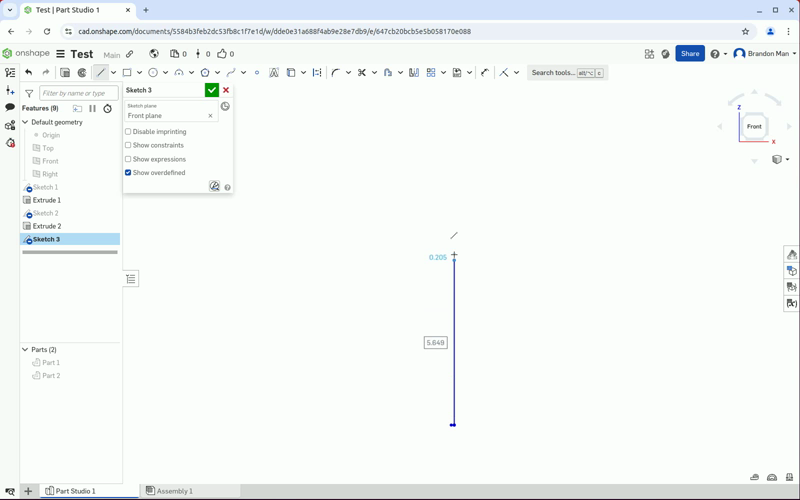
scroll(6)
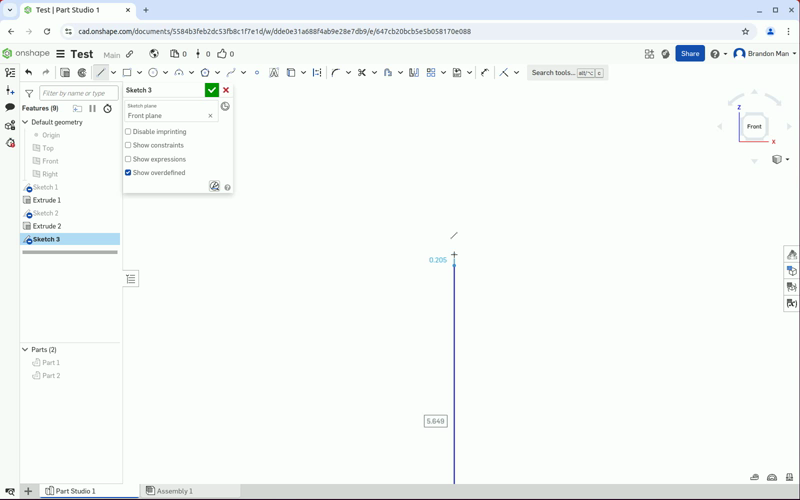
click(454, 254)
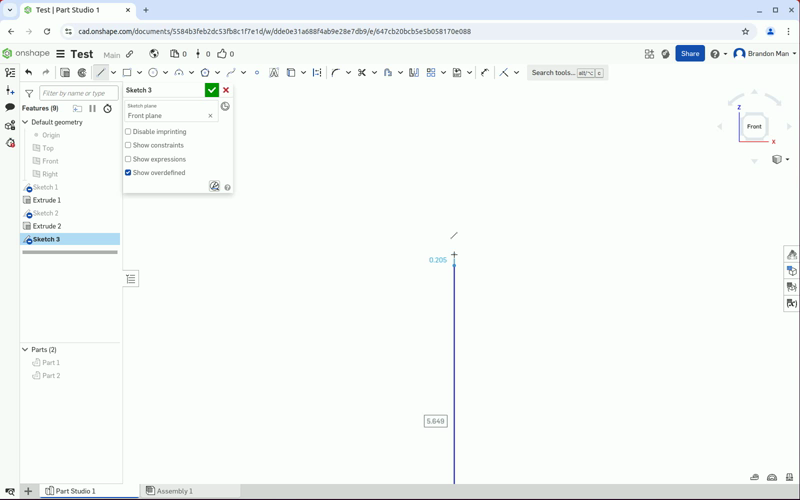
scroll(-6)
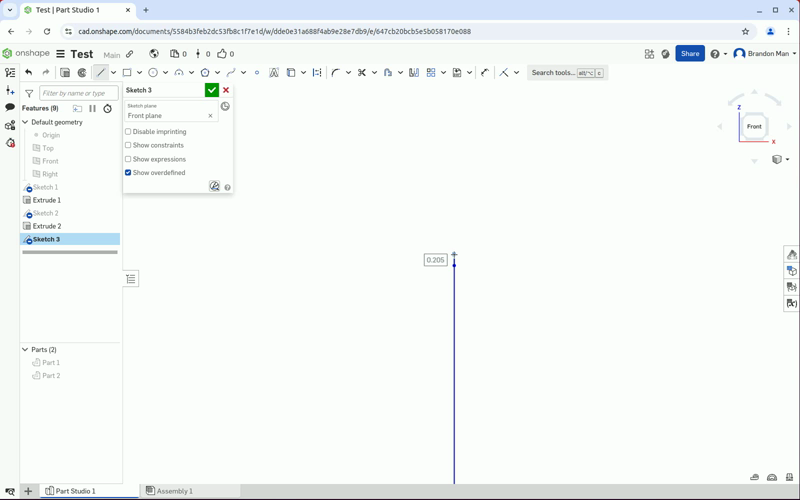
scroll(-6)
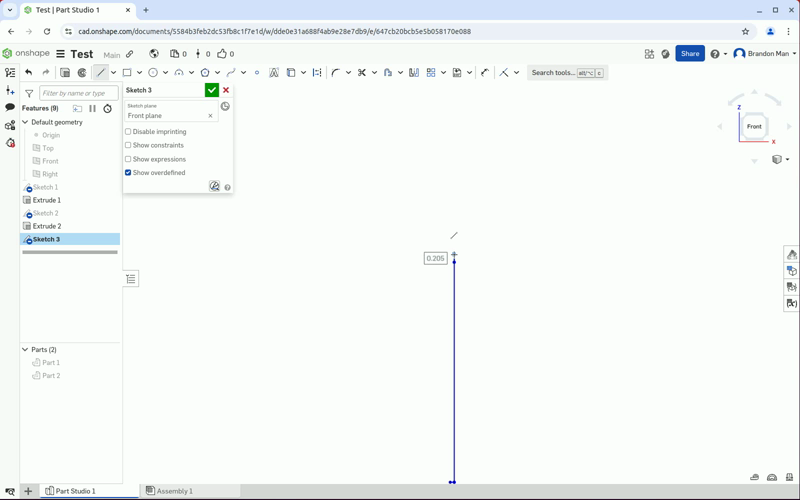
scroll(-6)
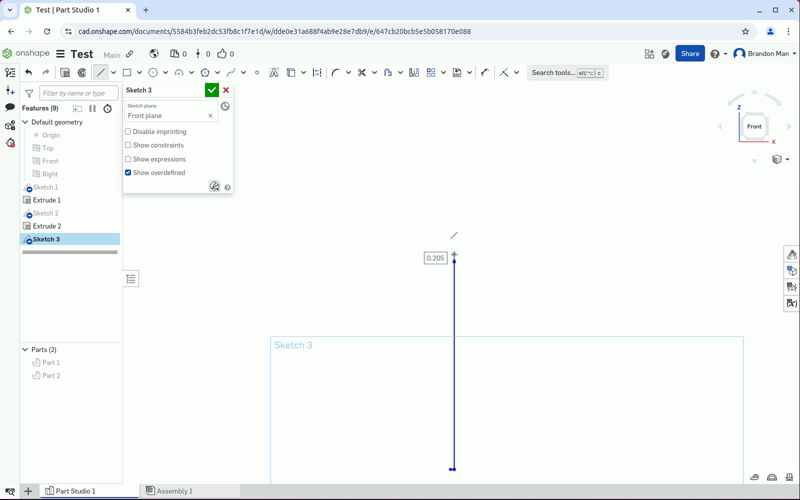
scroll(-6)
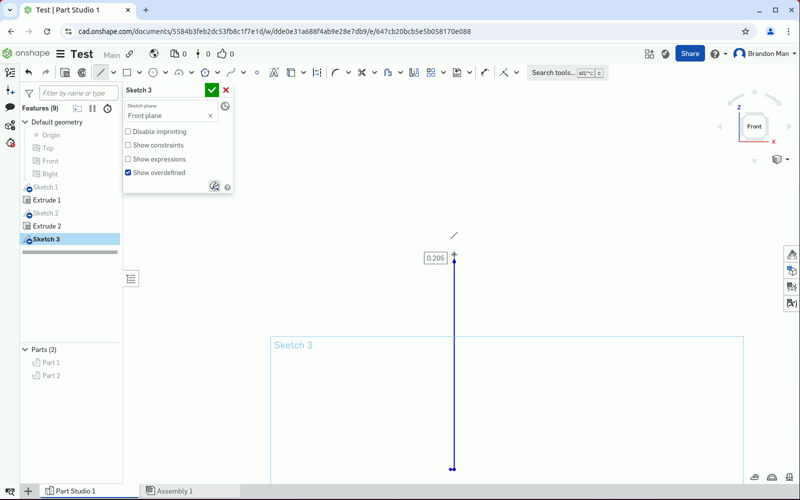
scroll(-6)
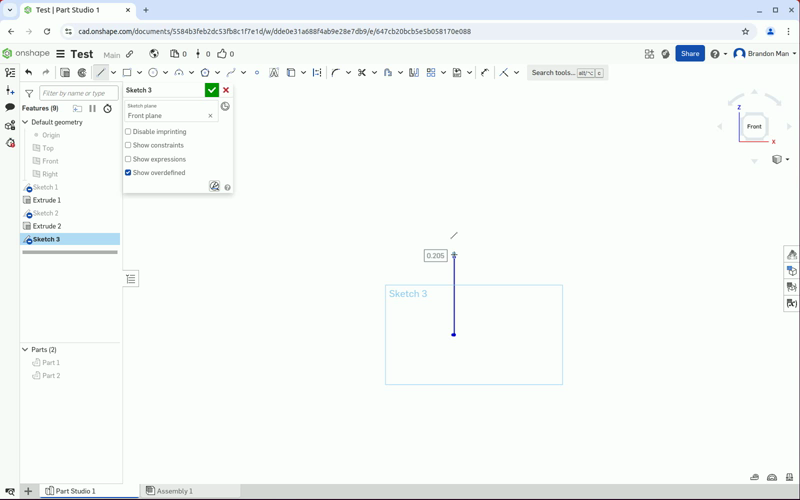
scroll(-6)
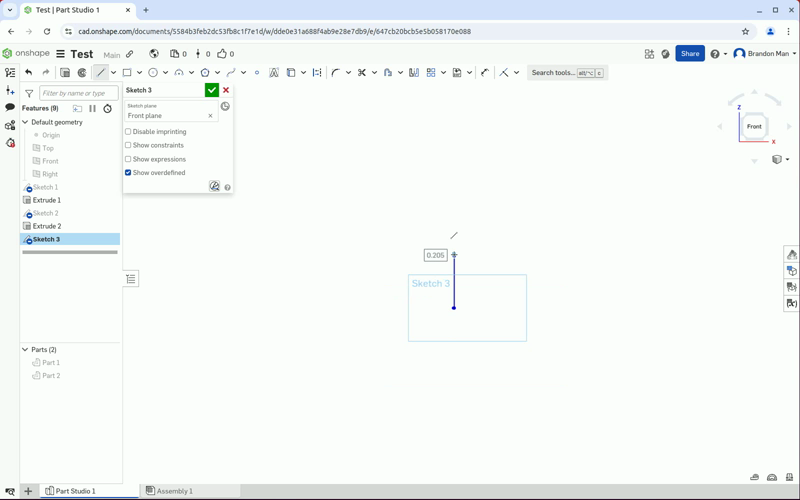
scroll(-6)
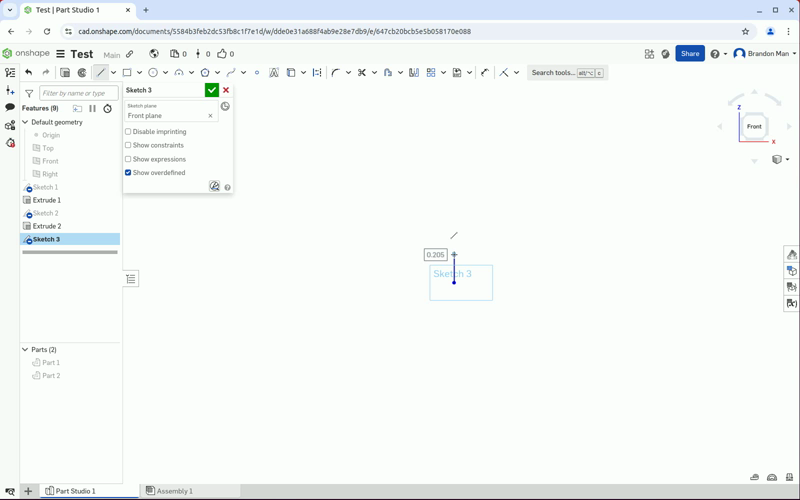
key_up(shift)
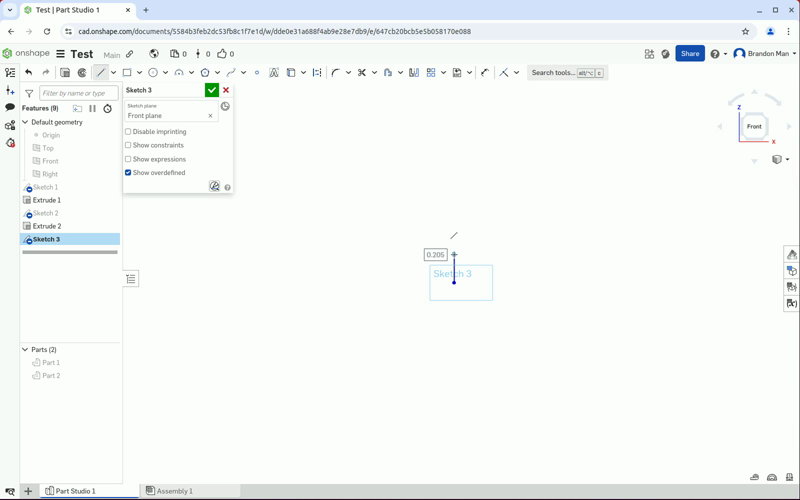
key_down(shift)
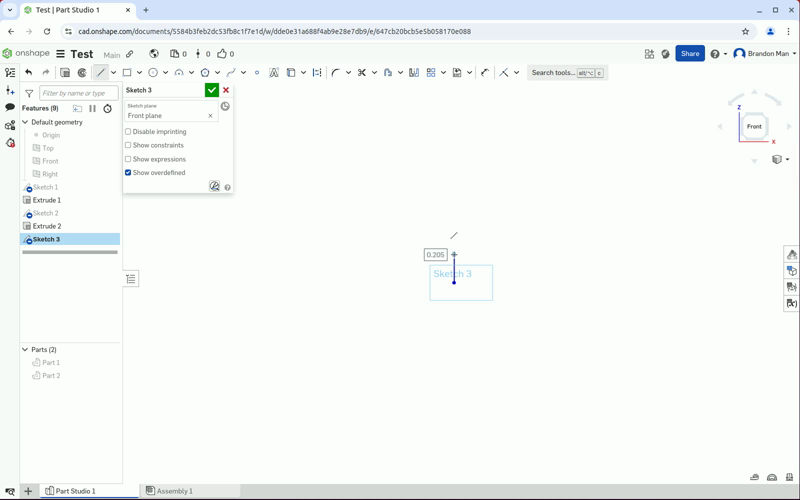
mouse_move(484, 254)
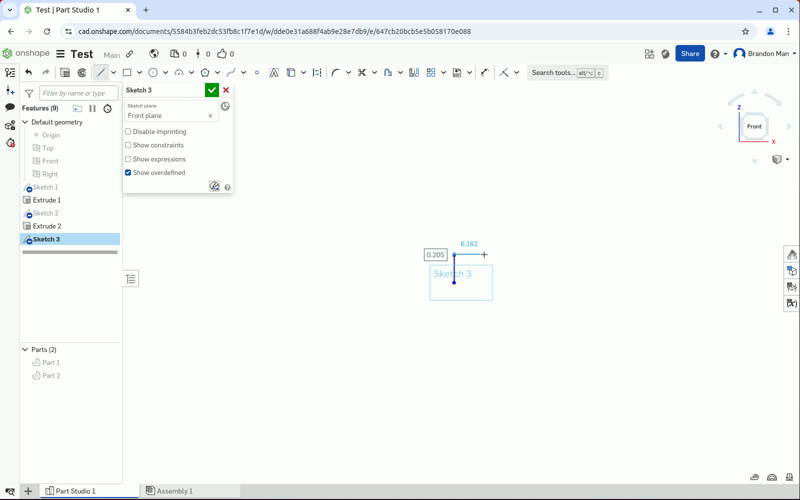
mouse_move(454, 253)
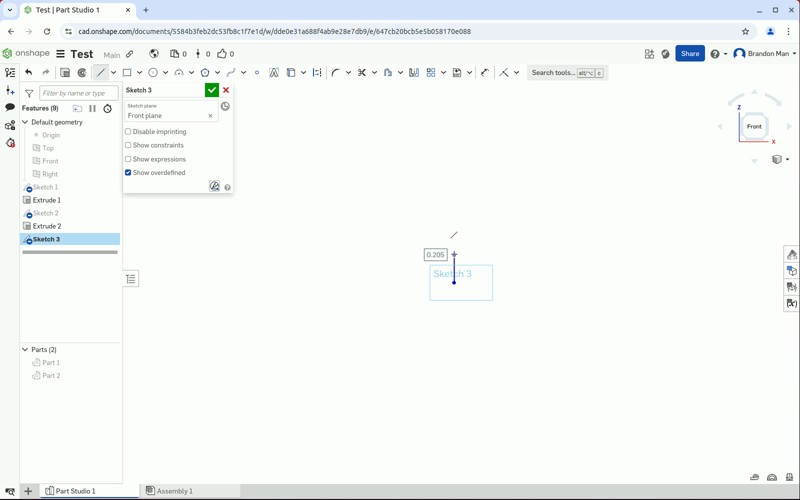
scroll(6)
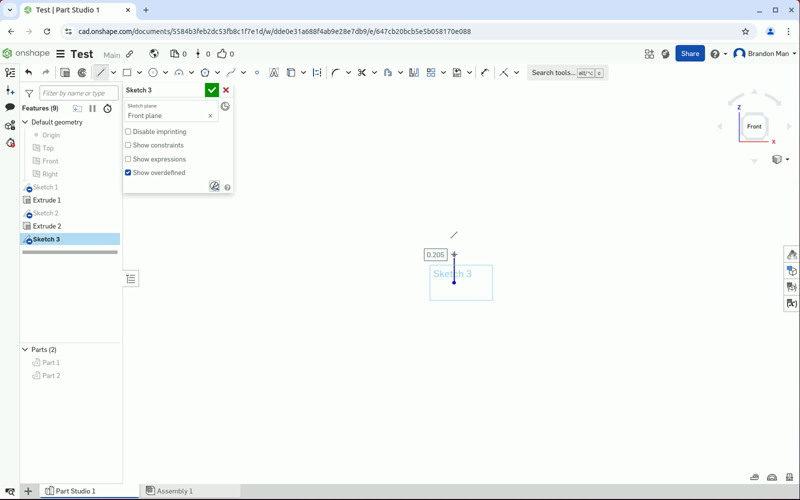
scroll(6)
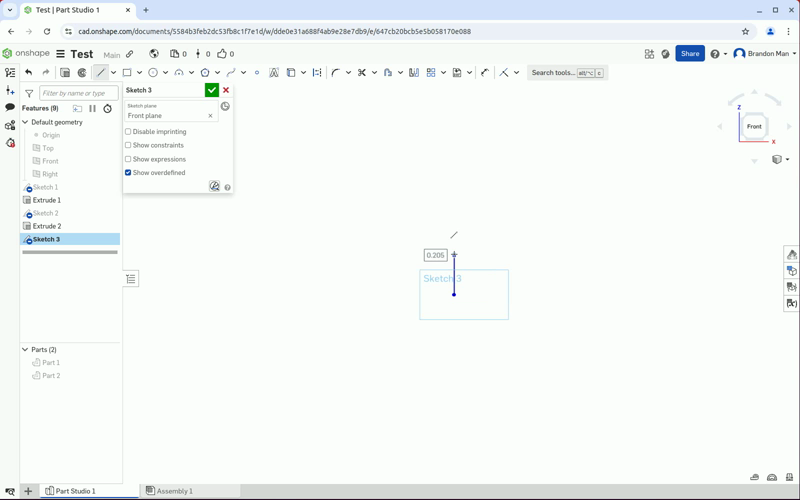
scroll(6)
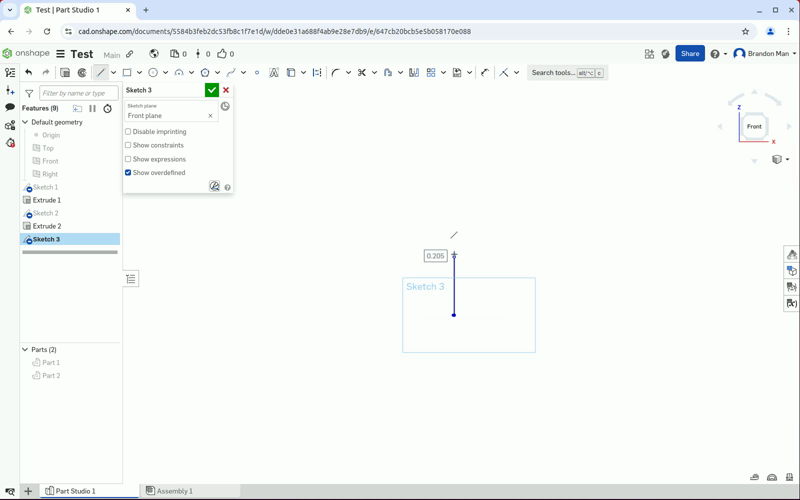
scroll(6)
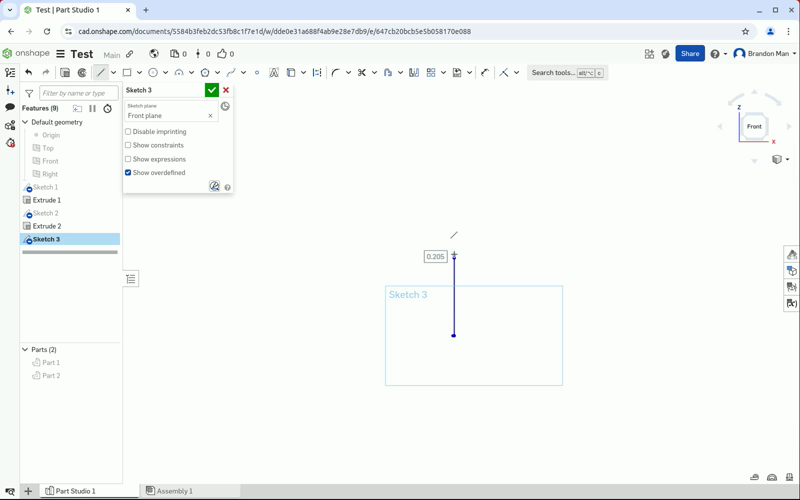
scroll(6)
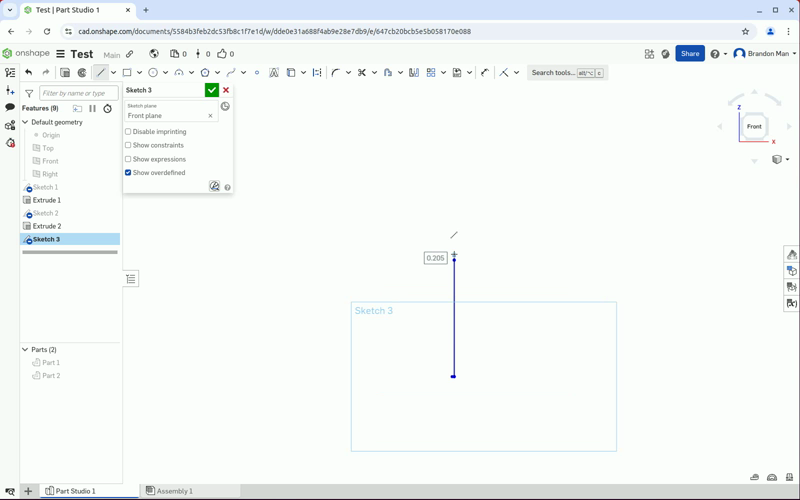
scroll(6)
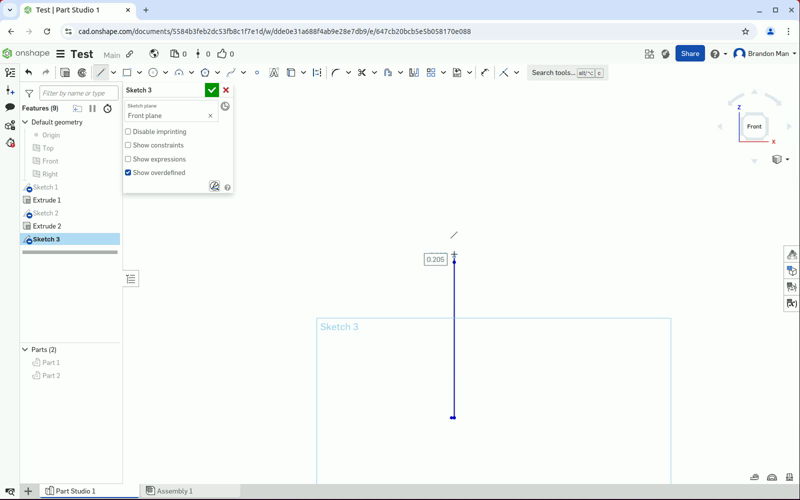
scroll(6)
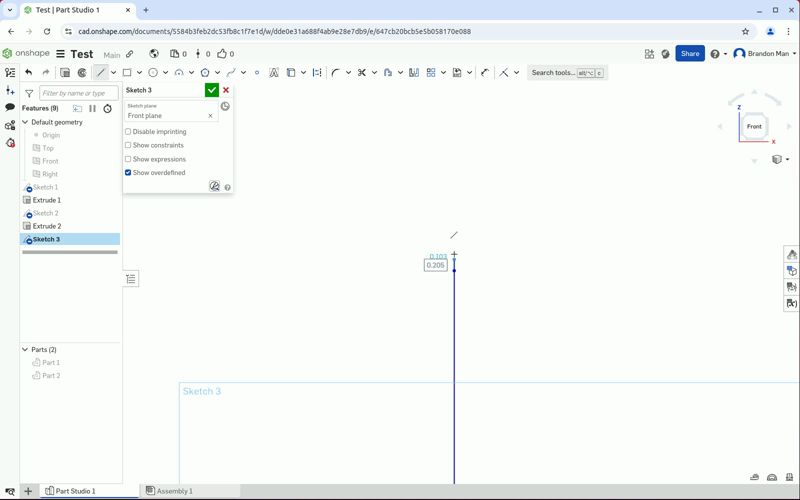
click(454, 253)
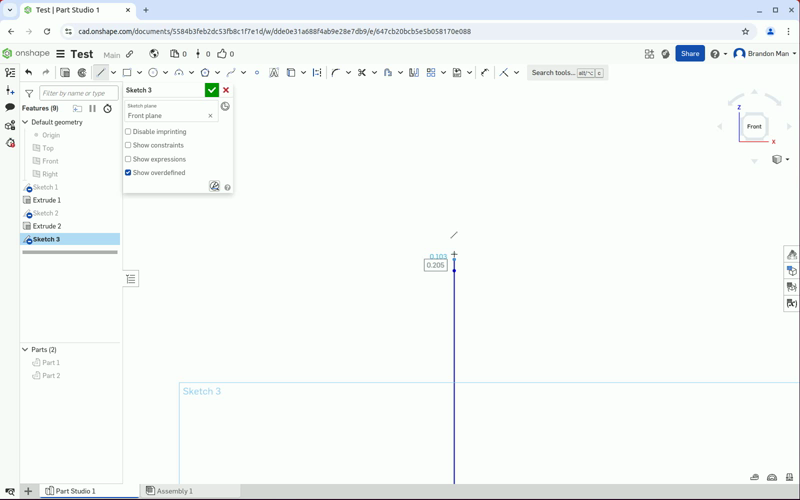
scroll(-6)
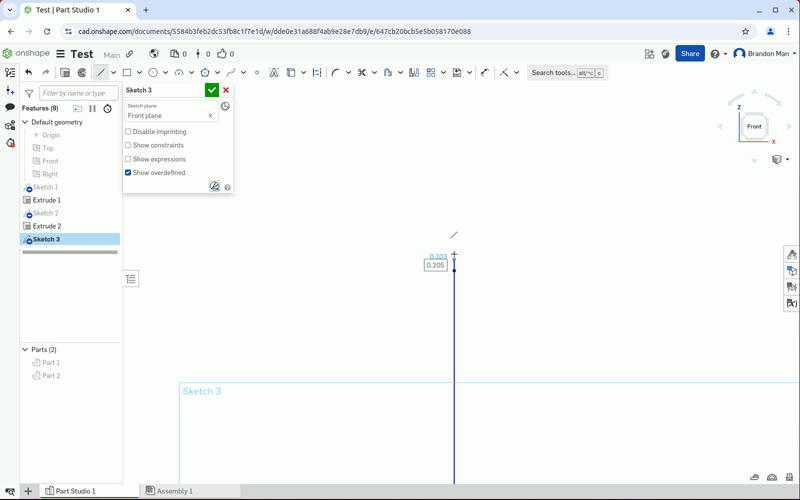
scroll(-6)
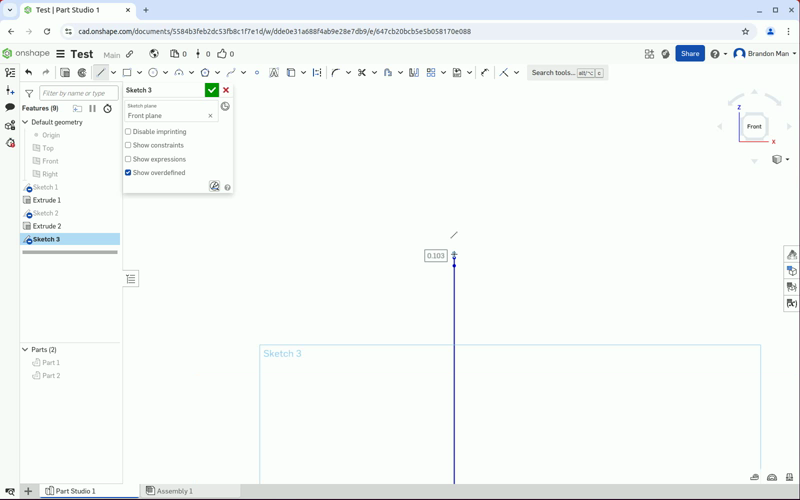
scroll(-6)
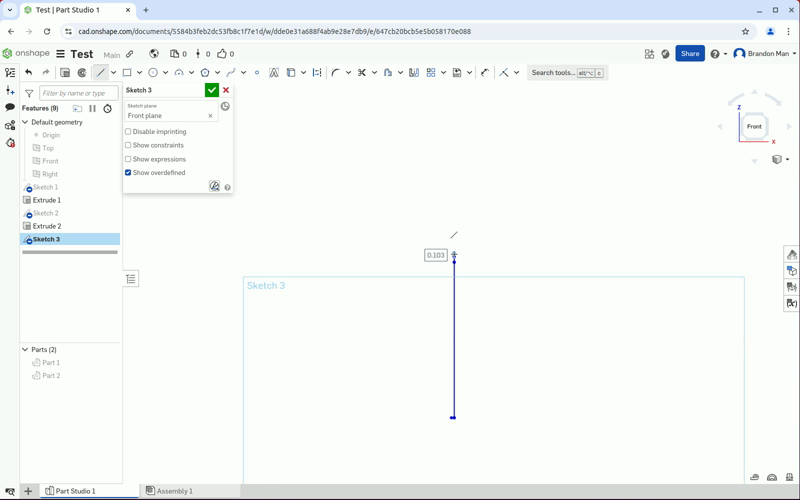
scroll(-6)
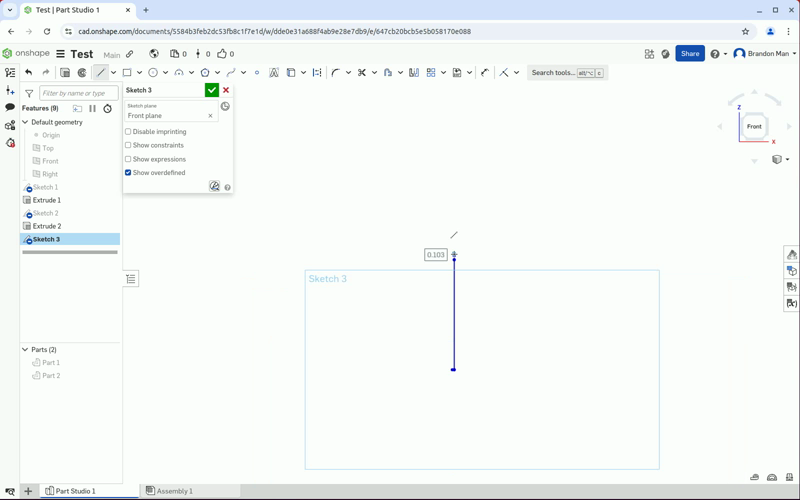
scroll(-6)
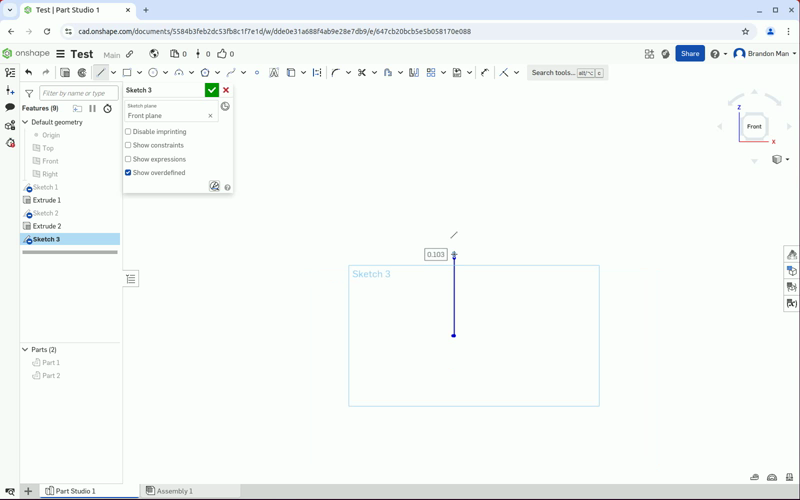
scroll(-6)
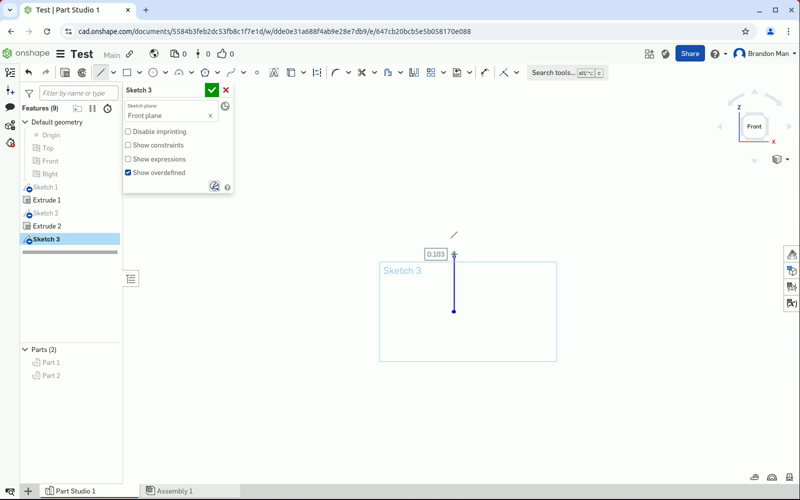
scroll(-6)
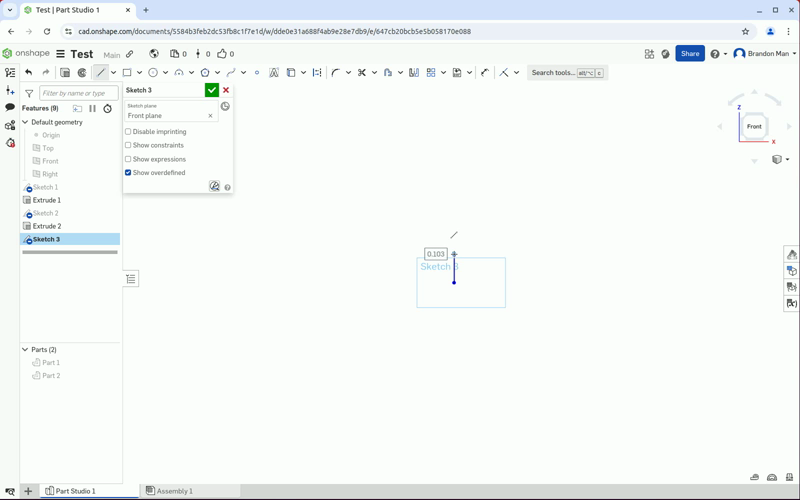
key_up(shift)
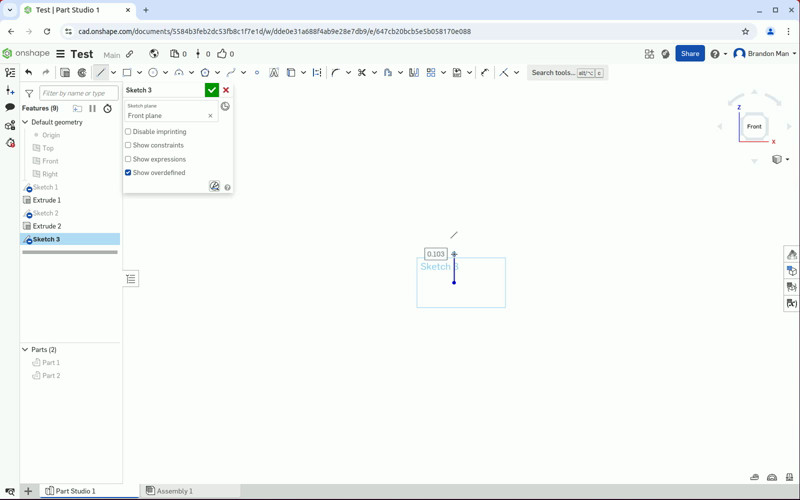
key_down(shift)
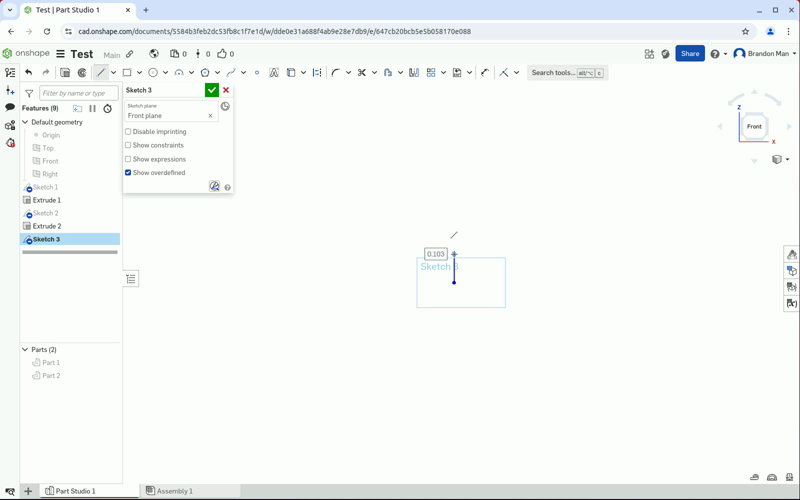
mouse_move(484, 253)
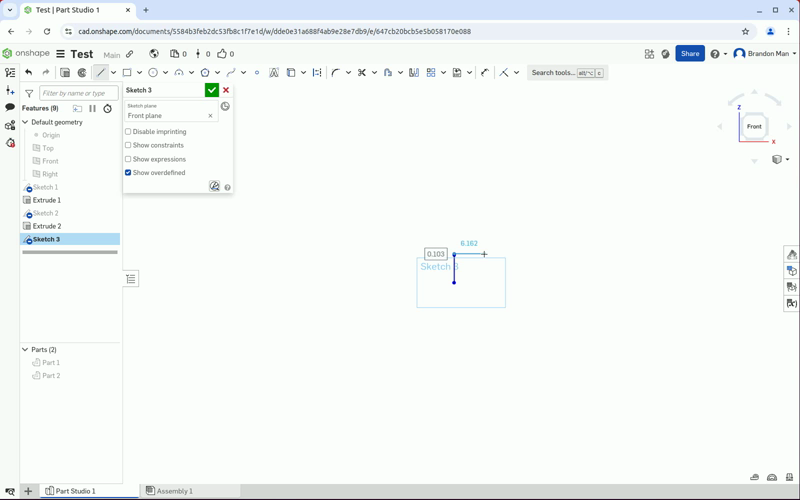
mouse_move(453, 253)
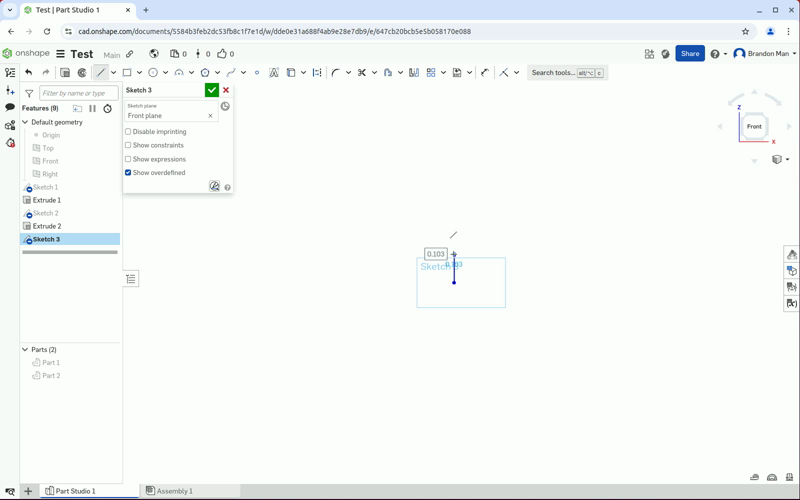
scroll(6)
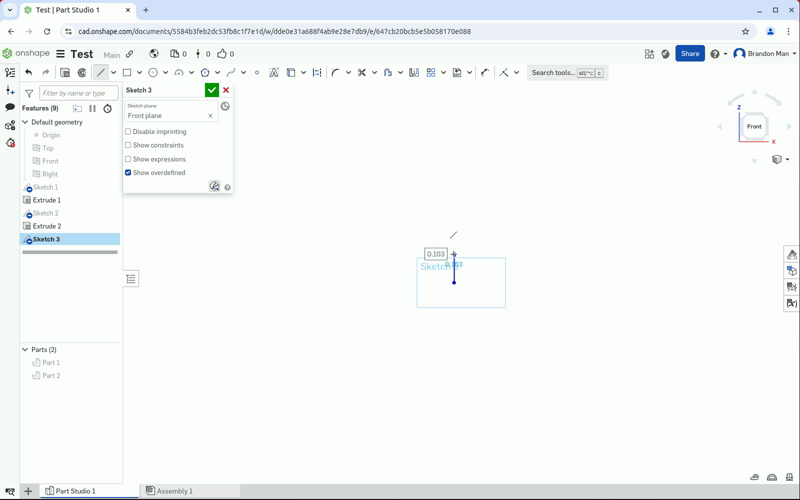
scroll(6)
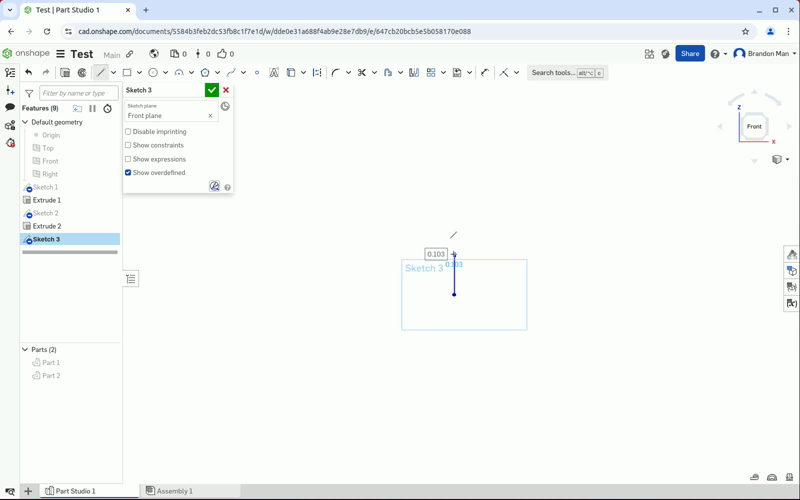
scroll(6)
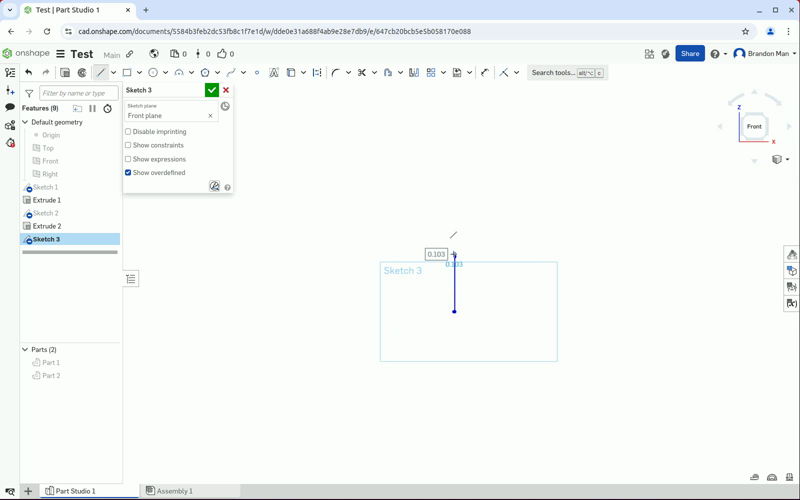
scroll(6)
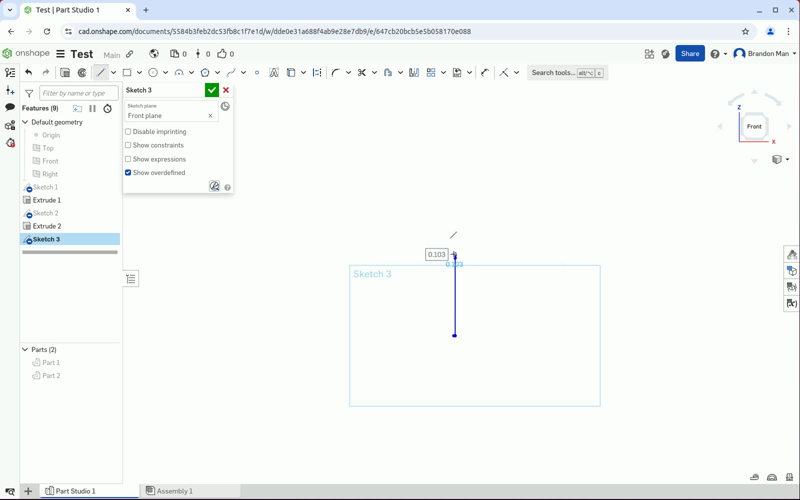
scroll(6)
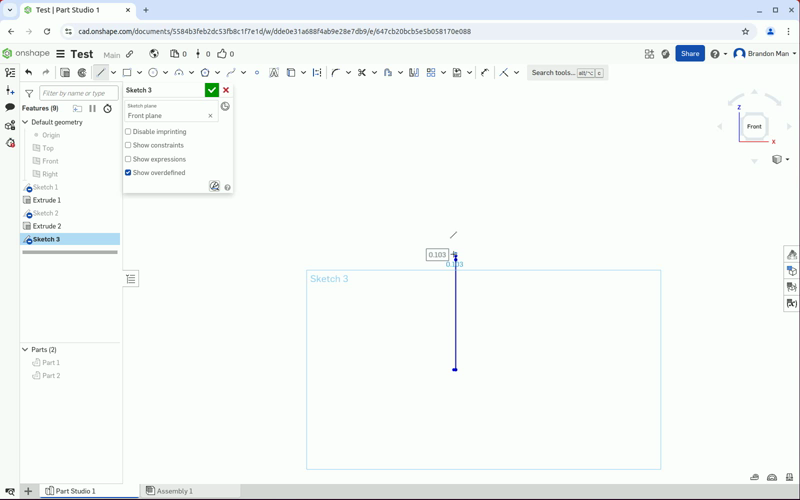
scroll(6)
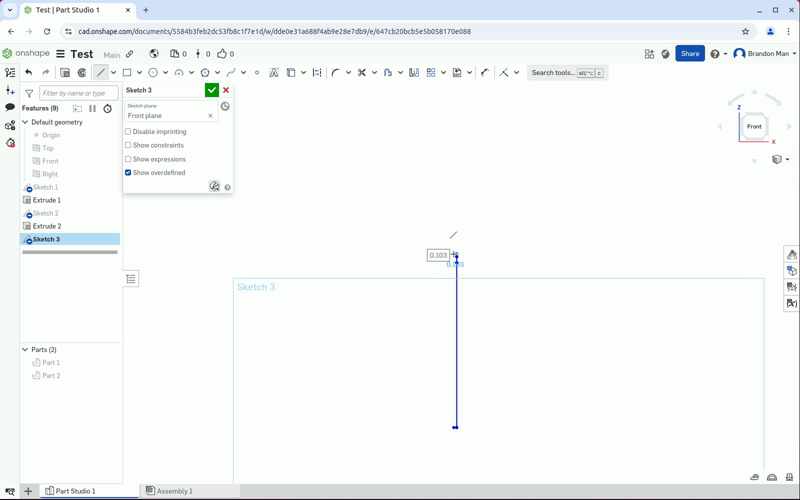
scroll(6)
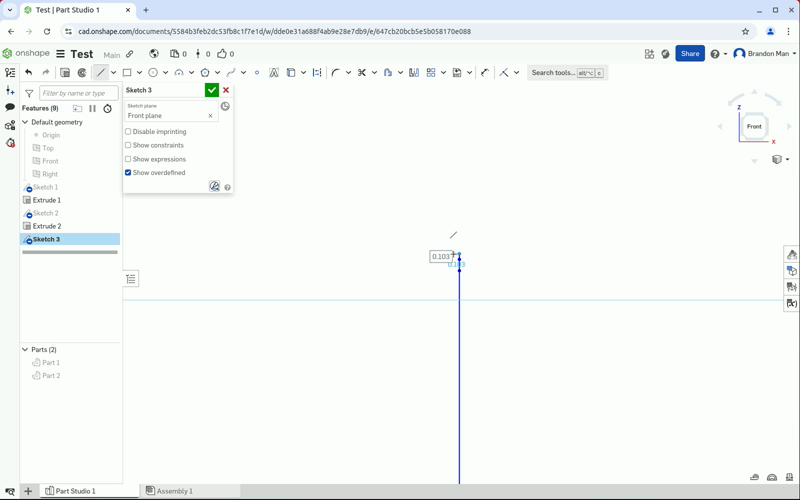
click(453, 253)
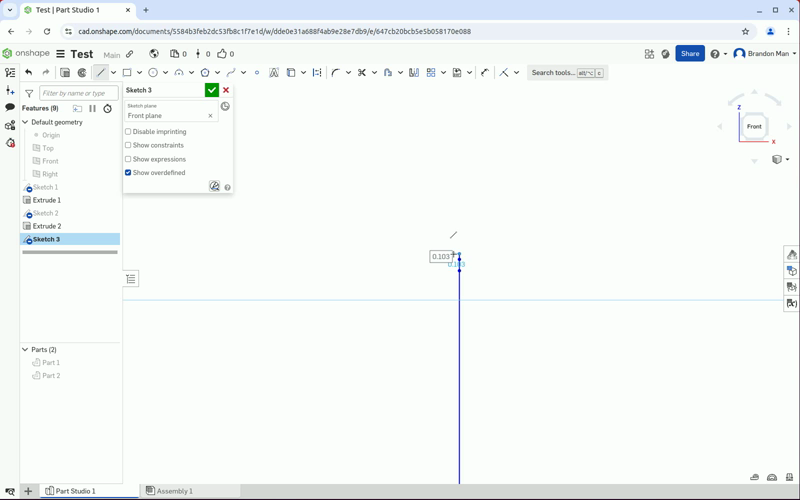
scroll(-6)
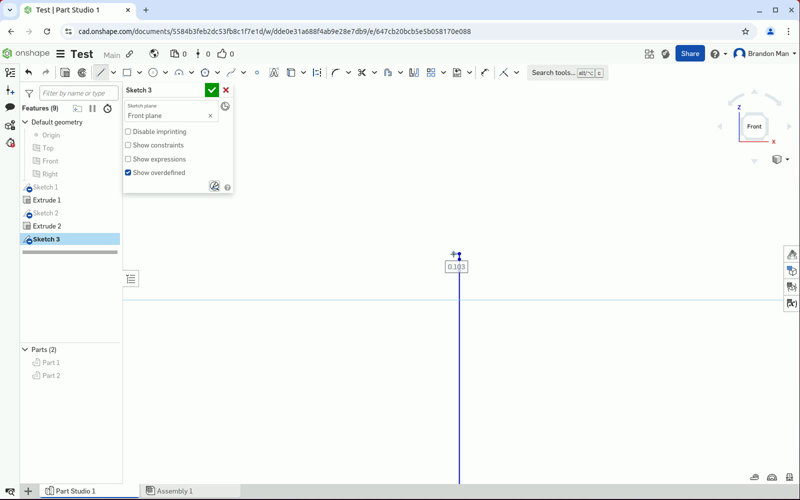
scroll(-6)
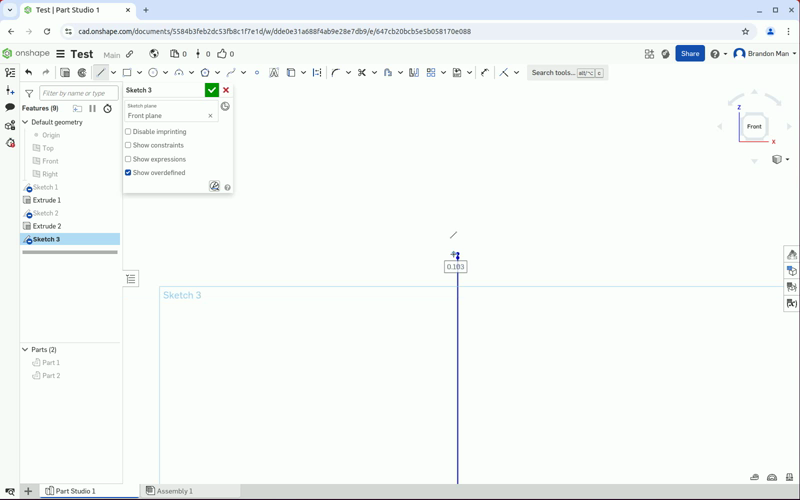
scroll(-6)
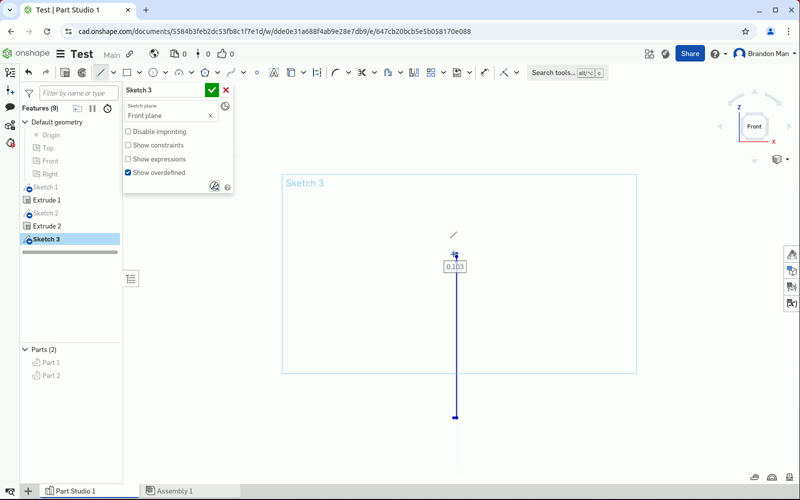
scroll(-6)
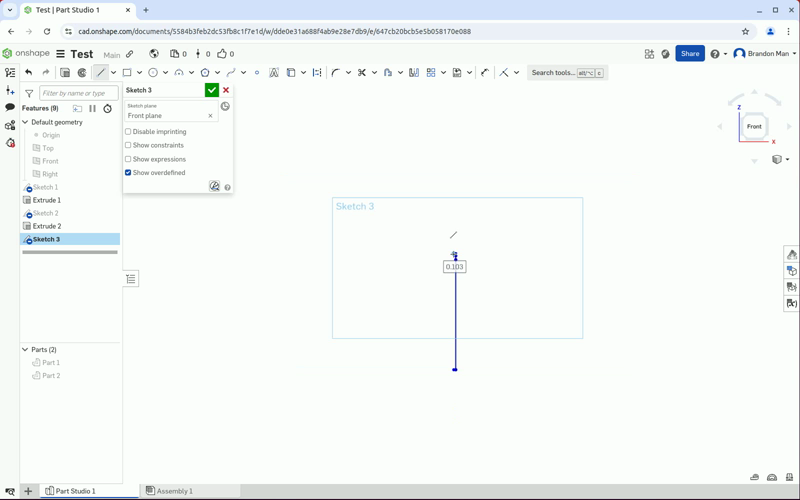
scroll(-6)
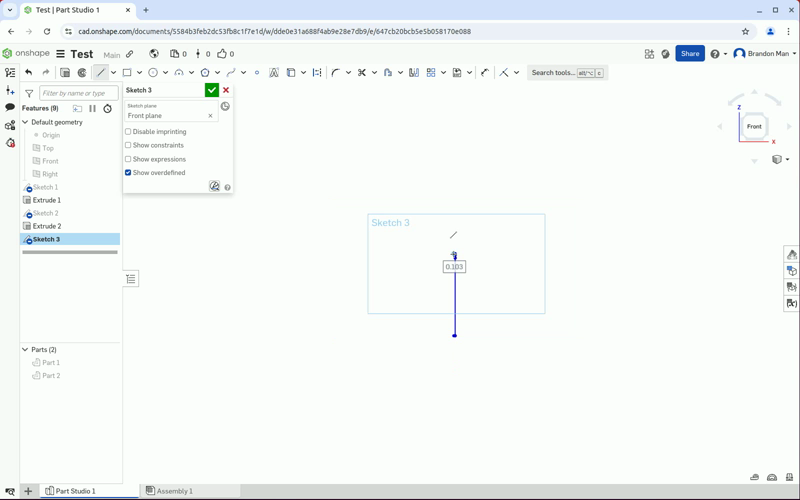
scroll(-6)
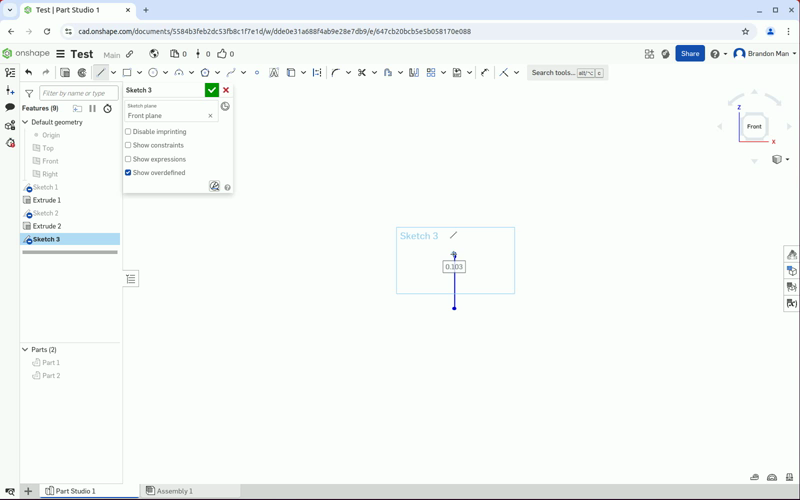
scroll(-6)
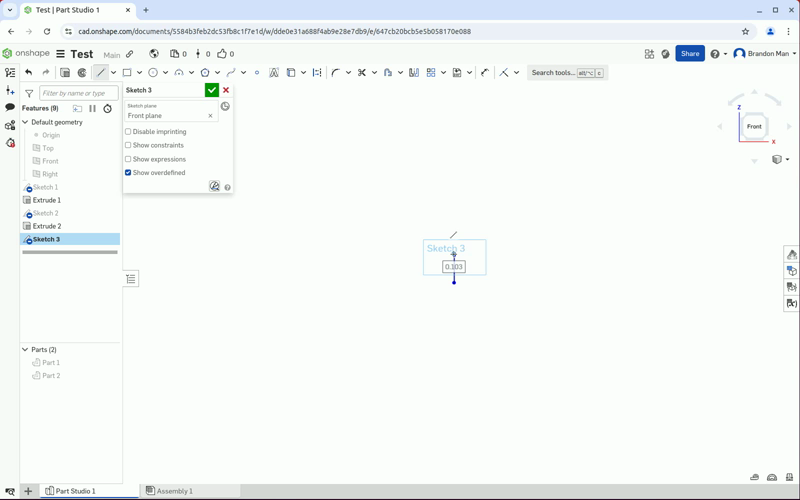
key_up(shift)
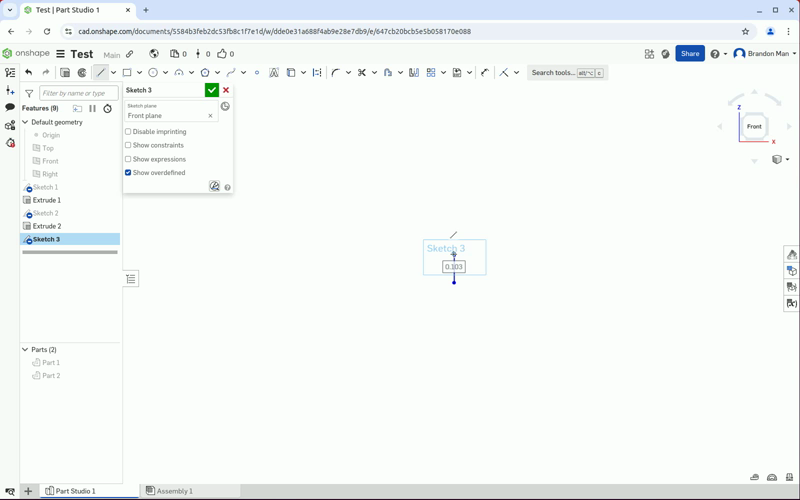
mouse_move(483, 253)
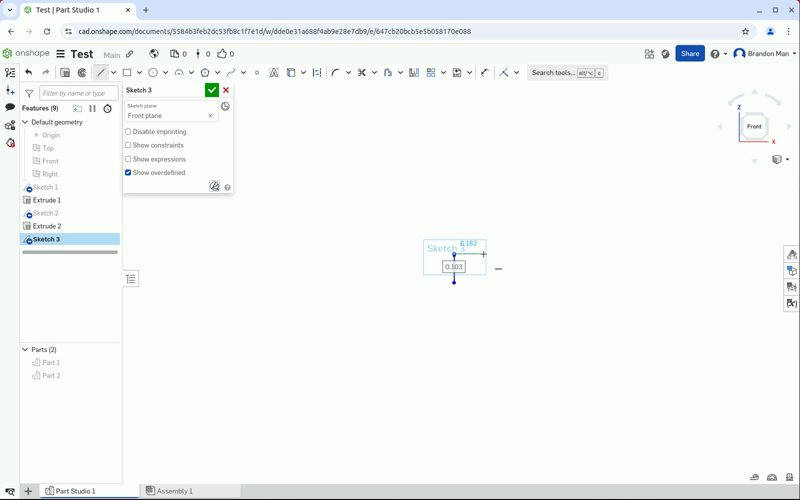
key_down(shift)
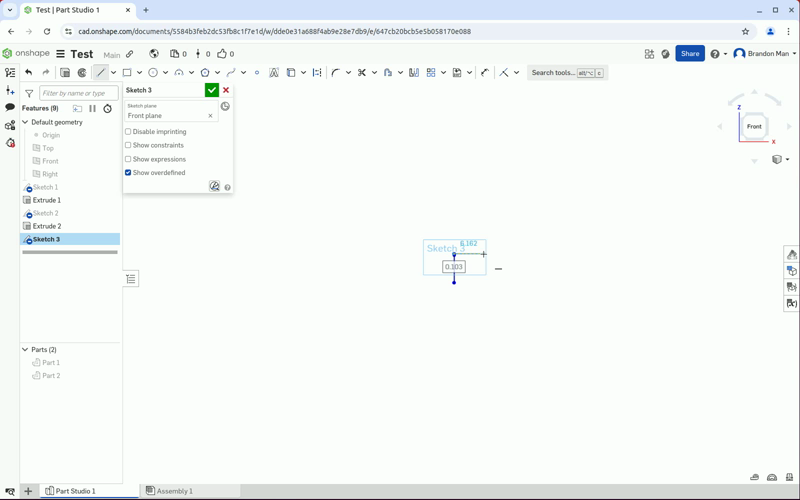
mouse_move(453, 282)
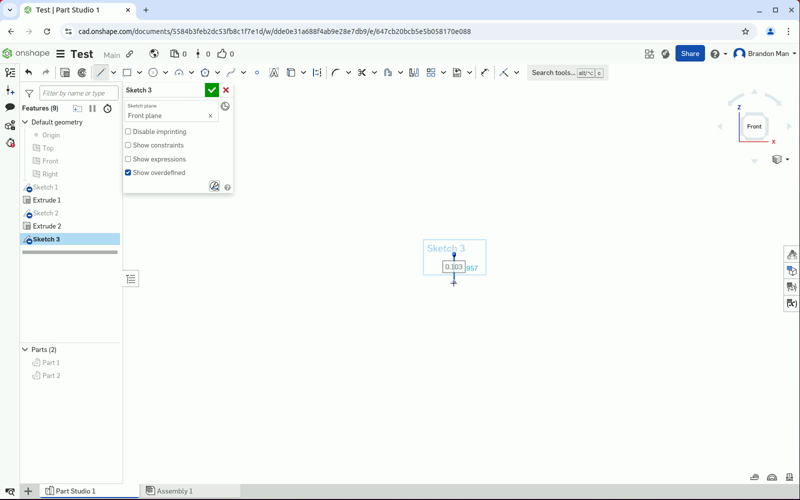
scroll(6)
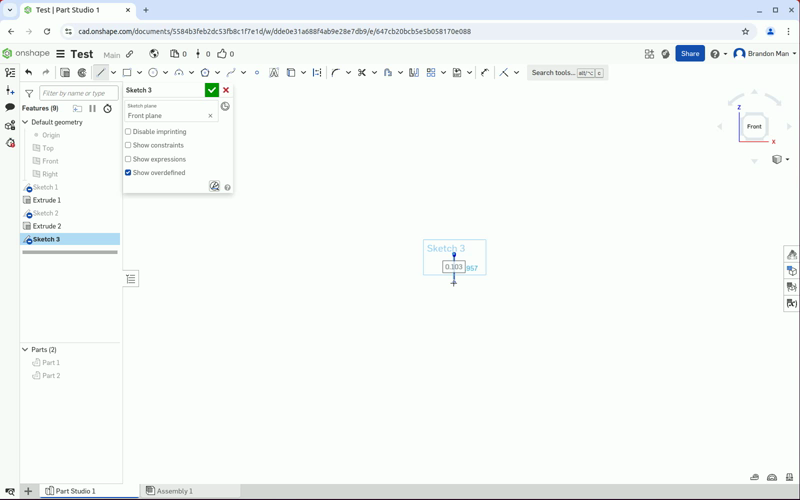
scroll(6)
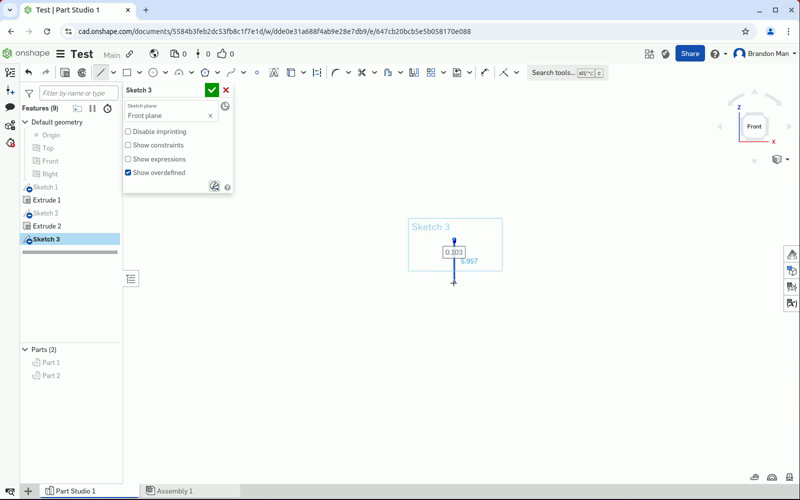
scroll(6)
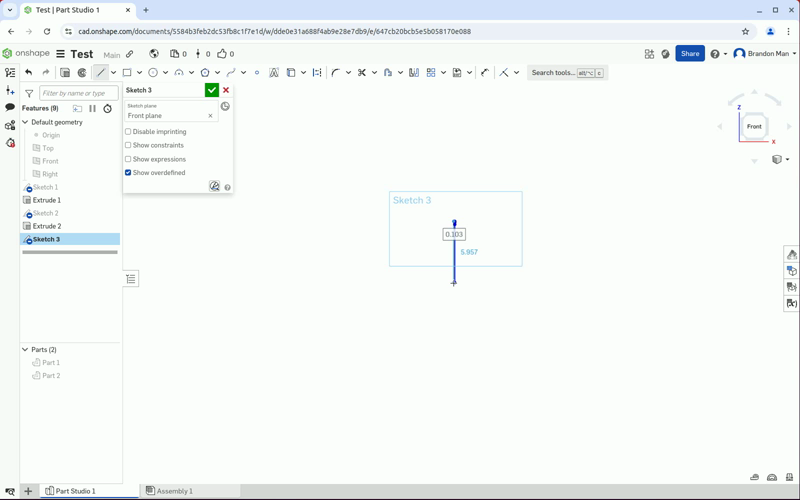
scroll(6)
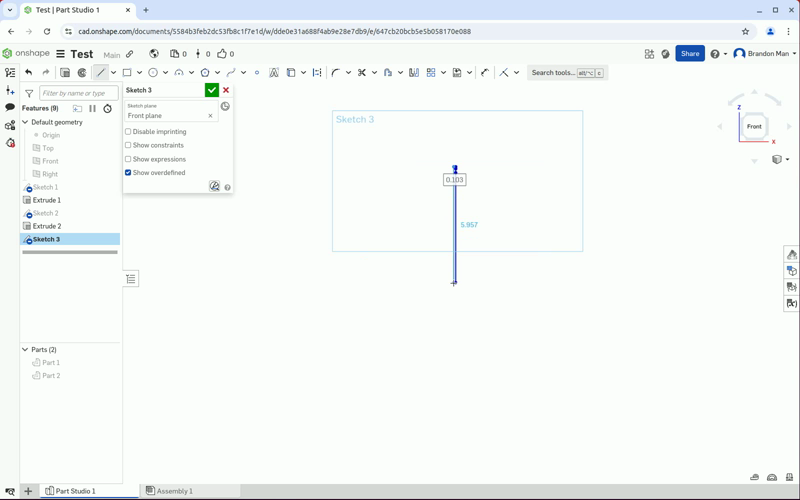
scroll(6)
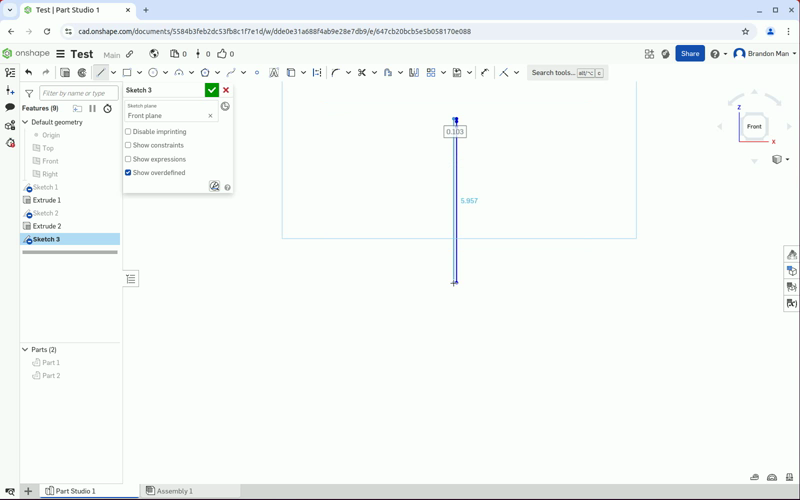
scroll(6)
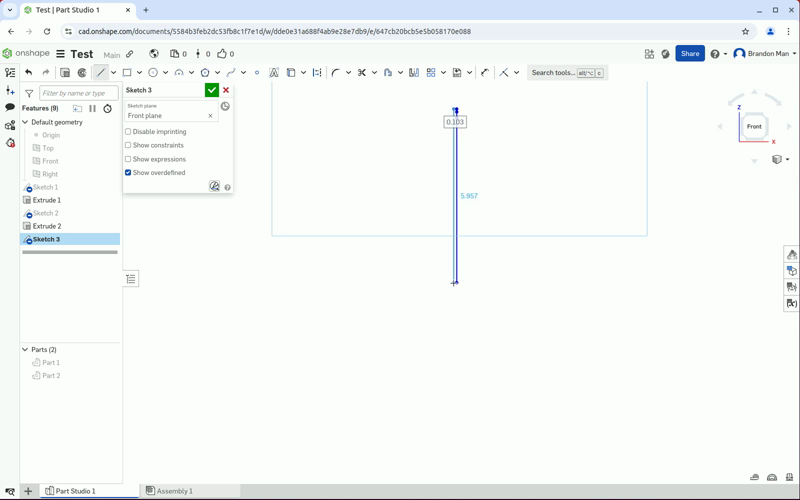
scroll(6)
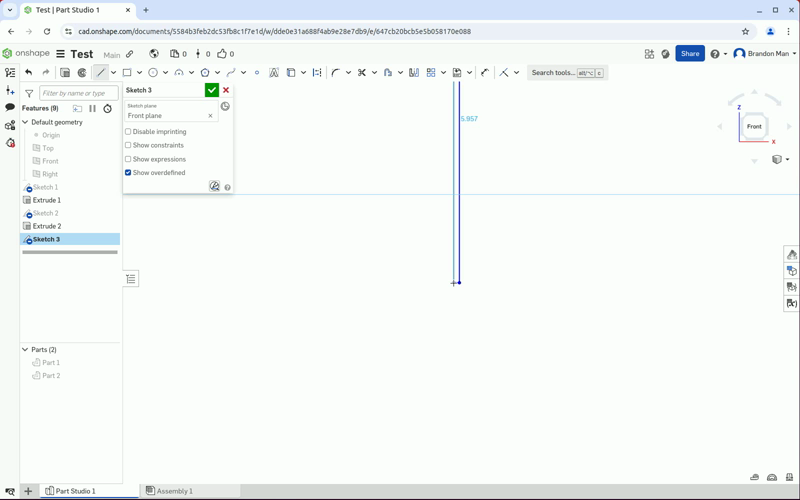
key_up(shift)
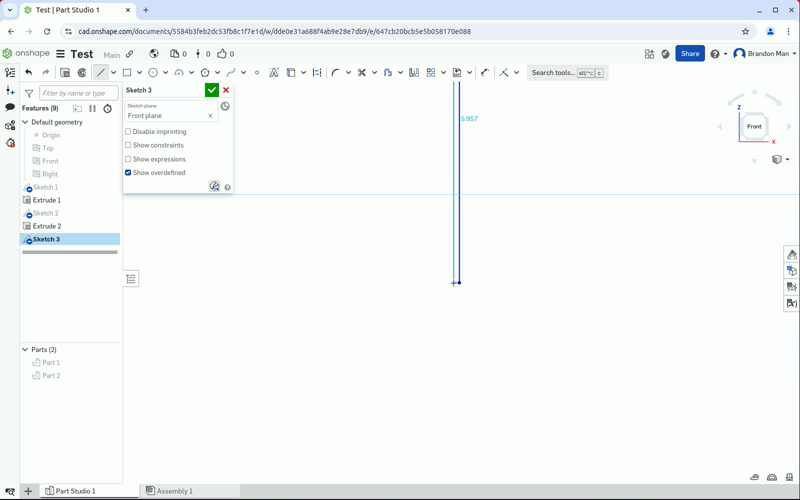
click(453, 282)
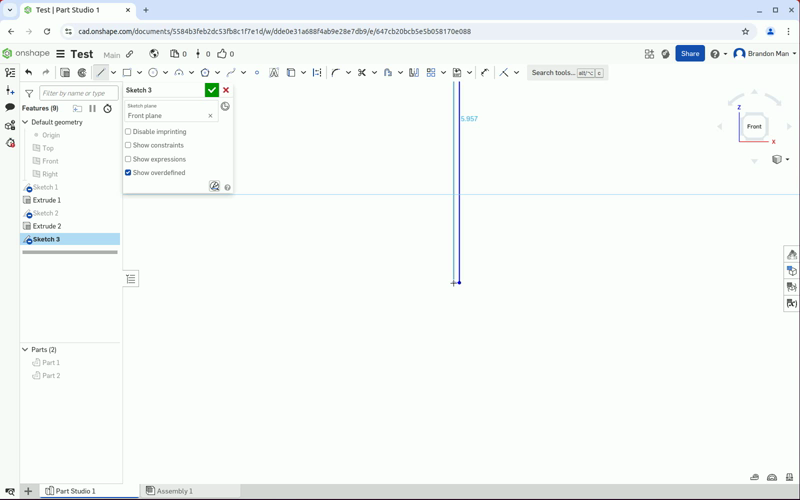
scroll(-6)
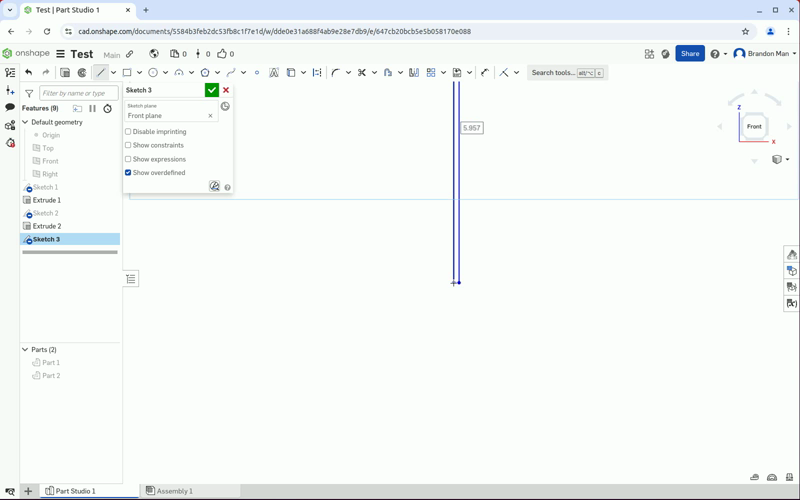
scroll(-6)
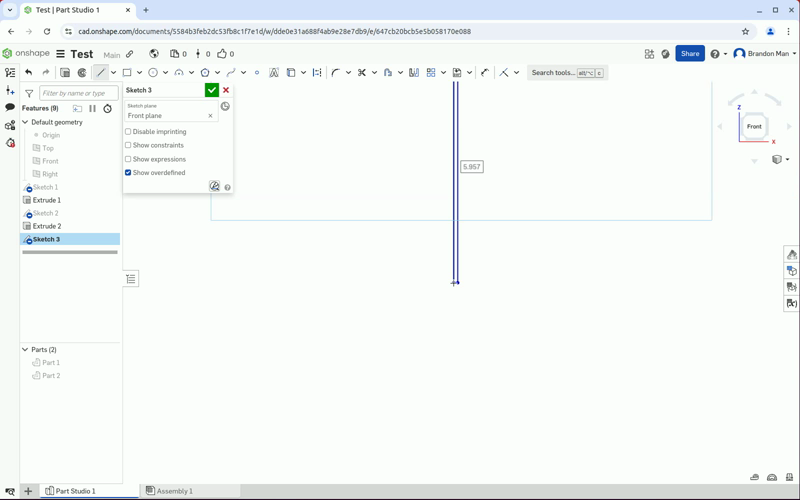
scroll(-6)
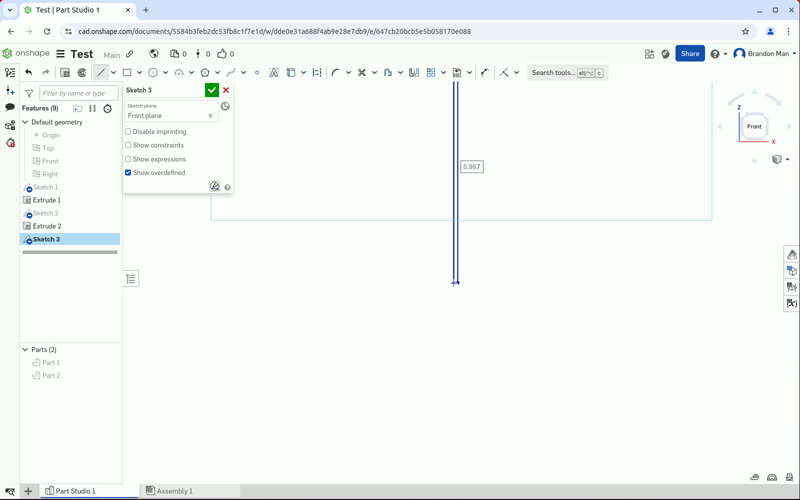
scroll(-6)
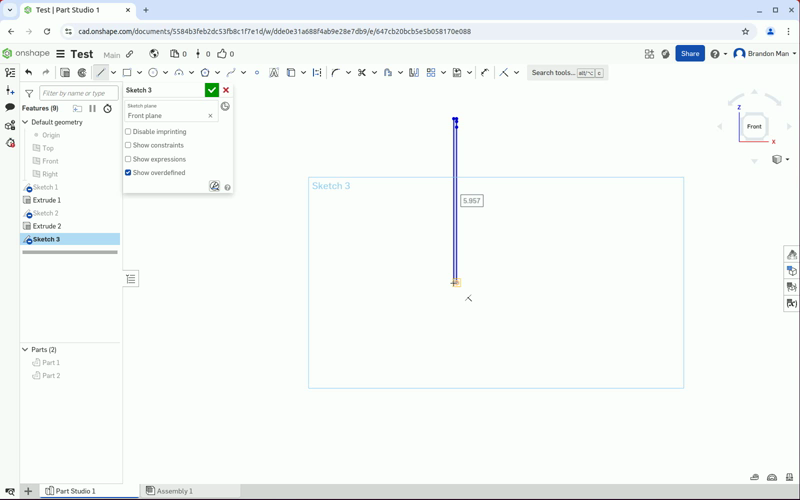
scroll(-6)
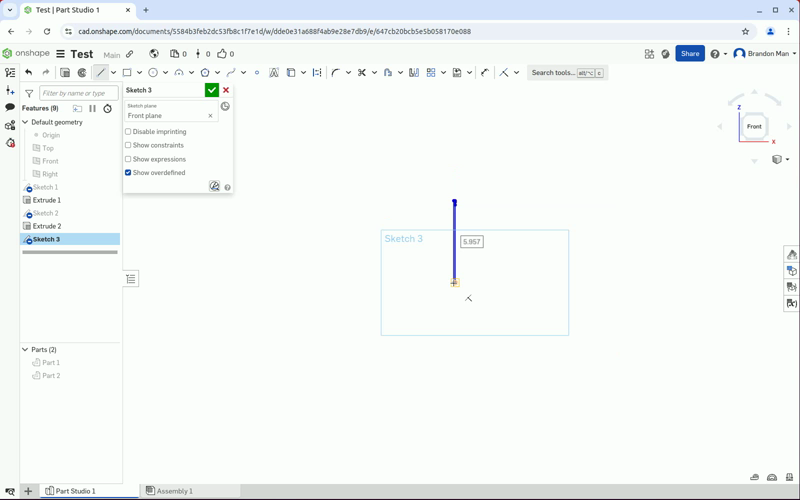
scroll(-6)
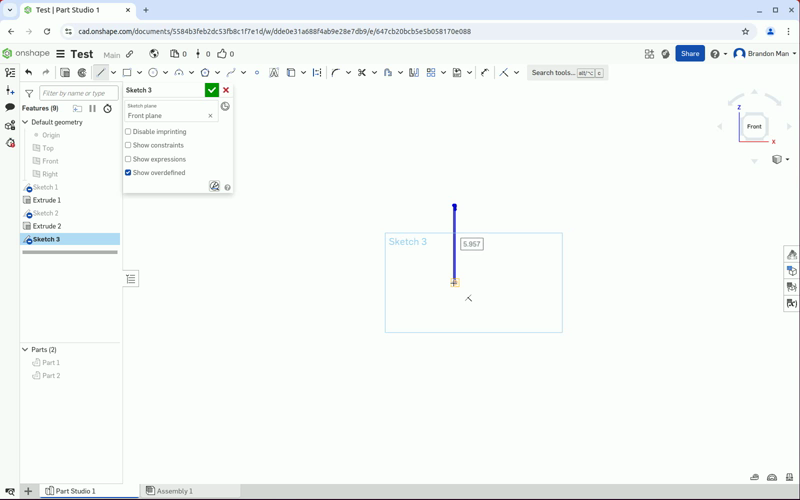
scroll(-6)
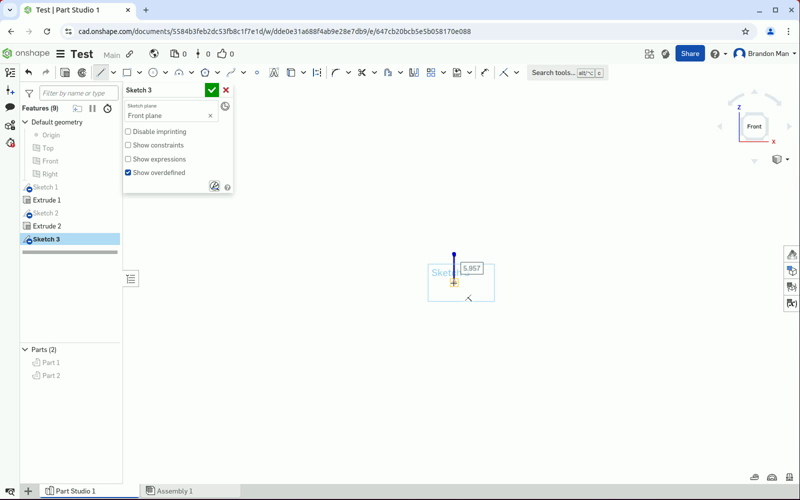
key(esc)
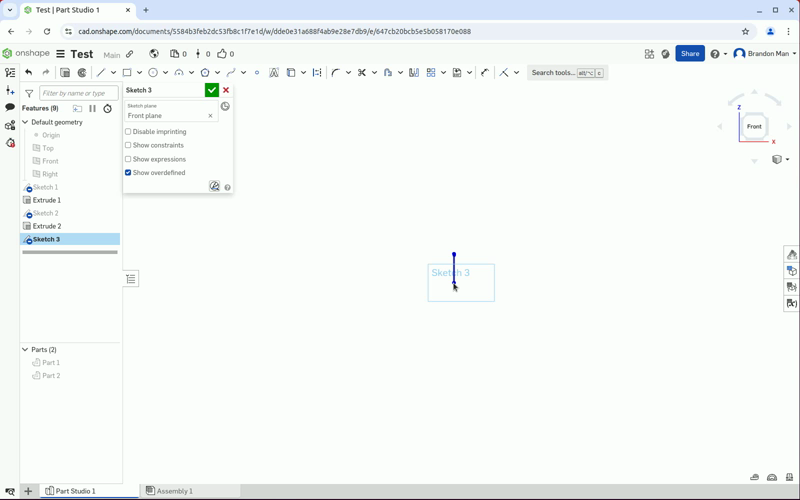
mouse_move(453, 268)
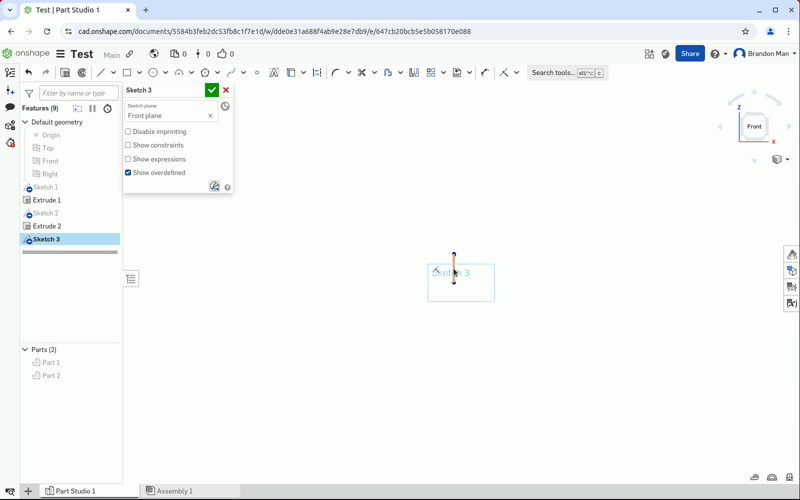
scroll(6)
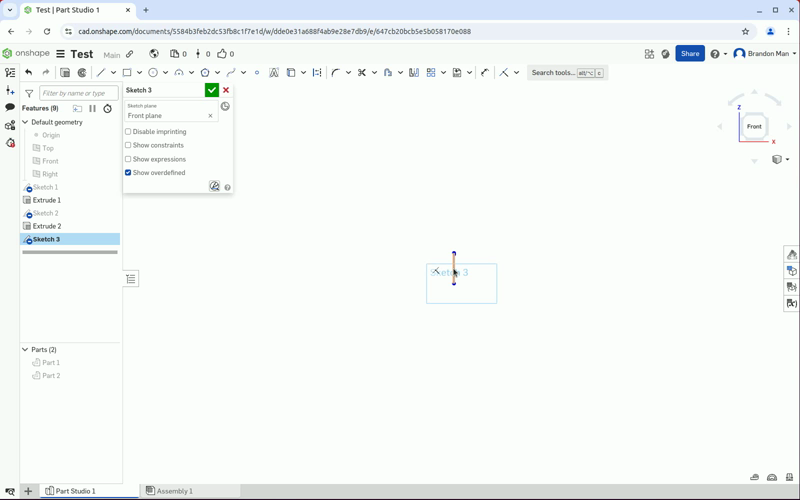
scroll(6)
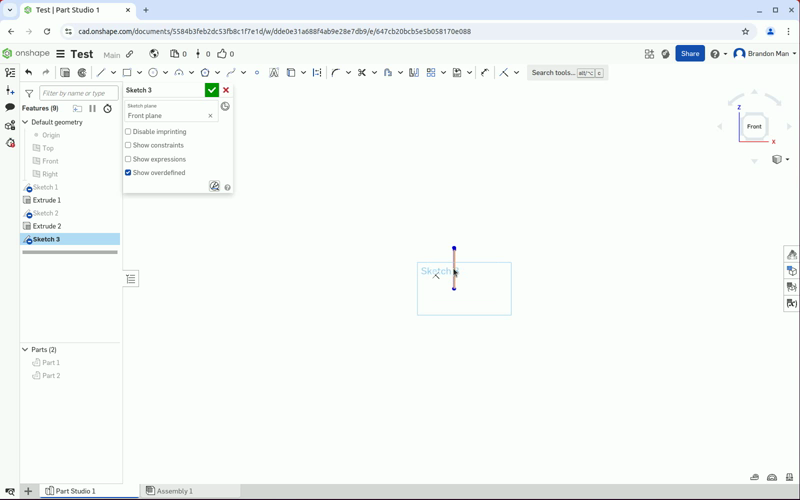
scroll(6)
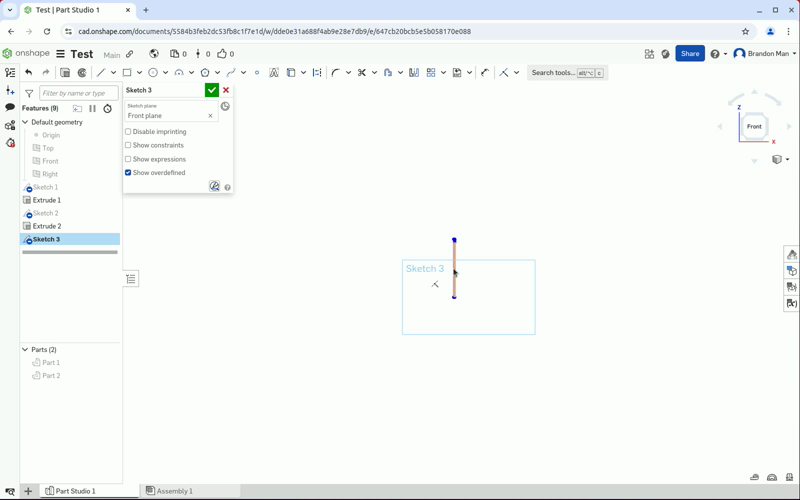
scroll(6)
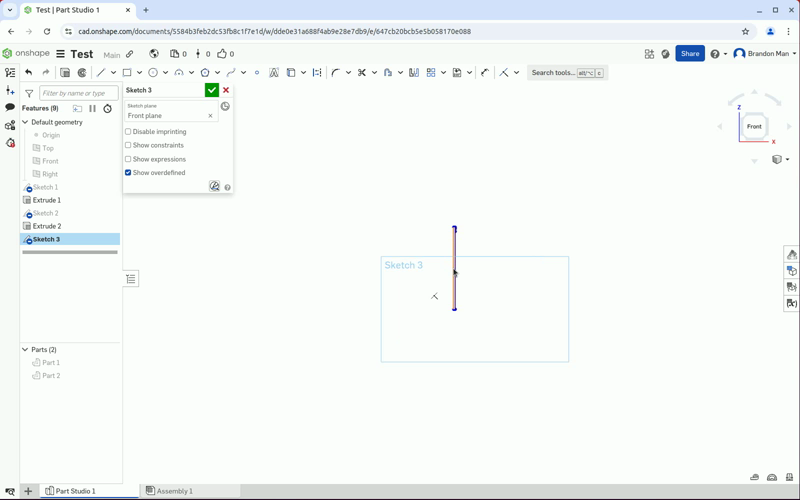
scroll(6)
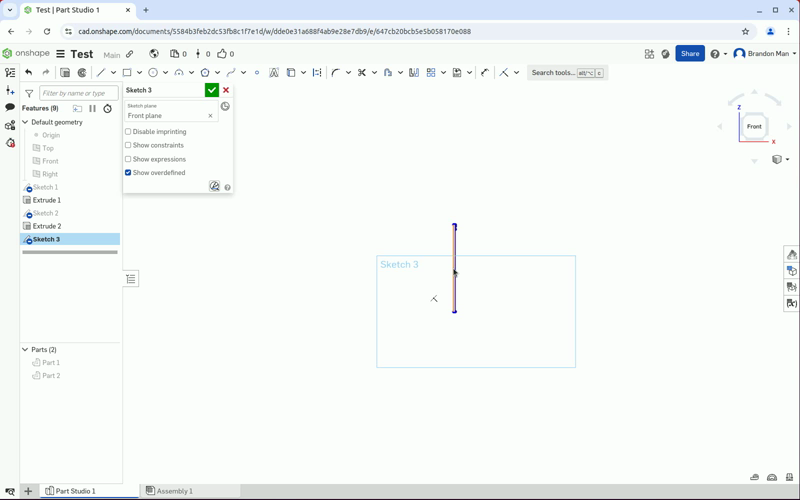
scroll(6)
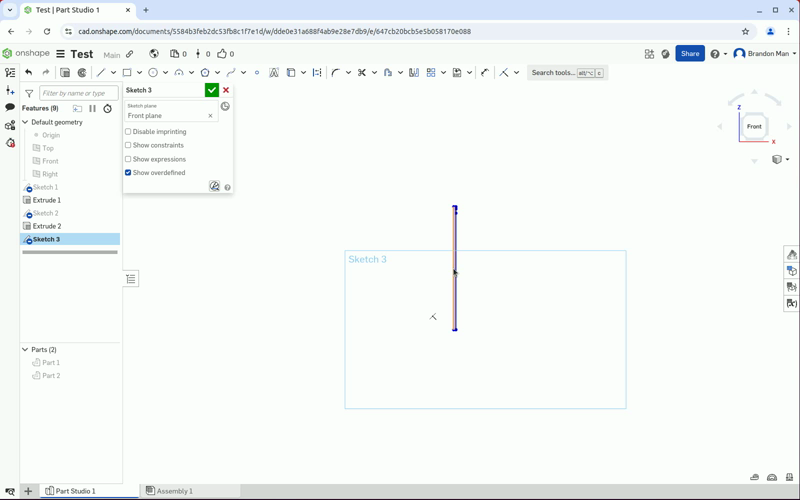
scroll(6)
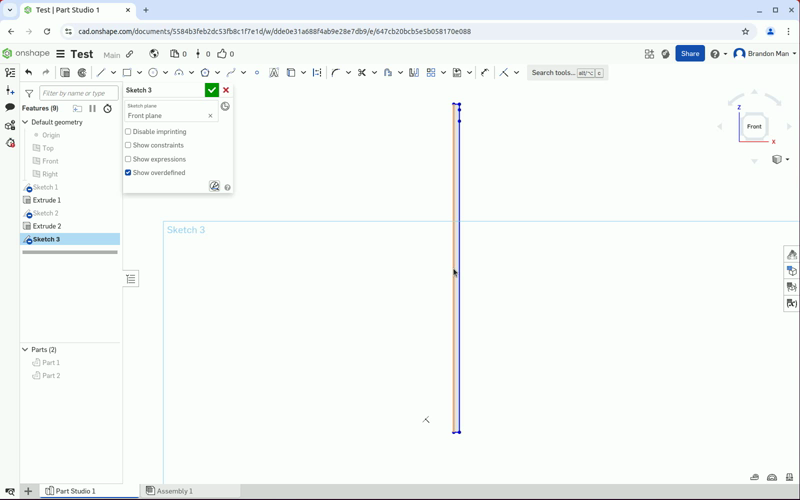
click(453, 268)
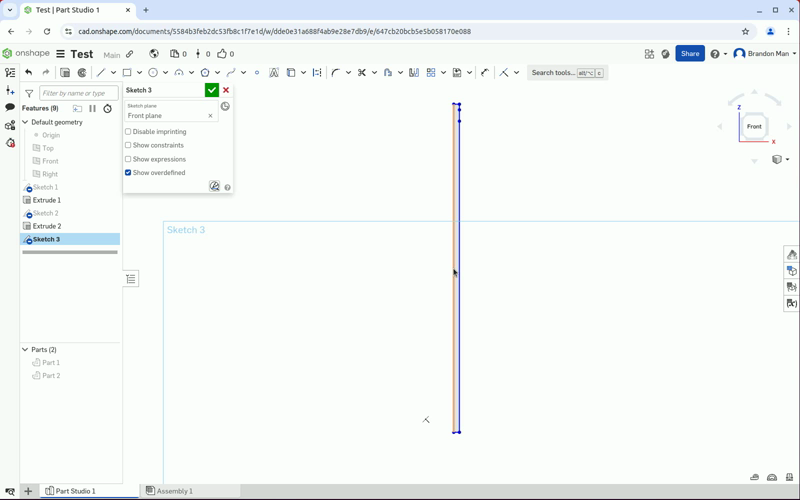
scroll(-6)
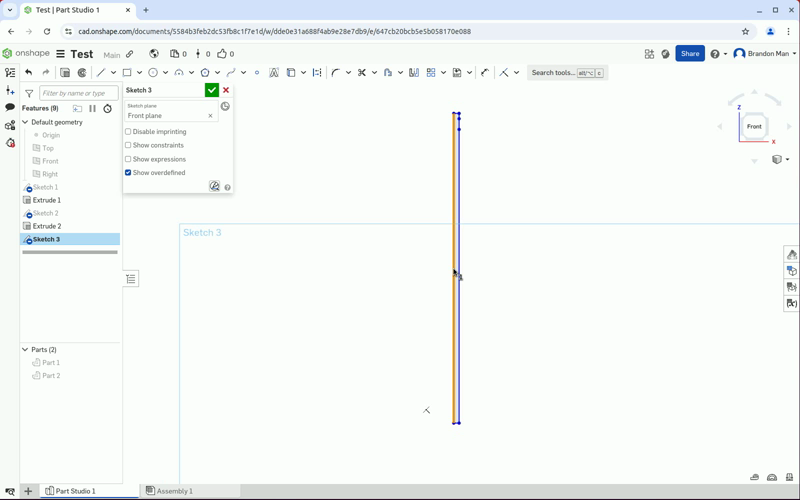
scroll(-6)
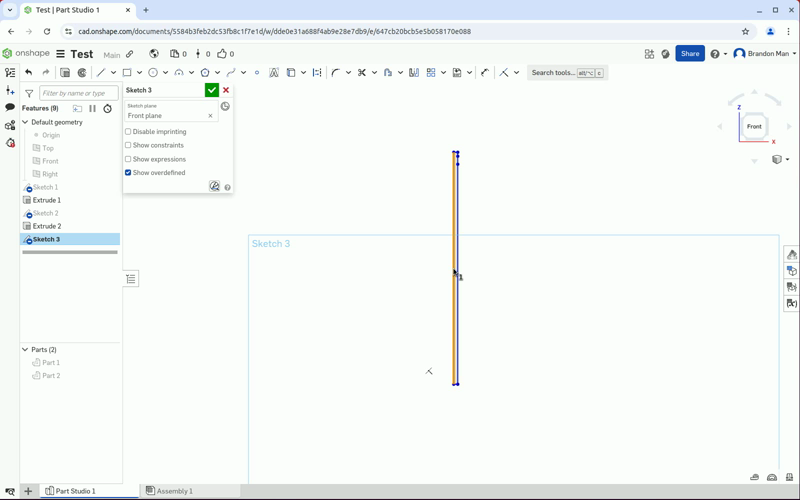
scroll(-6)
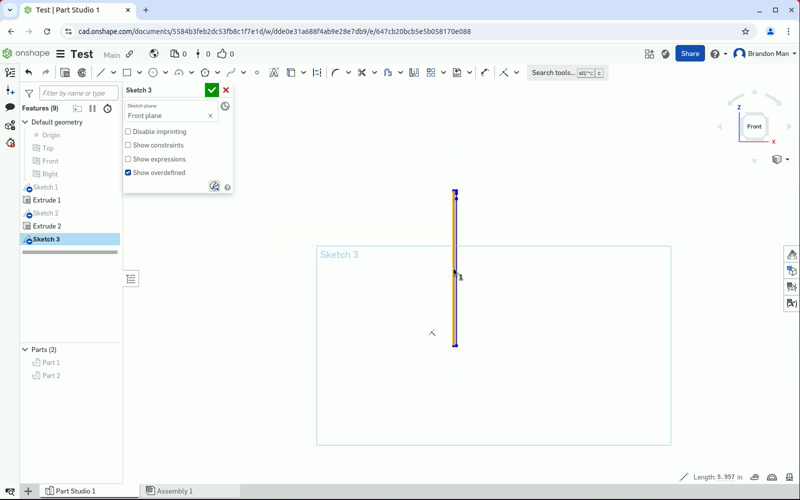
scroll(-6)
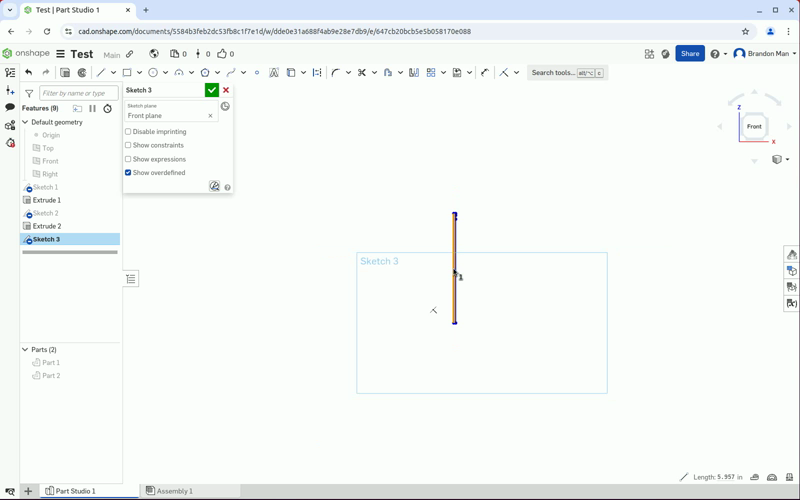
scroll(-6)
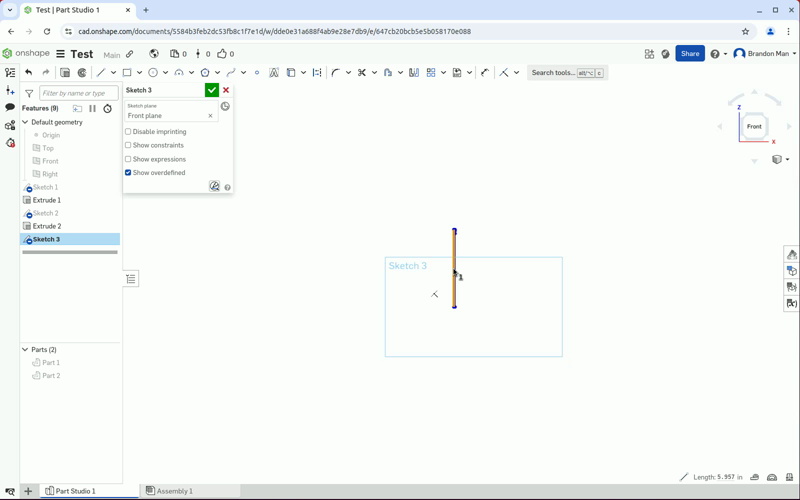
scroll(-6)
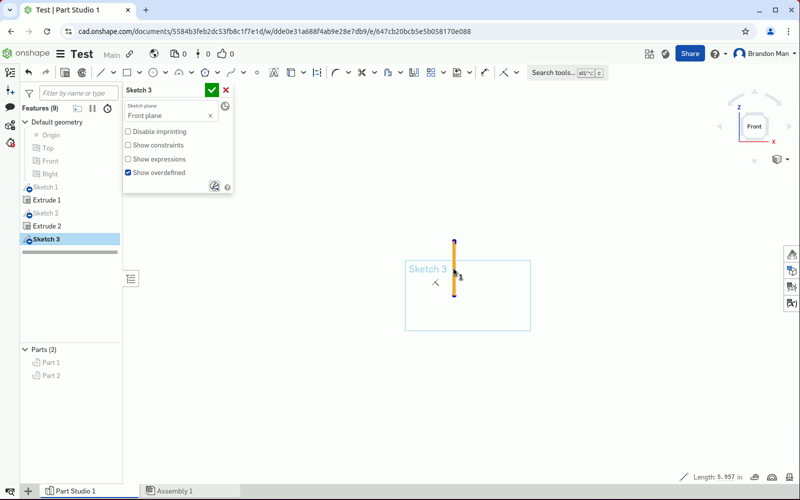
scroll(-6)
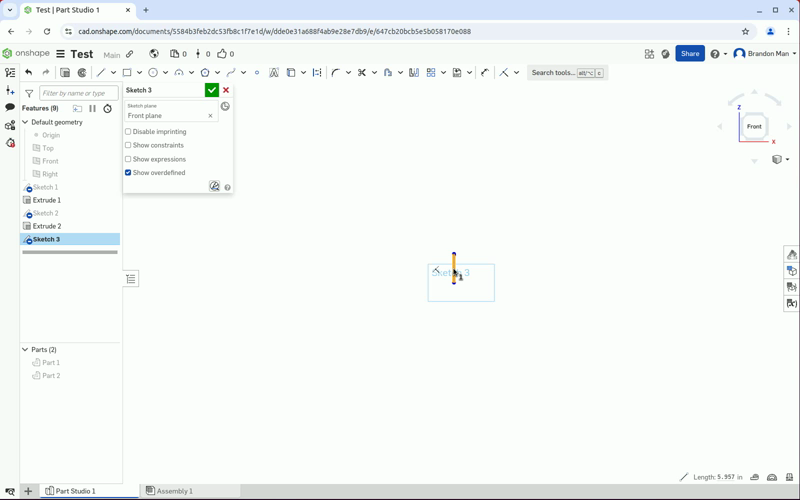
mouse_move(73, 352)
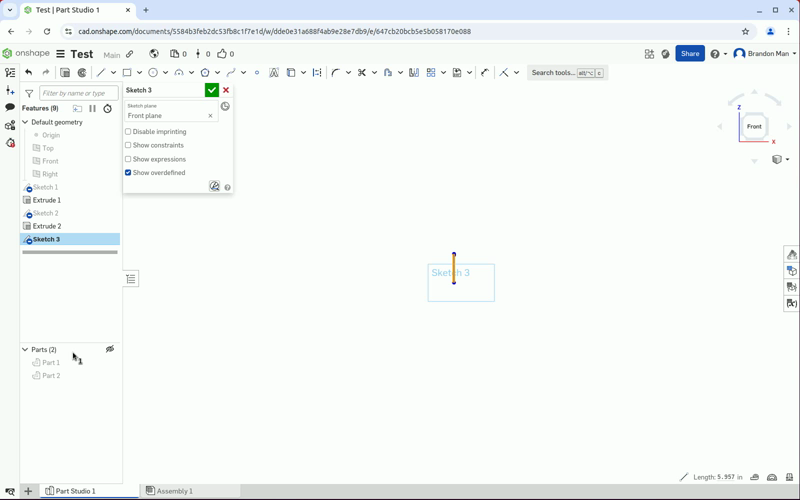
key(shift+y)
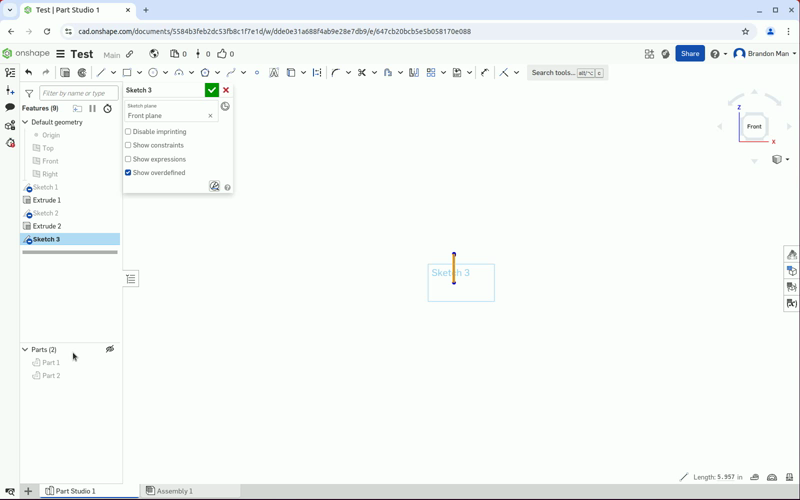
key(shift+e)
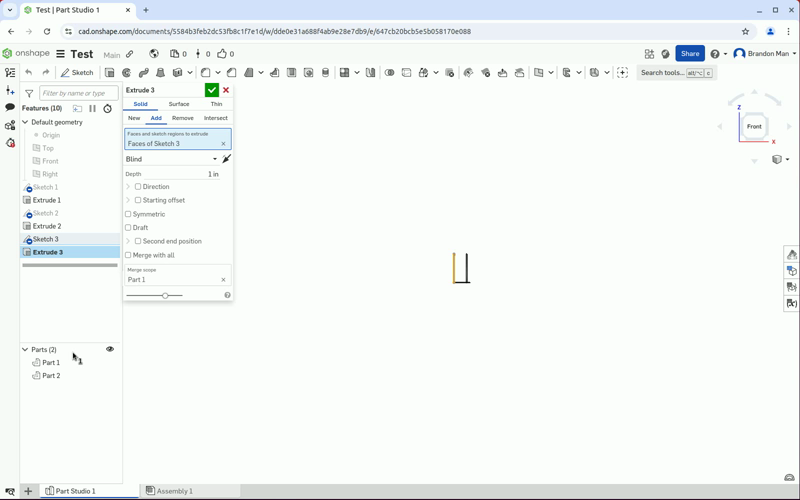
mouse_move(143, 106)
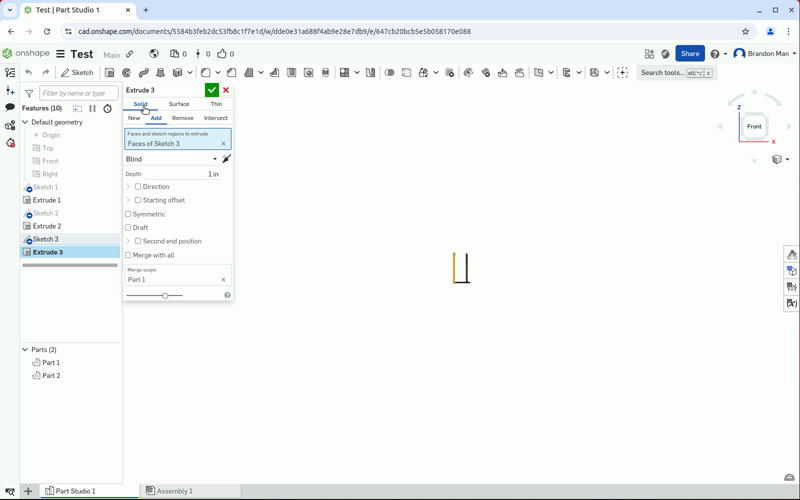
click(143, 106)
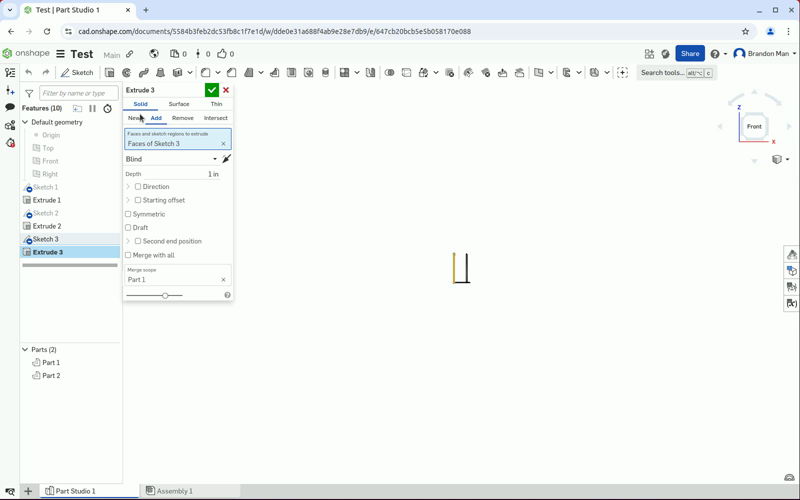
mouse_move(137, 120)
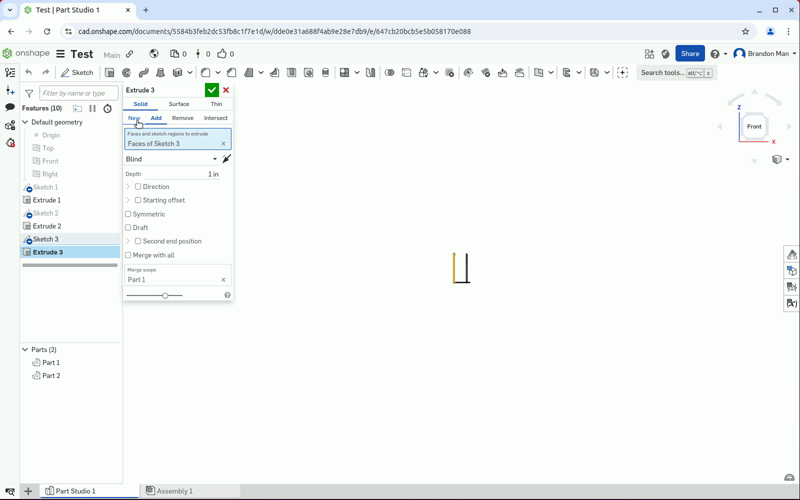
click(137, 120)
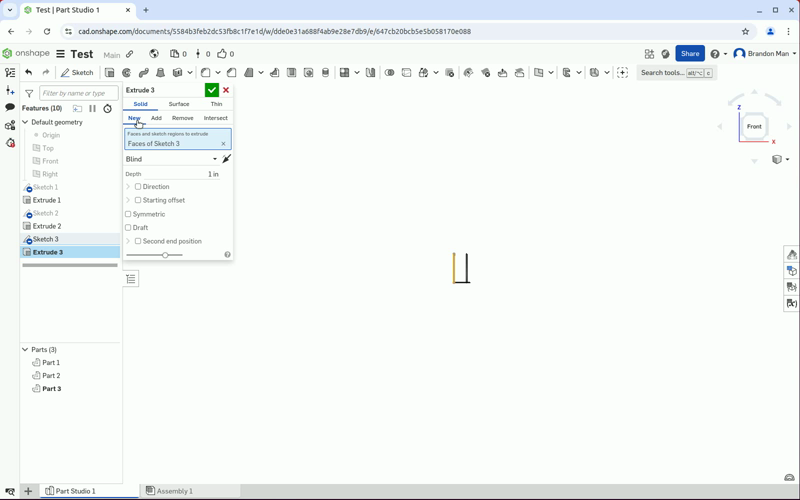
key(tab, 4)
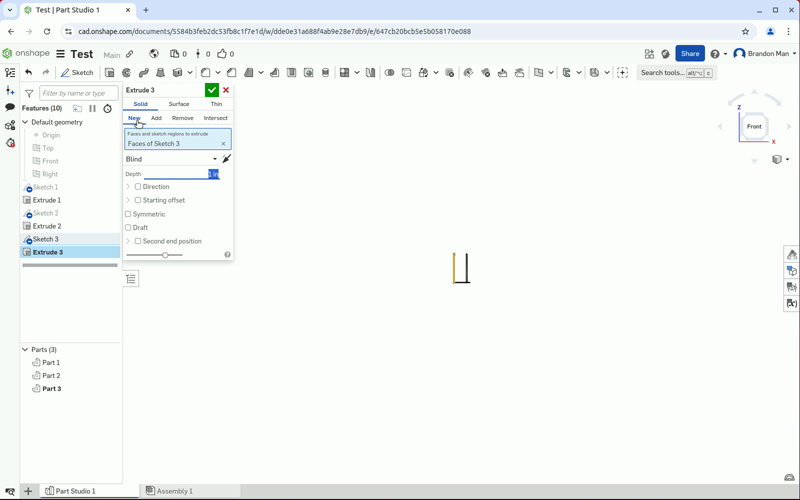
text(23.108)
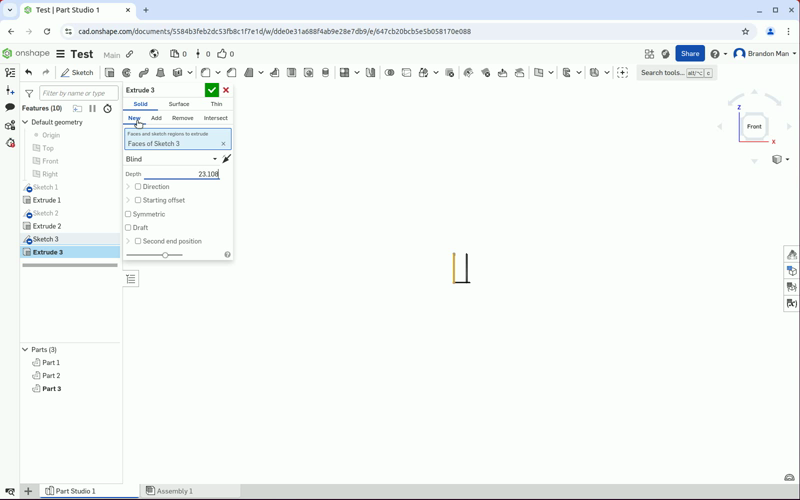
key(enter)
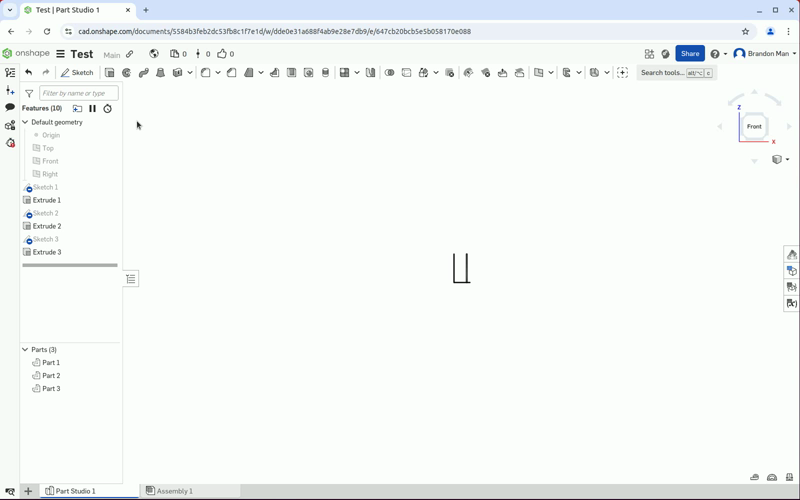
key(shift+h)
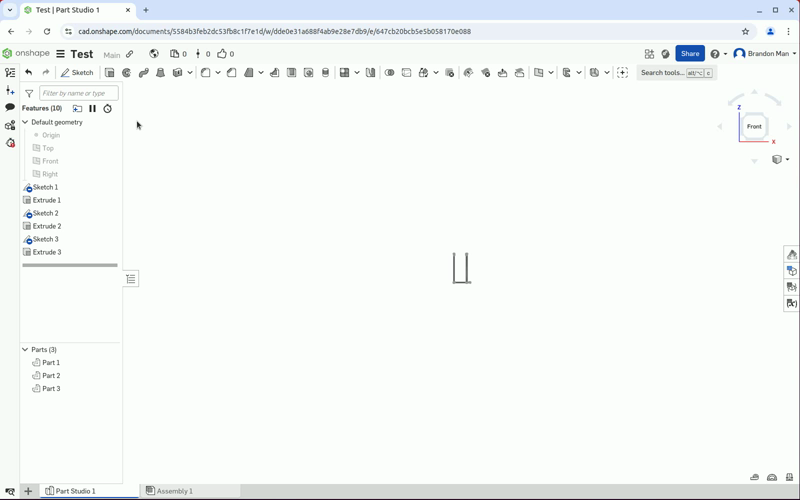
key(shift+h)
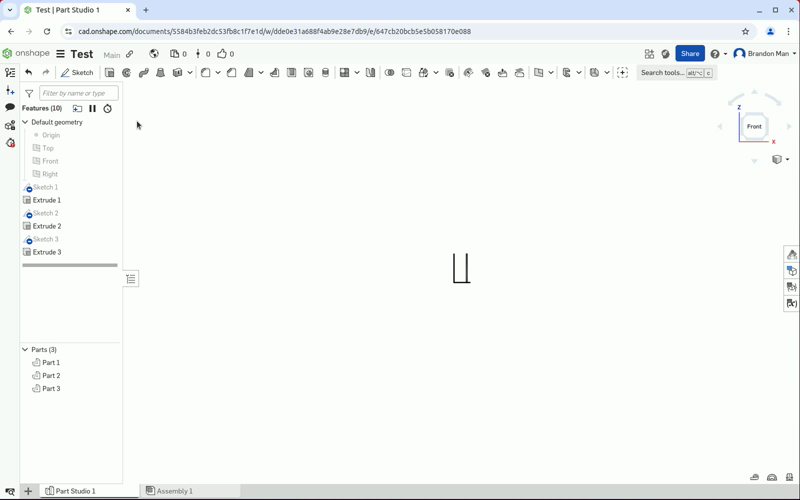
mouse_move(73, 189)
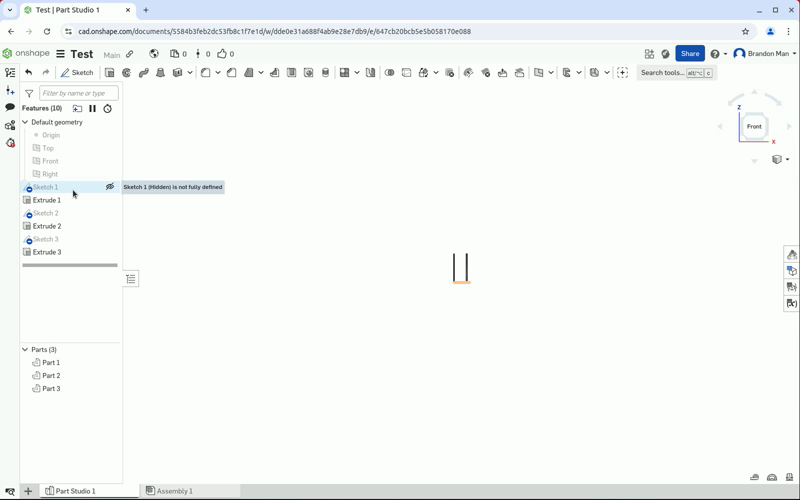
click(73, 189)
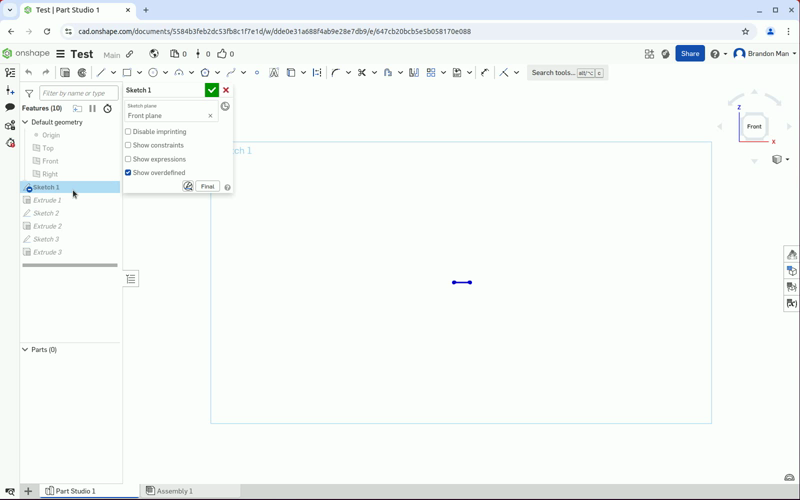
mouse_move(229, 92)
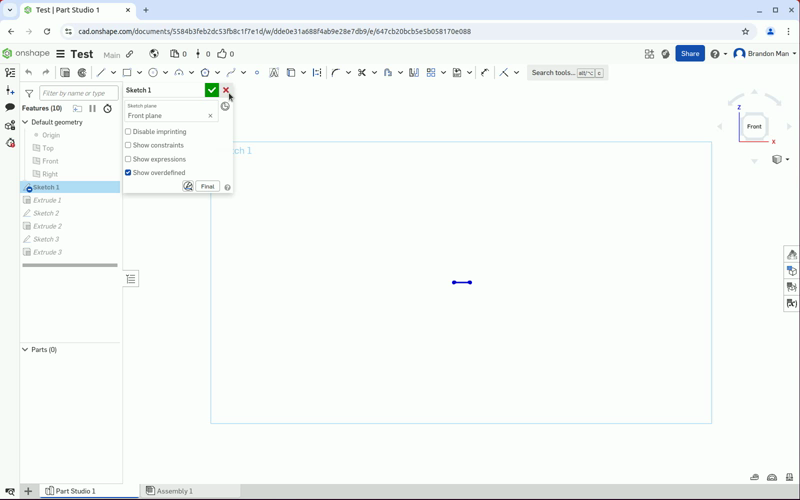
click(229, 92)
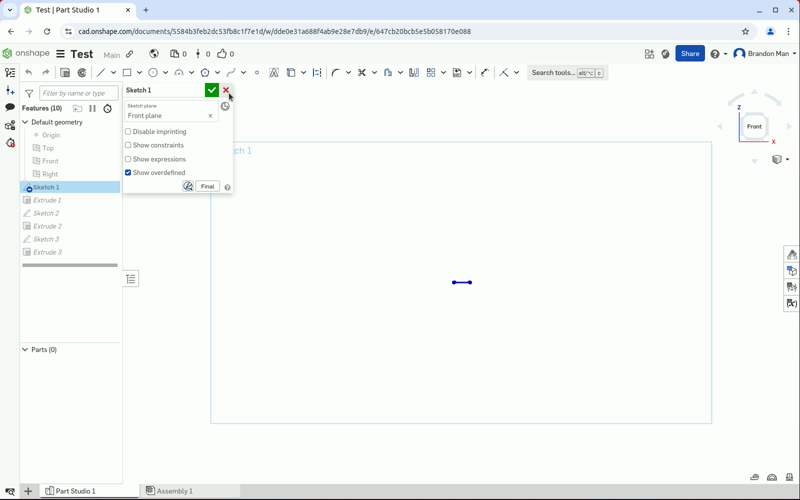
key(shift+s)
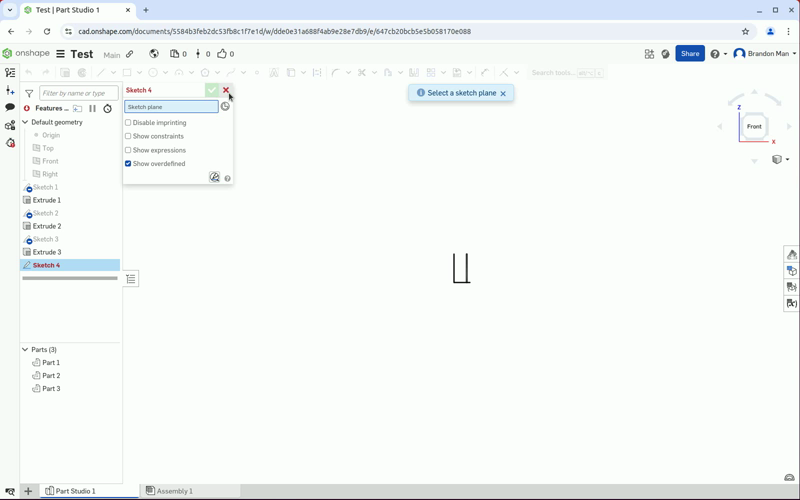
mouse_move(73, 163)
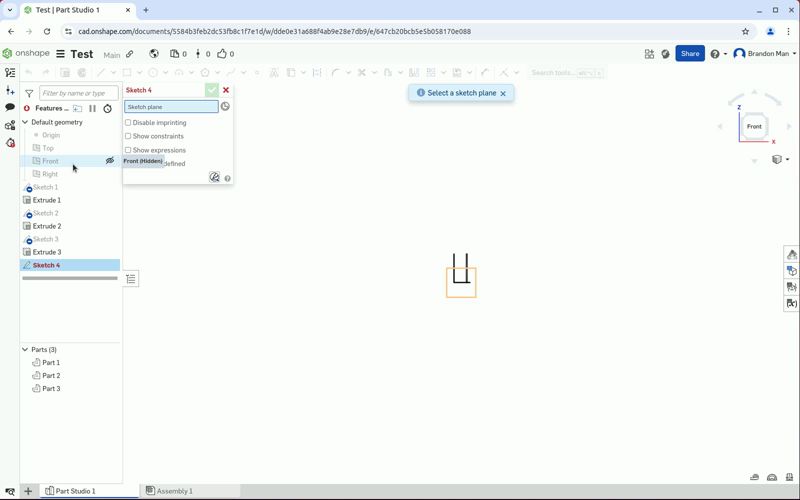
click(73, 163)
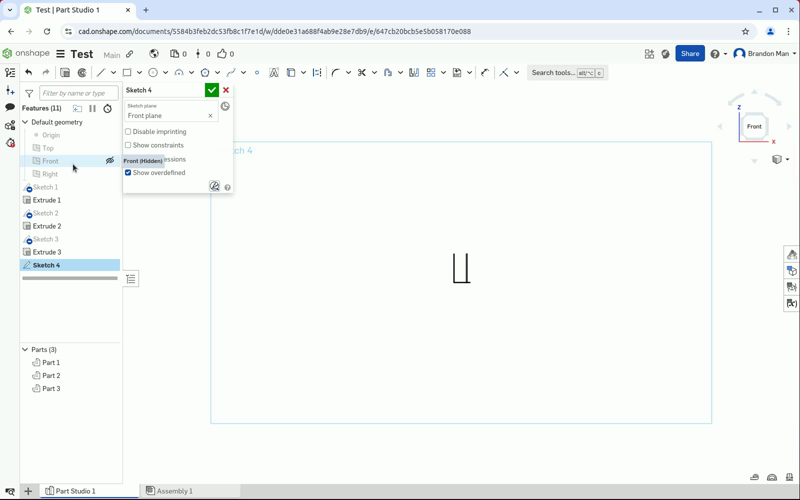
mouse_move(73, 352)
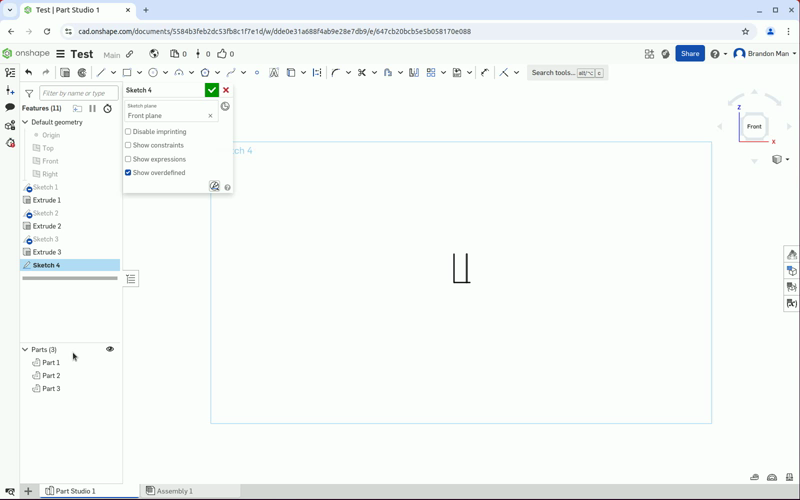
key(y)
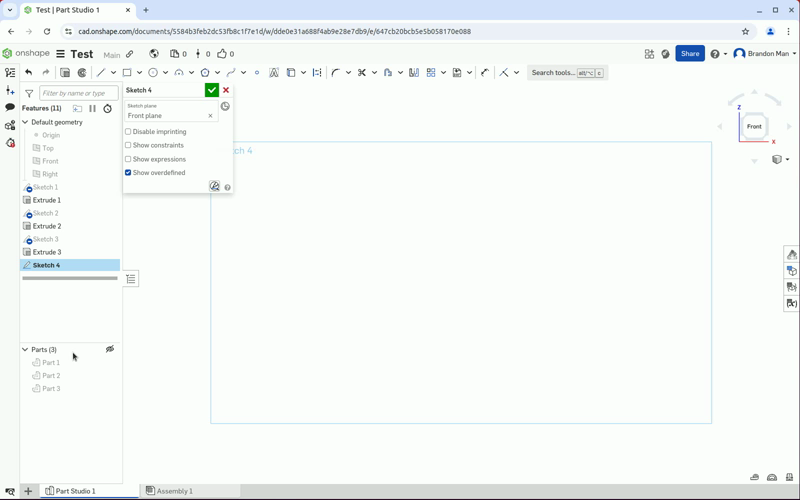
key(l)
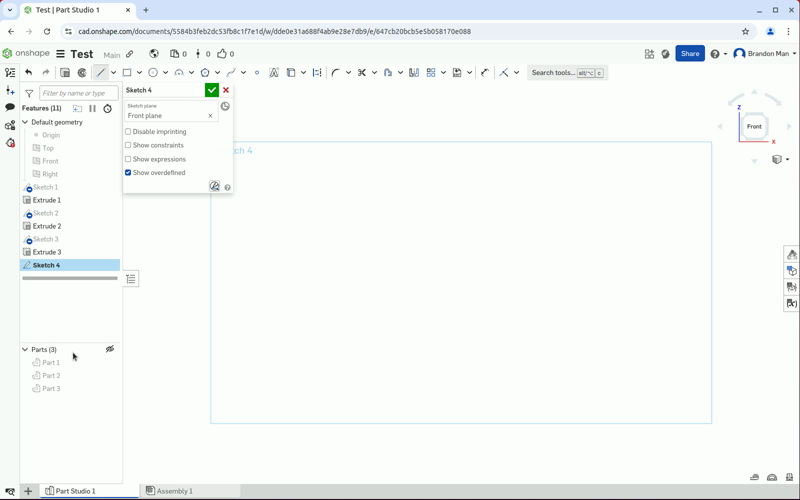
key_down(shift)
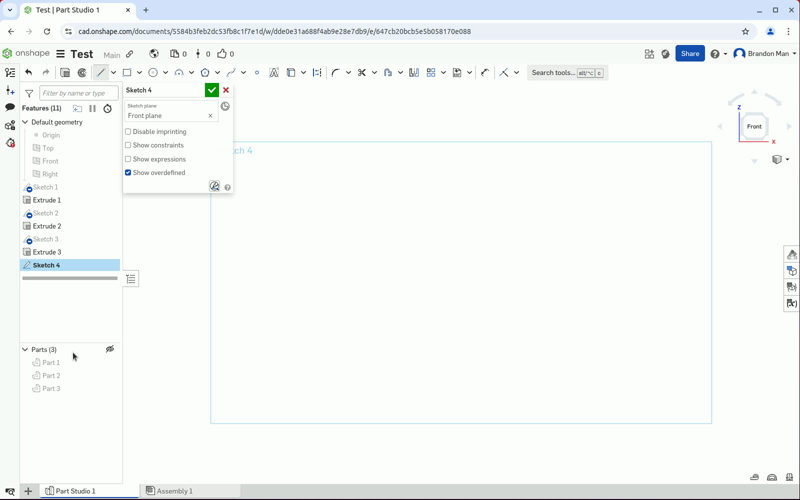
mouse_move(454, 255)
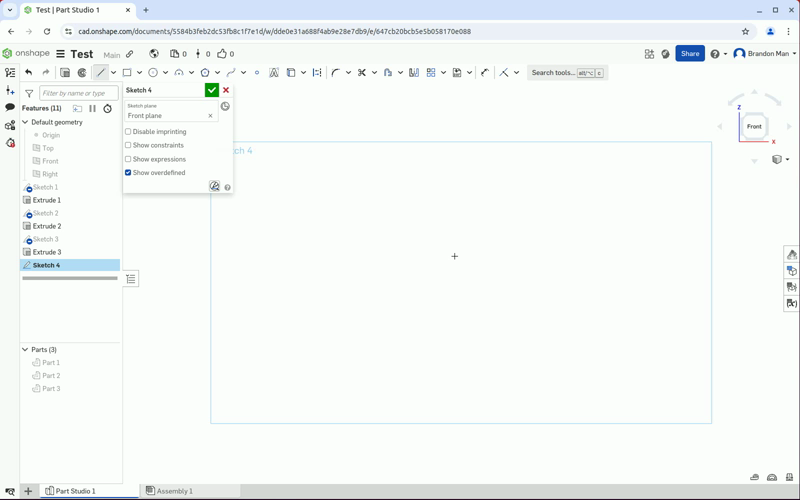
click(454, 255)
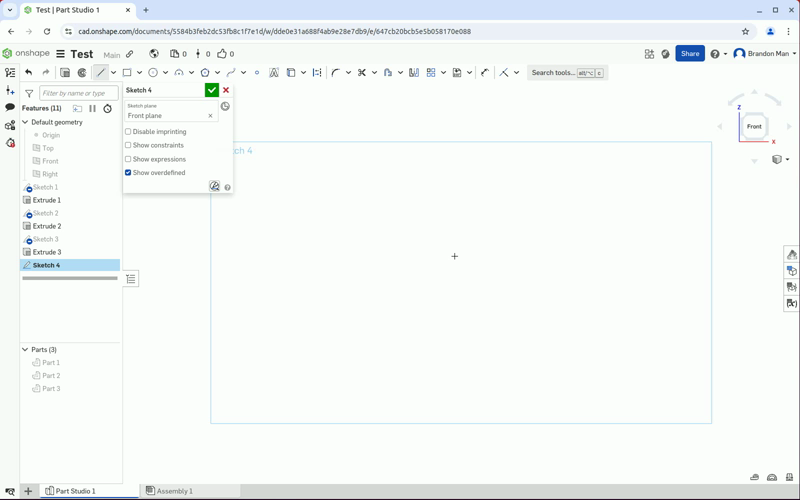
key_up(shift)
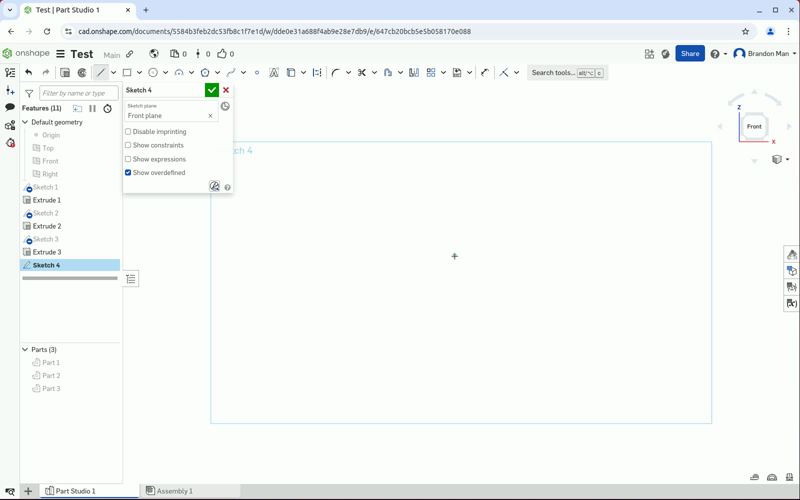
key_down(shift)
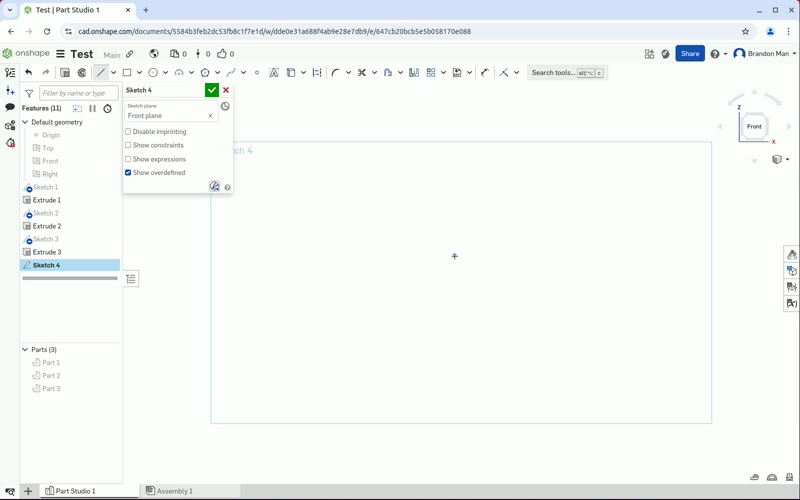
mouse_move(484, 255)
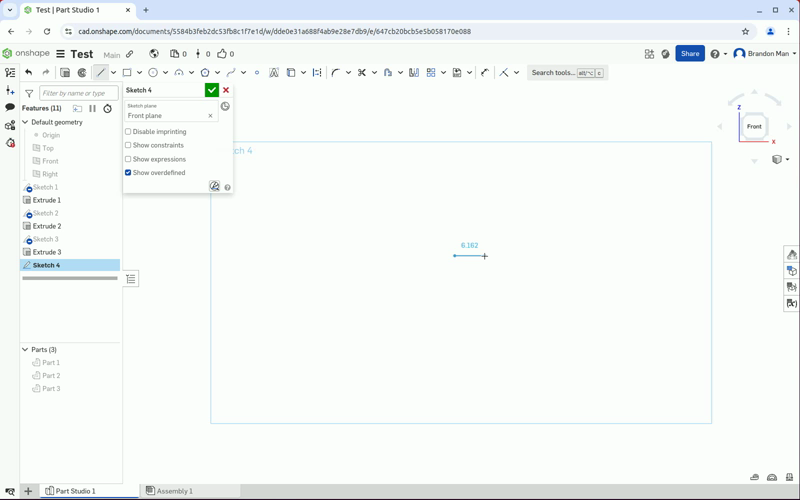
mouse_move(468, 255)
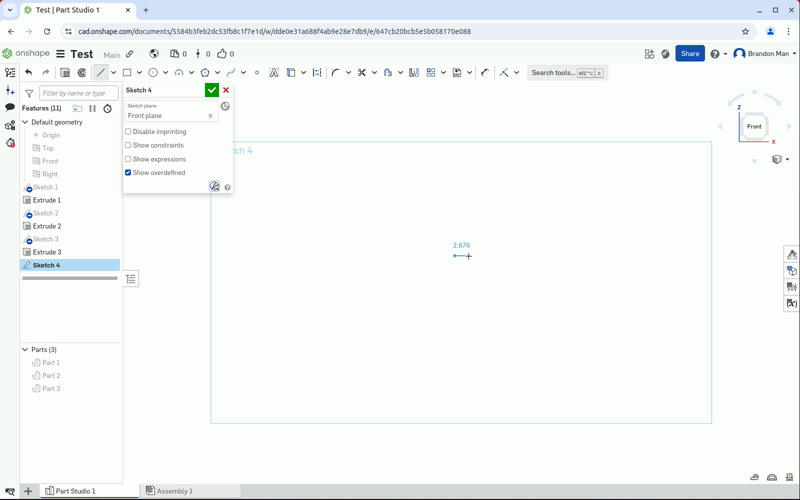
click(468, 255)
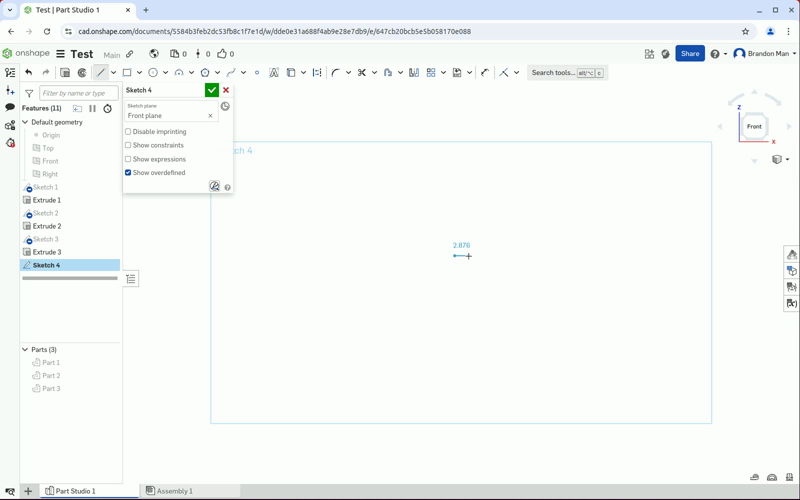
key_up(shift)
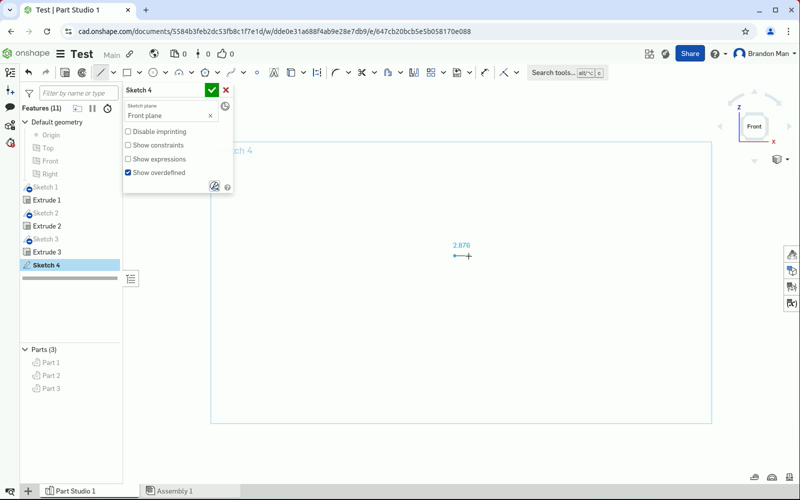
key_down(shift)
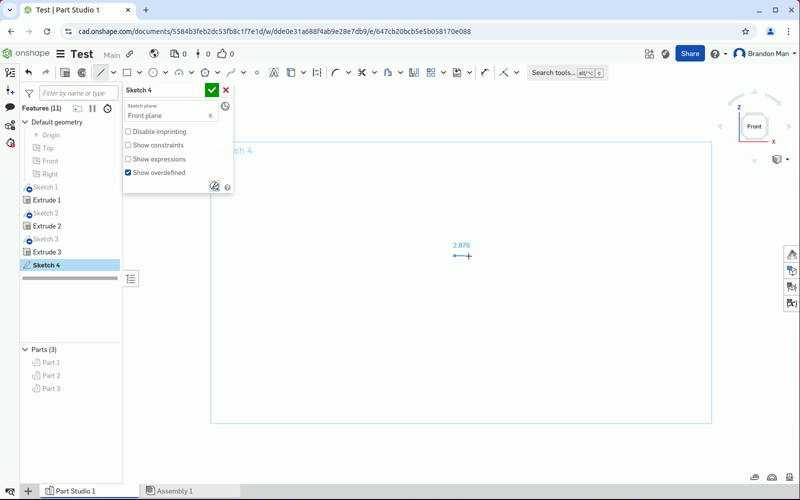
mouse_move(498, 255)
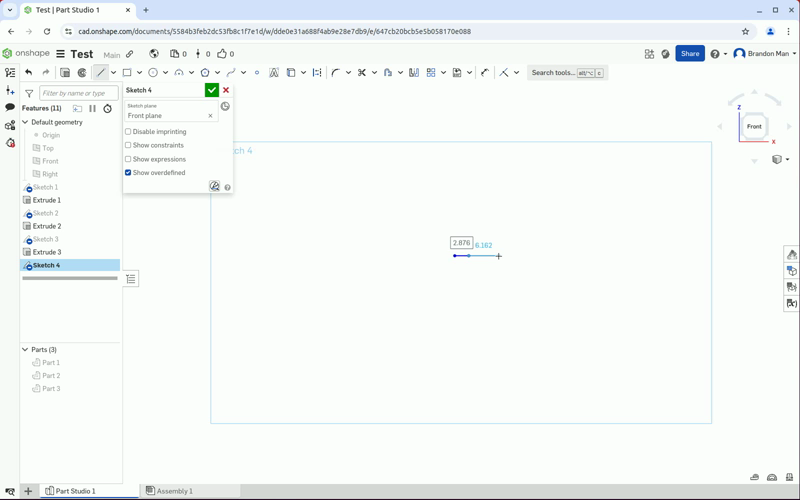
mouse_move(468, 255)
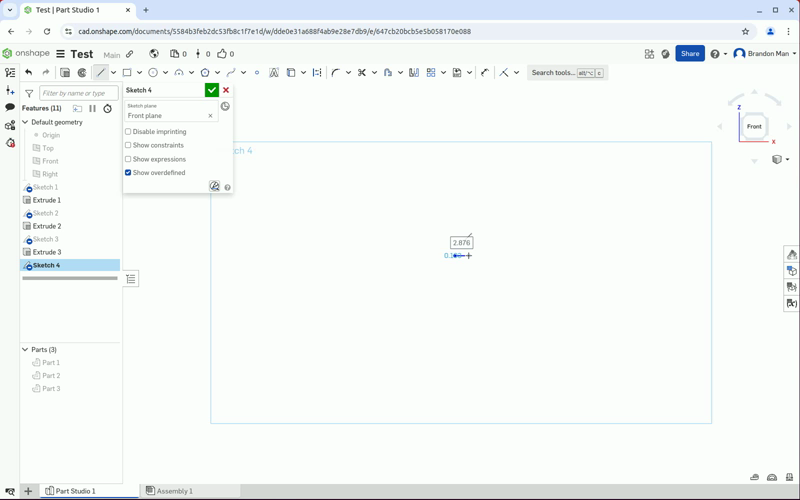
scroll(6)
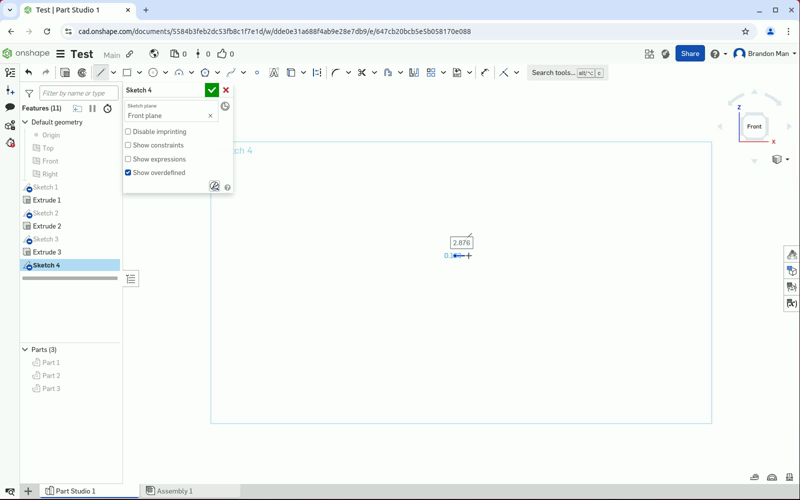
scroll(6)
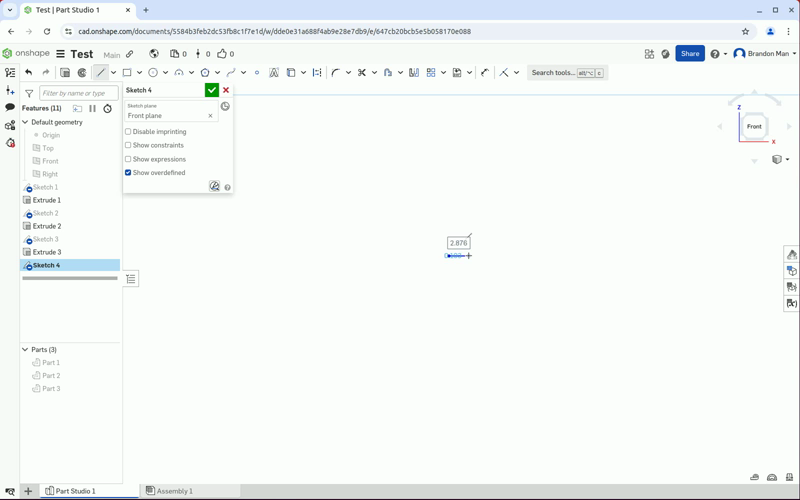
scroll(6)
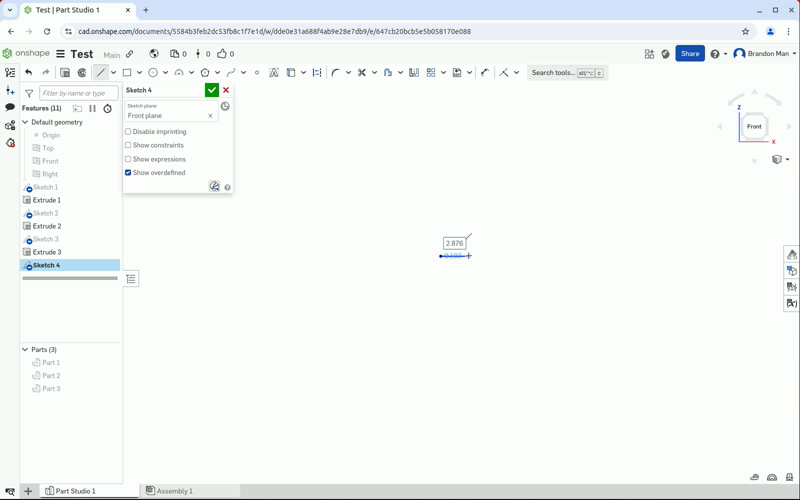
scroll(6)
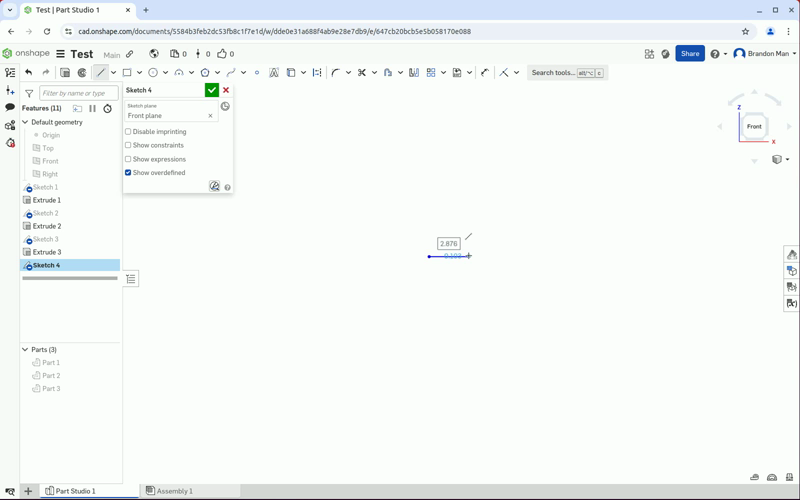
scroll(6)
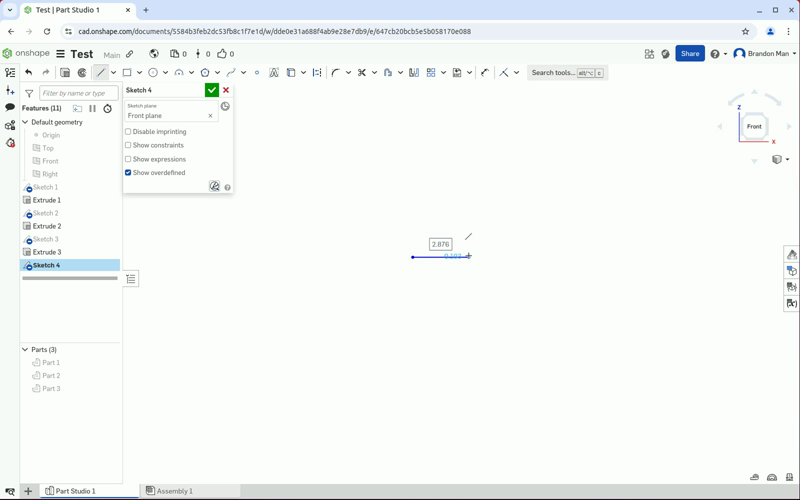
scroll(6)
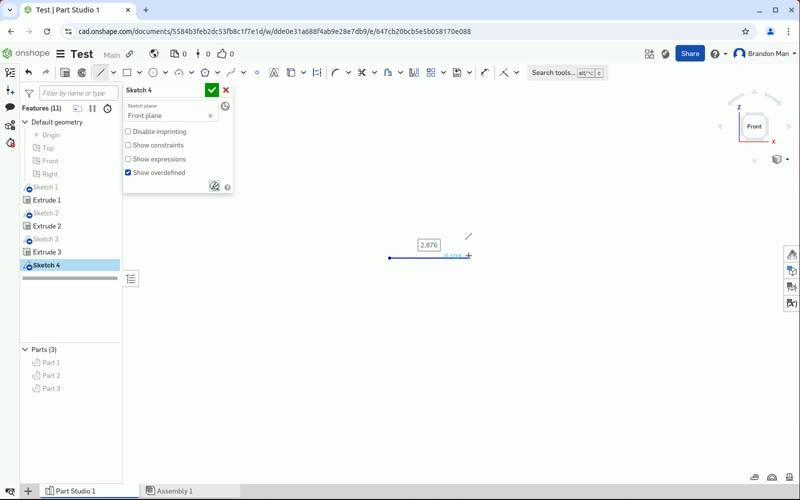
scroll(6)
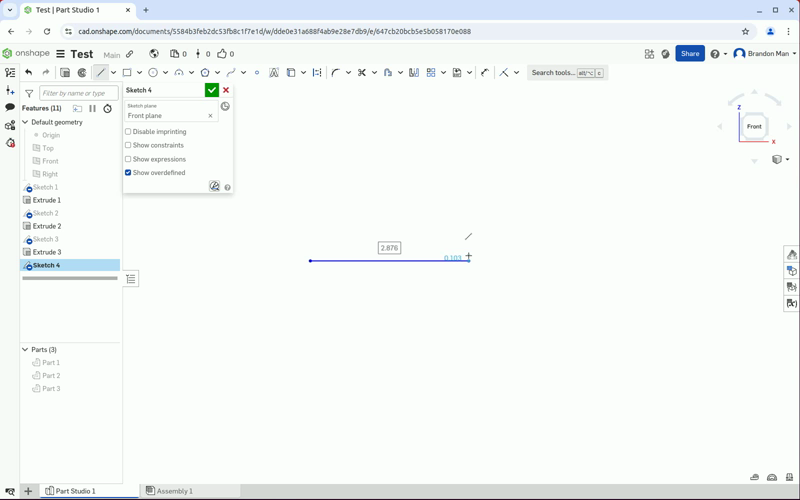
click(468, 255)
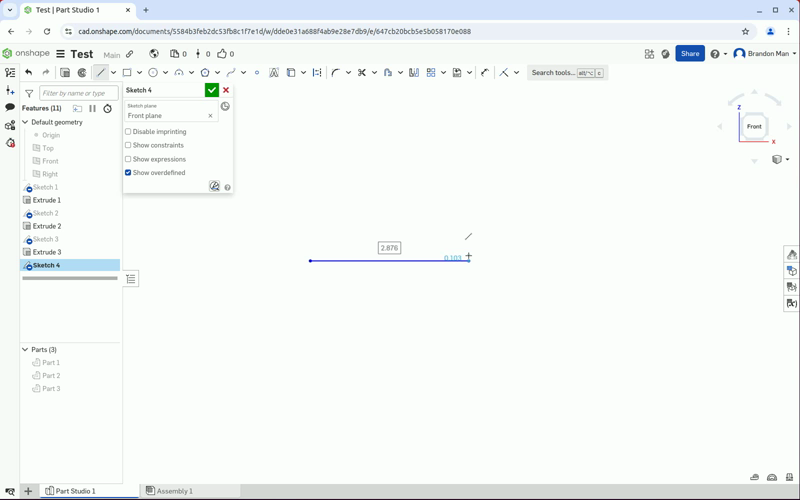
scroll(-6)
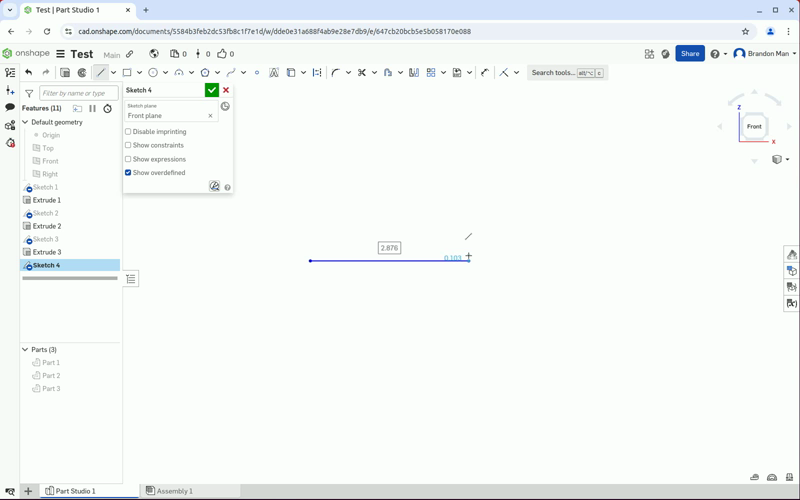
scroll(-6)
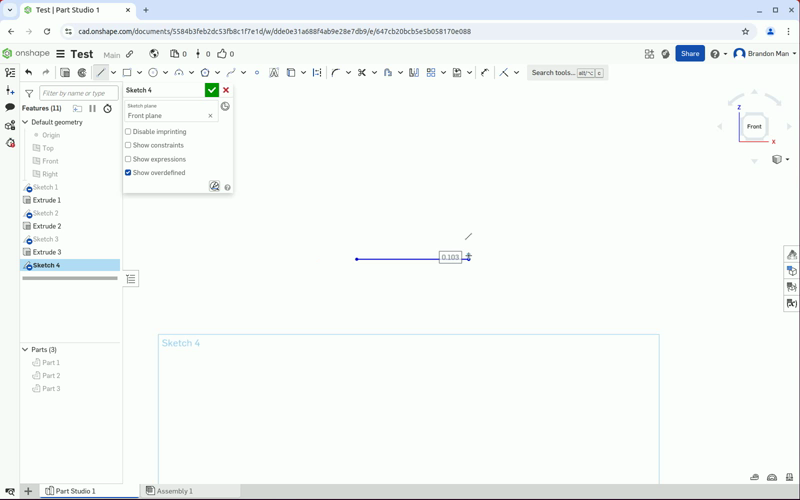
scroll(-6)
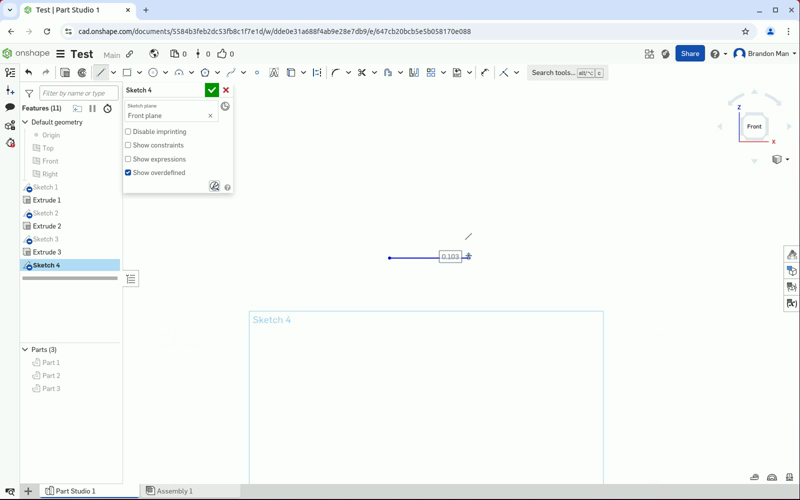
scroll(-6)
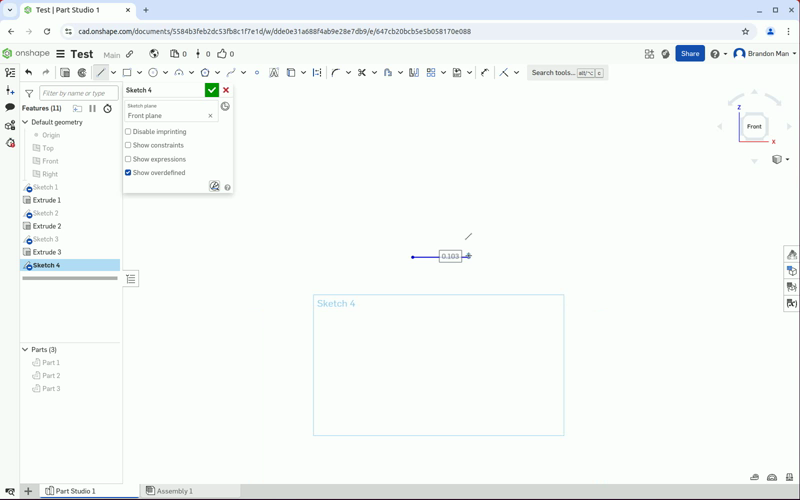
scroll(-6)
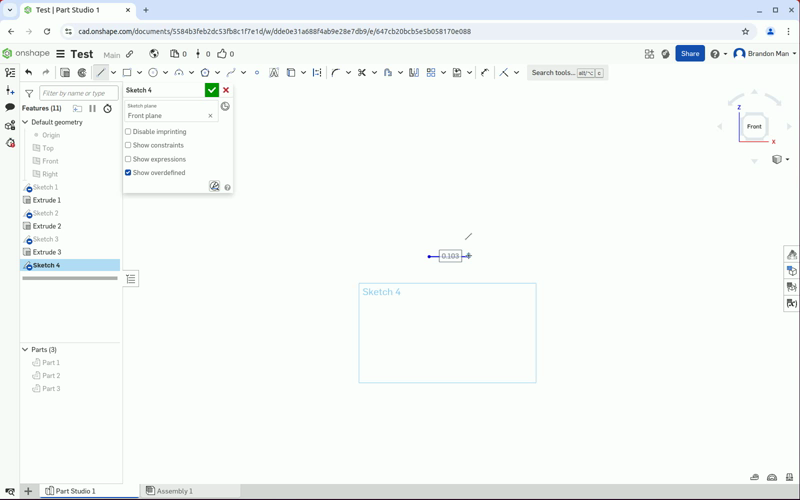
scroll(-6)
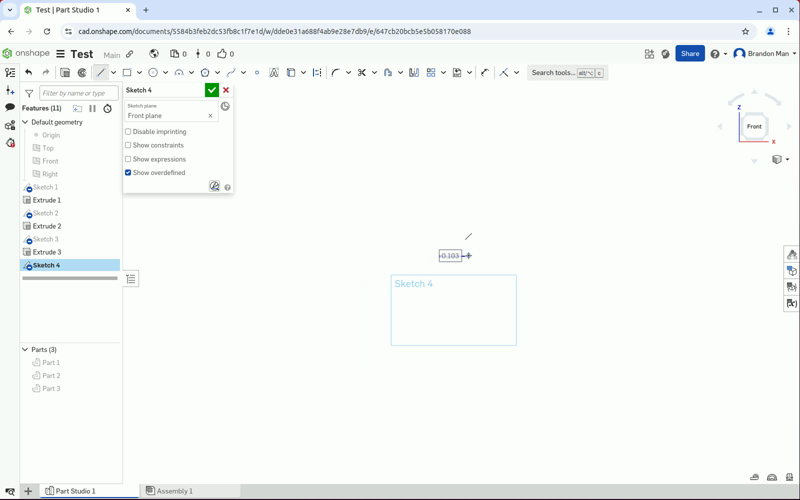
scroll(-6)
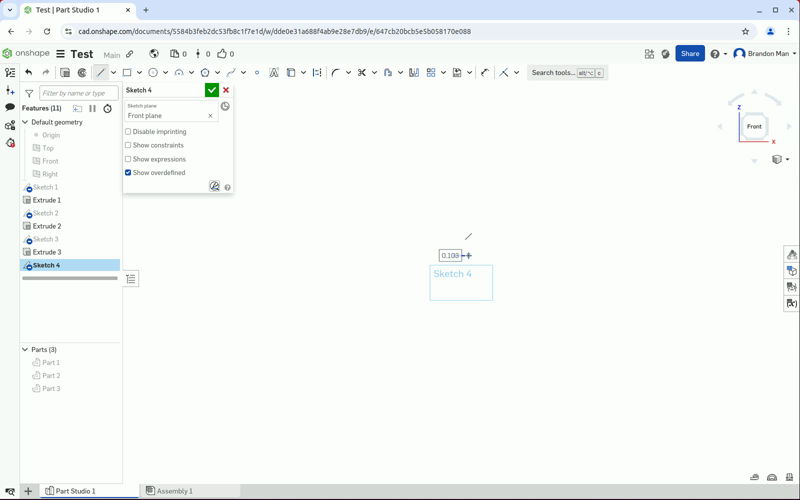
key_up(shift)
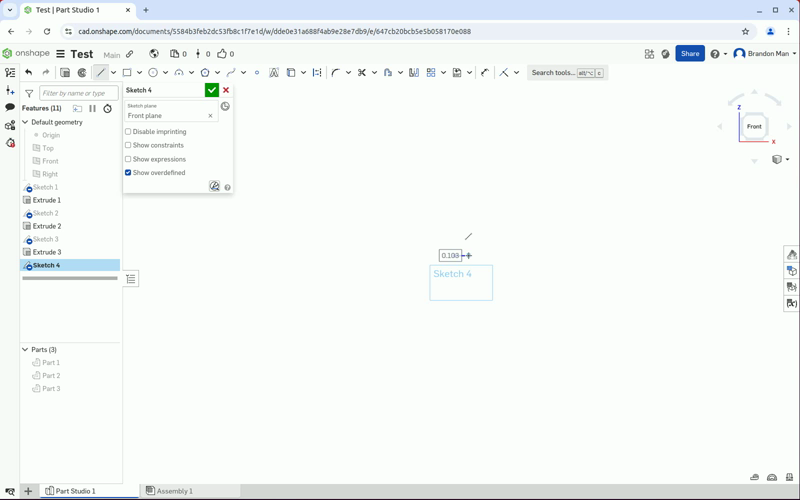
key_down(shift)
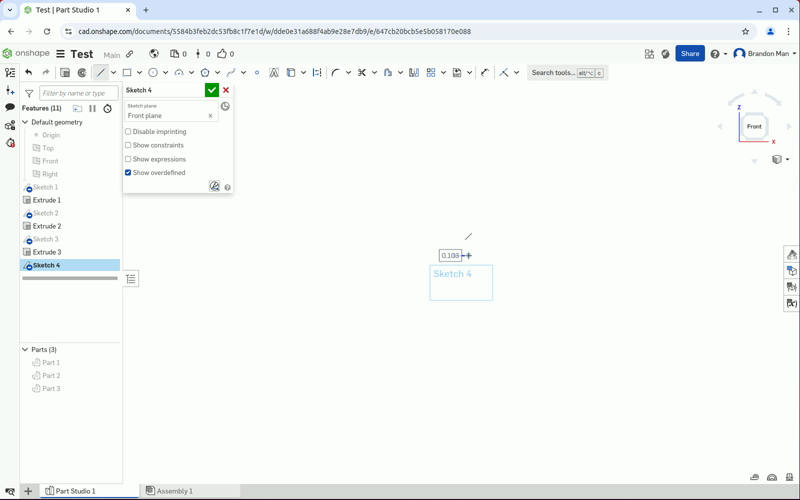
mouse_move(498, 255)
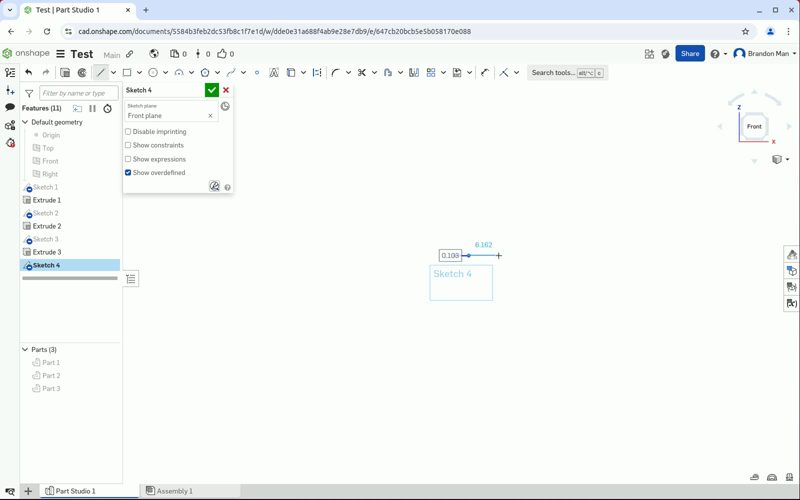
mouse_move(454, 255)
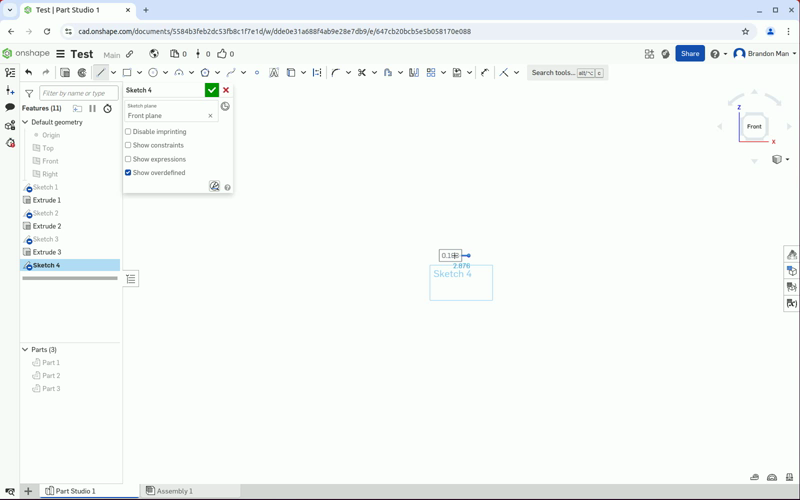
scroll(6)
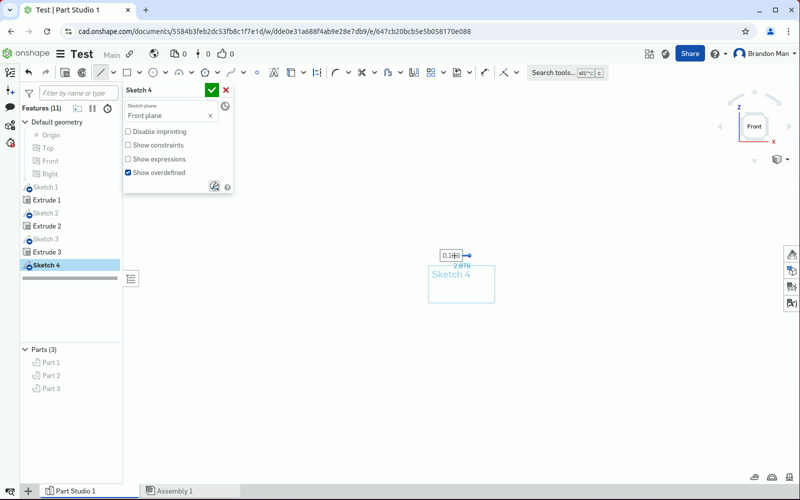
scroll(6)
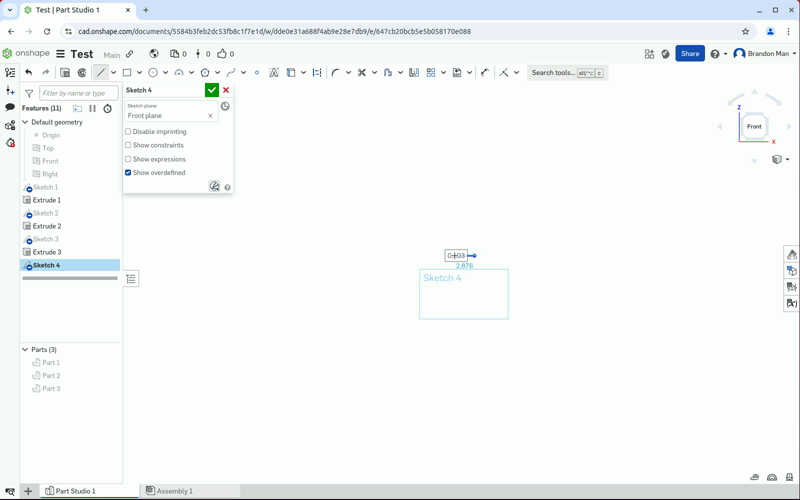
scroll(6)
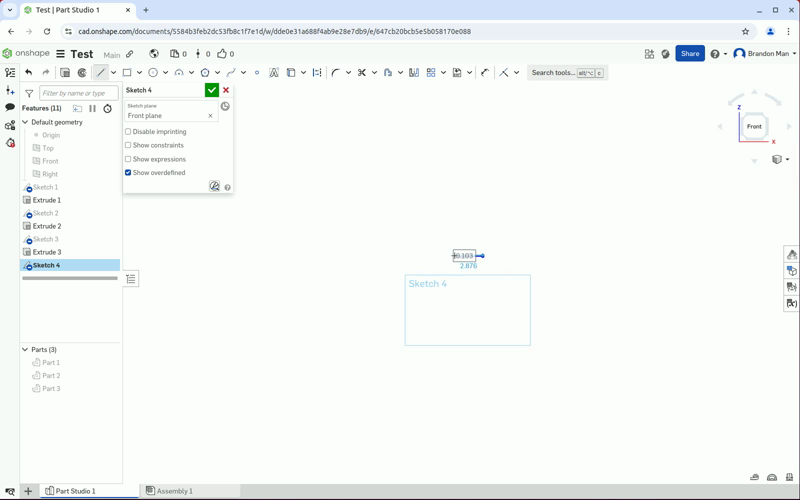
scroll(6)
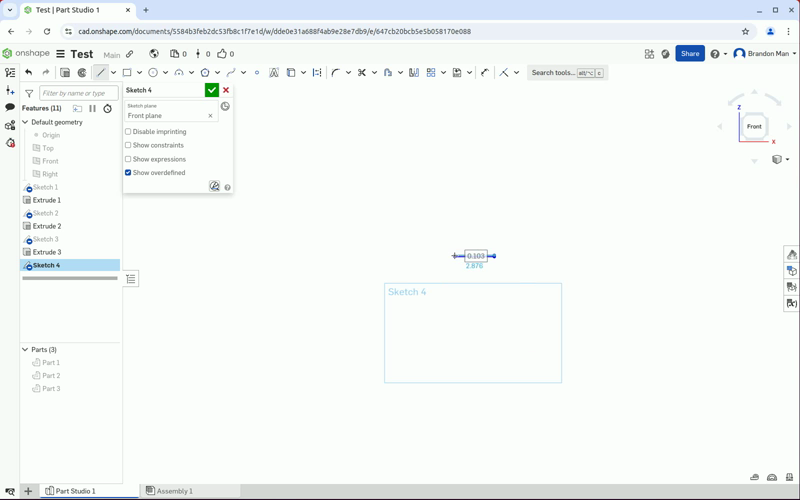
scroll(6)
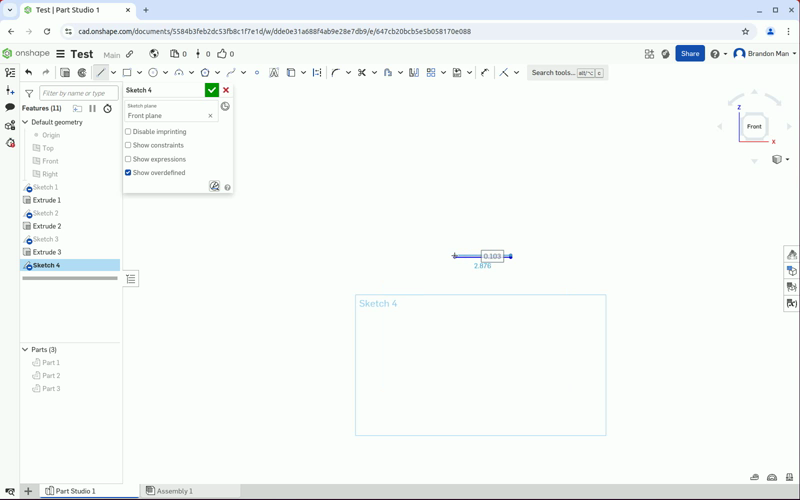
scroll(6)
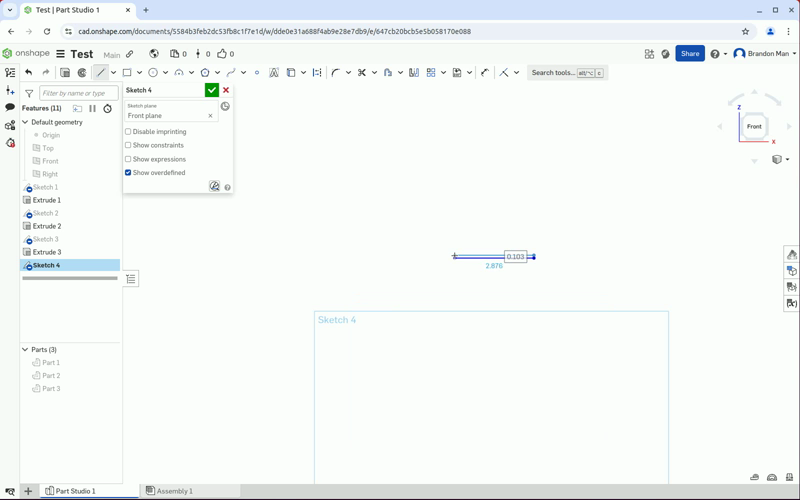
scroll(6)
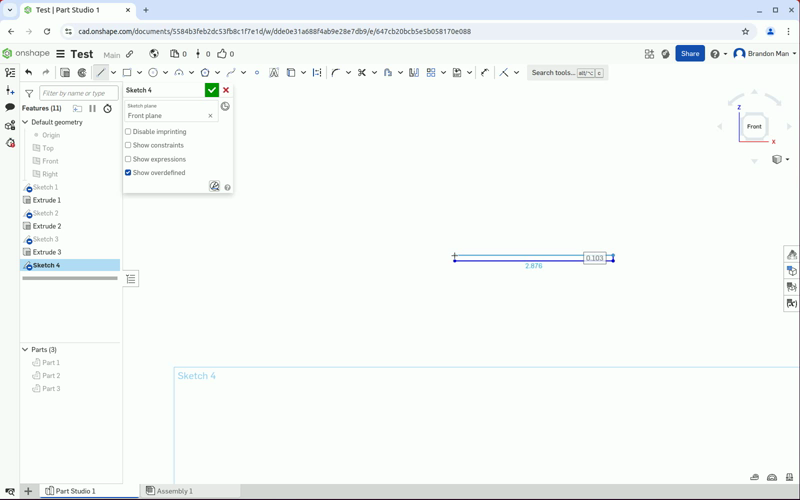
click(454, 255)
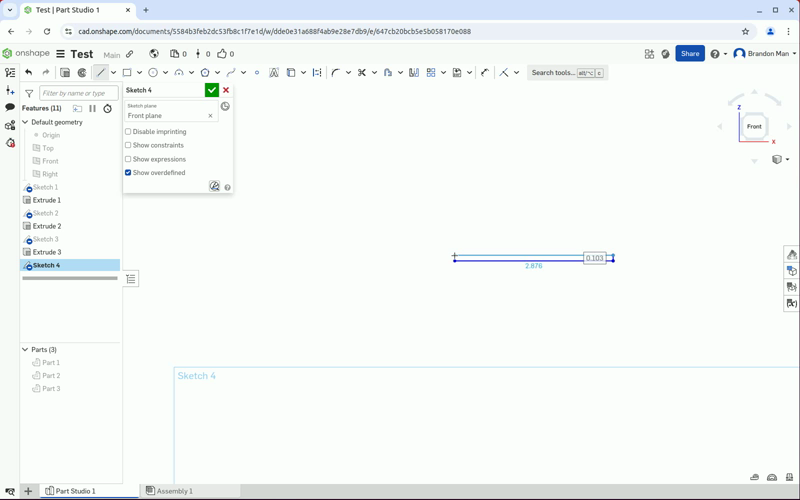
scroll(-6)
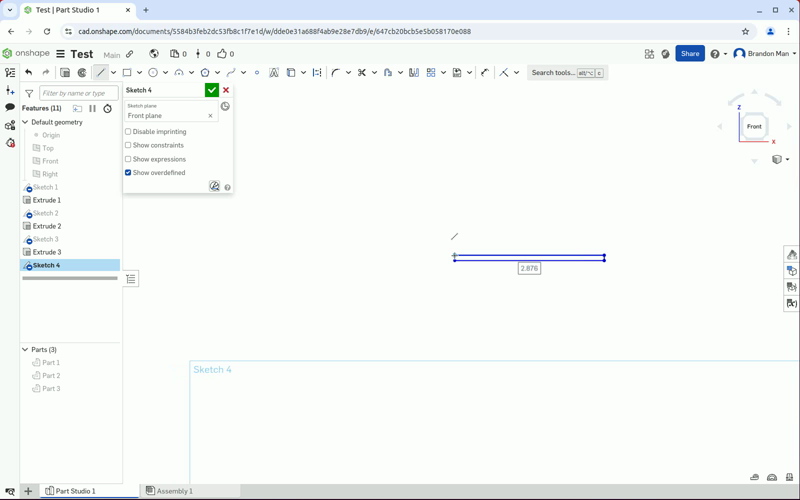
scroll(-6)
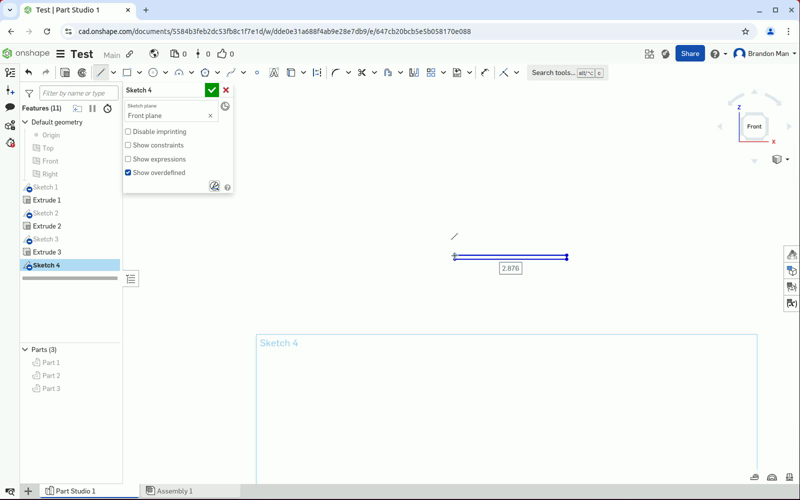
scroll(-6)
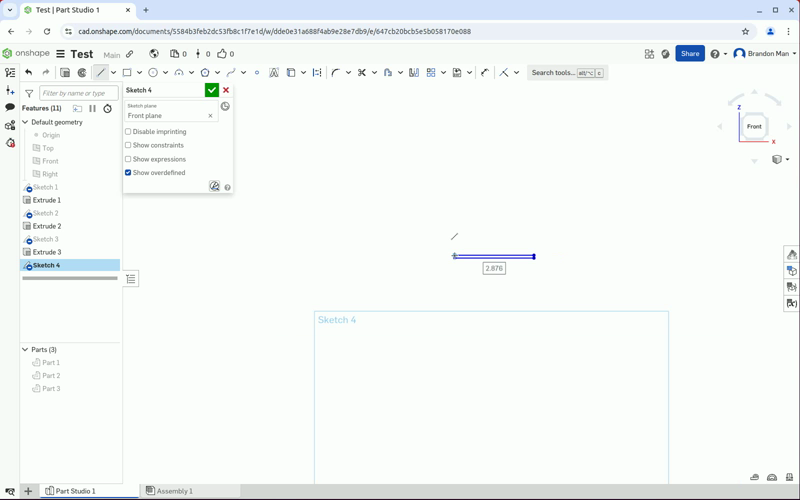
scroll(-6)
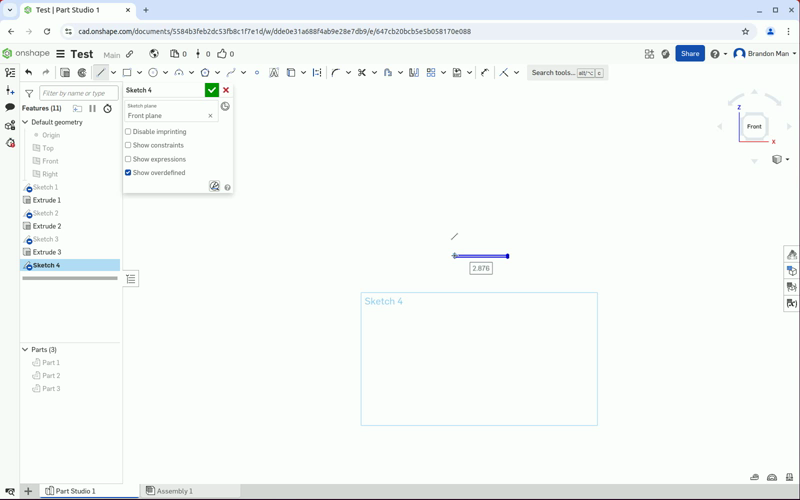
scroll(-6)
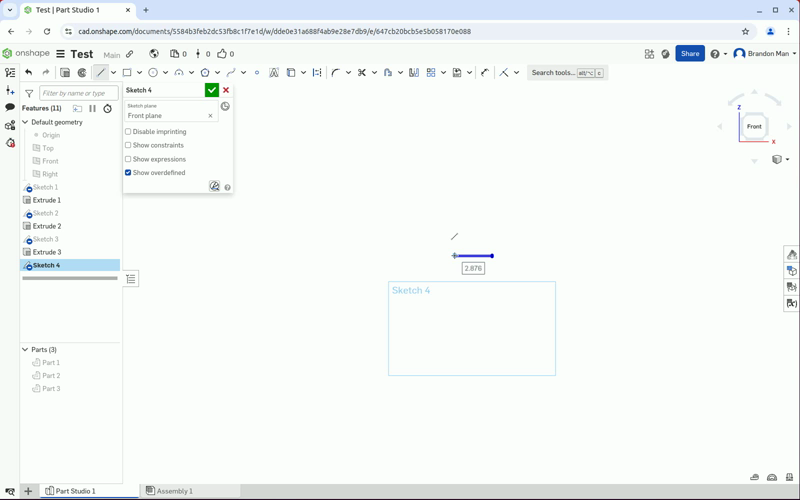
scroll(-6)
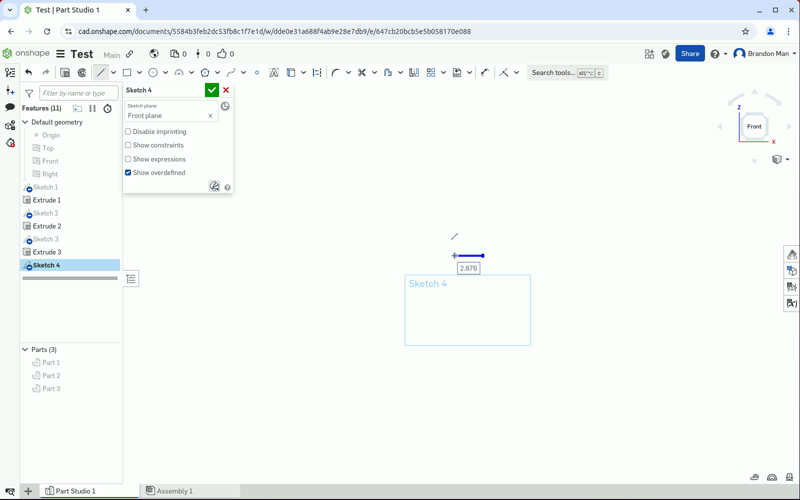
scroll(-6)
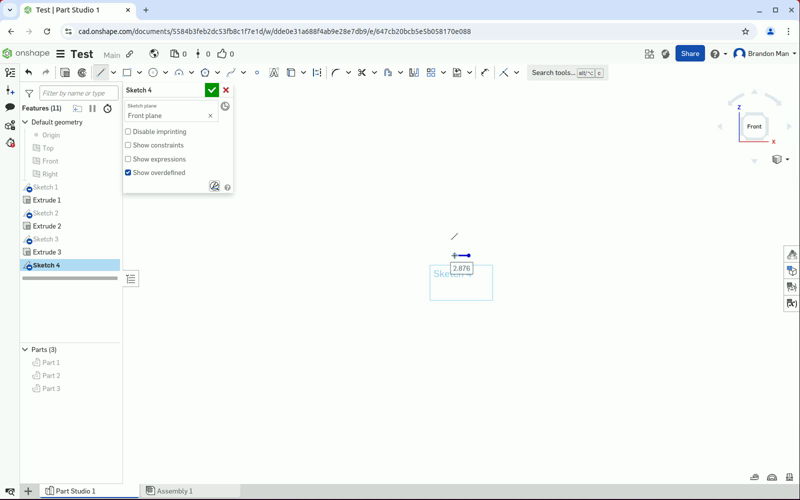
key_up(shift)
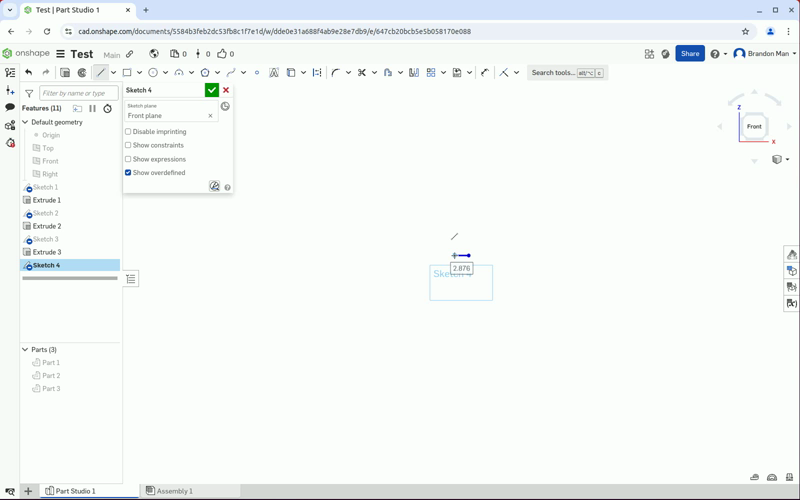
mouse_move(484, 255)
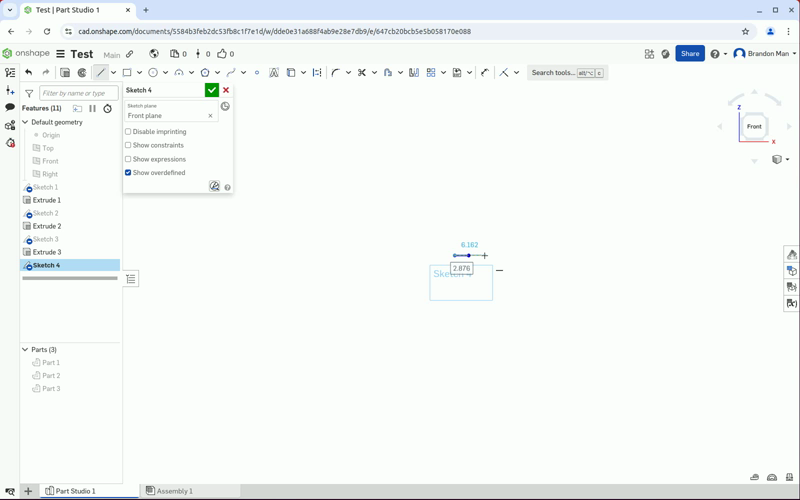
key_down(shift)
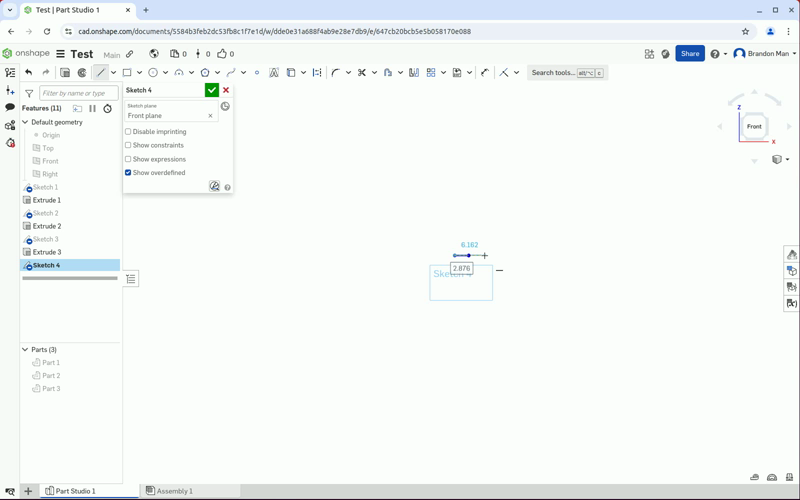
mouse_move(454, 255)
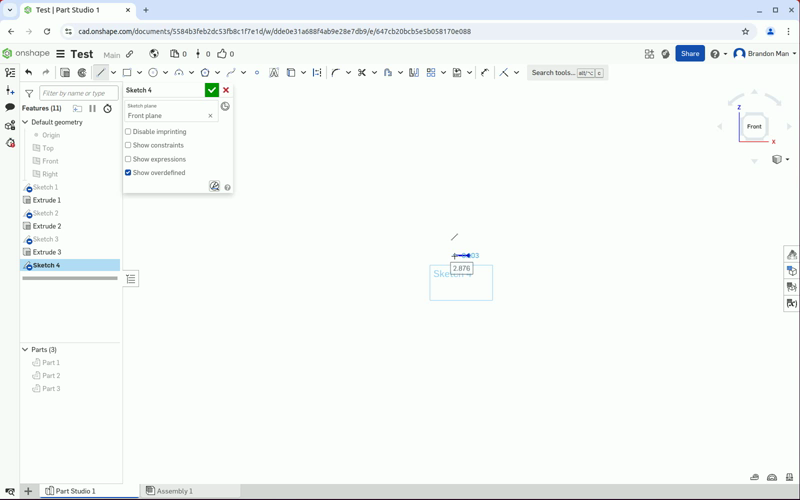
scroll(6)
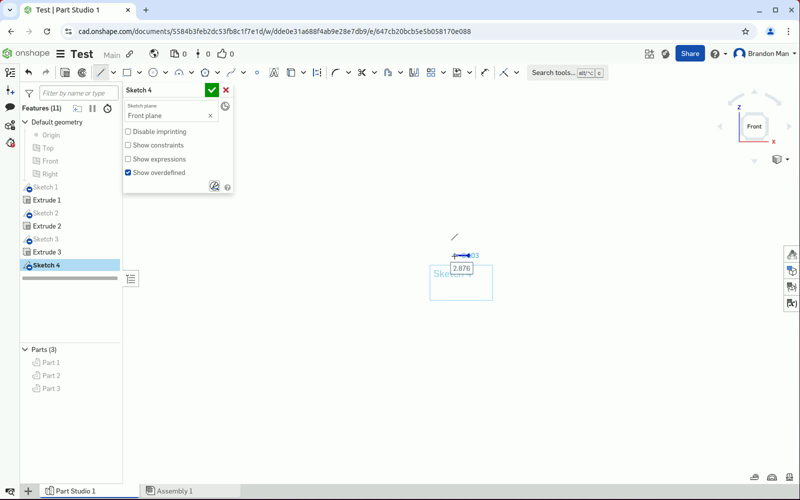
scroll(6)
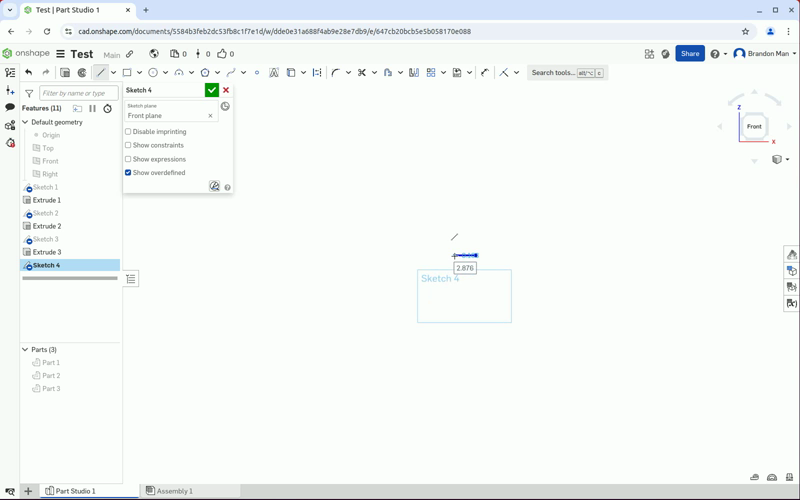
scroll(6)
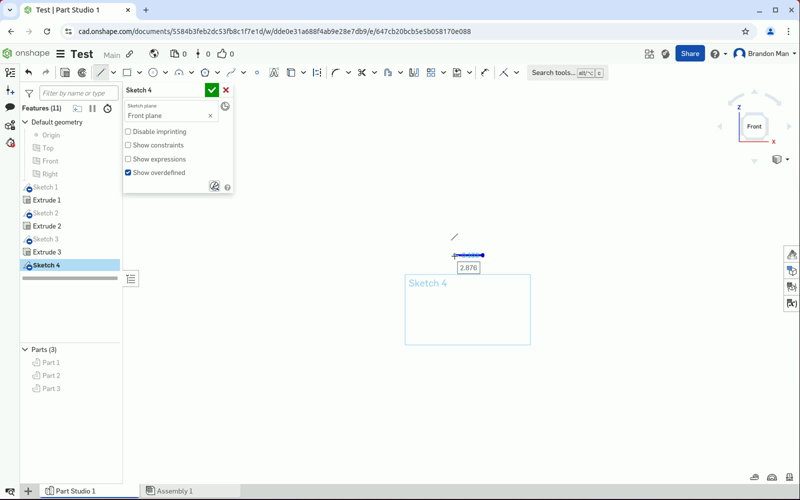
scroll(6)
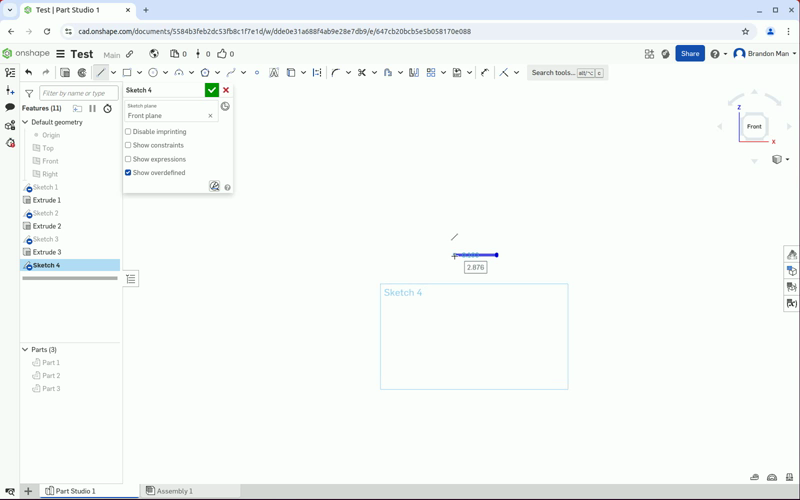
scroll(6)
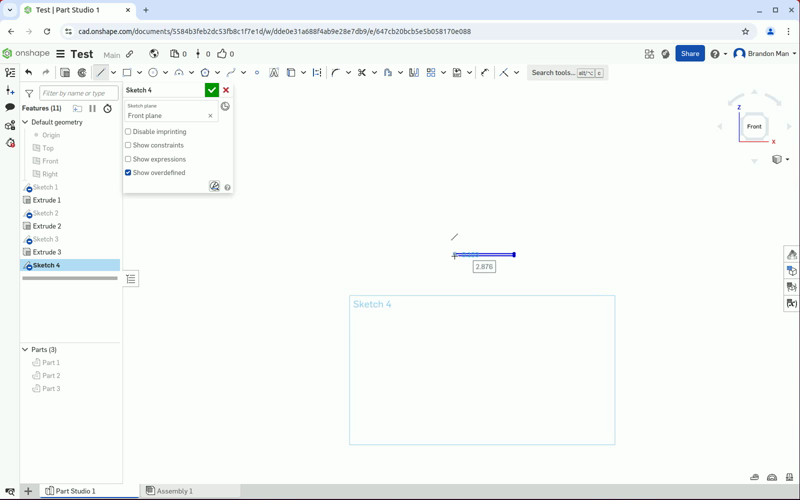
scroll(6)
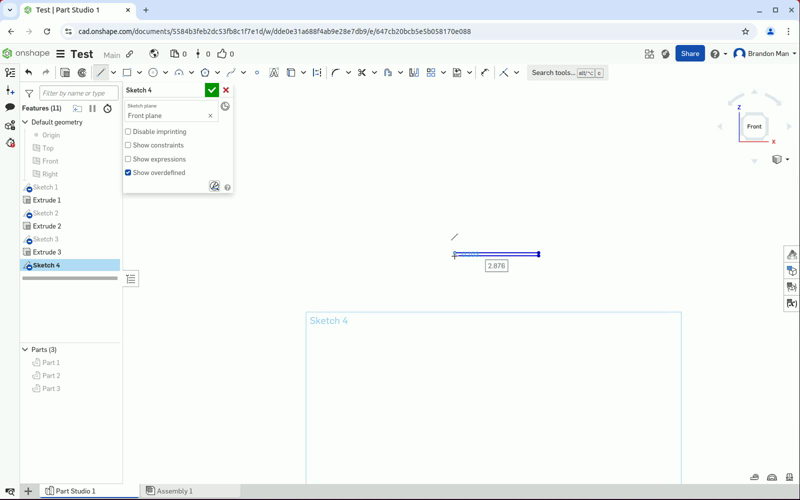
scroll(6)
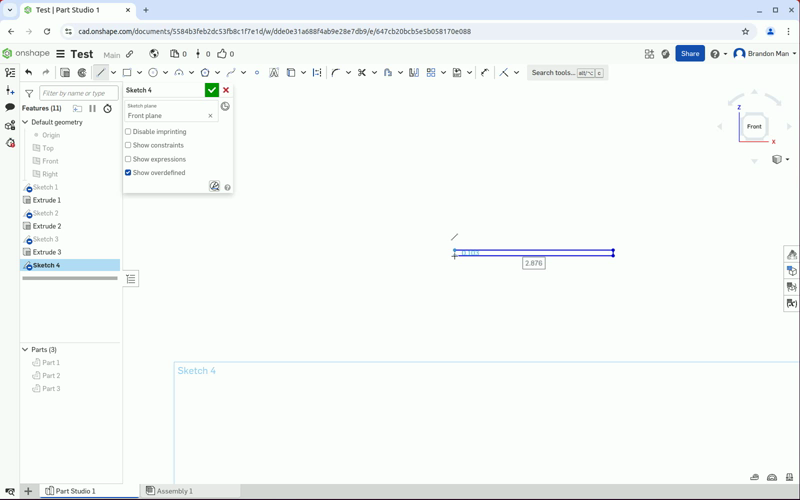
key_up(shift)
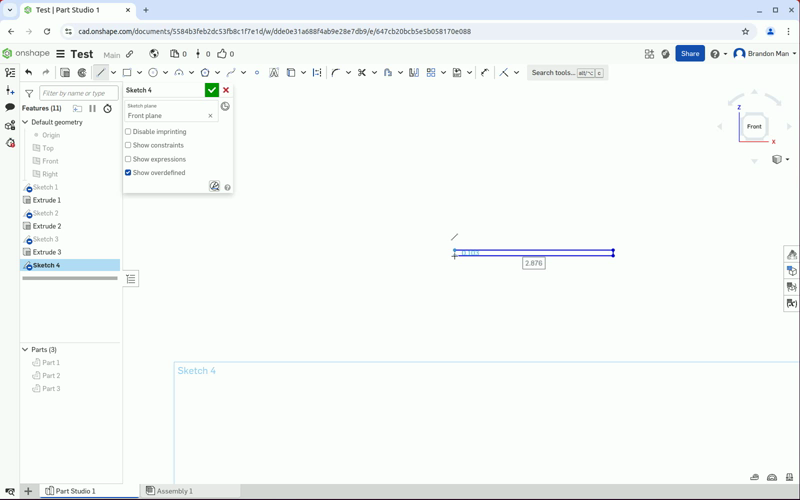
click(454, 255)
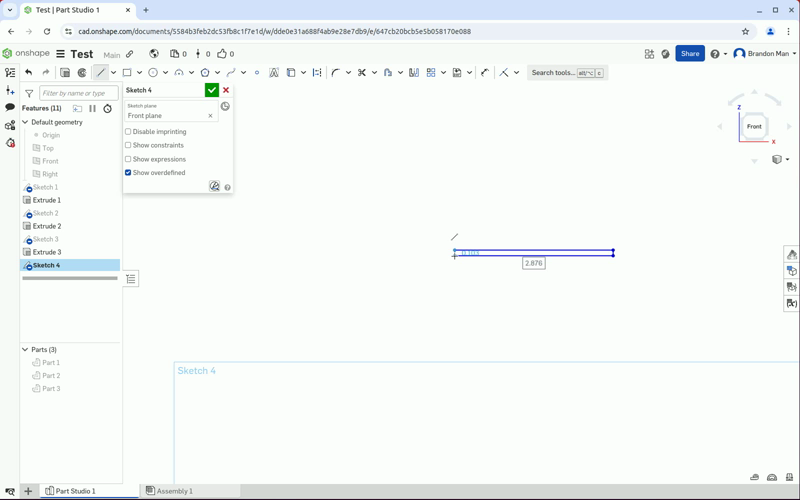
scroll(-6)
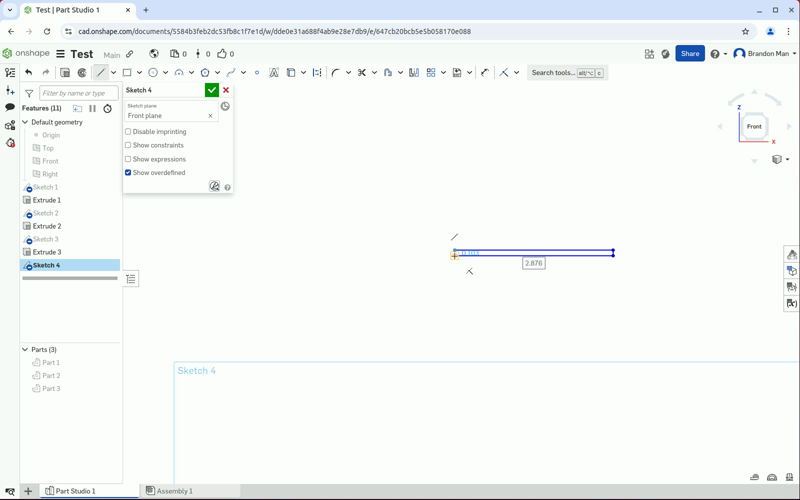
scroll(-6)
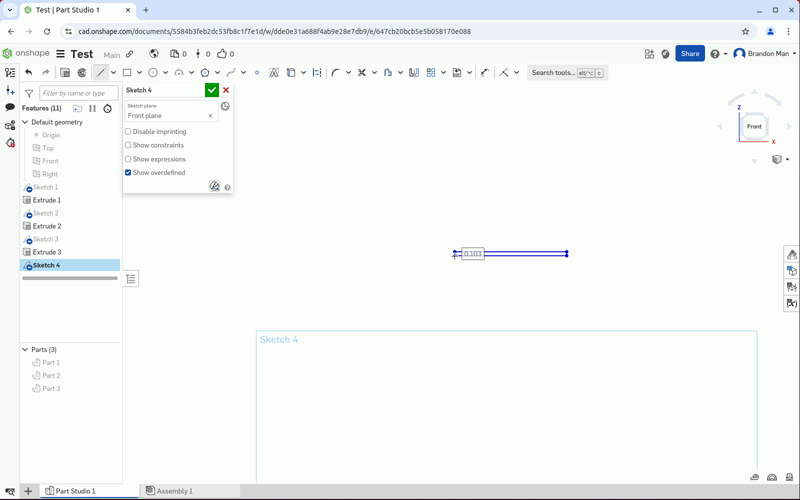
scroll(-6)
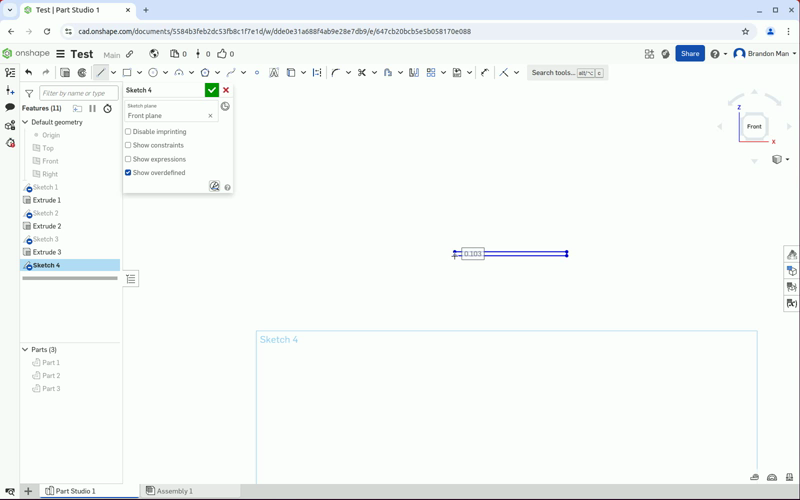
scroll(-6)
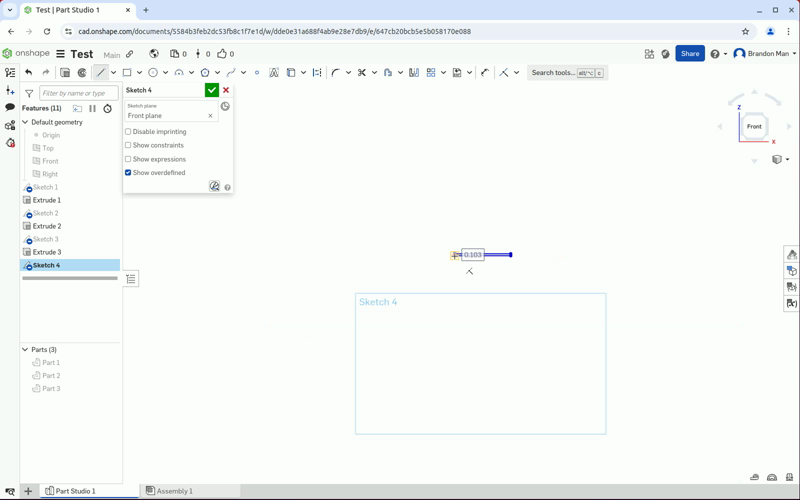
scroll(-6)
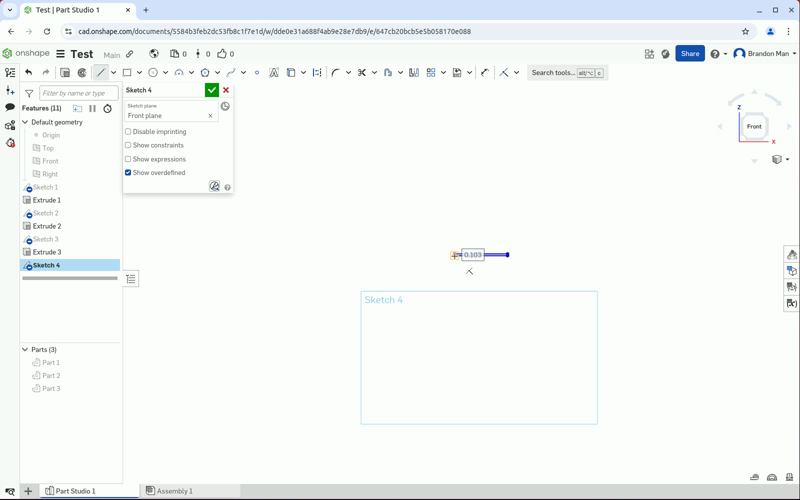
scroll(-6)
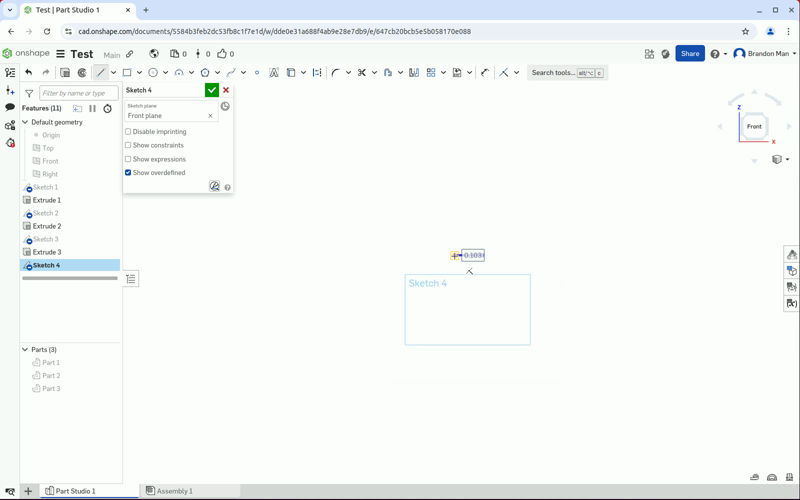
scroll(-6)
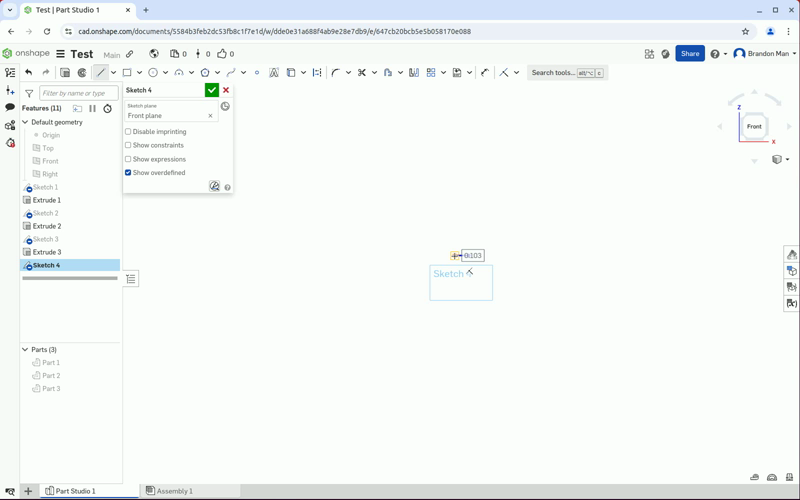
key(esc)
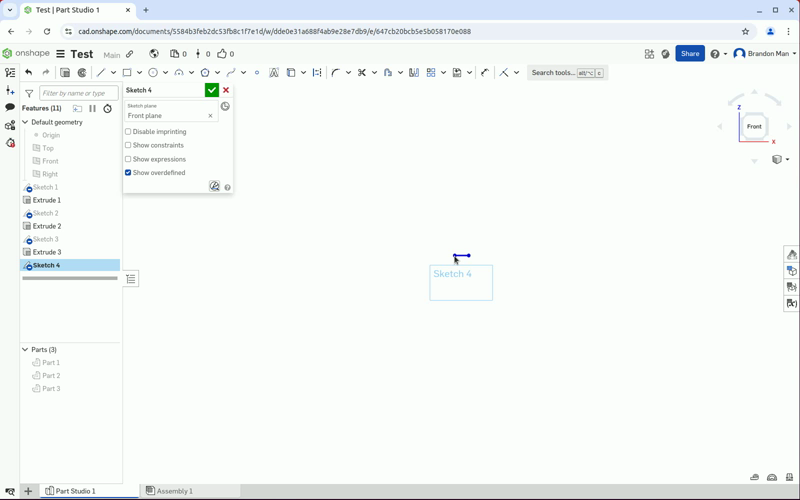
mouse_move(456, 255)
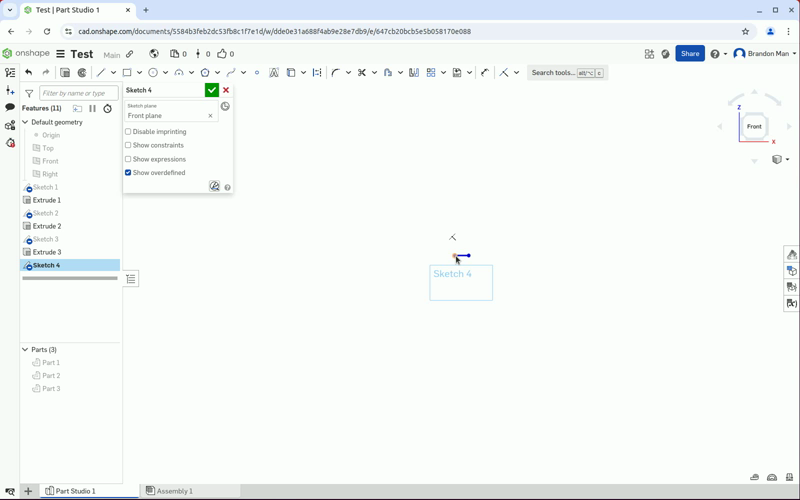
scroll(6)
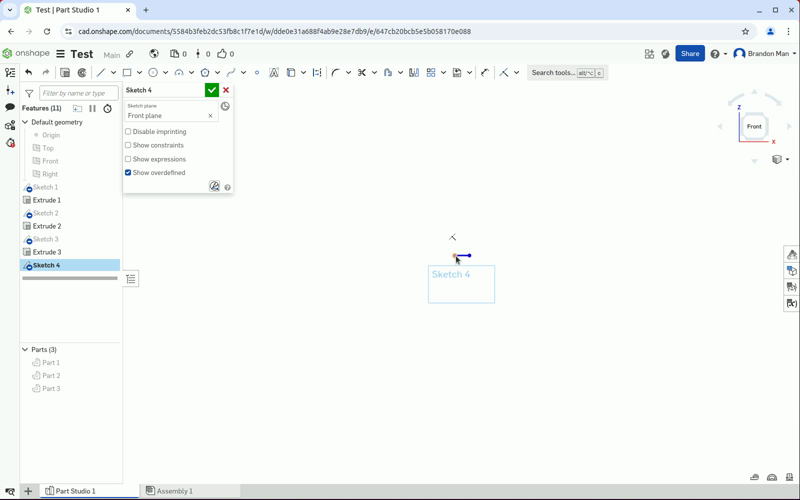
scroll(6)
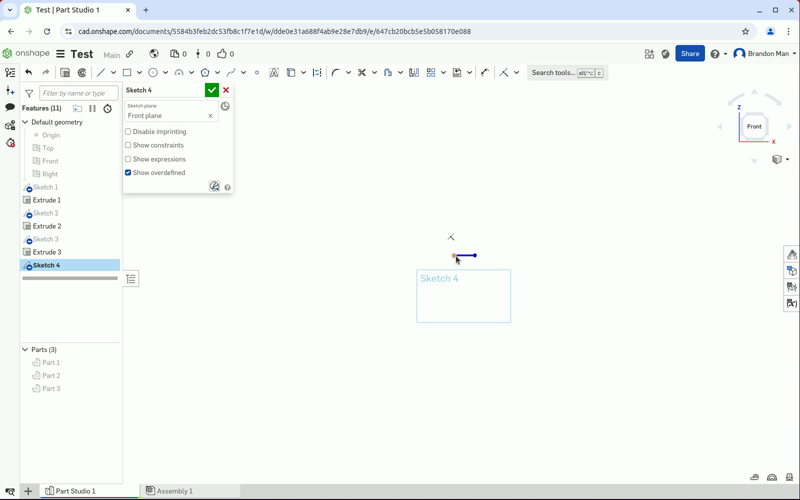
scroll(6)
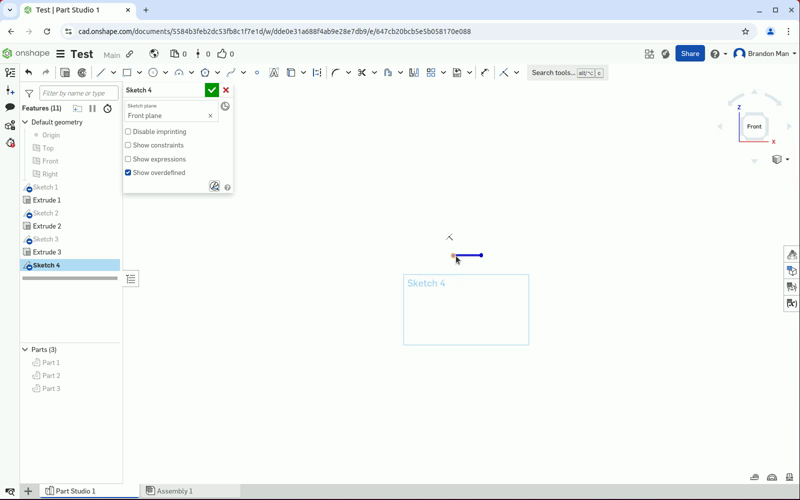
scroll(6)
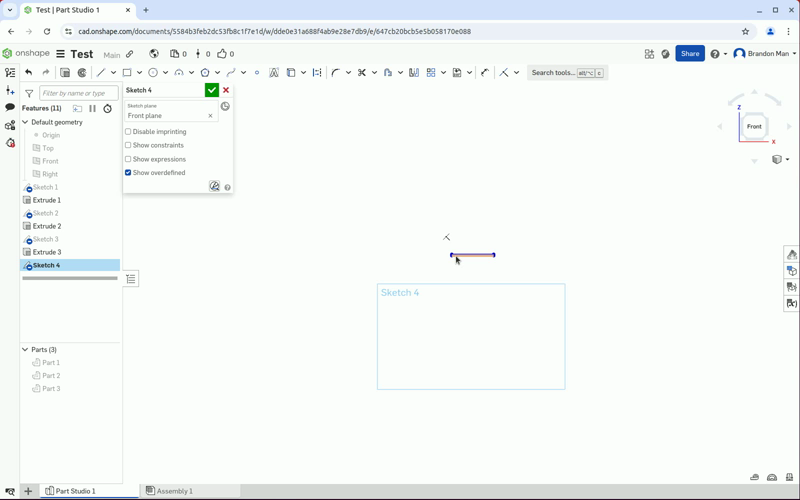
scroll(6)
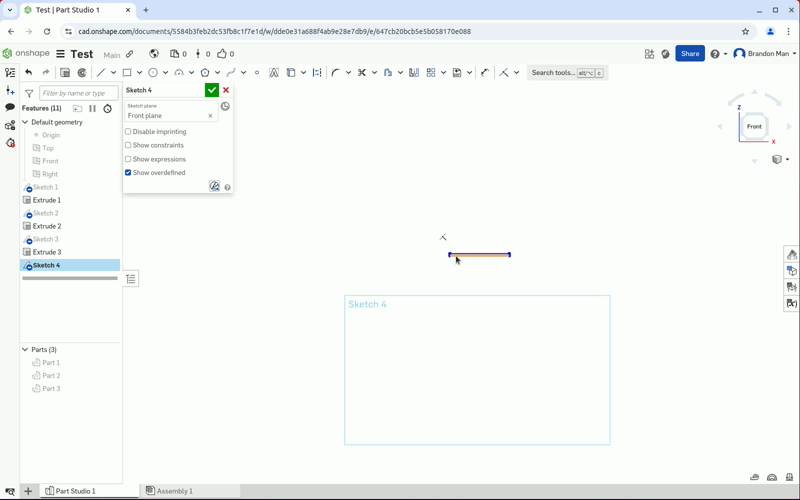
scroll(6)
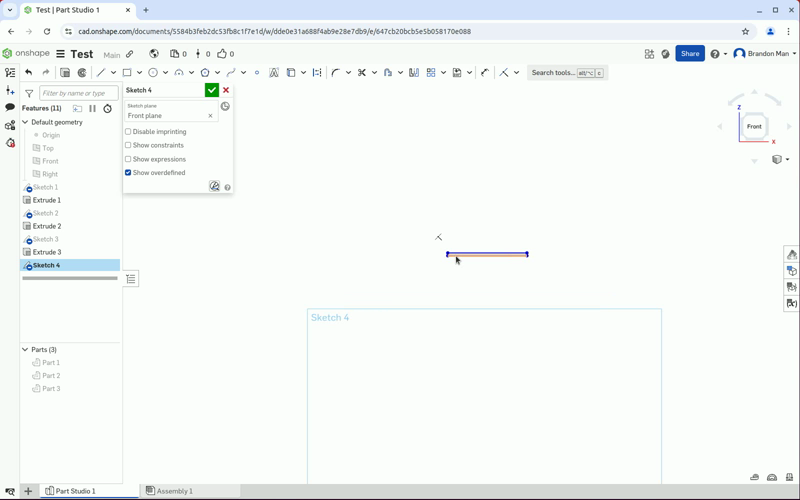
scroll(6)
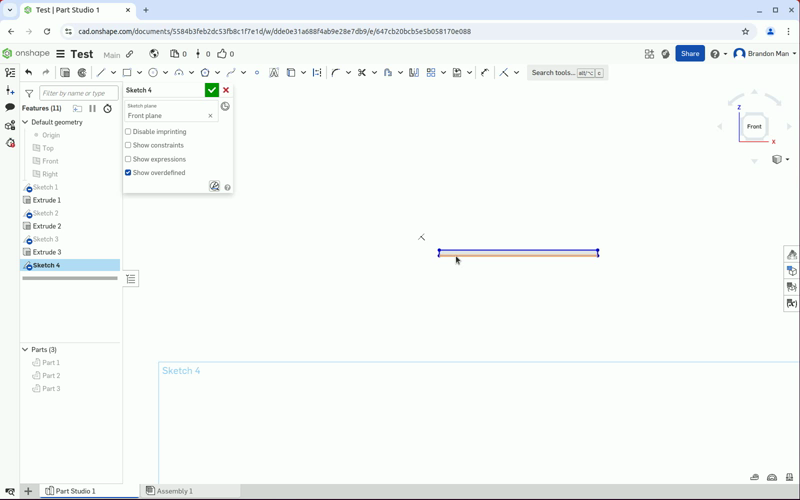
click(456, 255)
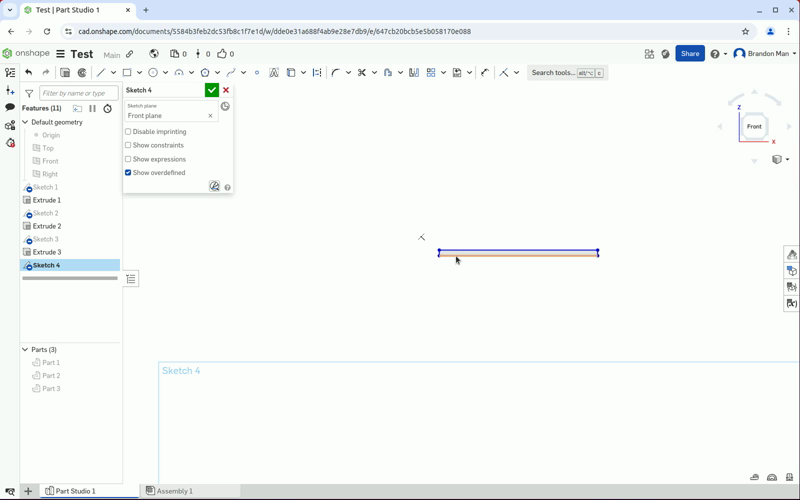
scroll(-6)
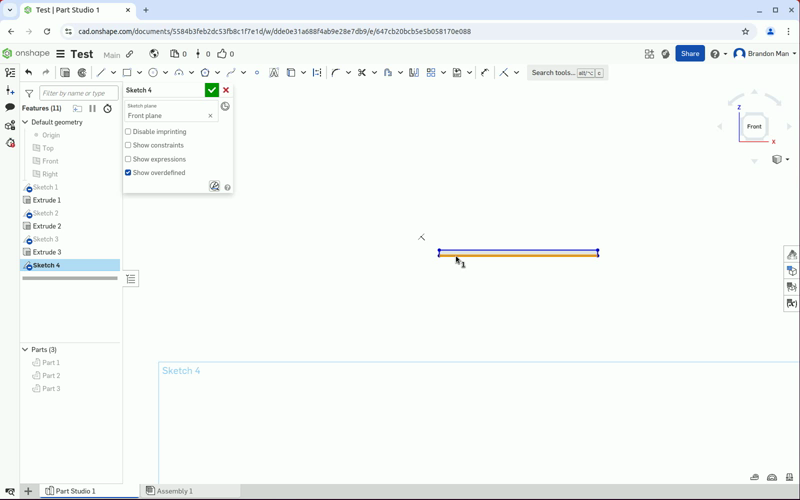
scroll(-6)
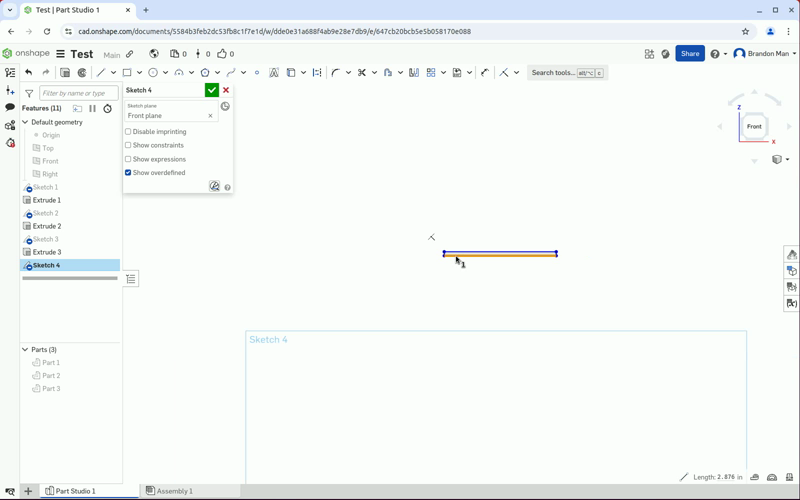
scroll(-6)
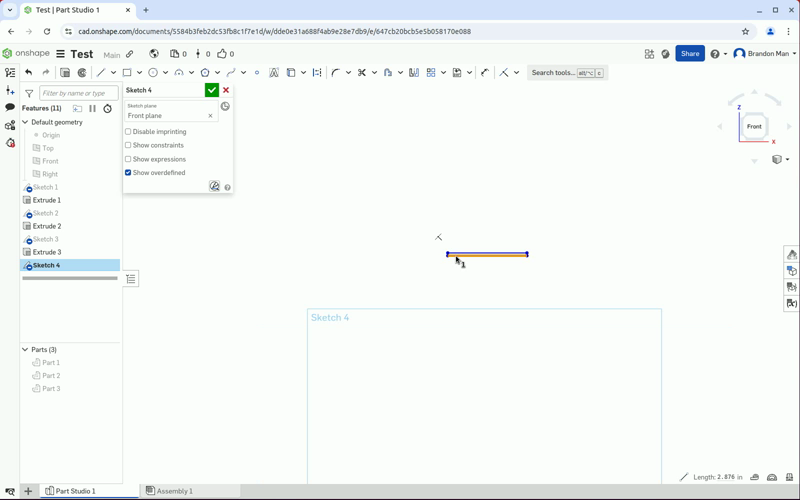
scroll(-6)
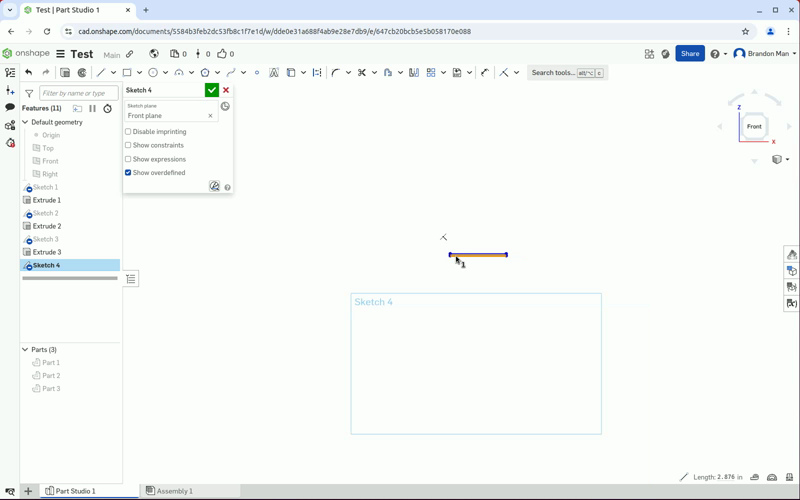
scroll(-6)
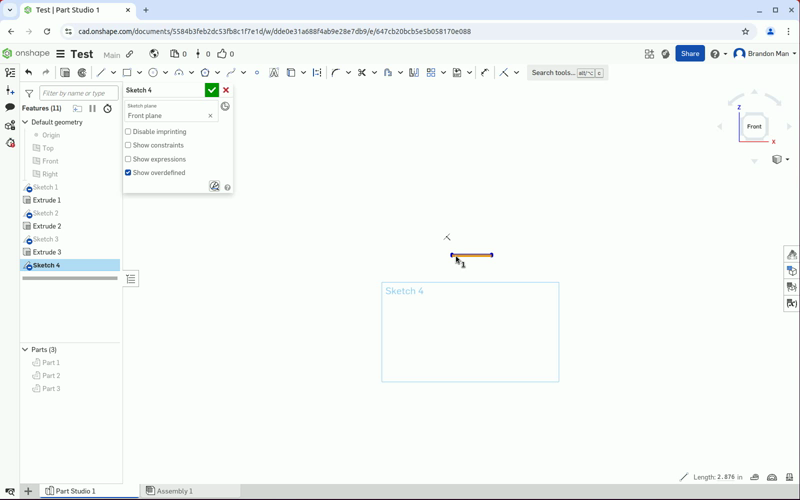
scroll(-6)
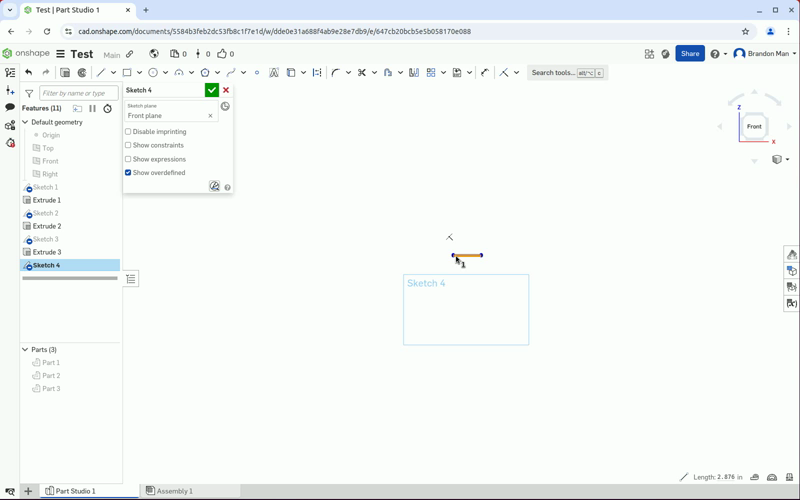
scroll(-6)
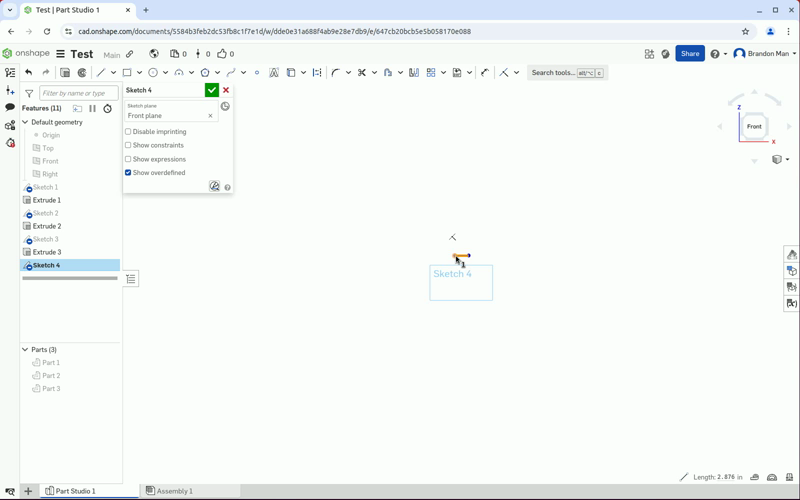
mouse_move(73, 352)
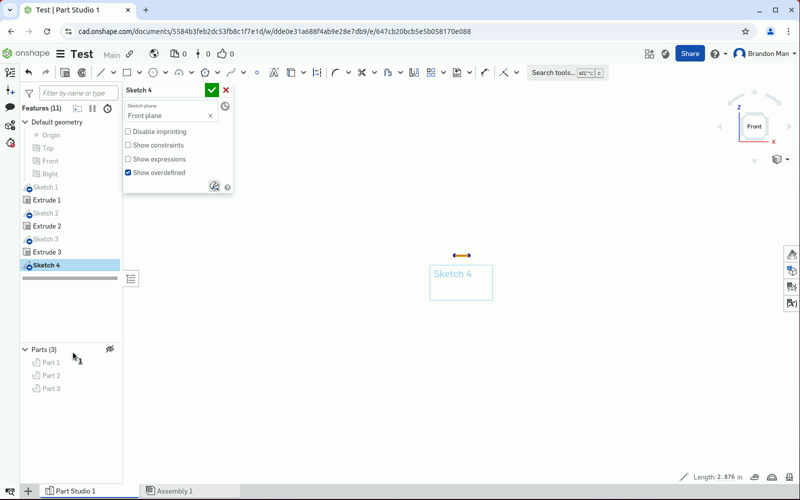
key(shift+y)
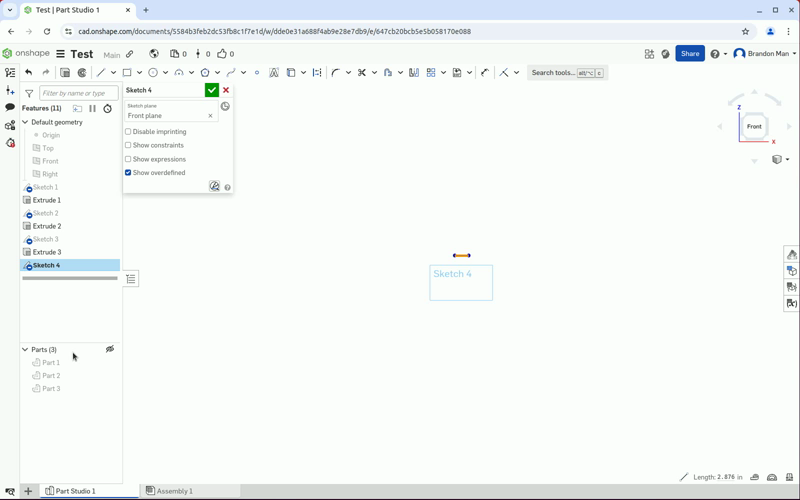
key(shift+e)
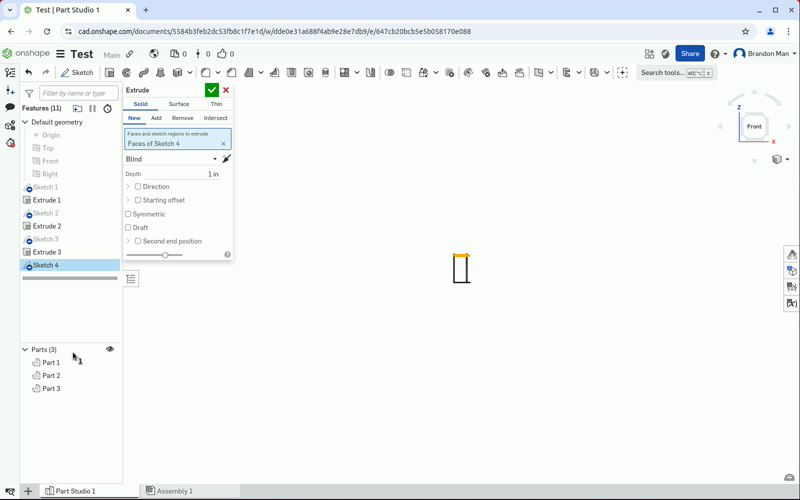
mouse_move(143, 106)
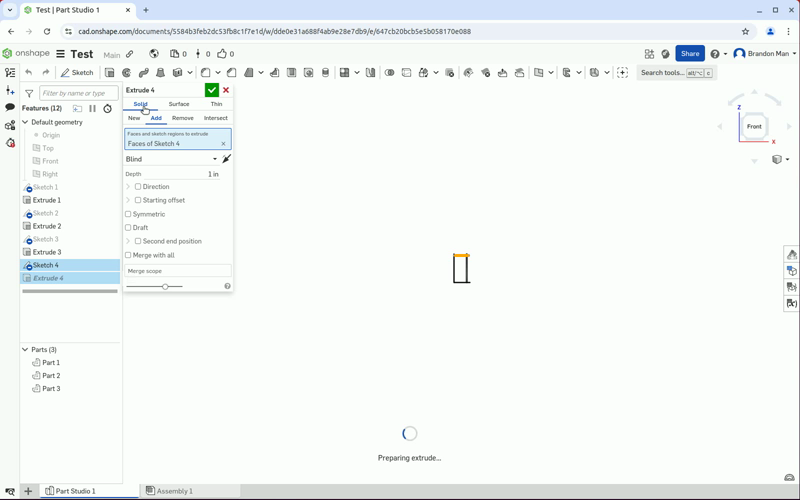
click(143, 106)
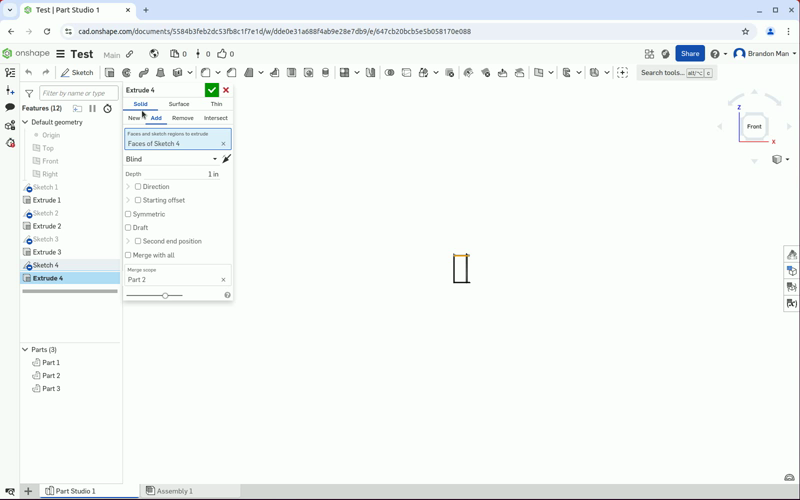
mouse_move(137, 120)
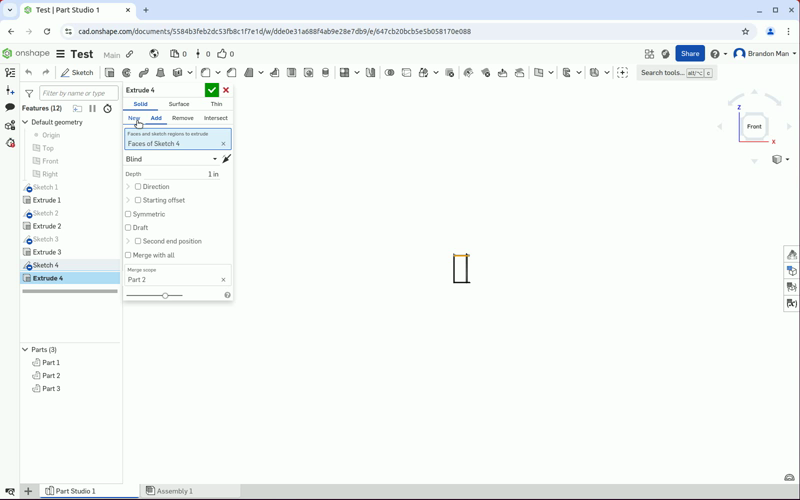
click(137, 120)
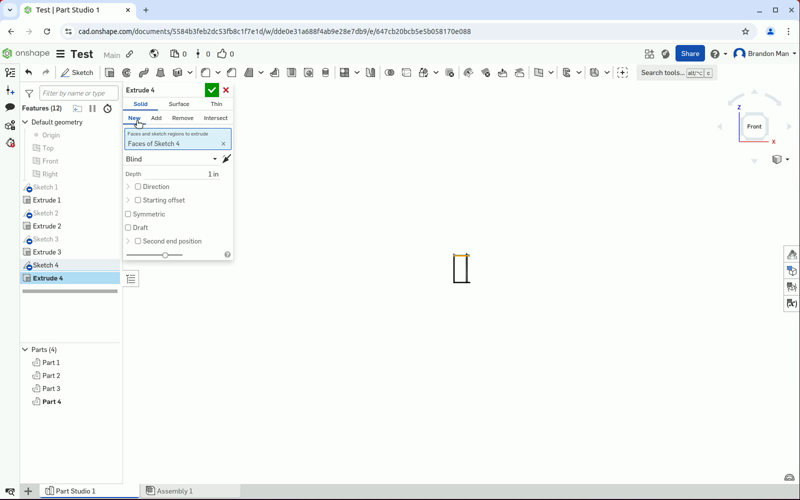
key(tab, 4)
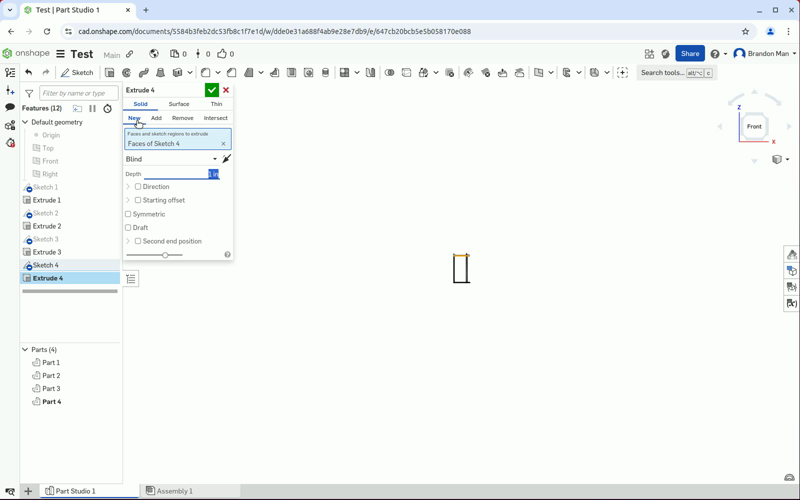
text(23.108)
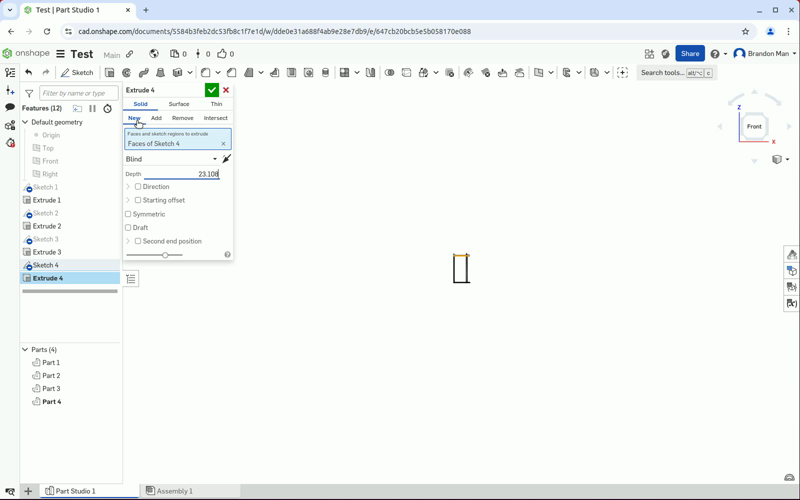
key(enter)
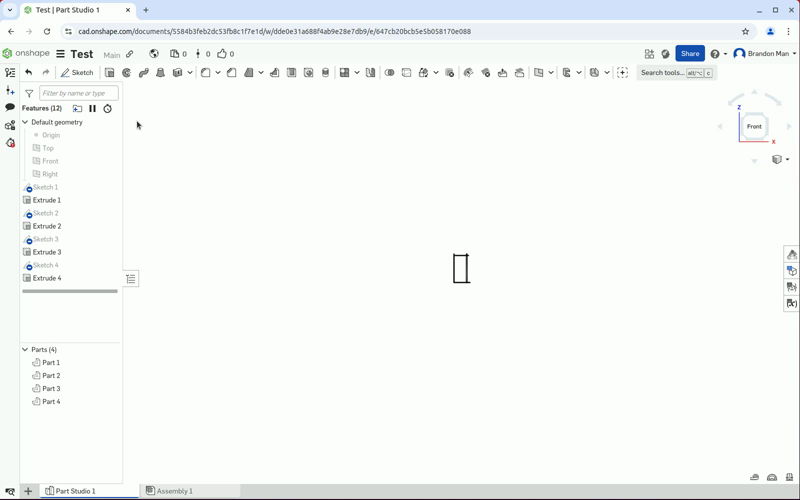
key(shift+h)
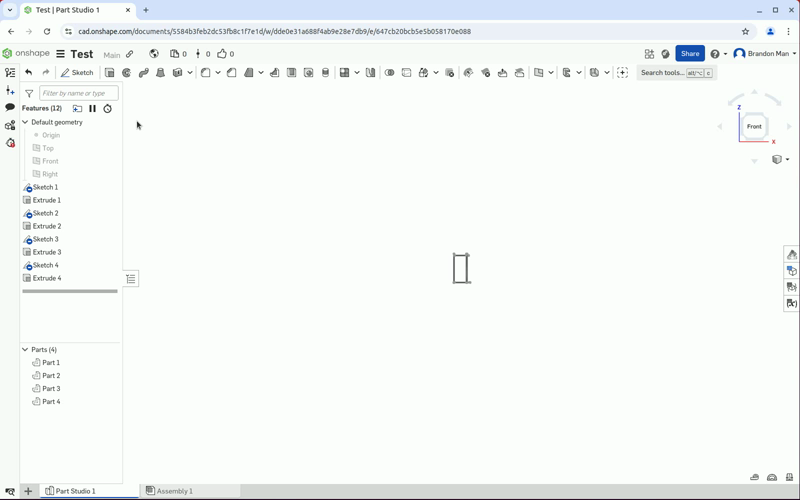
key(shift+h)
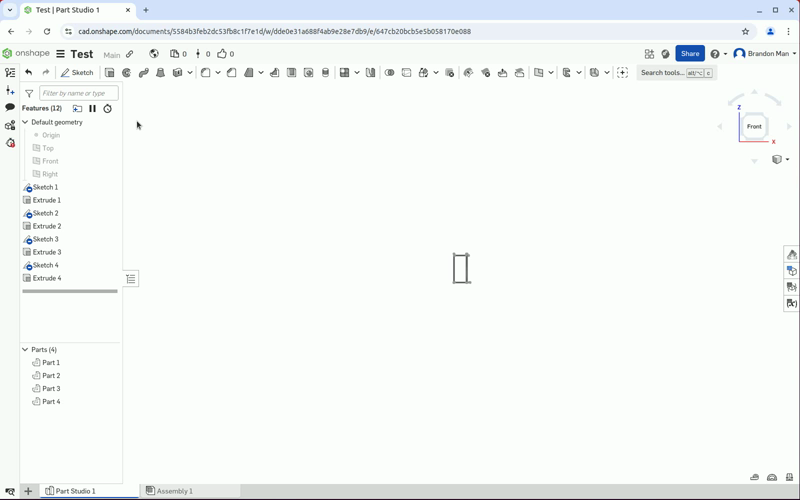
key(shift+7)
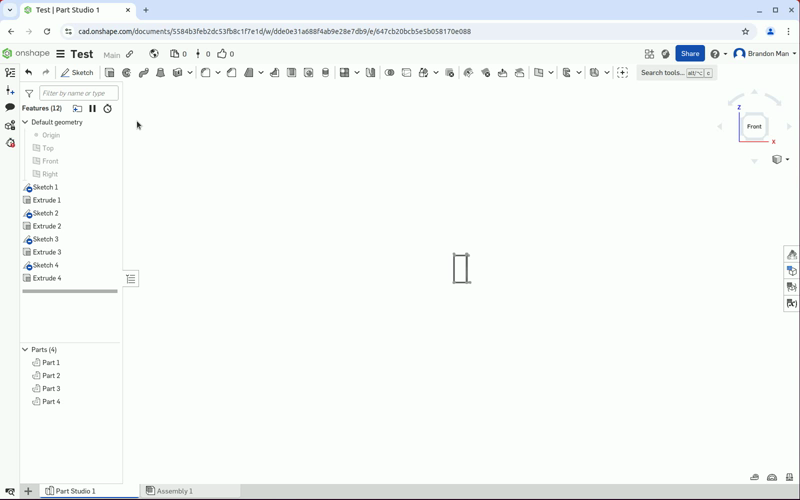
key(left, 2)
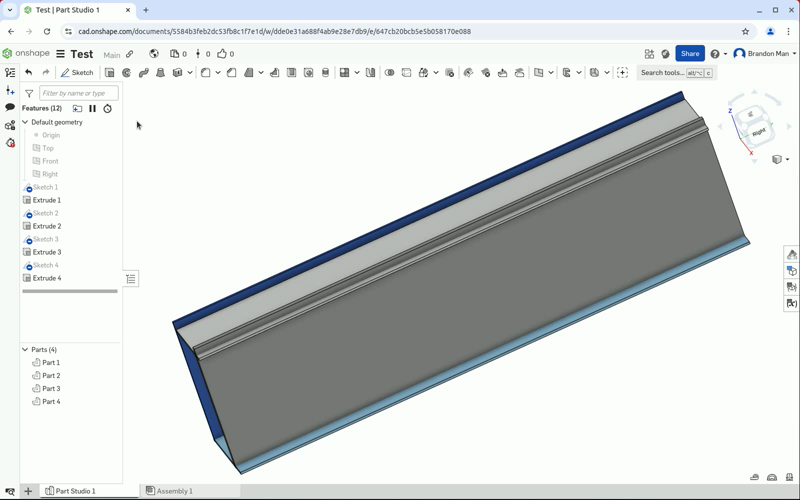
key(down, 2)
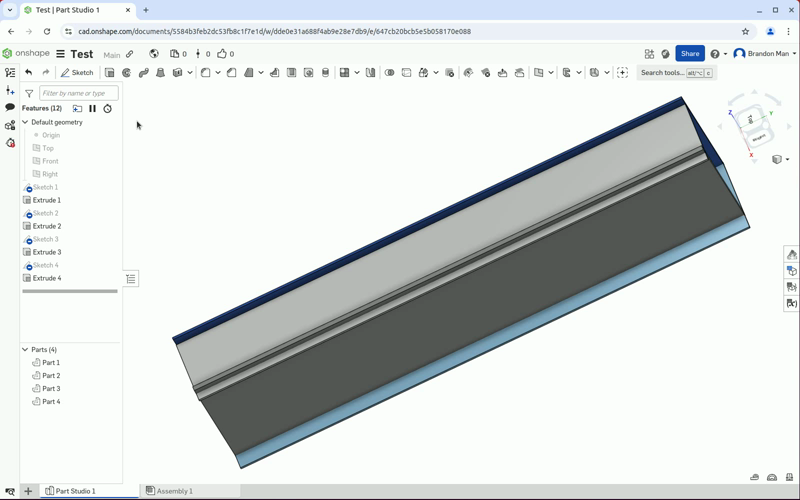
key(up, 2)
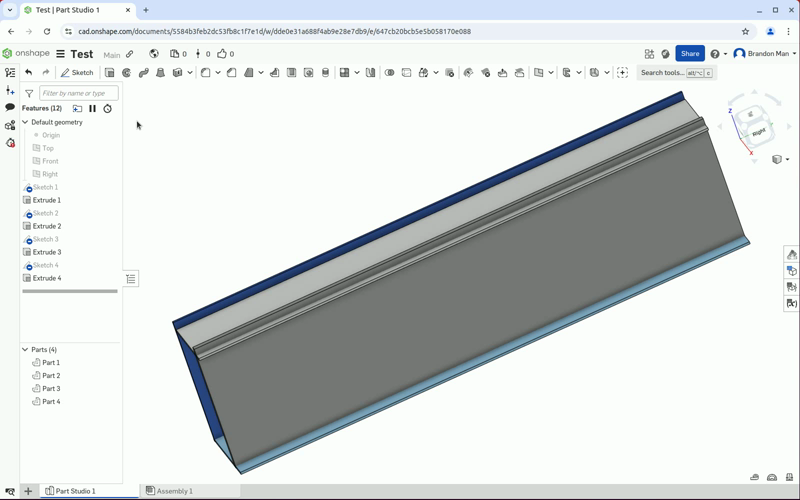
key(right, 2)
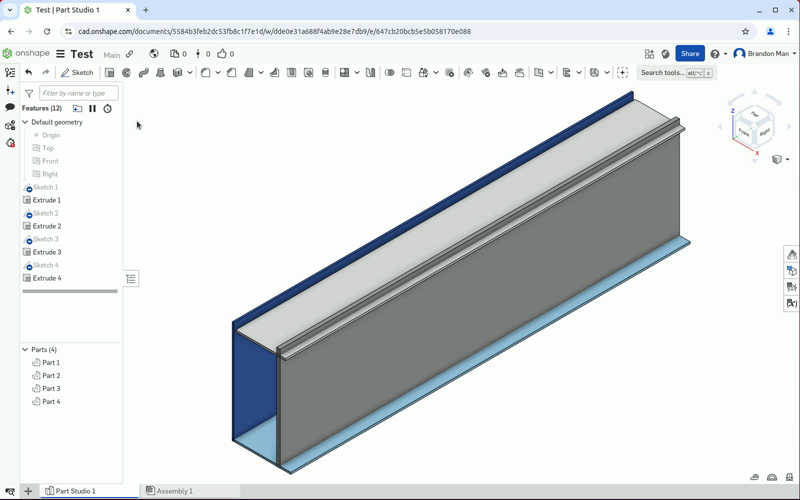
mouse_move(73, 189)
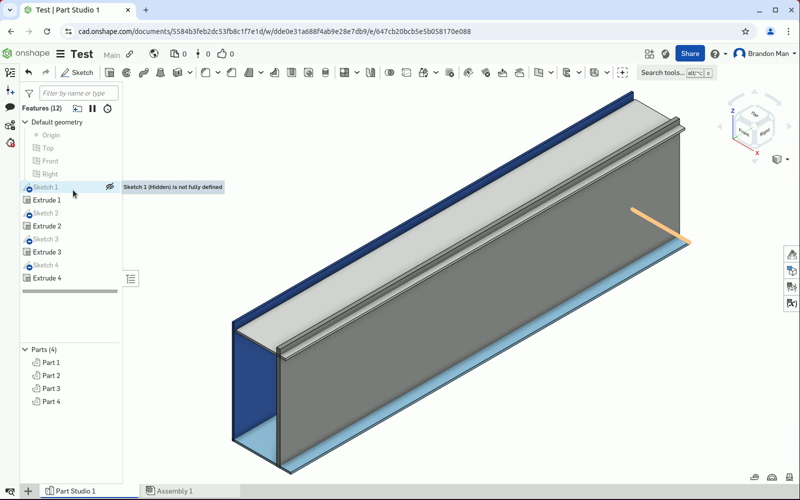
click(73, 189)